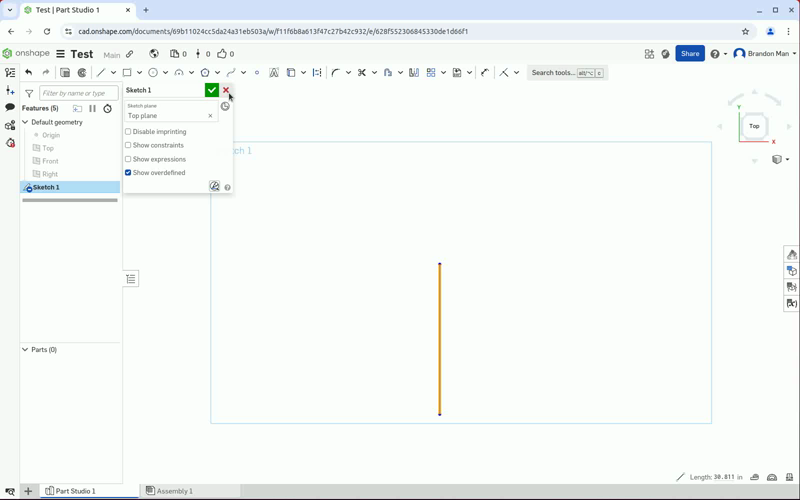
key(shift+h)
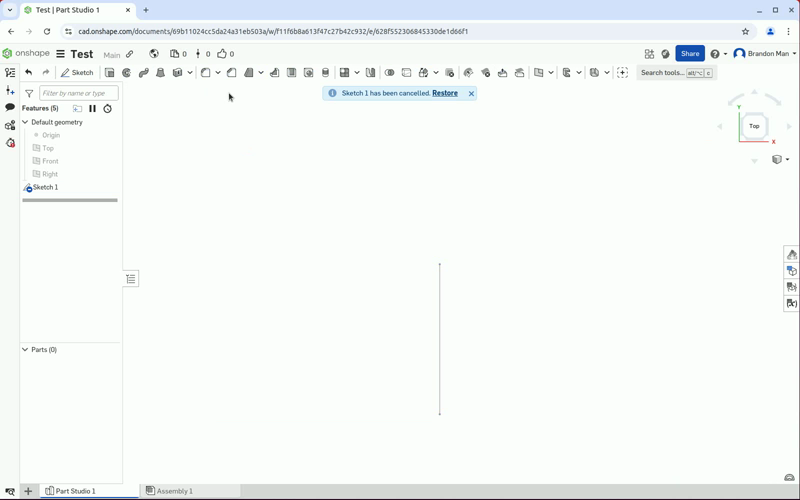
key(shift+s)
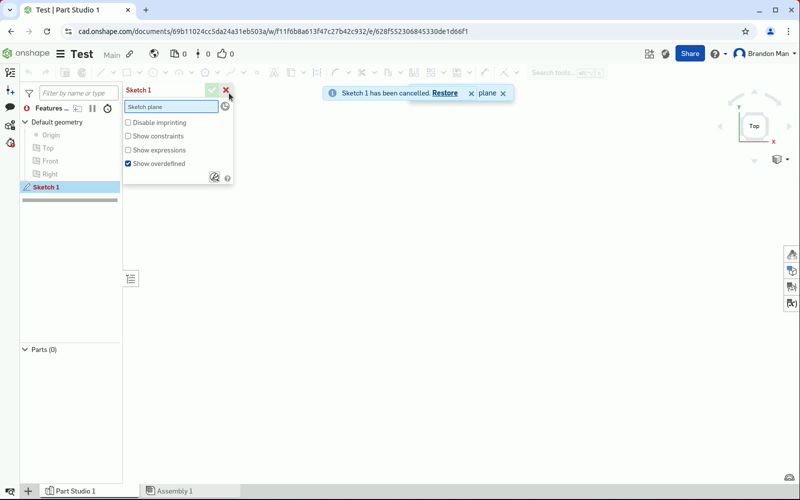
mouse_move(73, 150)
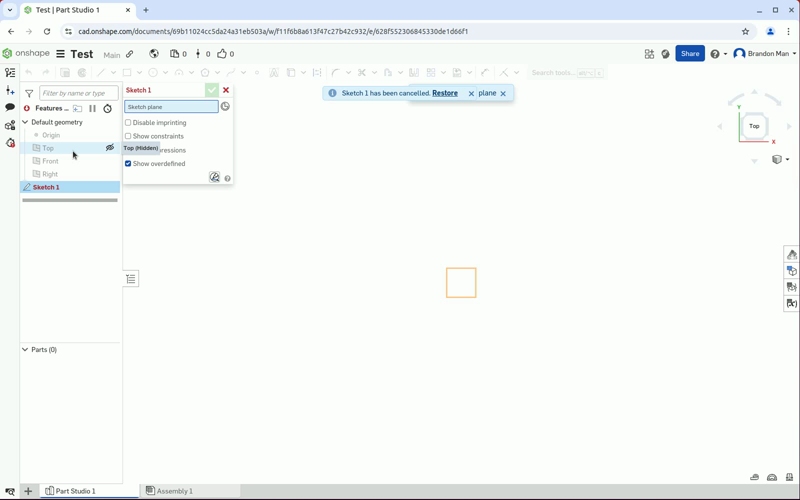
click(73, 150)
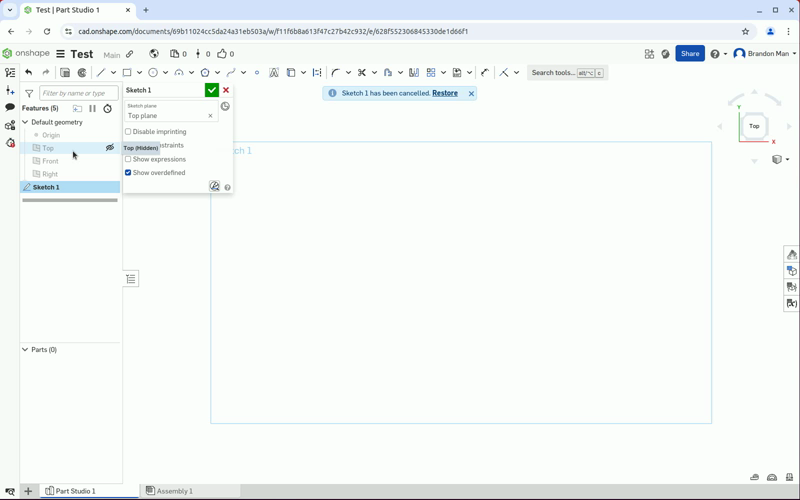
mouse_move(73, 352)
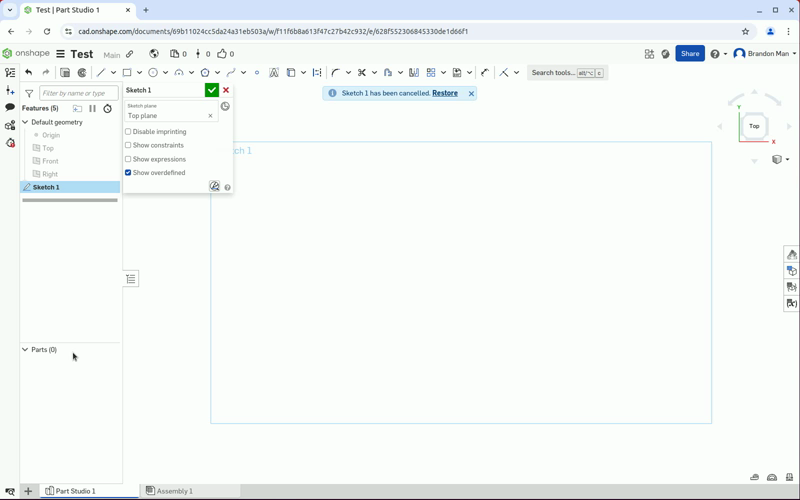
key(y)
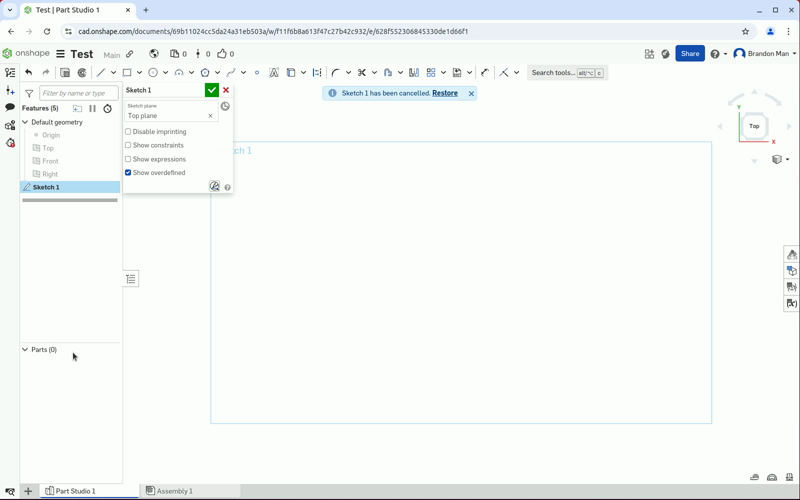
key(l)
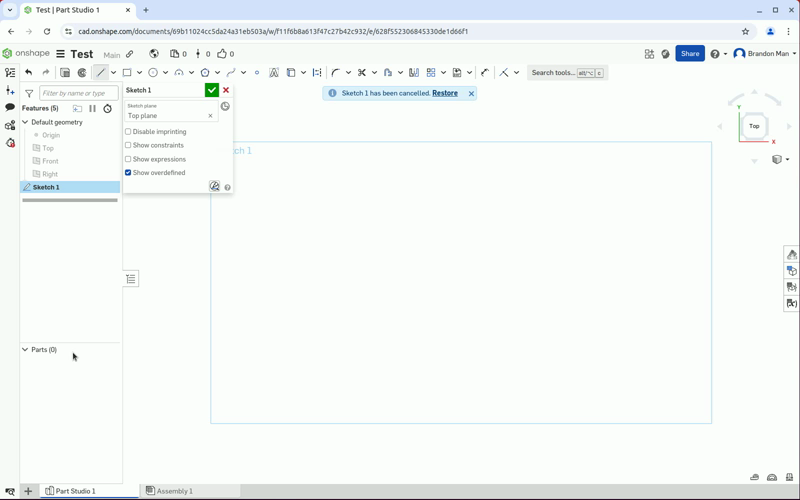
key_down(shift)
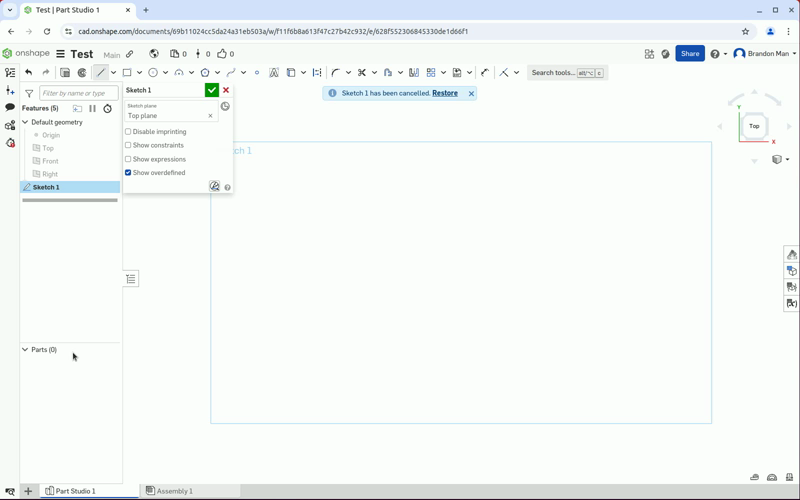
mouse_move(383, 354)
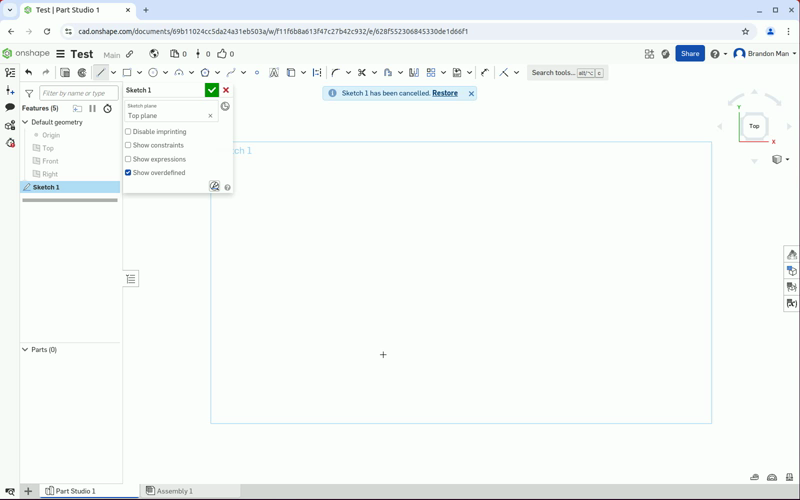
click(383, 354)
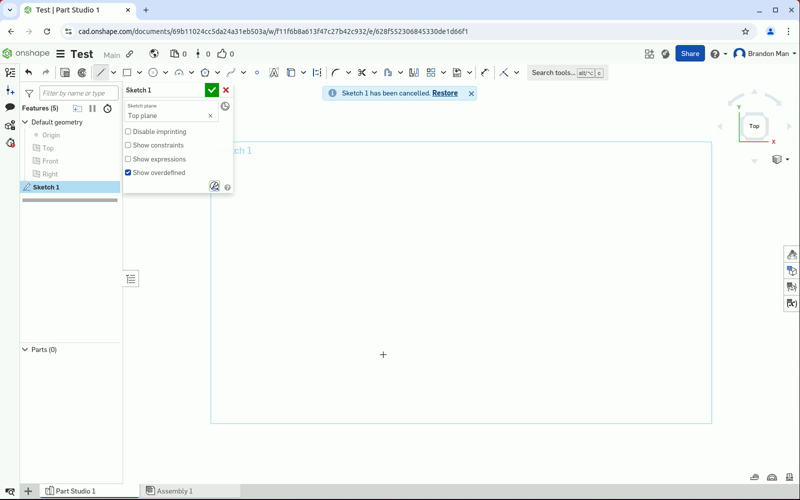
key_up(shift)
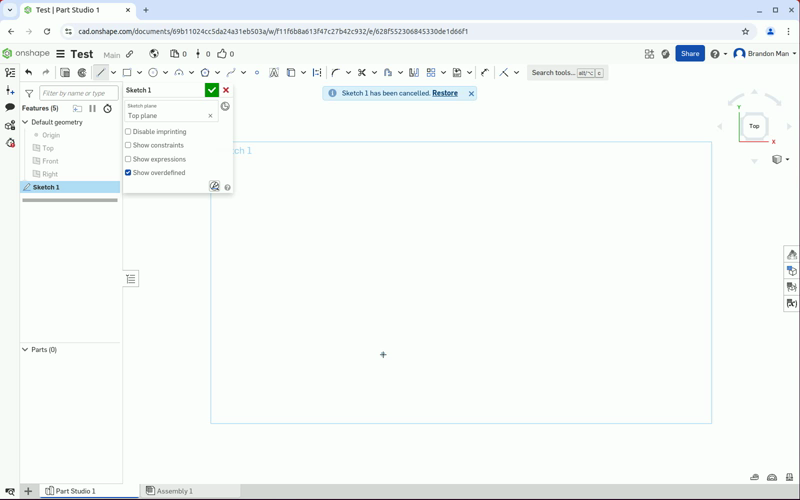
key_down(shift)
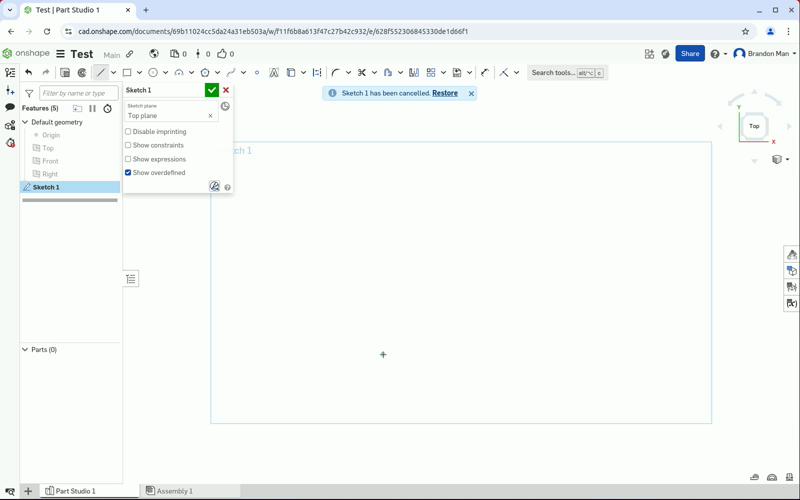
mouse_move(529, 354)
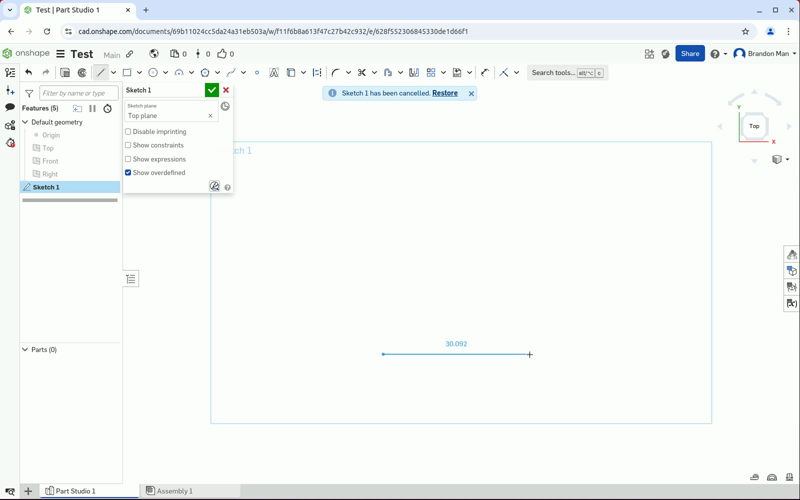
click(529, 354)
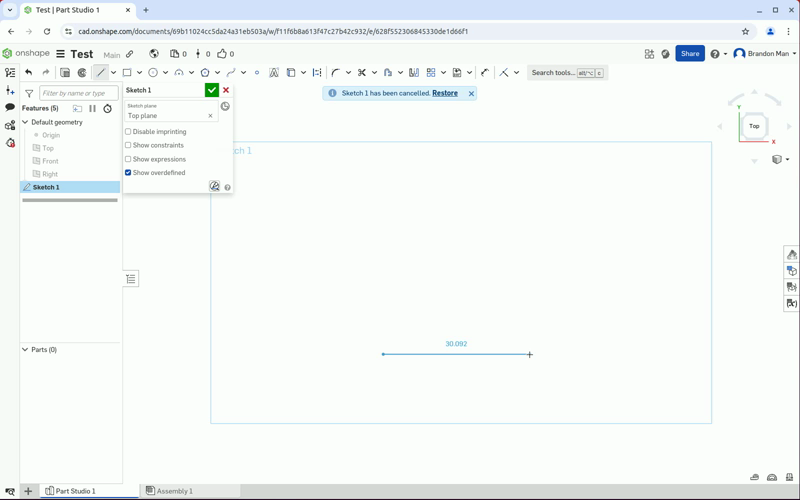
key_up(shift)
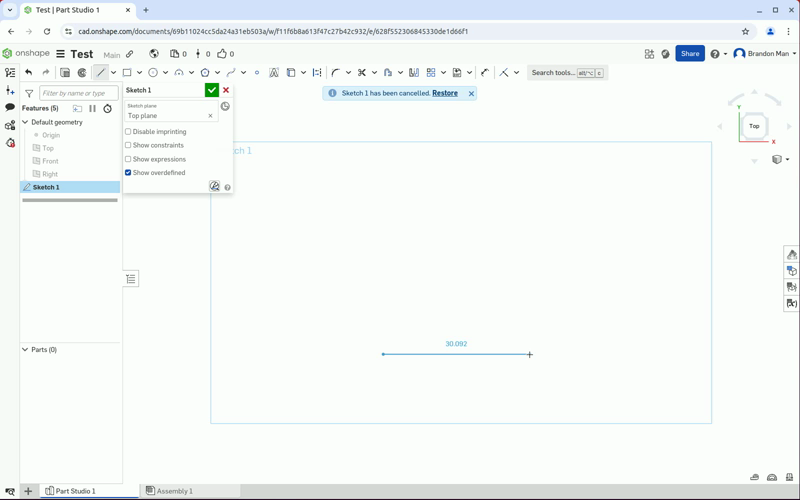
key_down(shift)
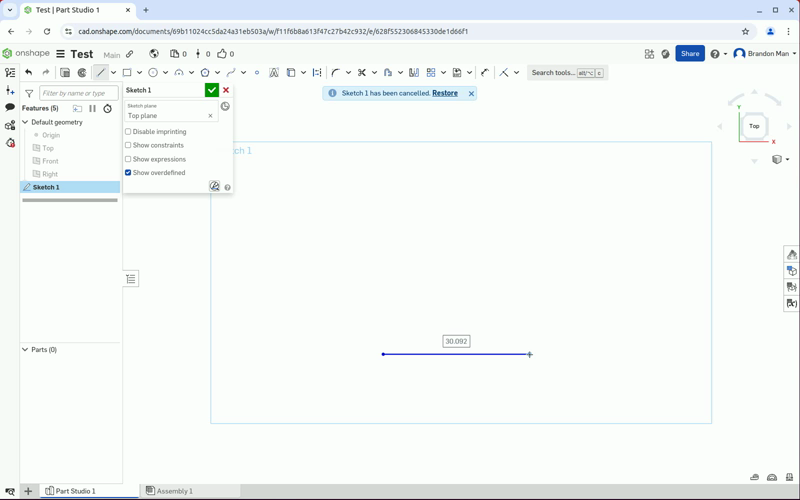
mouse_move(529, 276)
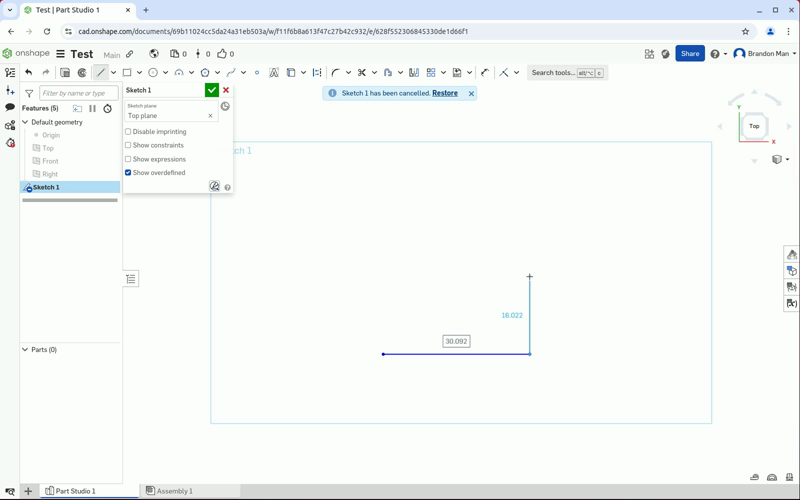
click(529, 276)
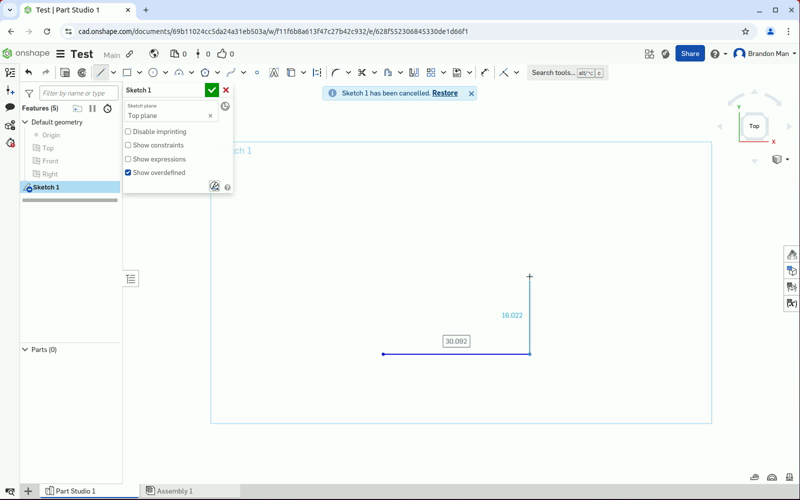
key_up(shift)
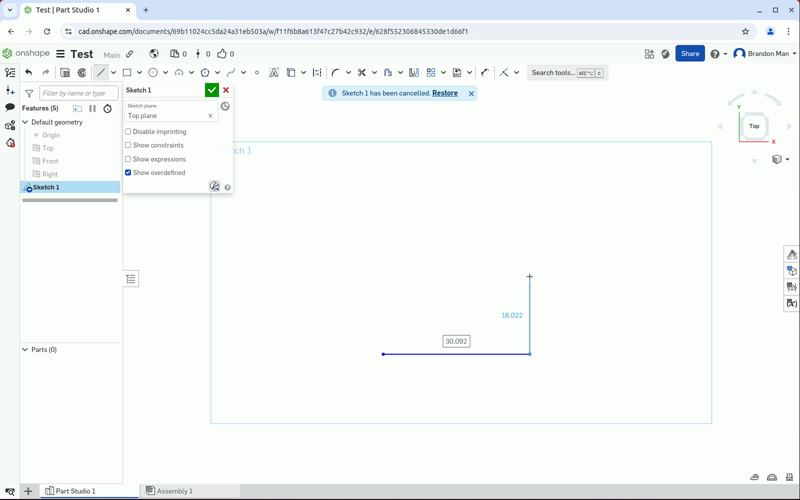
key_down(shift)
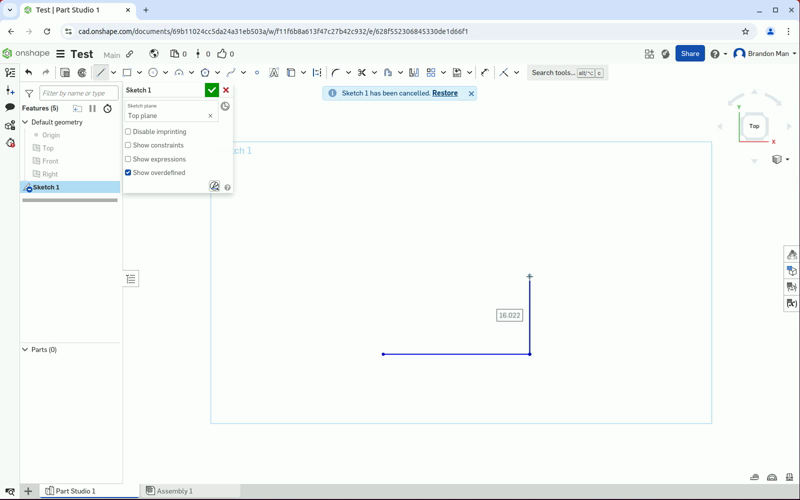
mouse_move(383, 276)
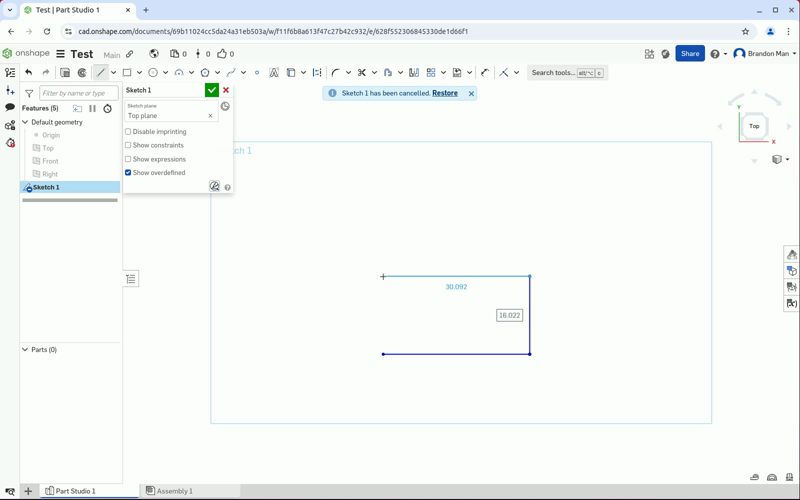
click(383, 276)
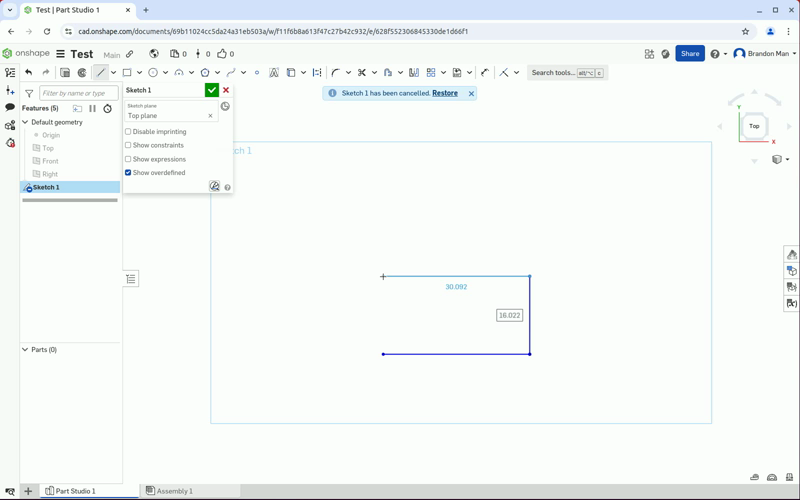
key_up(shift)
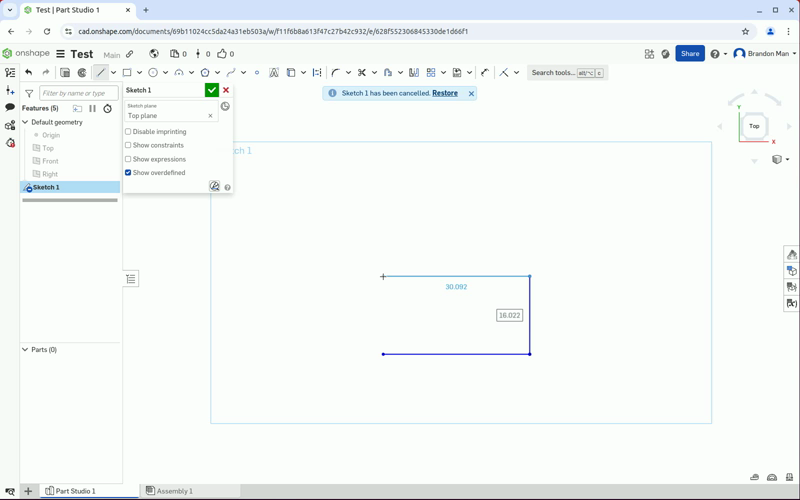
key_down(shift)
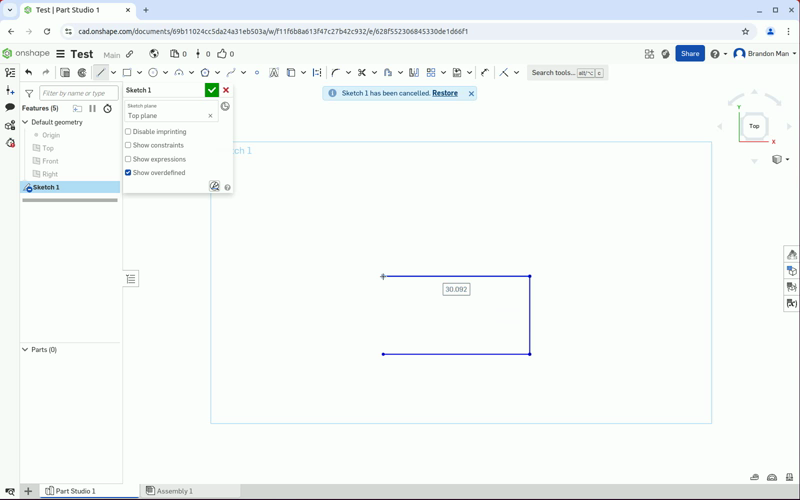
mouse_move(383, 354)
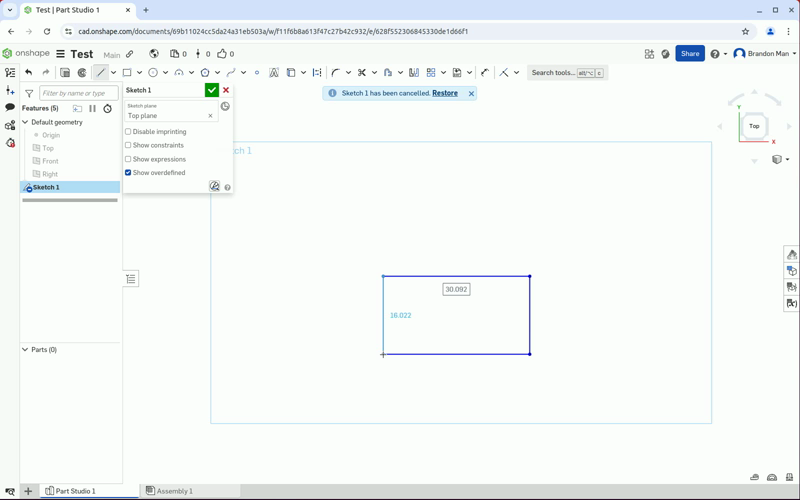
key_up(shift)
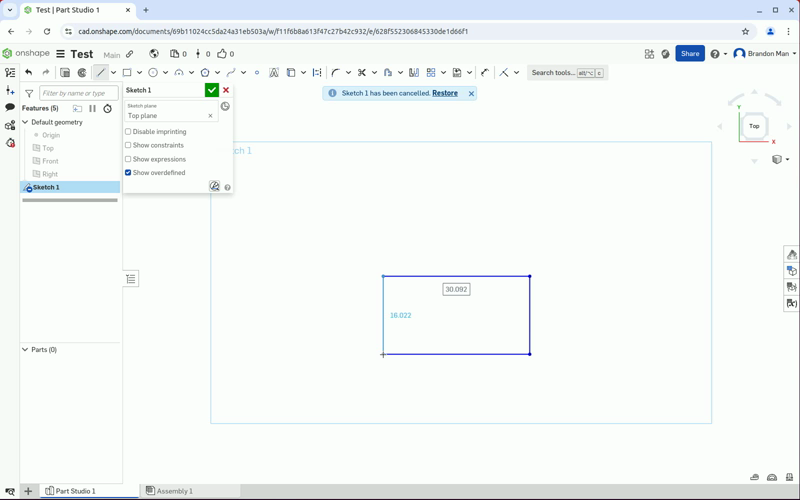
click(383, 354)
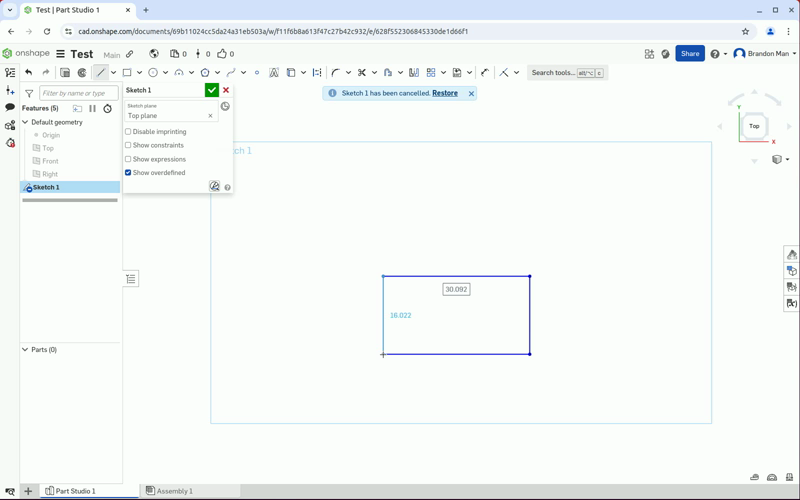
key(esc)
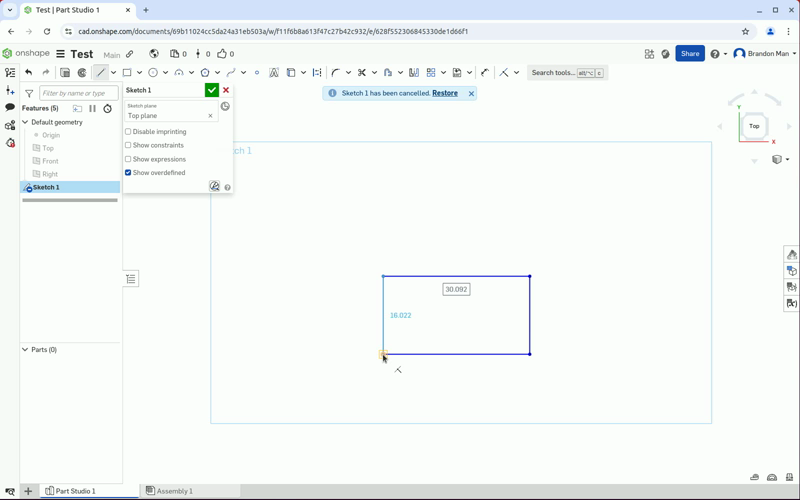
key(l)
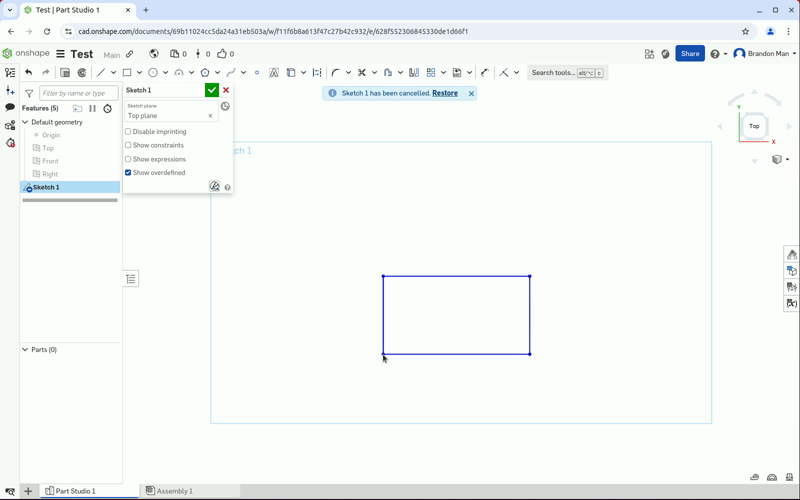
key_down(shift)
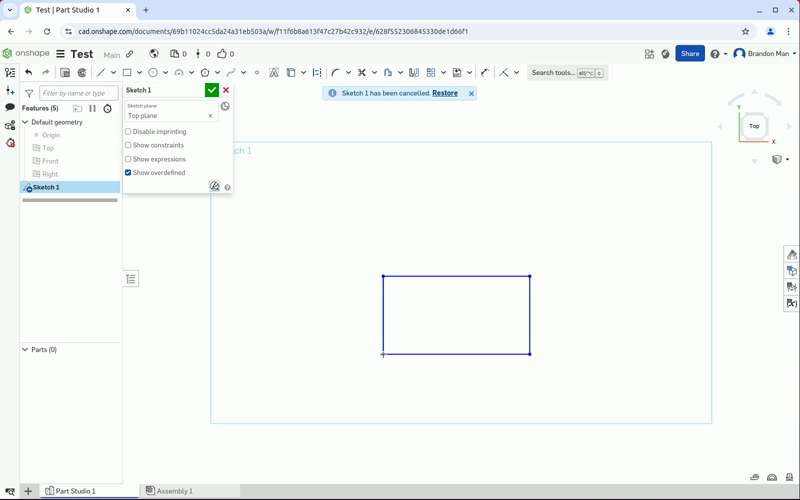
mouse_move(386, 351)
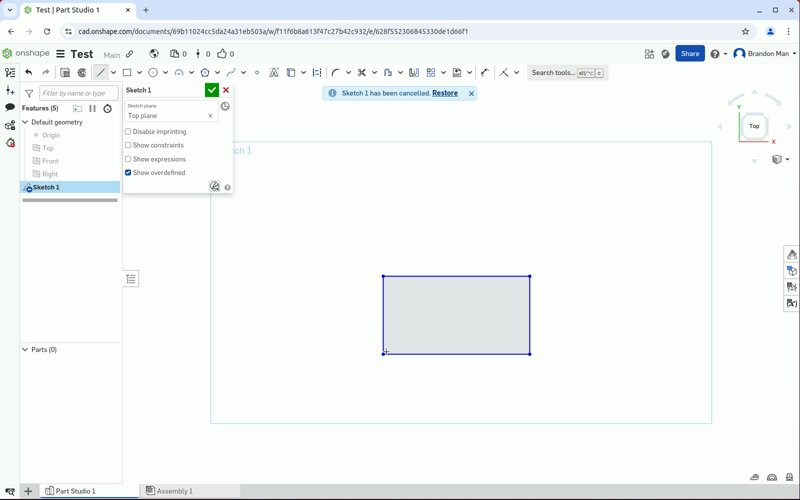
scroll(6)
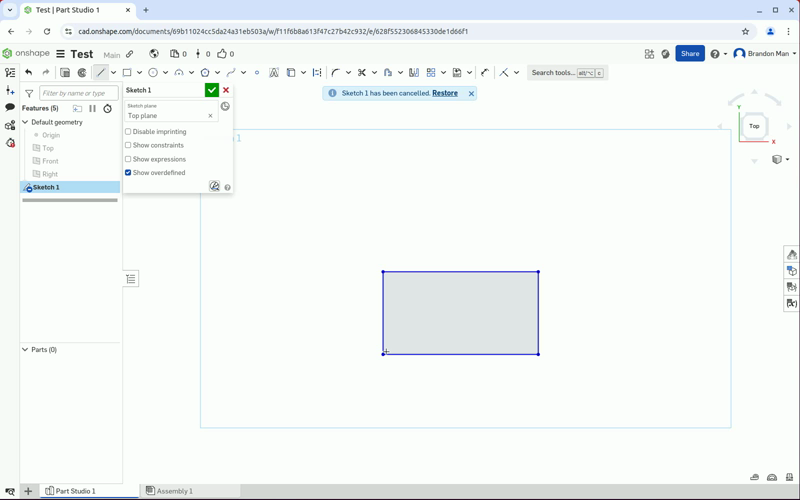
scroll(6)
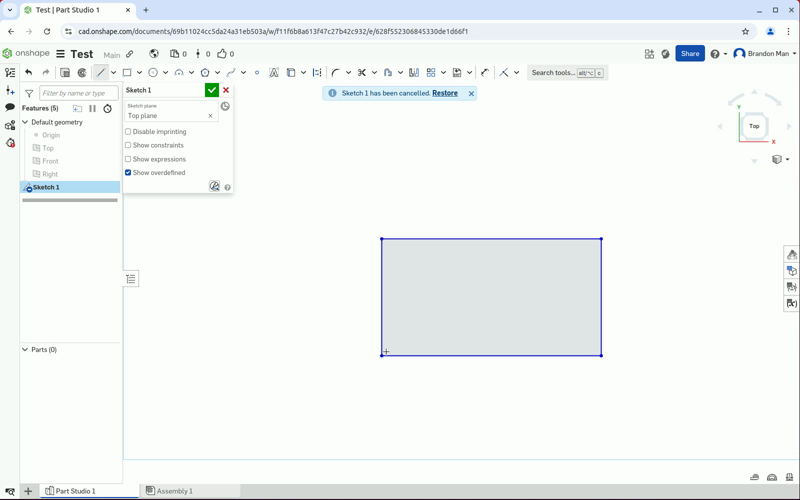
scroll(6)
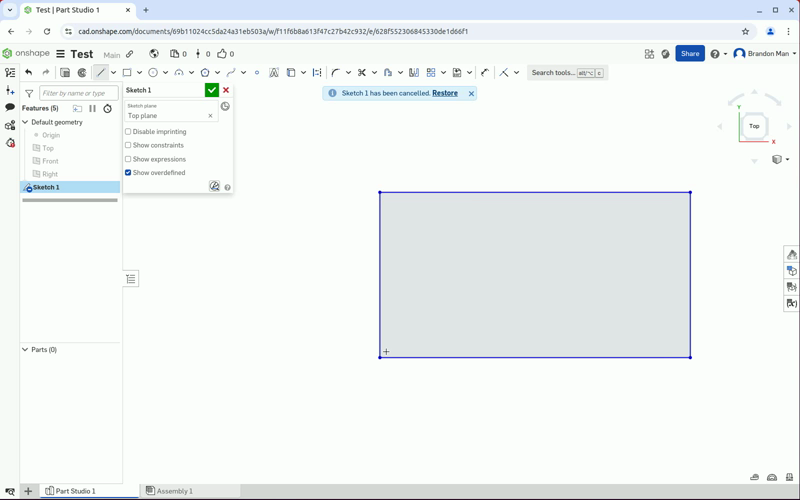
scroll(6)
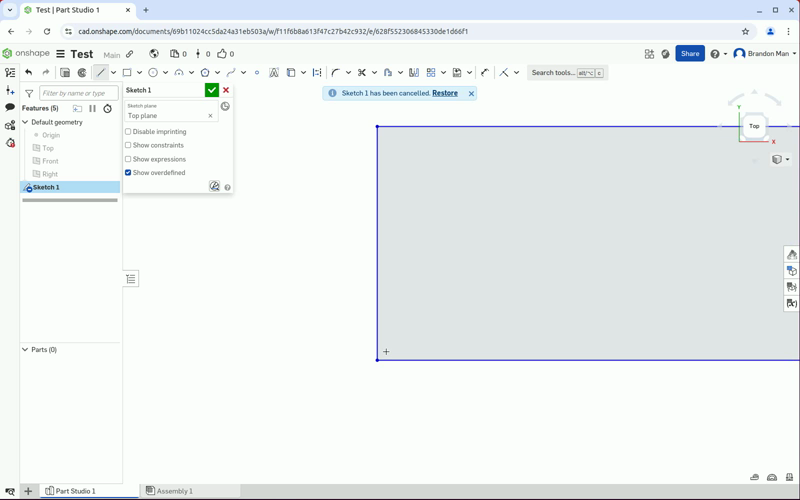
scroll(6)
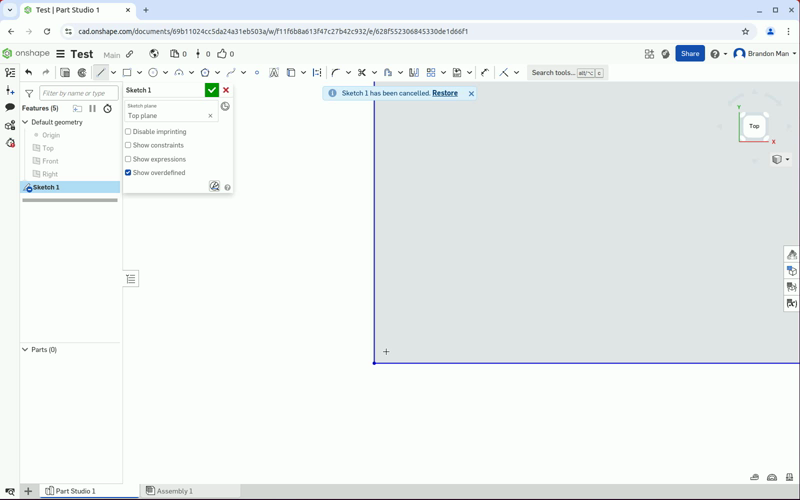
scroll(6)
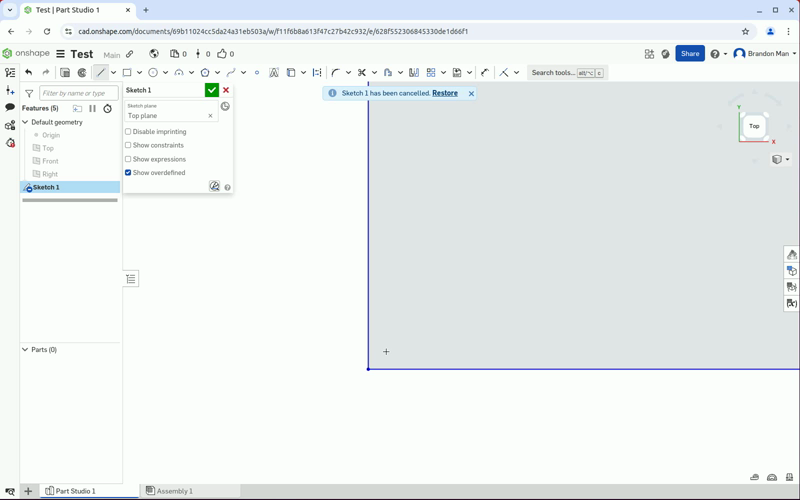
scroll(6)
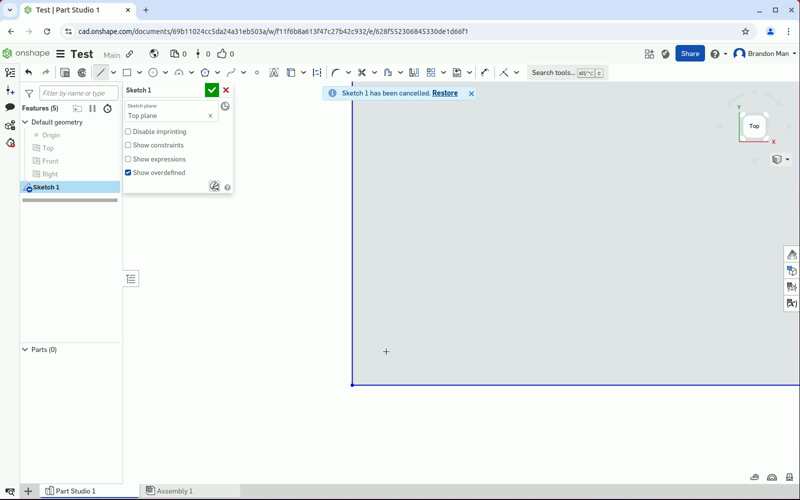
click(386, 351)
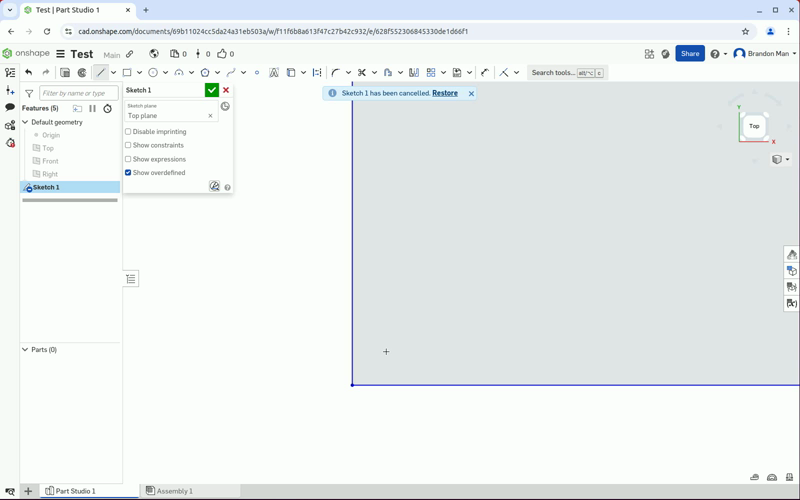
scroll(-6)
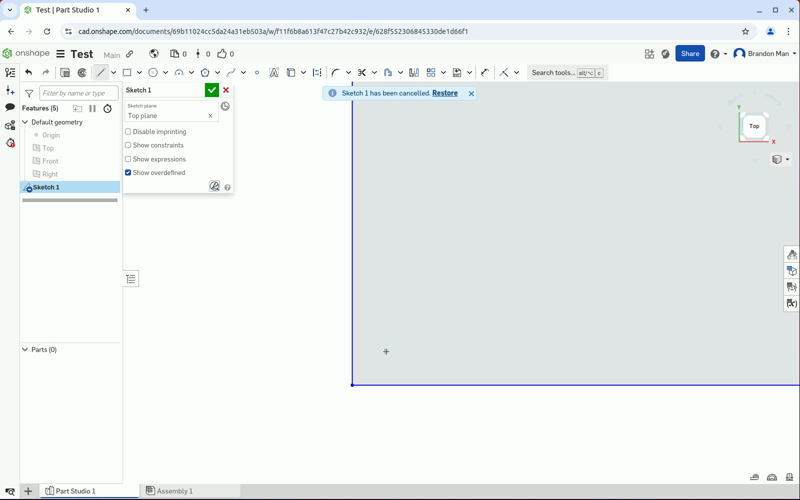
scroll(-6)
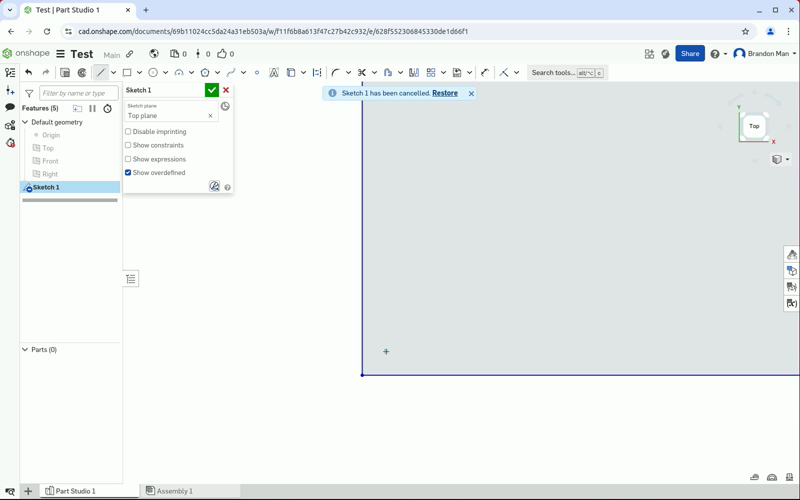
scroll(-6)
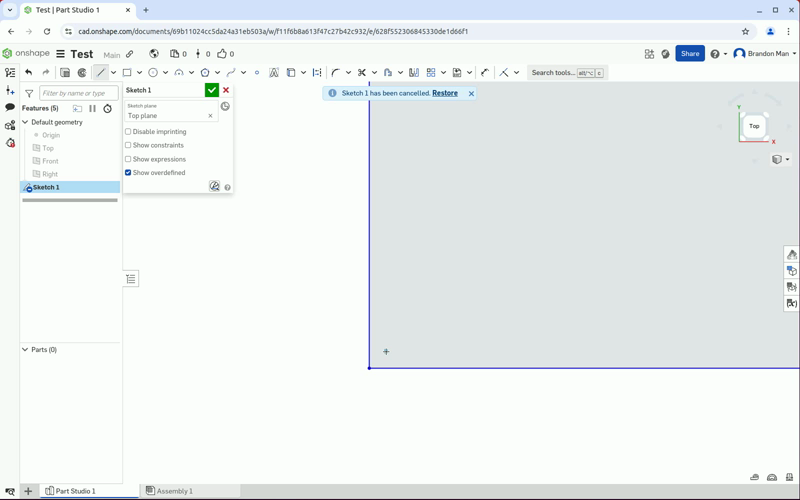
scroll(-6)
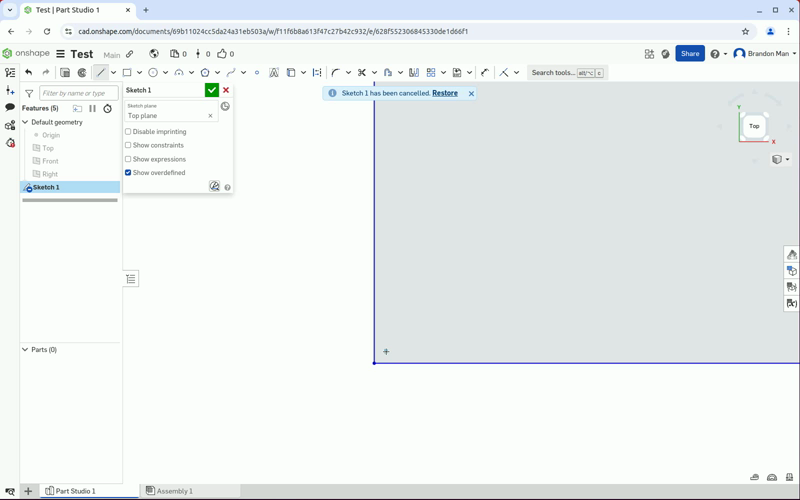
scroll(-6)
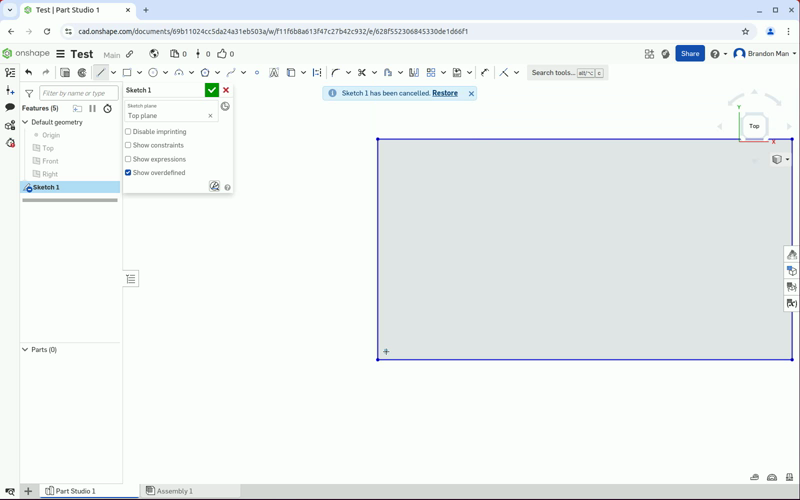
scroll(-6)
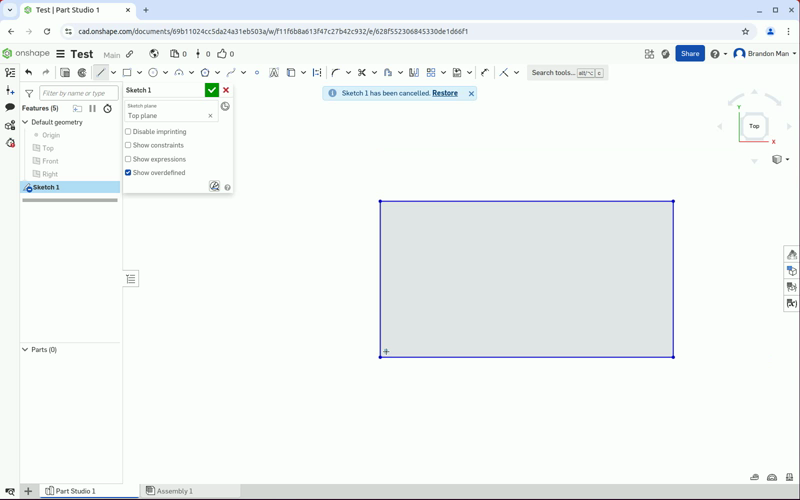
scroll(-6)
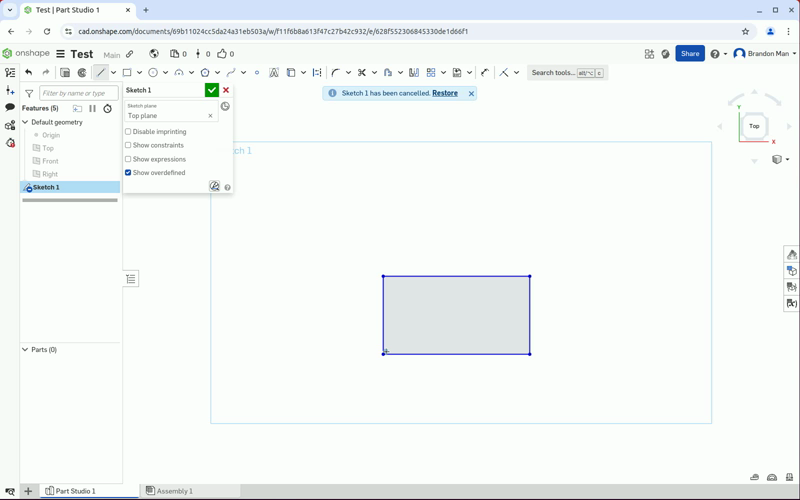
key_up(shift)
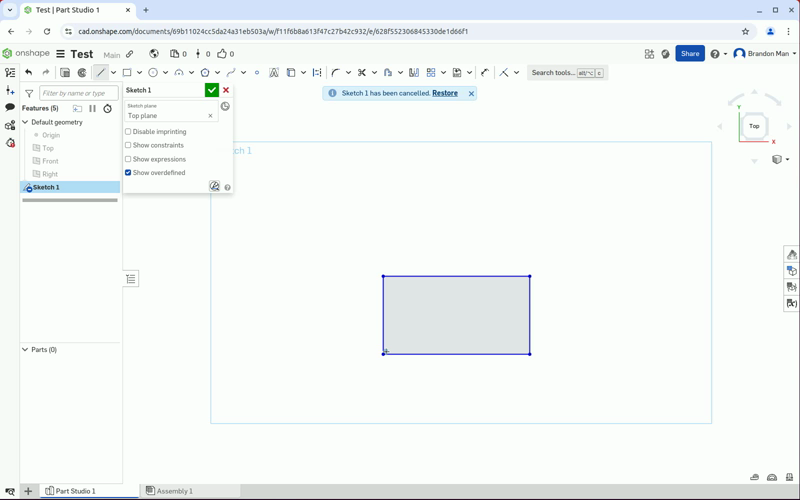
key_down(shift)
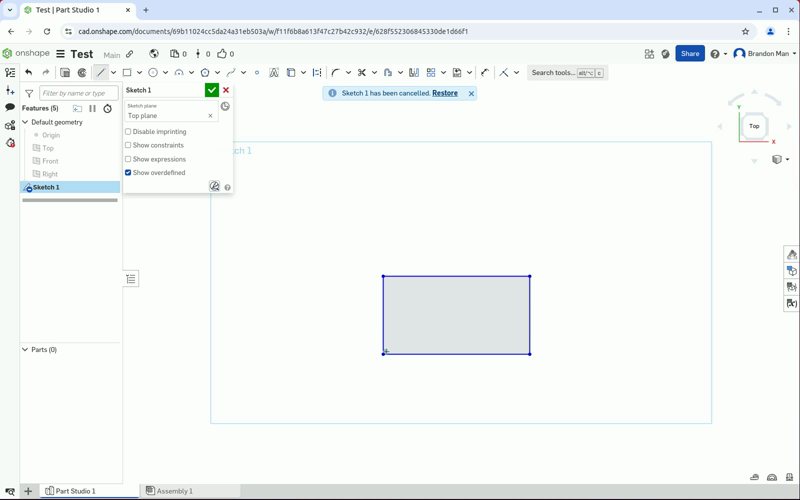
mouse_move(526, 351)
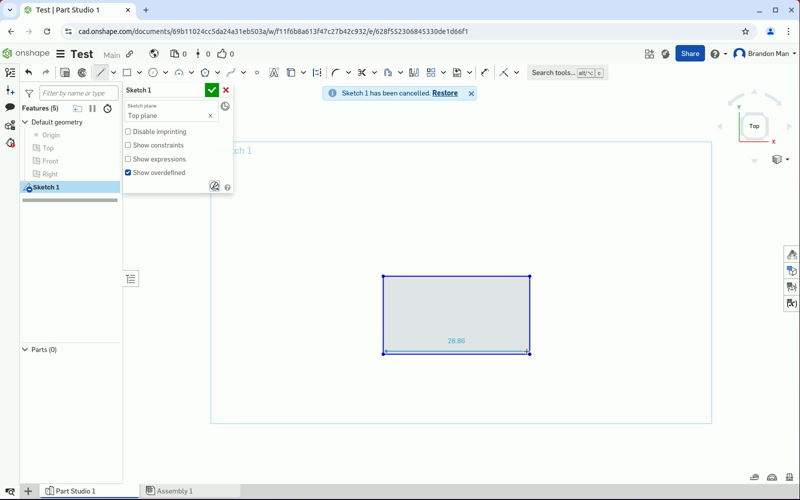
scroll(6)
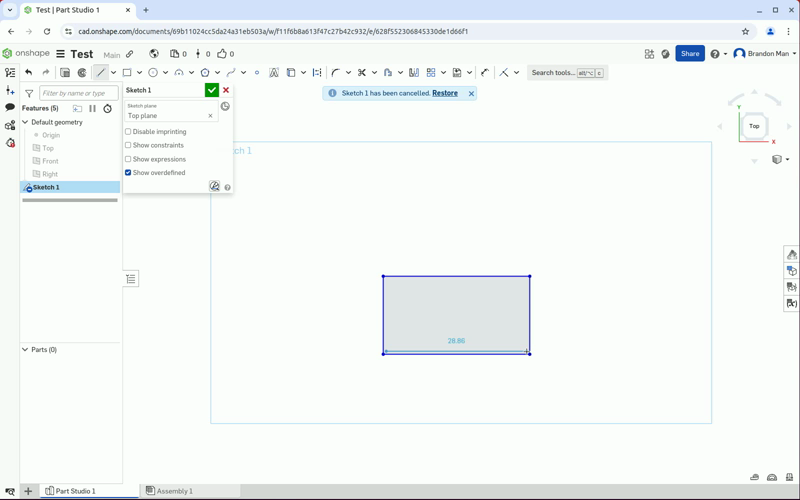
scroll(6)
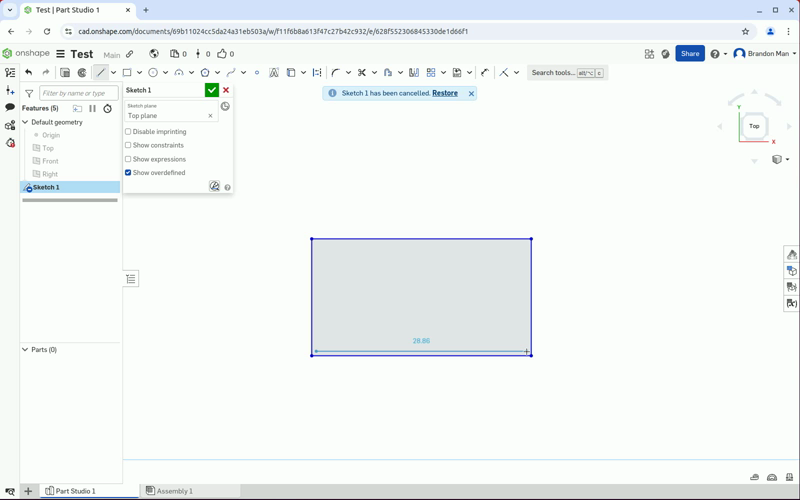
scroll(6)
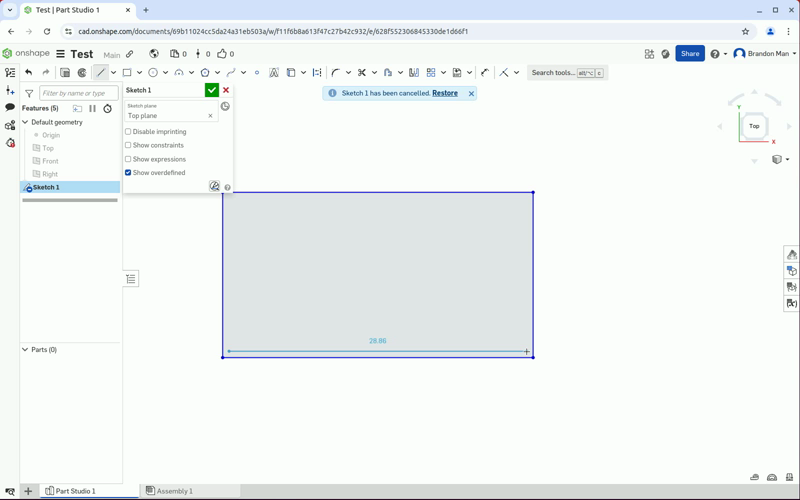
scroll(6)
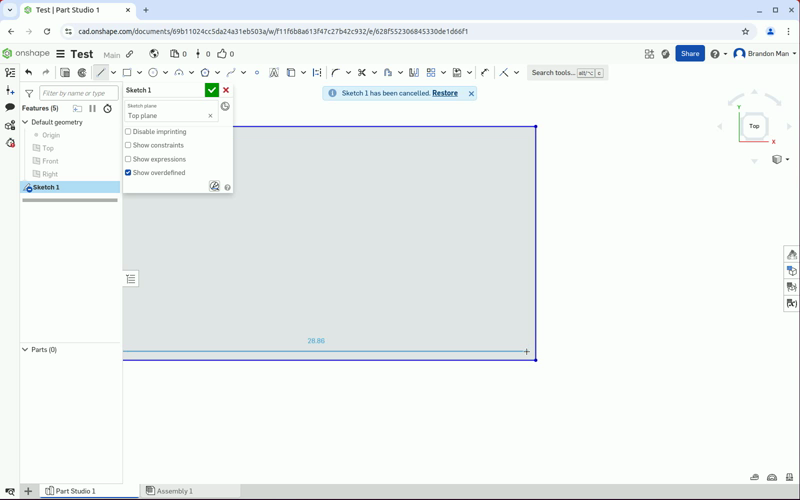
scroll(6)
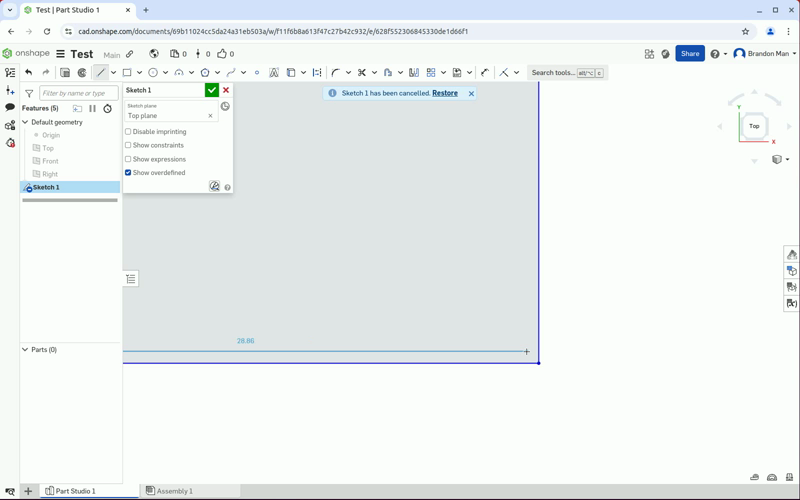
scroll(6)
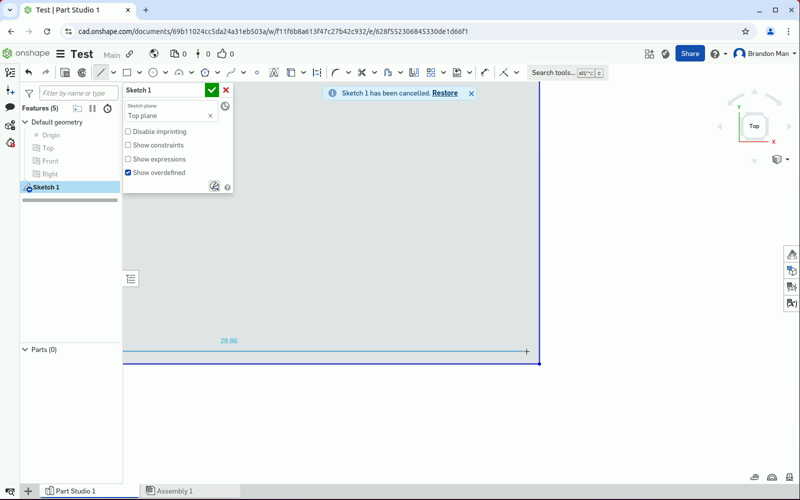
scroll(6)
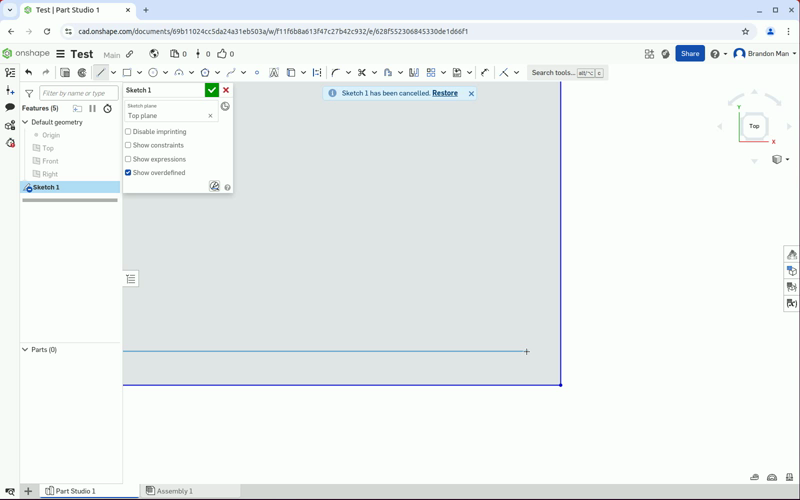
click(526, 351)
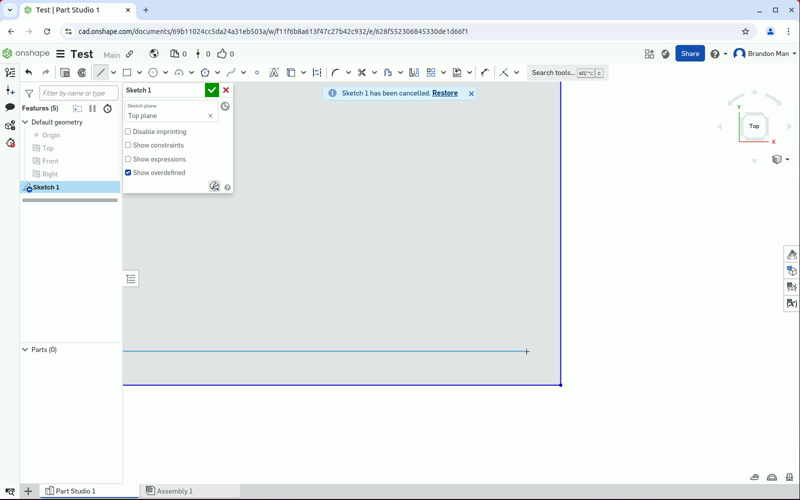
scroll(-6)
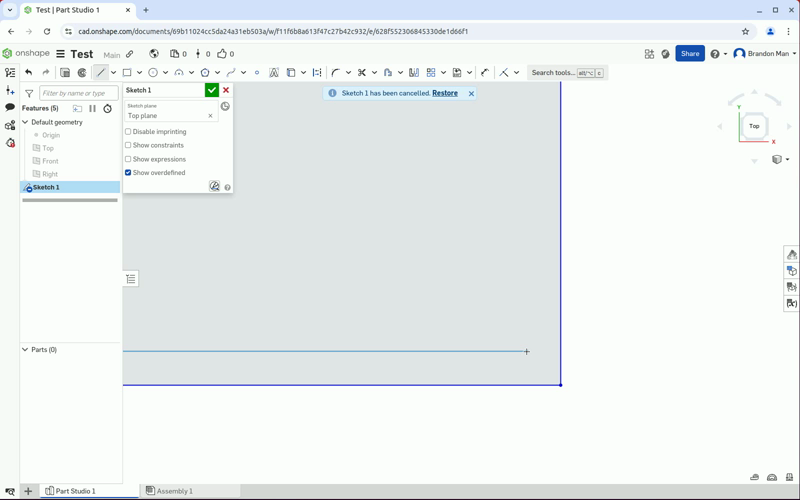
scroll(-6)
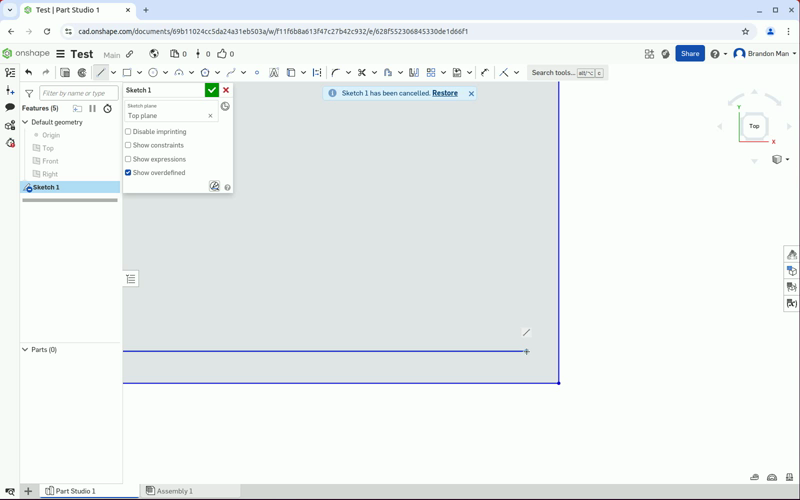
scroll(-6)
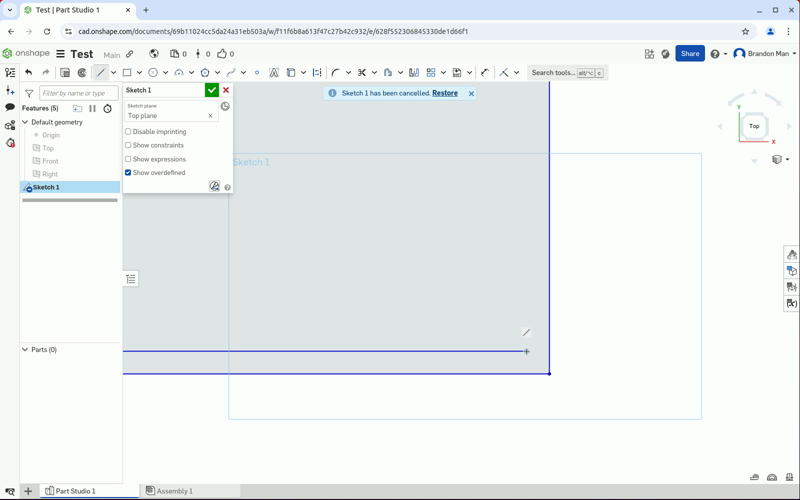
scroll(-6)
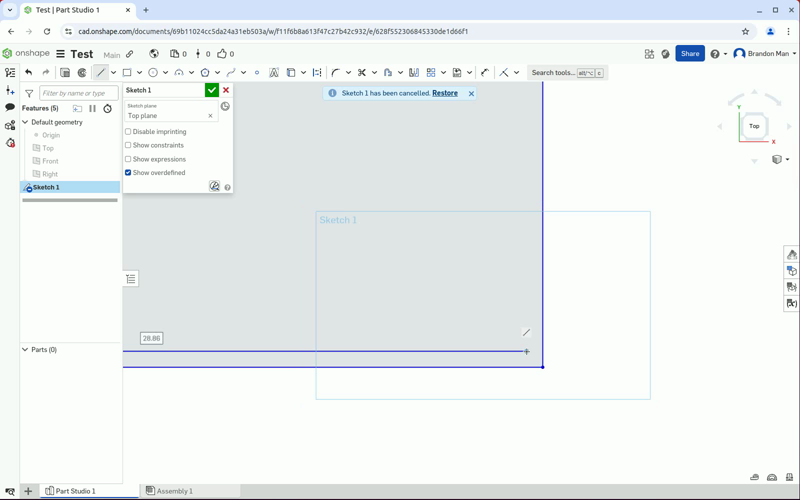
scroll(-6)
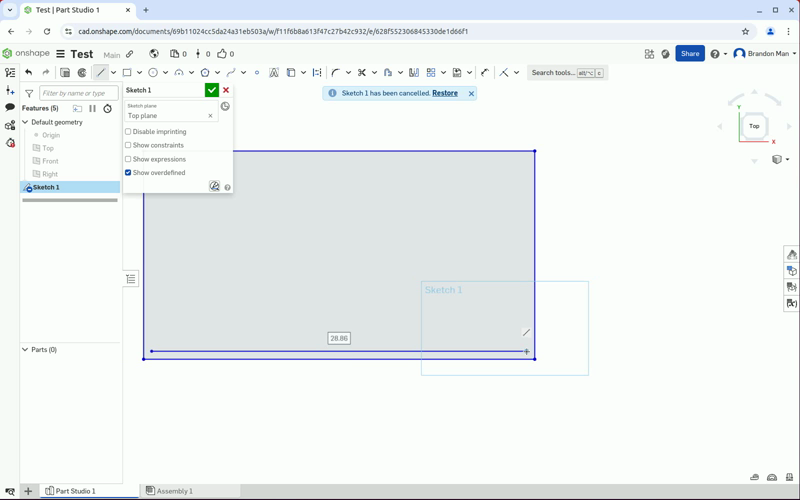
scroll(-6)
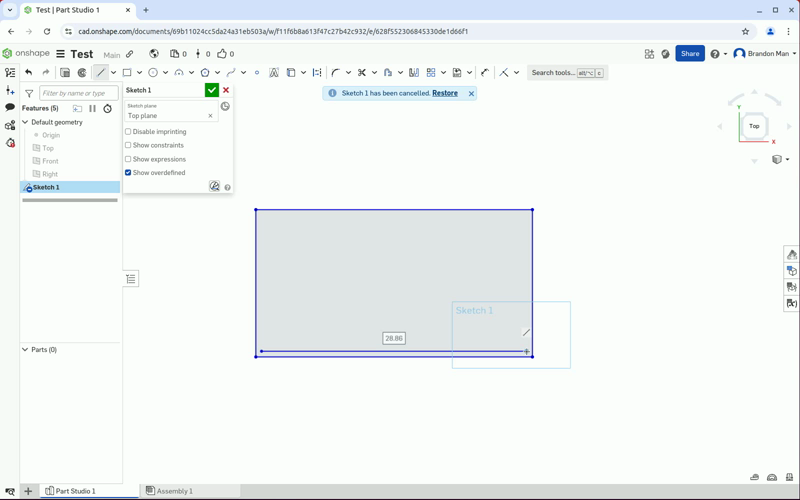
scroll(-6)
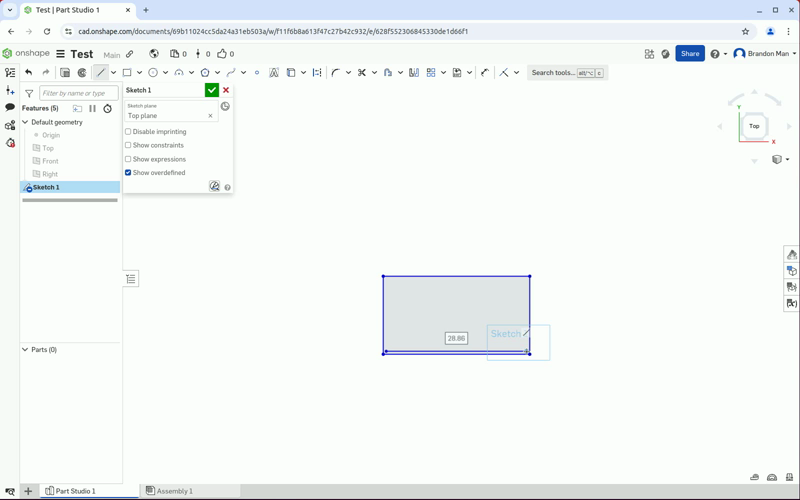
key_up(shift)
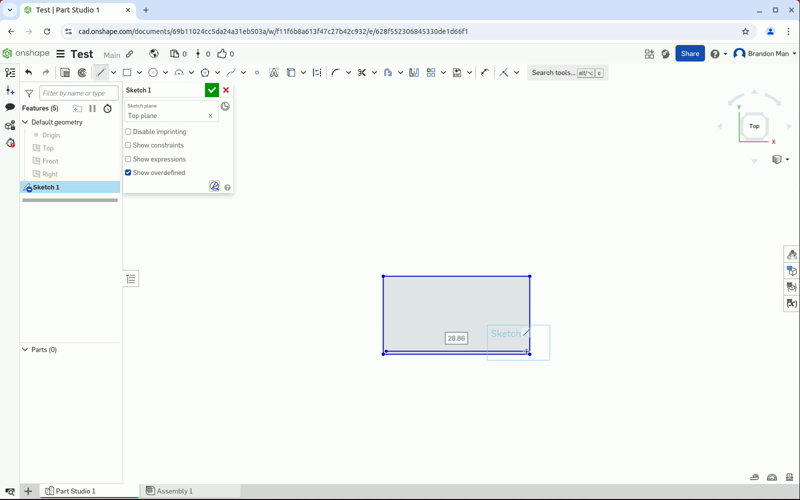
key_down(shift)
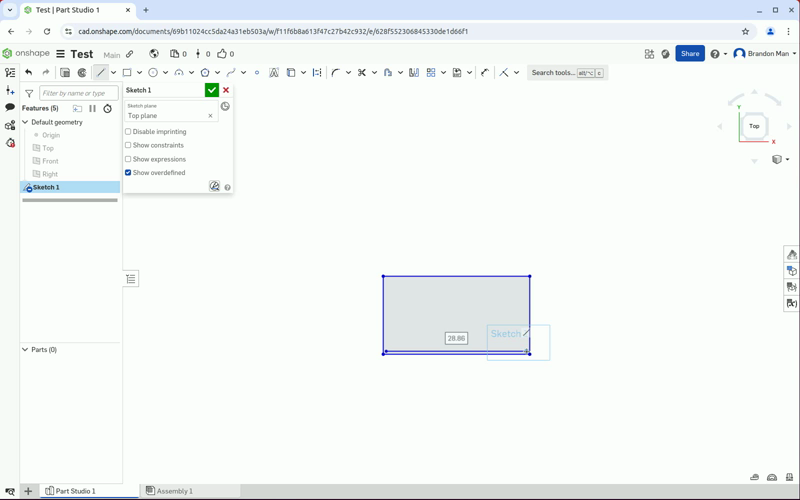
mouse_move(526, 279)
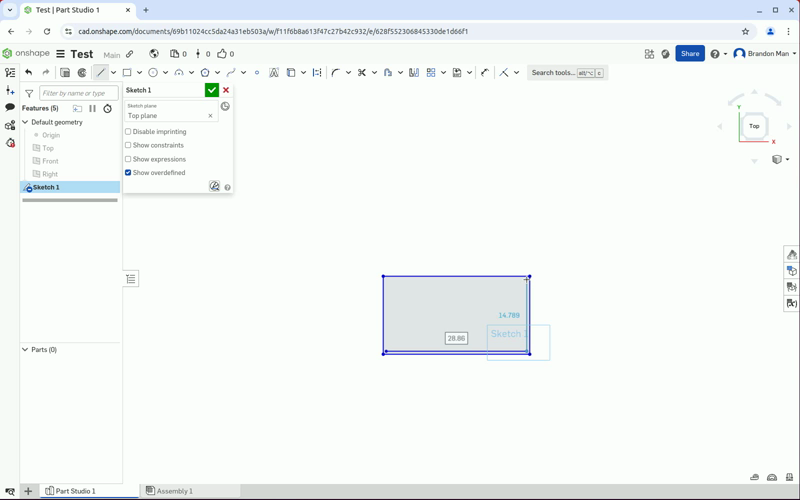
scroll(6)
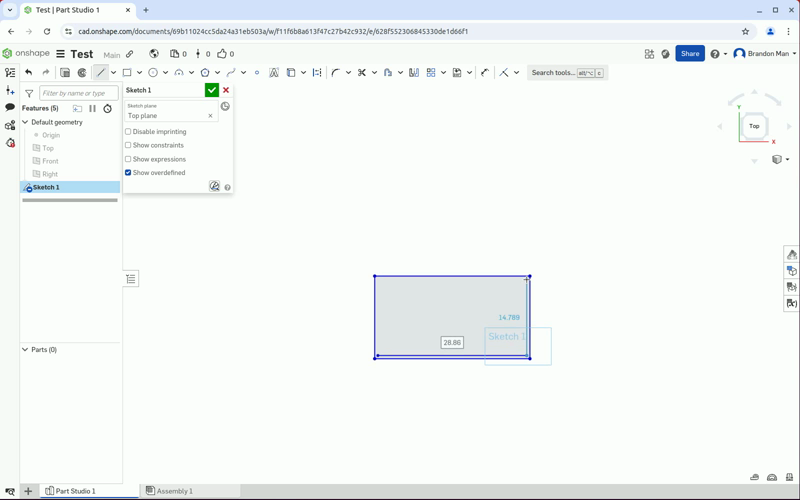
scroll(6)
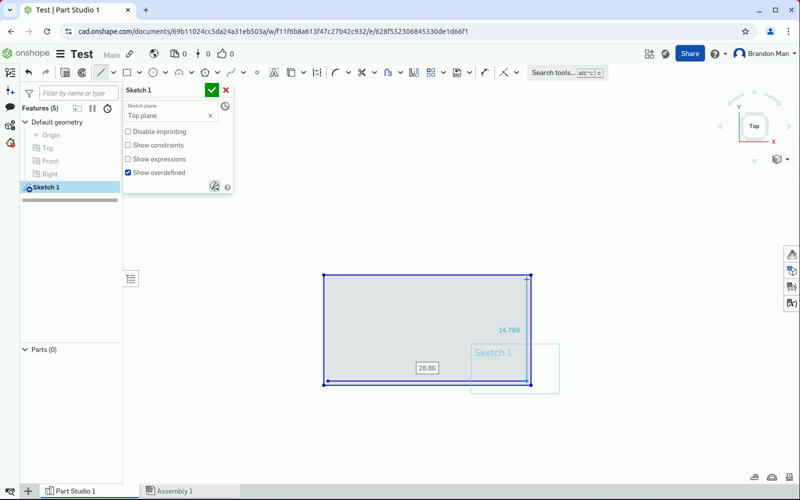
scroll(6)
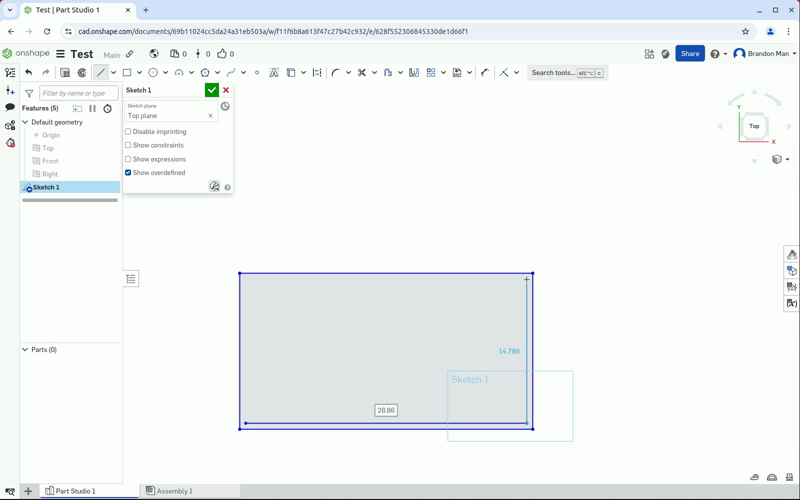
scroll(6)
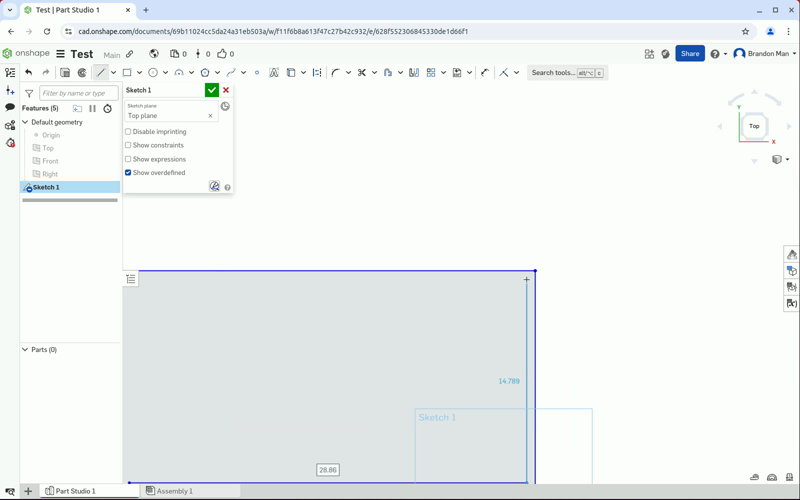
scroll(6)
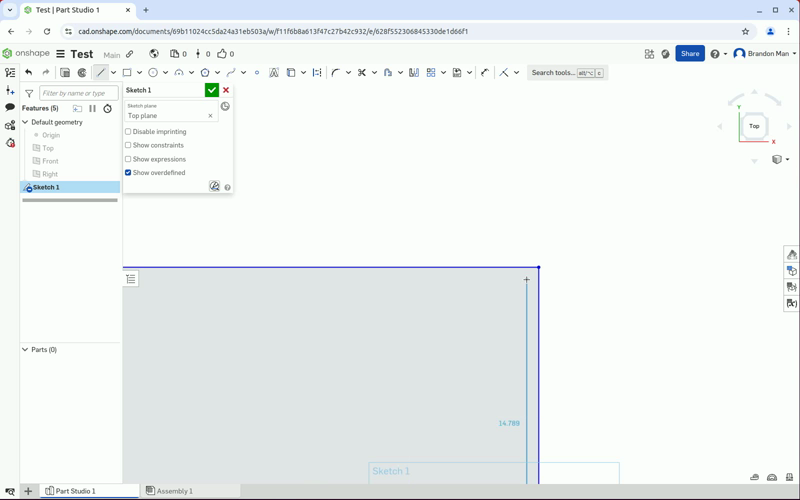
scroll(6)
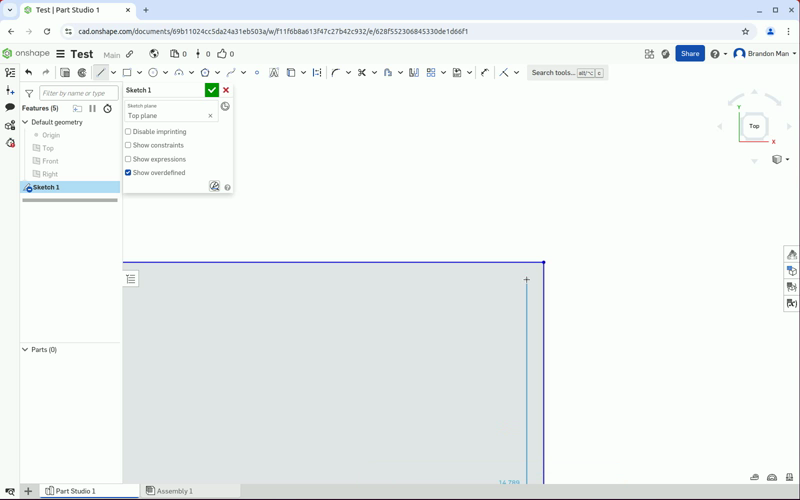
scroll(6)
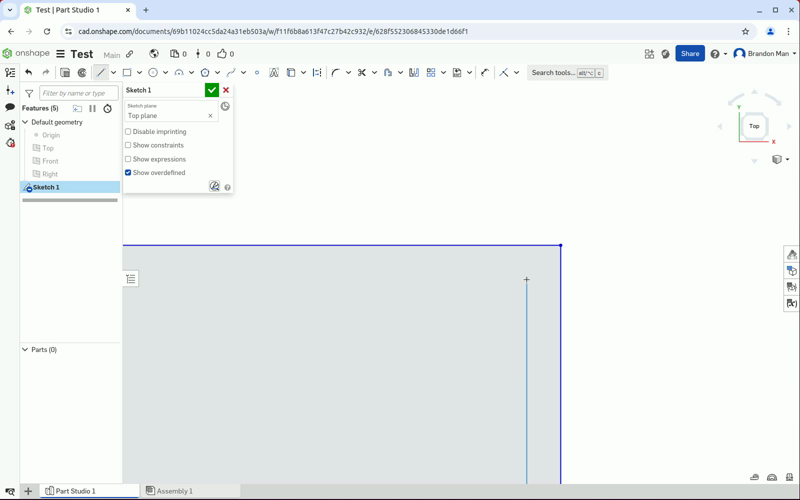
click(526, 279)
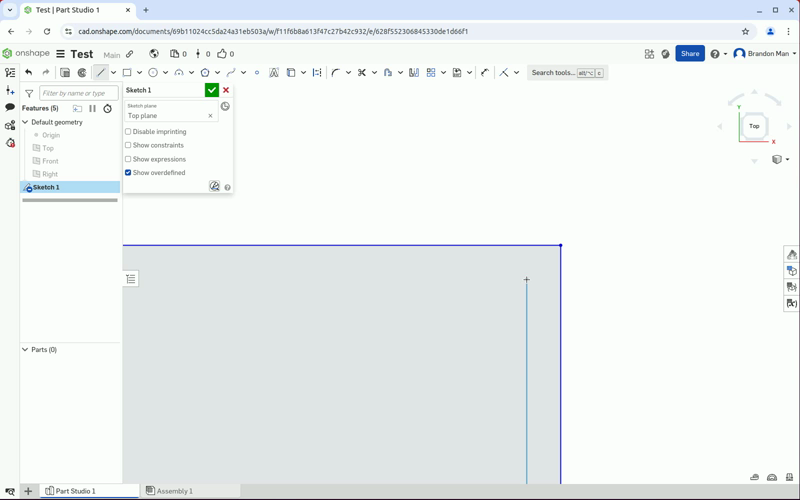
scroll(-6)
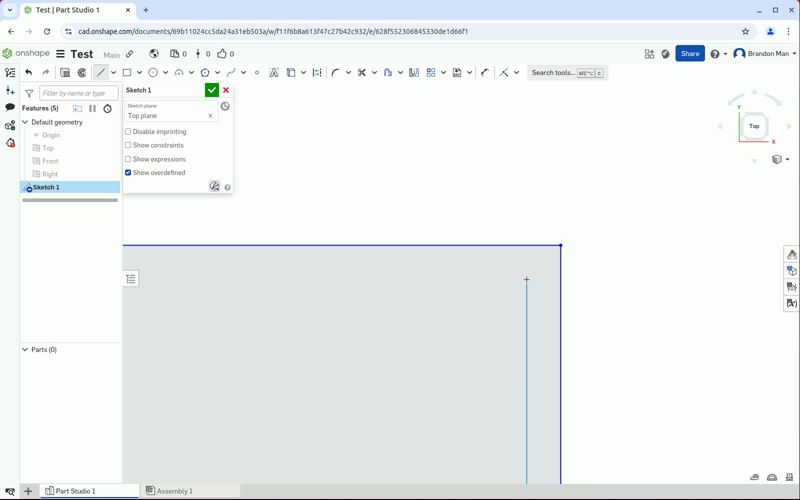
scroll(-6)
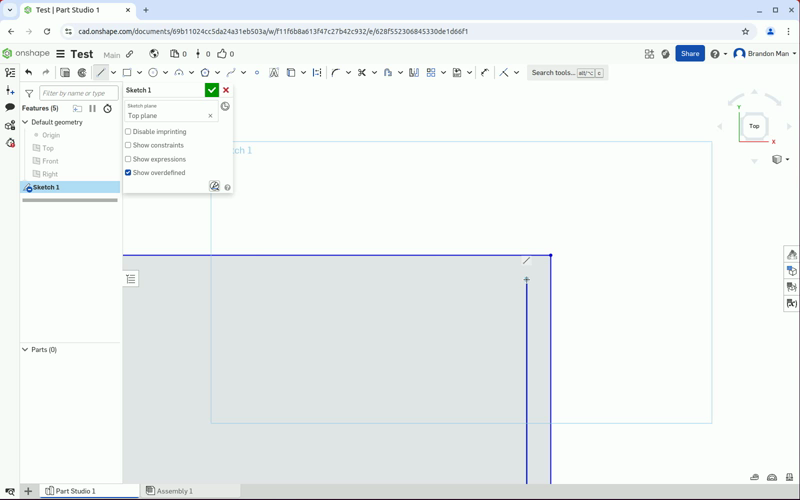
scroll(-6)
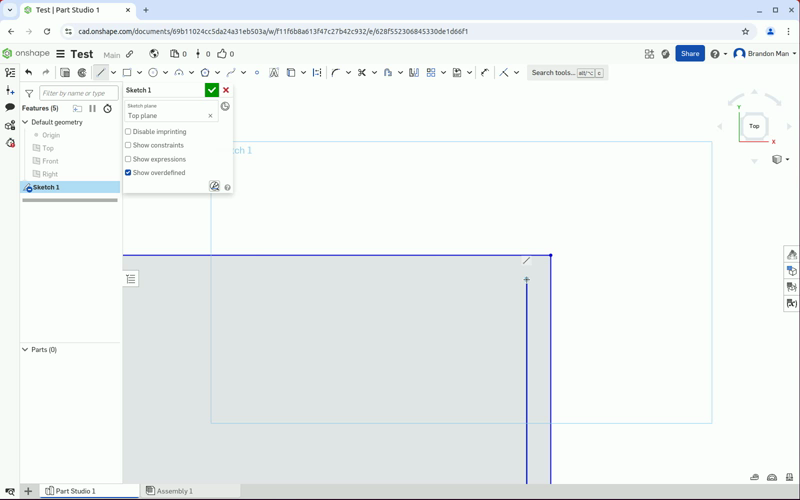
scroll(-6)
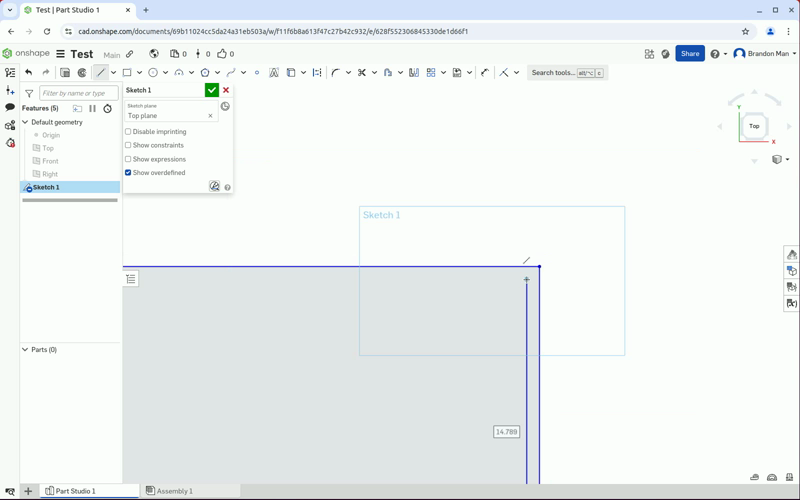
scroll(-6)
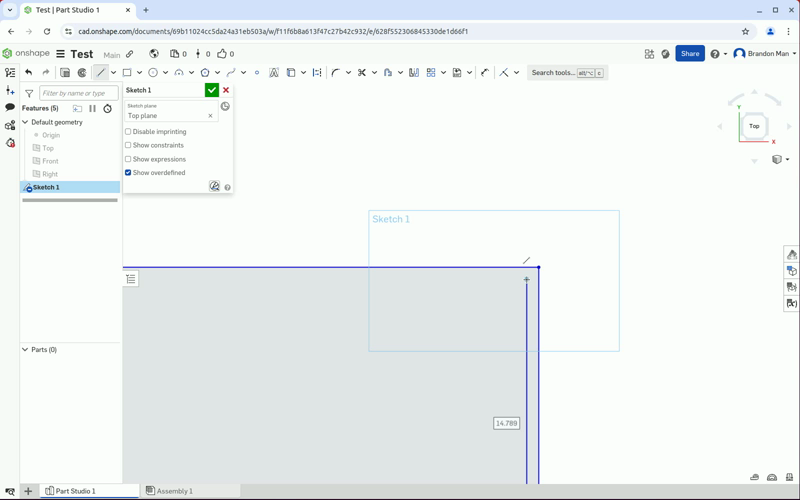
scroll(-6)
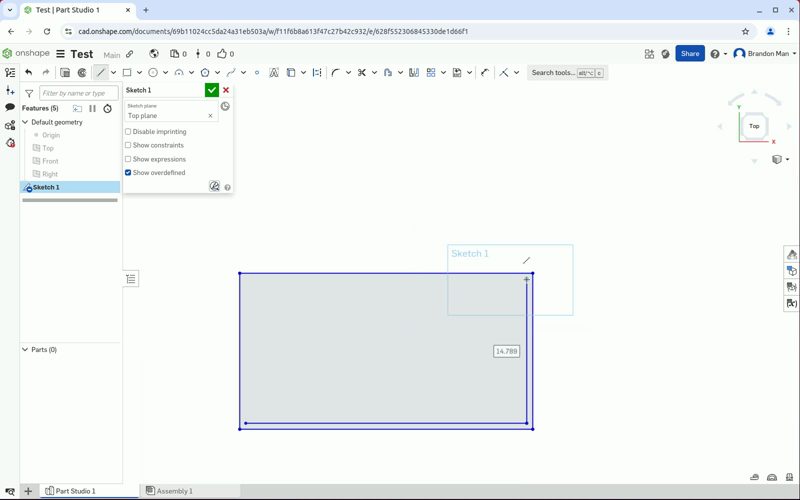
scroll(-6)
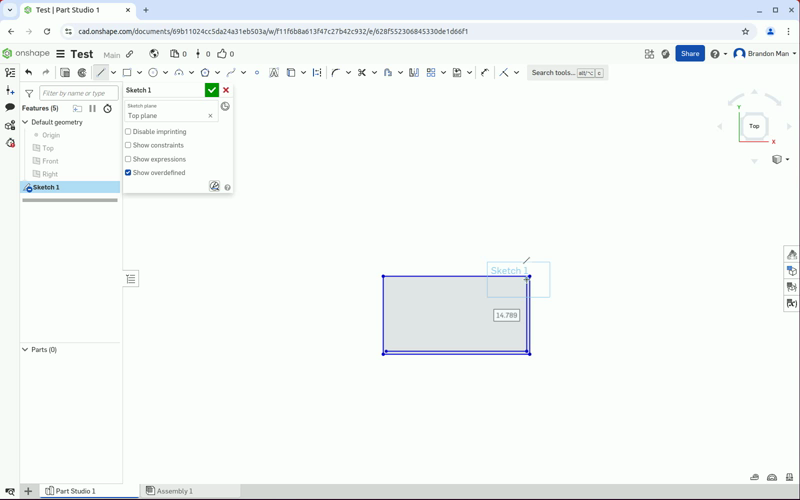
key_up(shift)
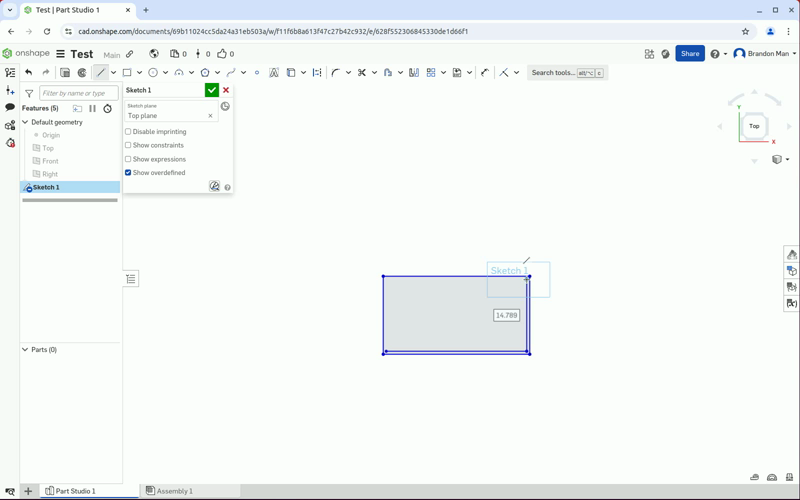
key_down(shift)
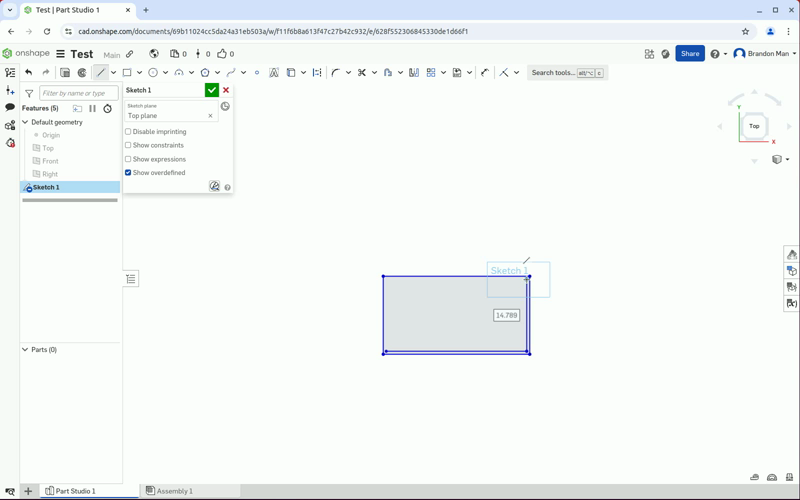
mouse_move(386, 279)
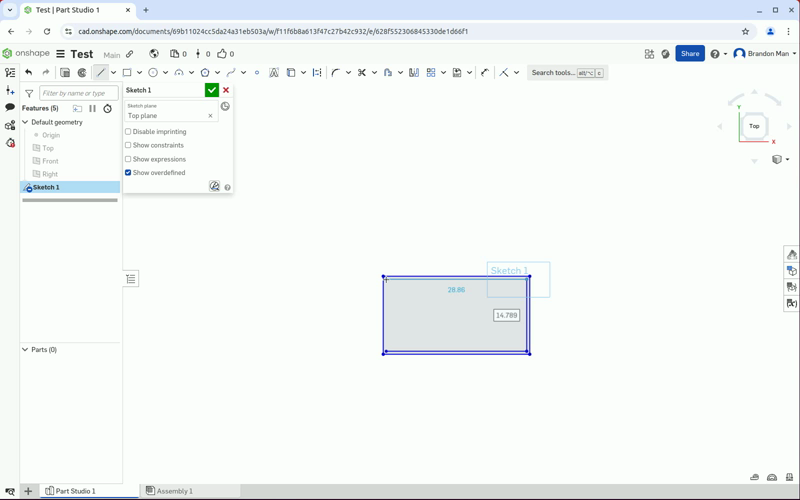
scroll(6)
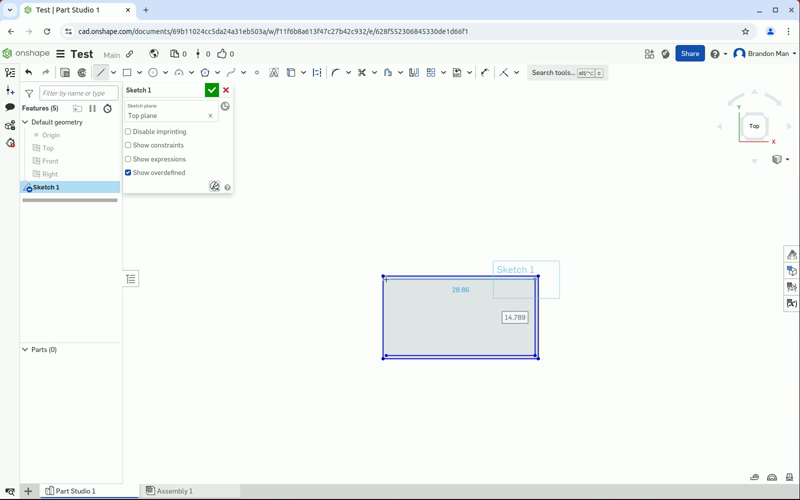
scroll(6)
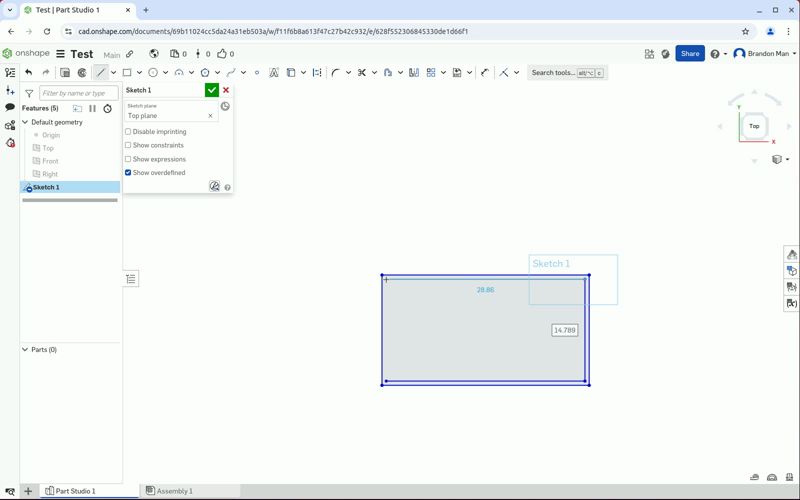
scroll(6)
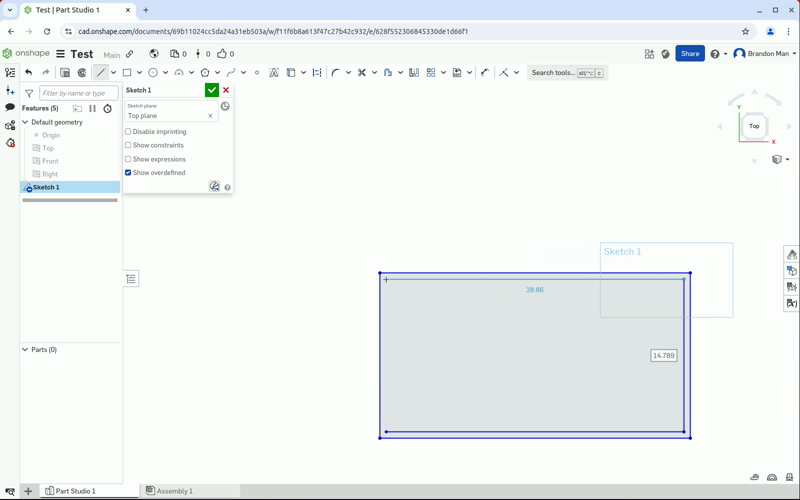
scroll(6)
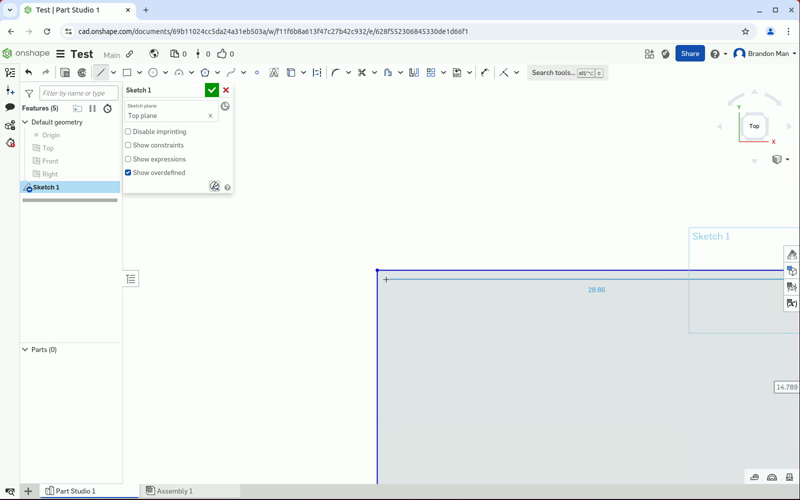
scroll(6)
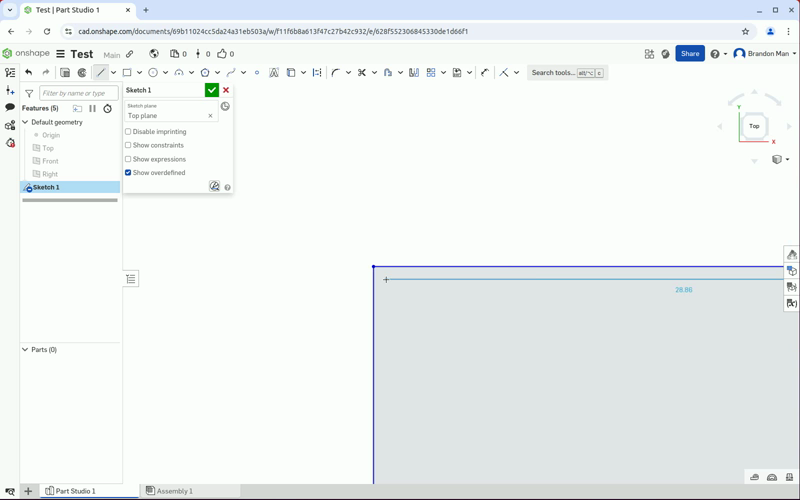
scroll(6)
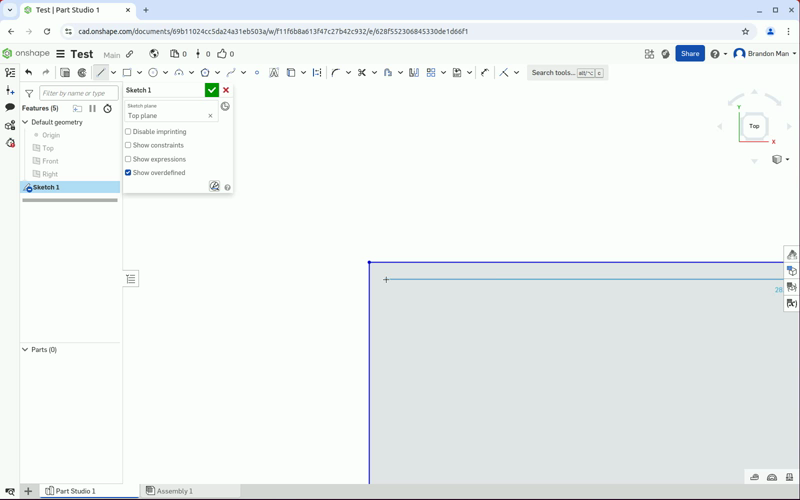
scroll(6)
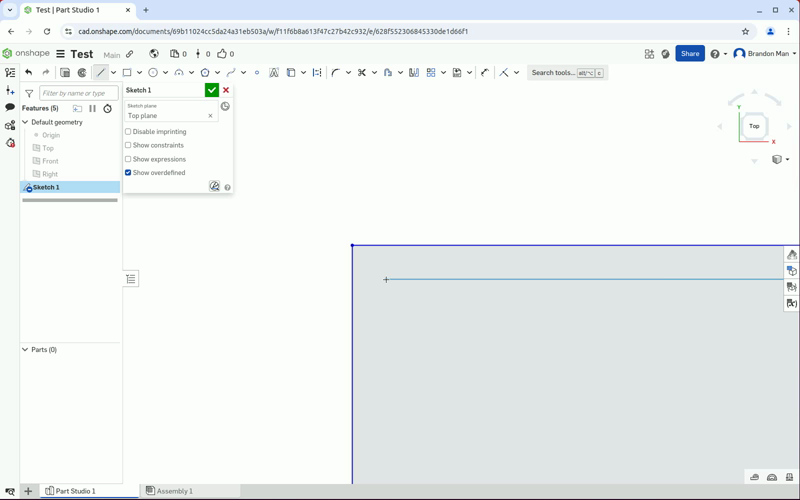
click(386, 279)
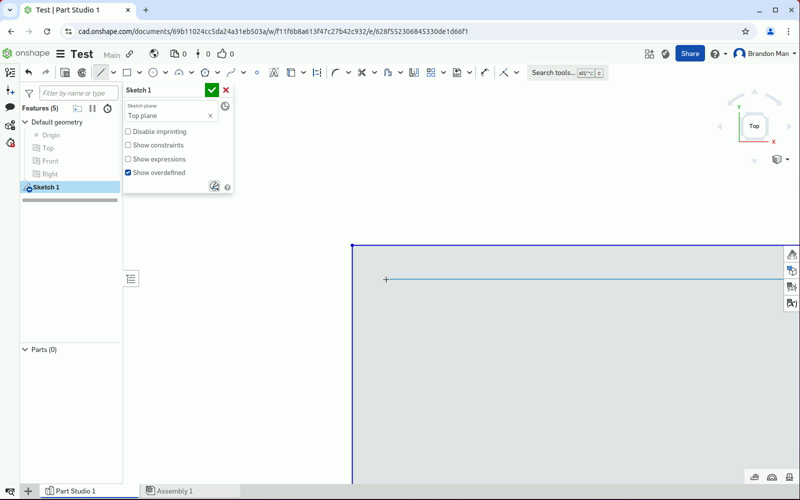
scroll(-6)
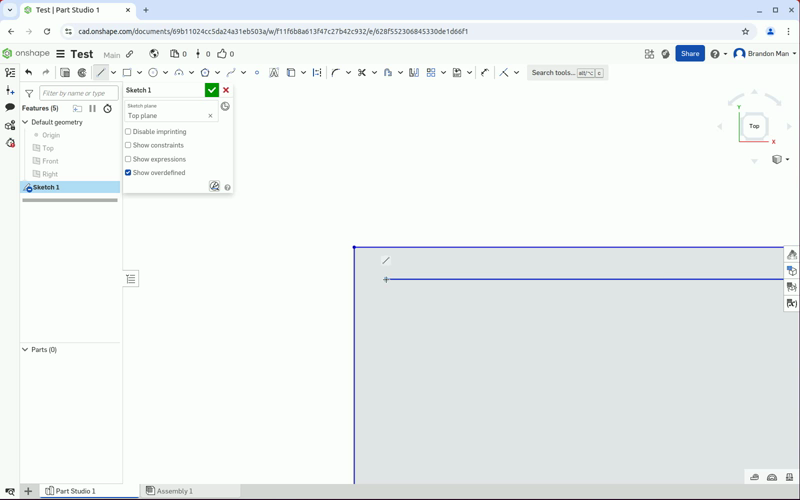
scroll(-6)
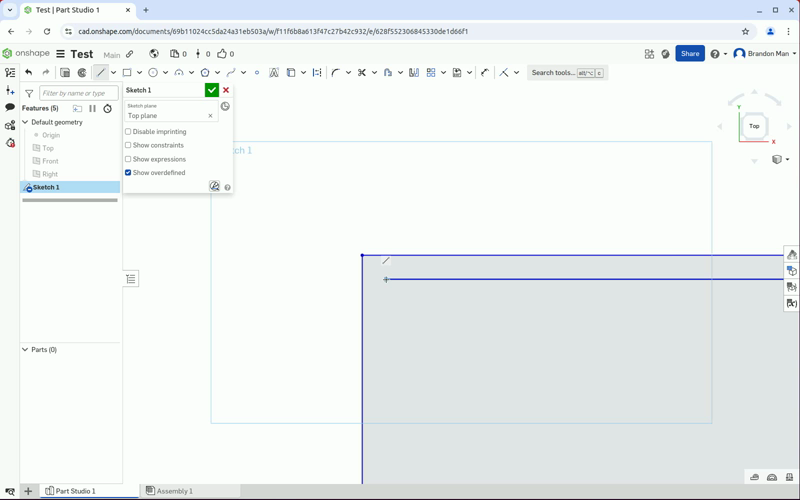
scroll(-6)
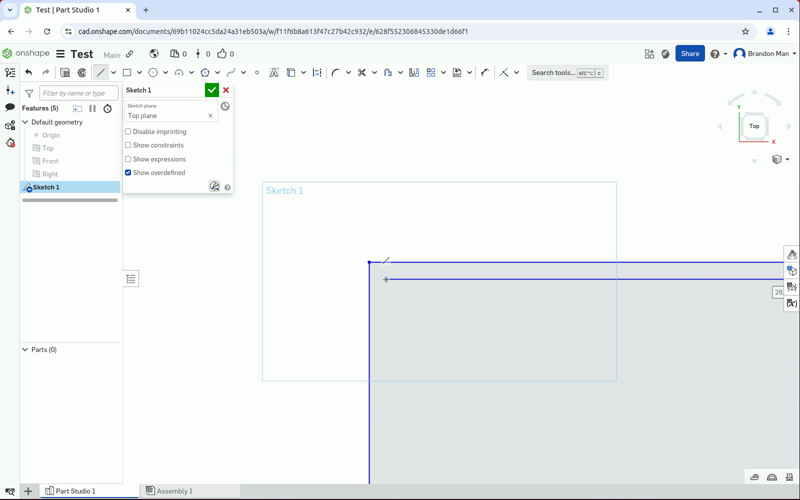
scroll(-6)
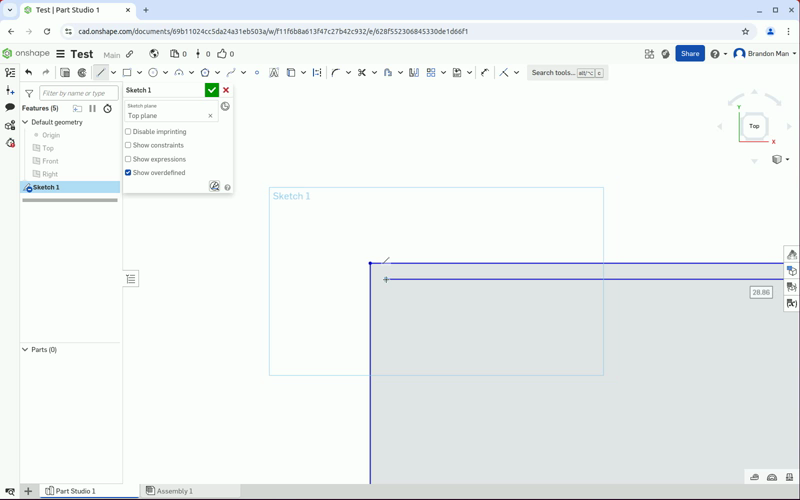
scroll(-6)
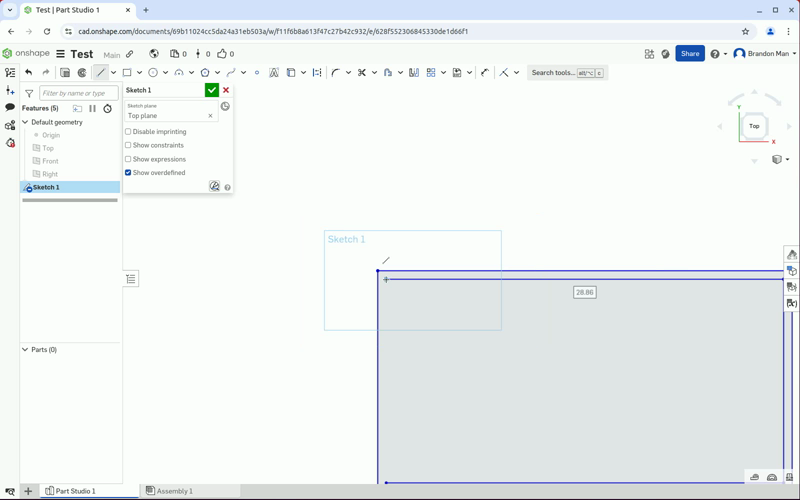
scroll(-6)
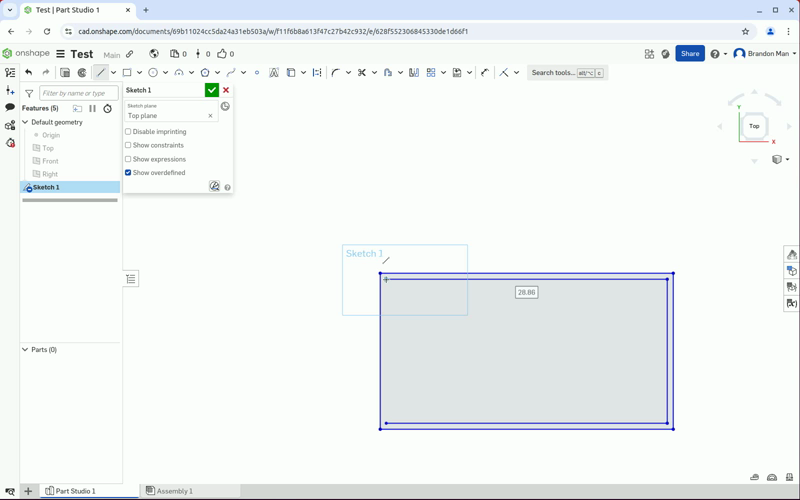
scroll(-6)
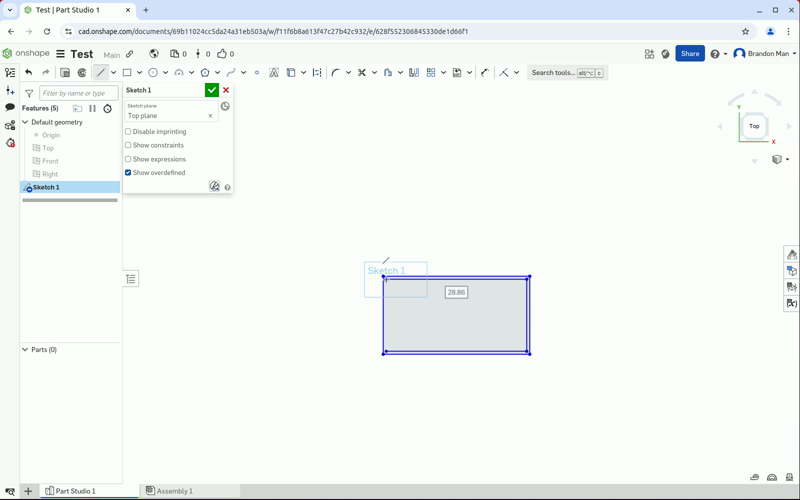
key_up(shift)
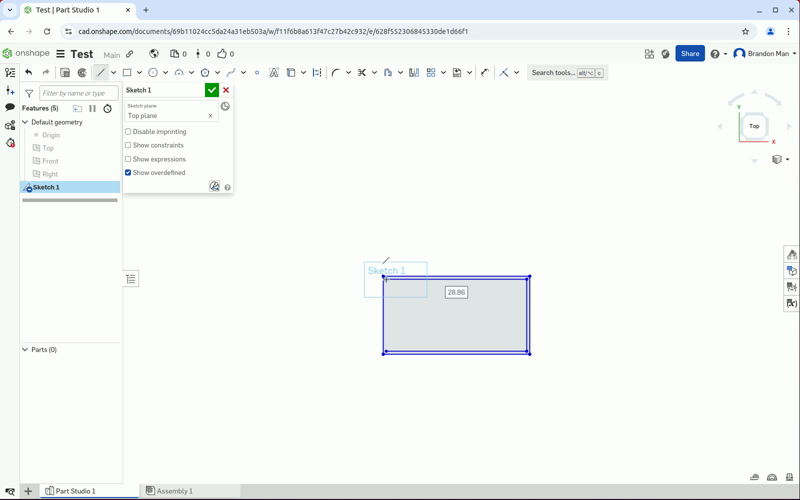
key_down(shift)
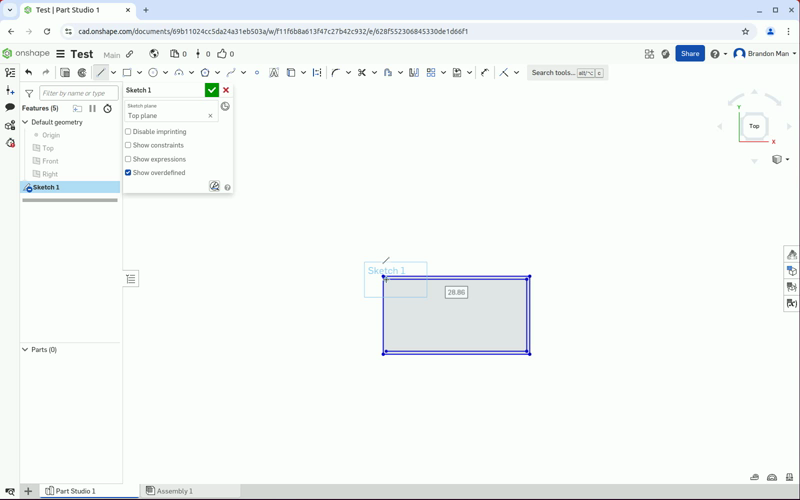
mouse_move(386, 351)
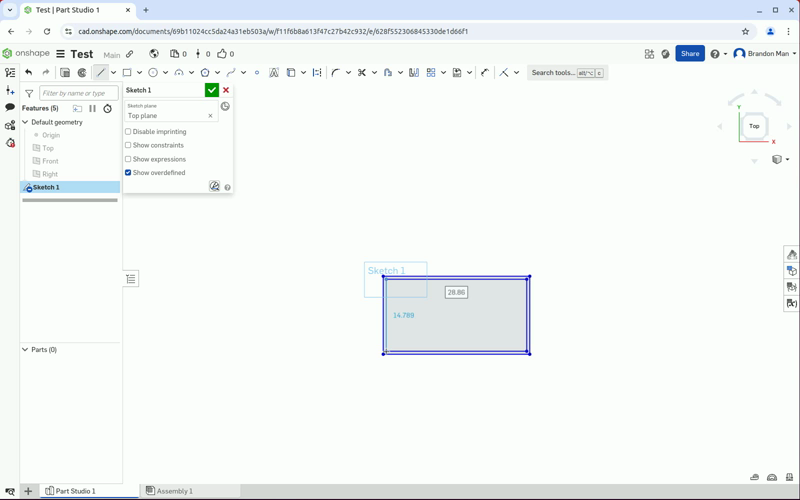
scroll(6)
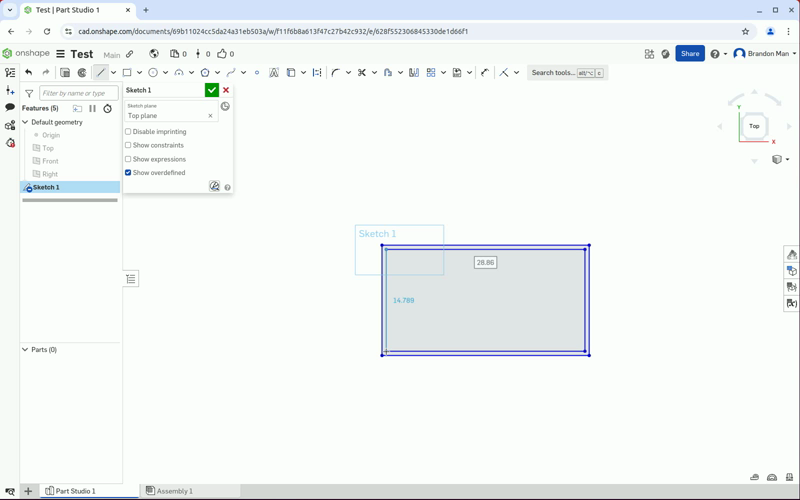
scroll(6)
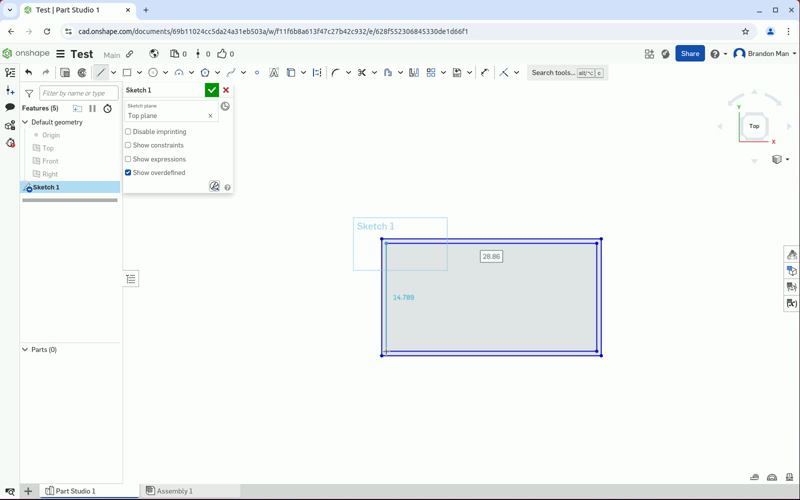
scroll(6)
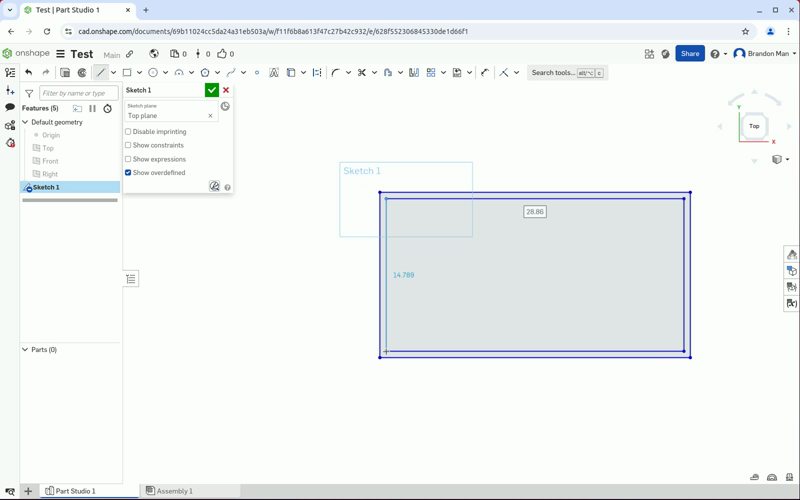
scroll(6)
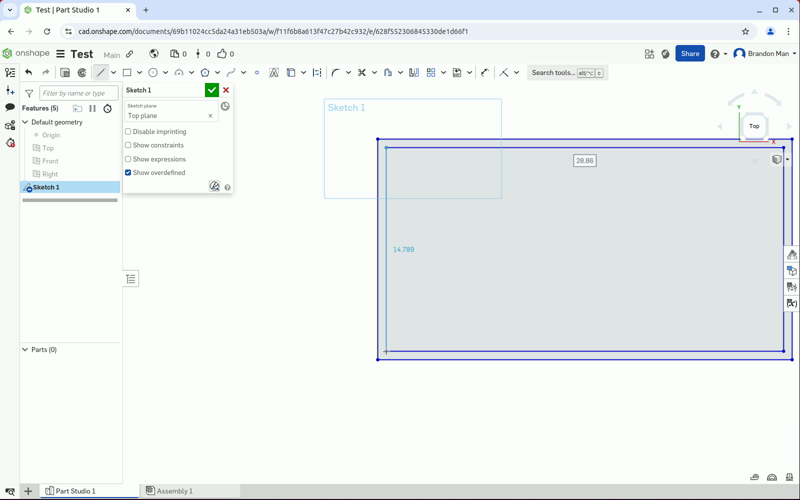
scroll(6)
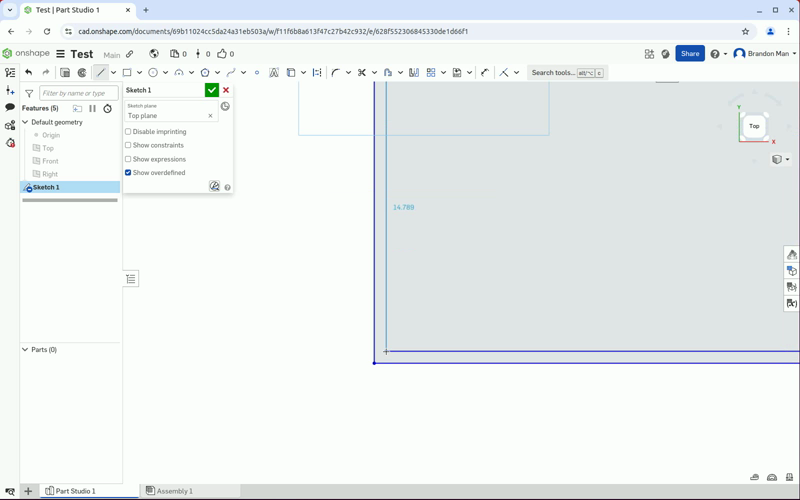
scroll(6)
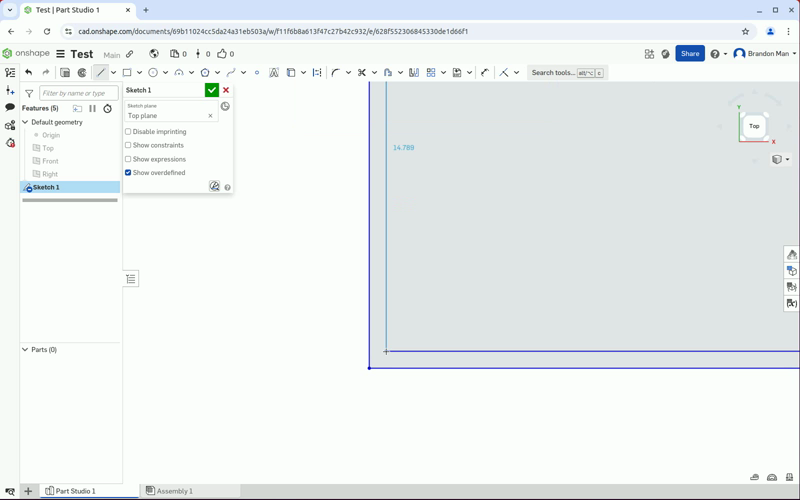
scroll(6)
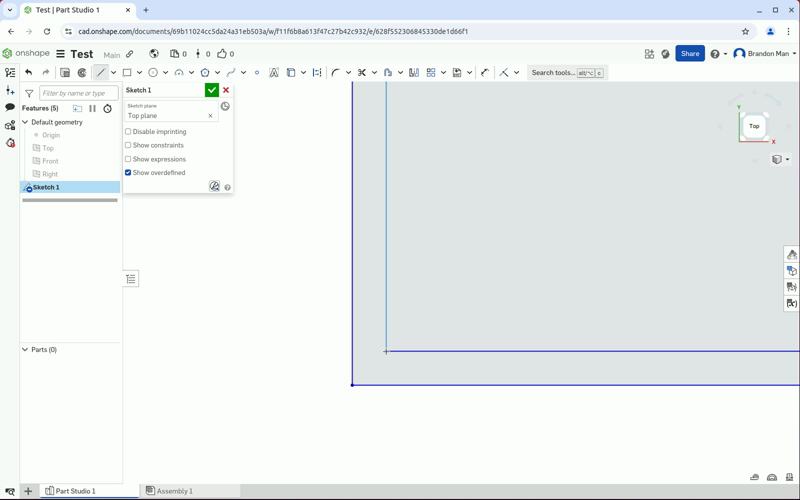
key_up(shift)
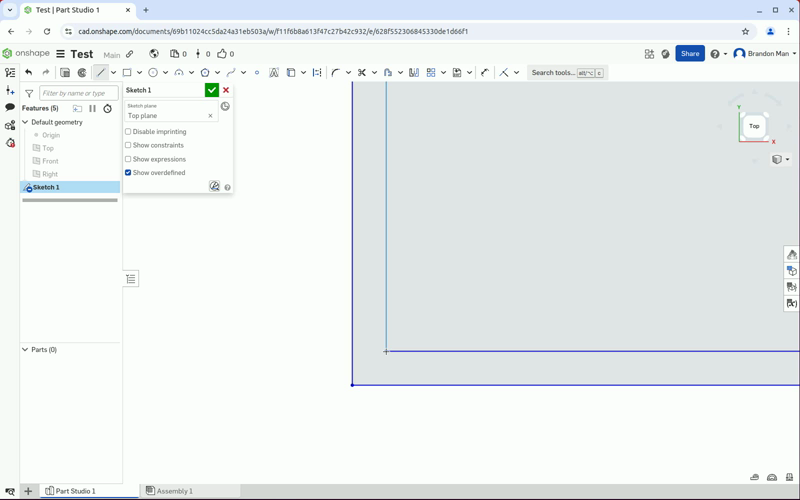
click(386, 351)
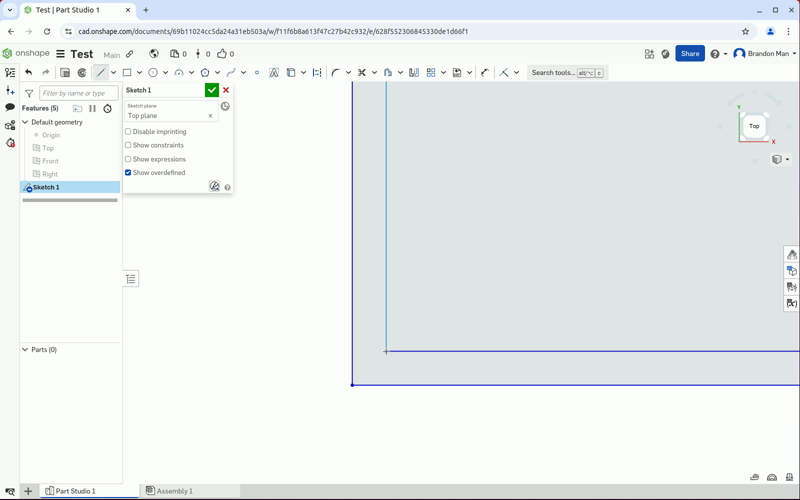
scroll(-6)
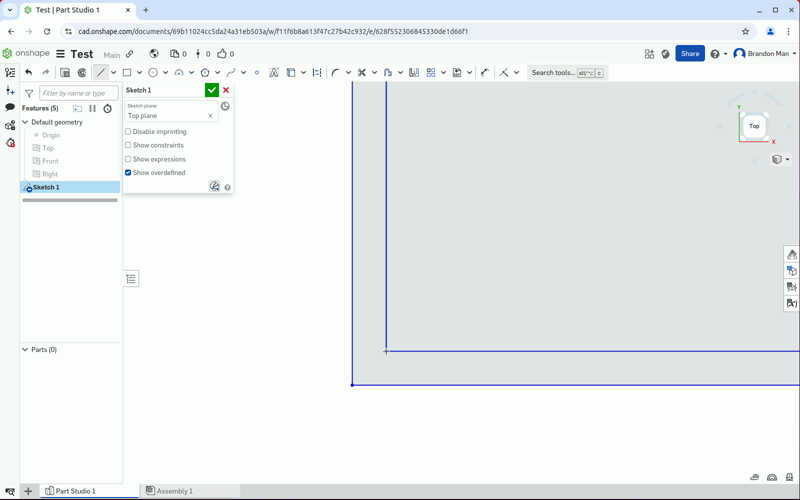
scroll(-6)
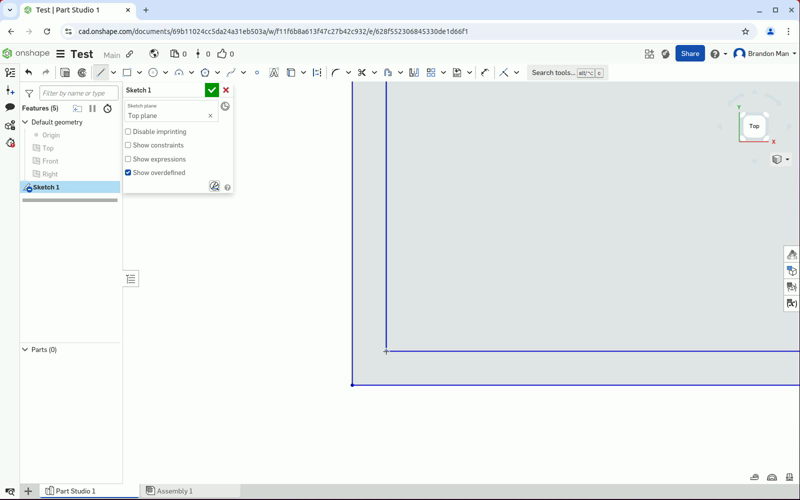
scroll(-6)
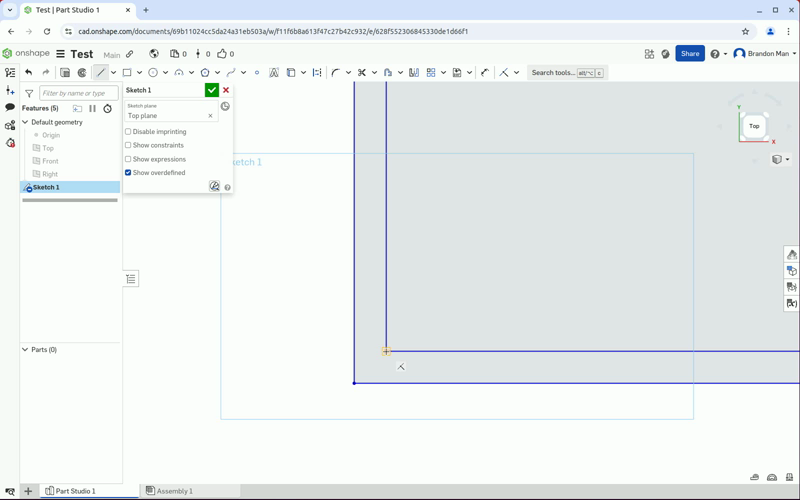
scroll(-6)
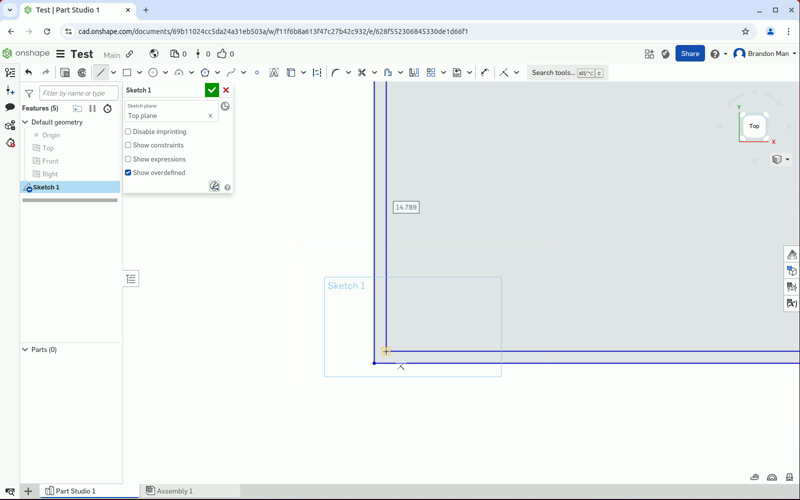
scroll(-6)
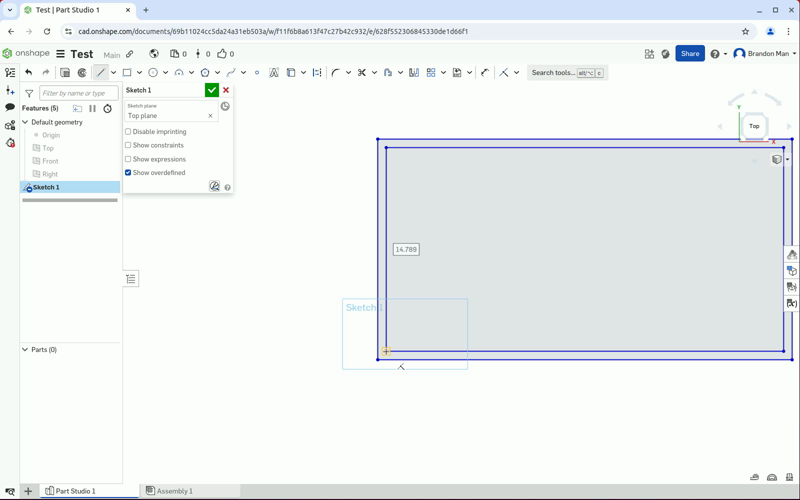
scroll(-6)
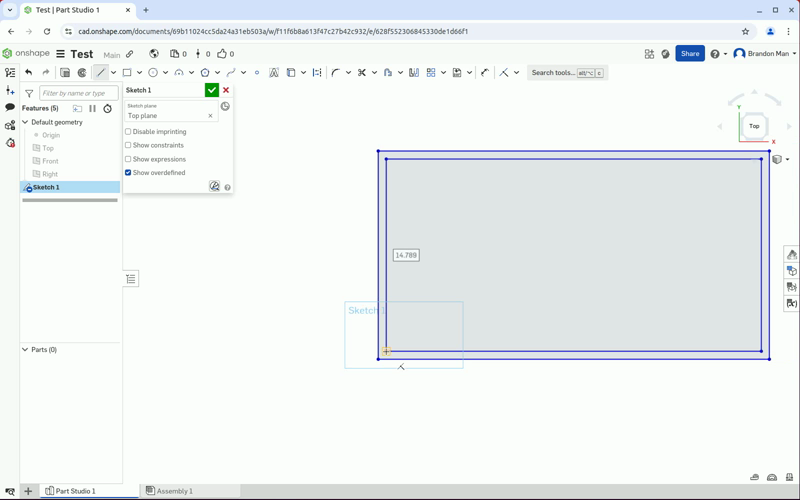
scroll(-6)
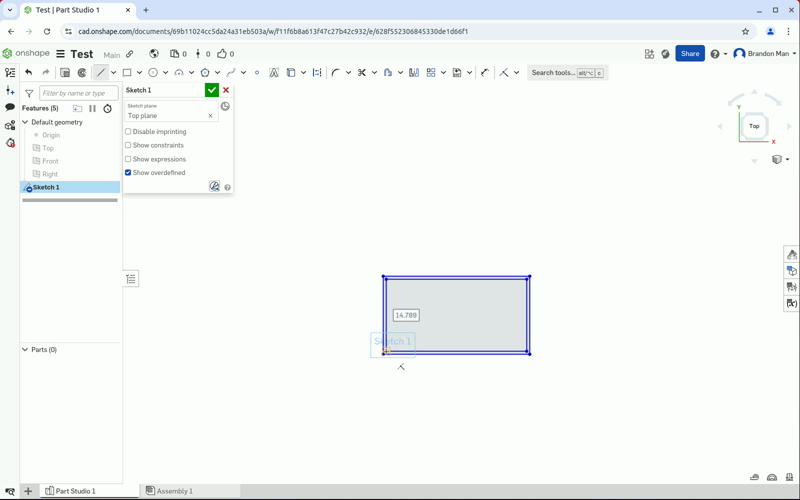
key(esc)
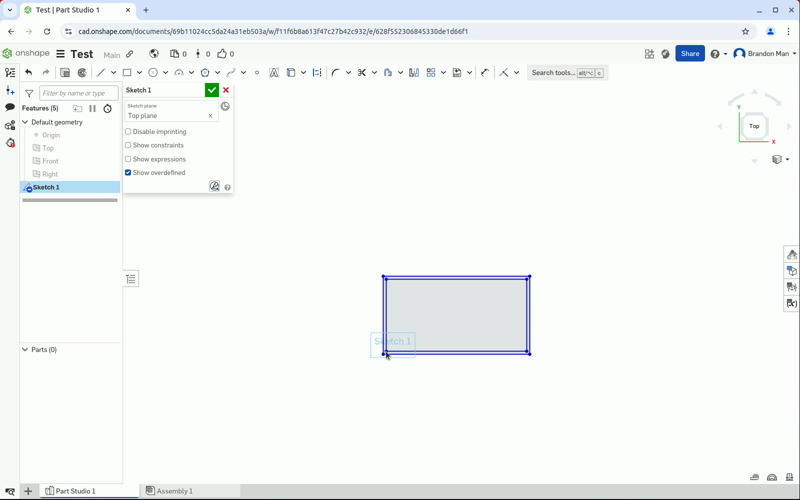
mouse_move(474, 353)
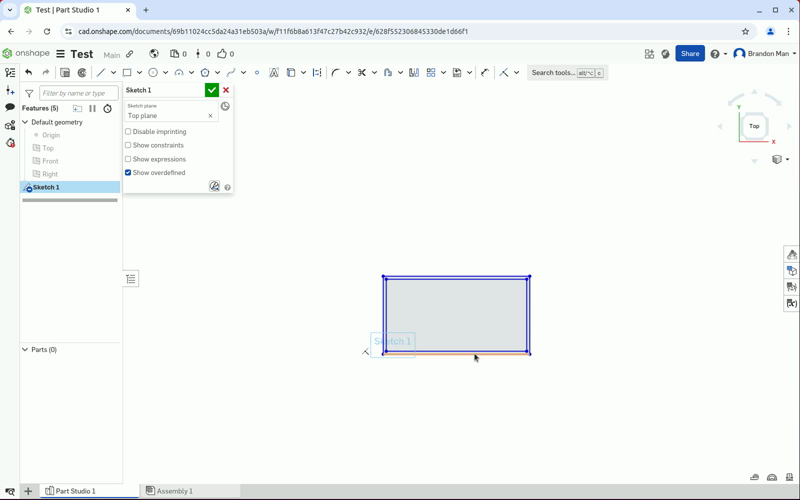
scroll(6)
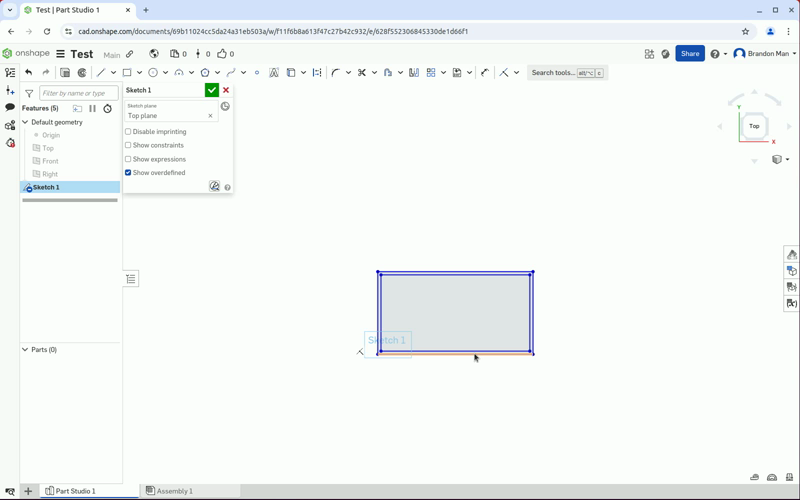
scroll(6)
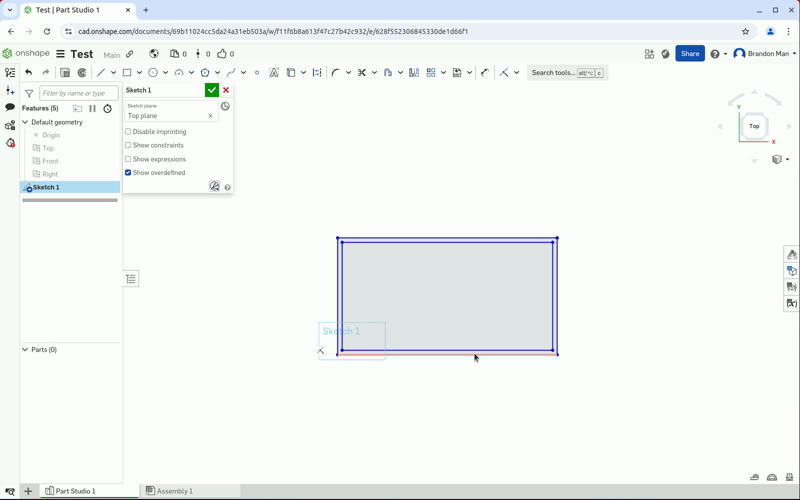
scroll(6)
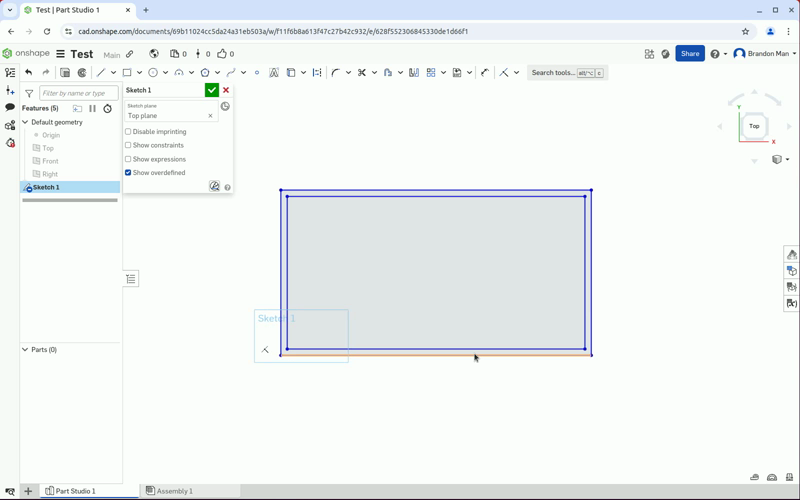
scroll(6)
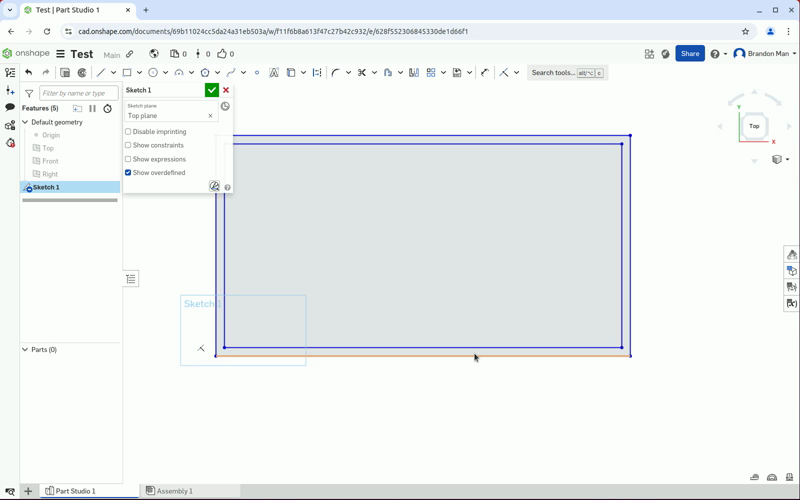
scroll(6)
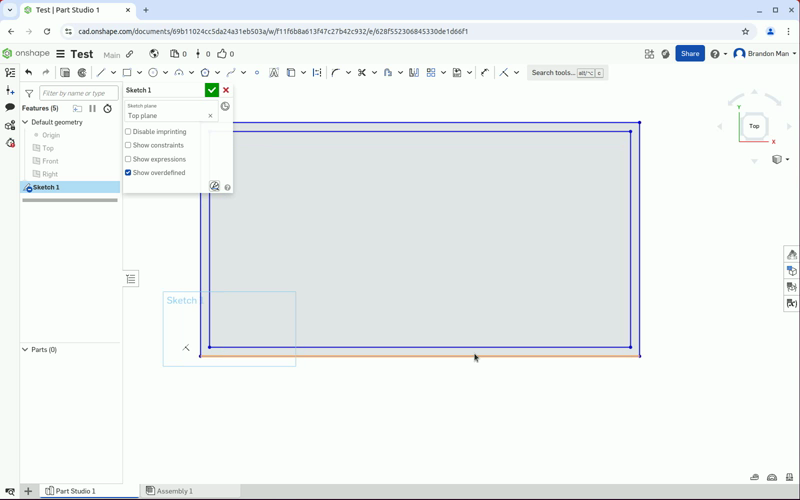
scroll(6)
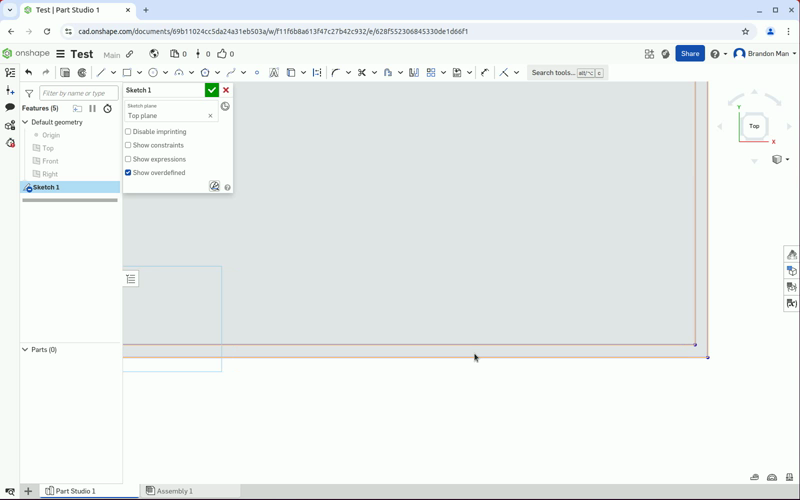
scroll(6)
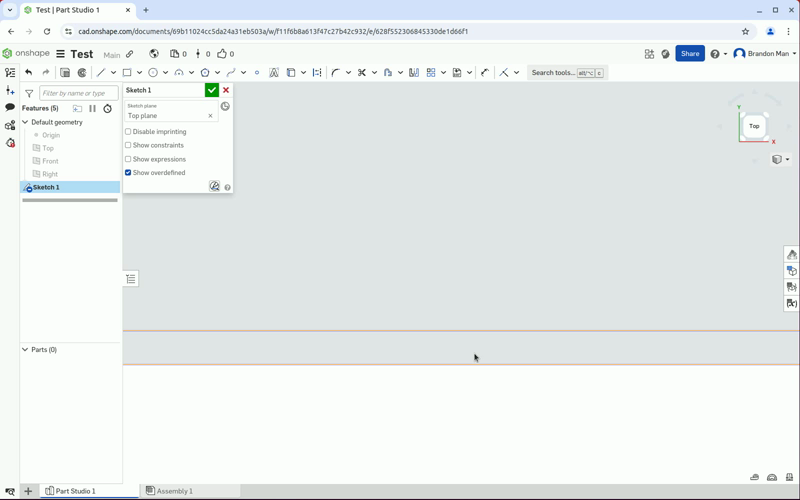
click(474, 353)
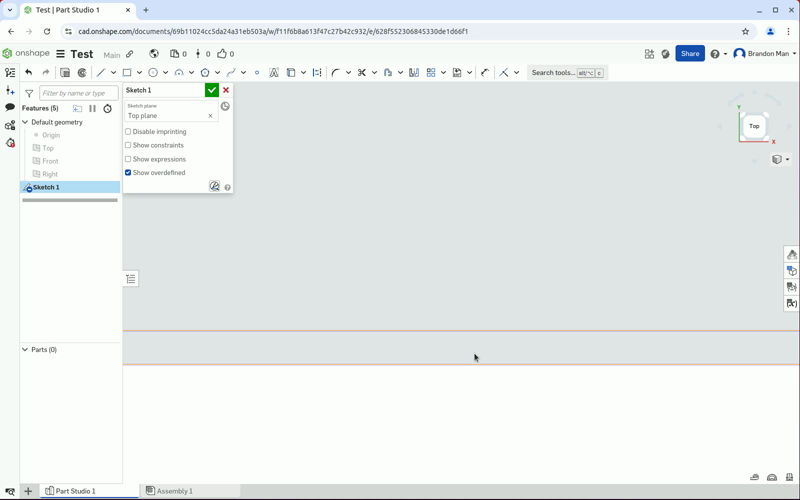
scroll(-6)
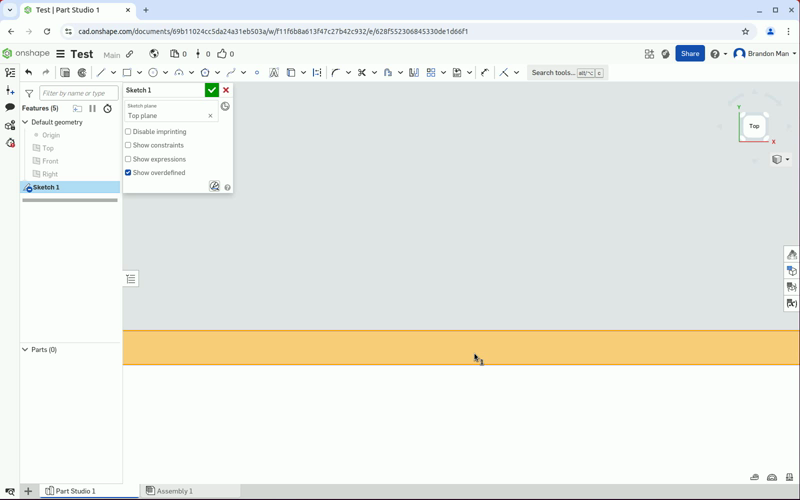
scroll(-6)
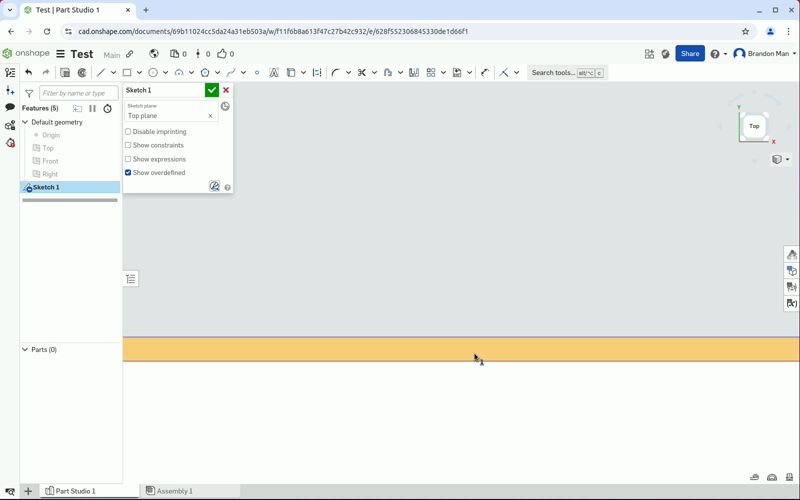
scroll(-6)
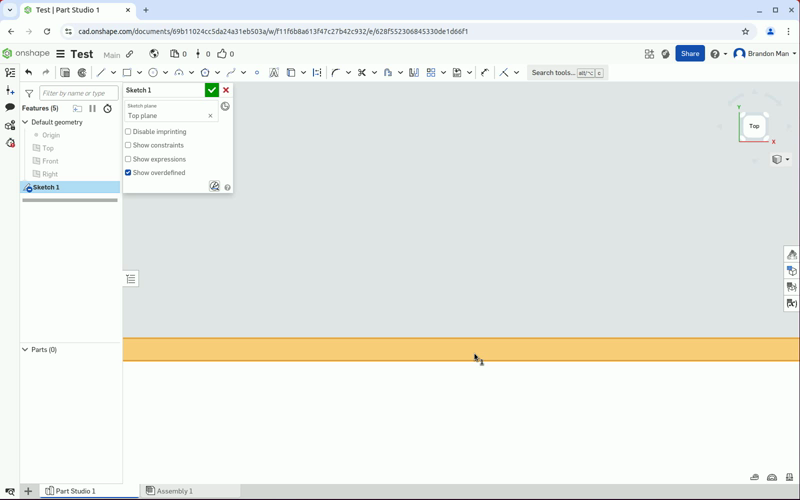
scroll(-6)
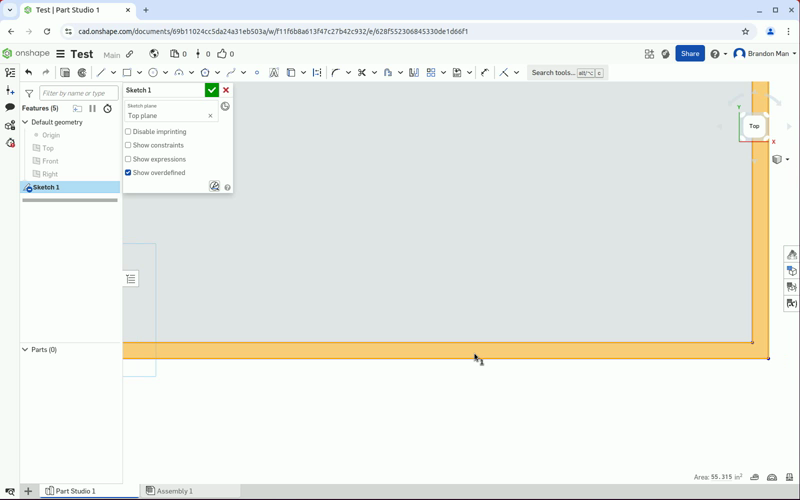
scroll(-6)
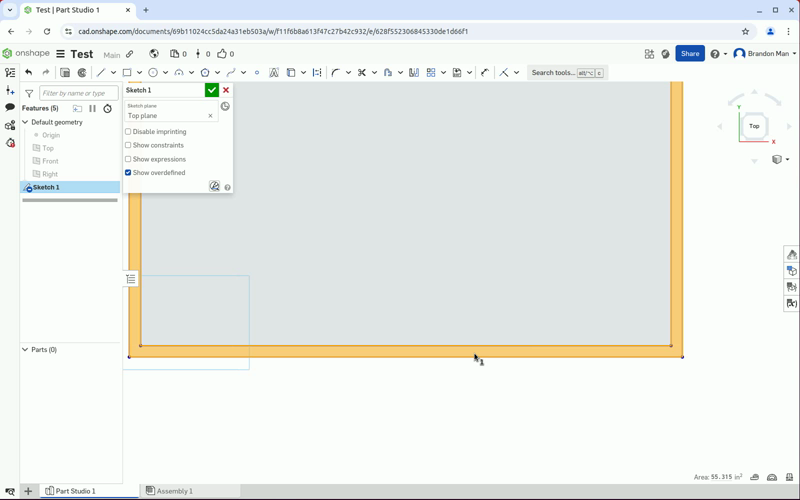
scroll(-6)
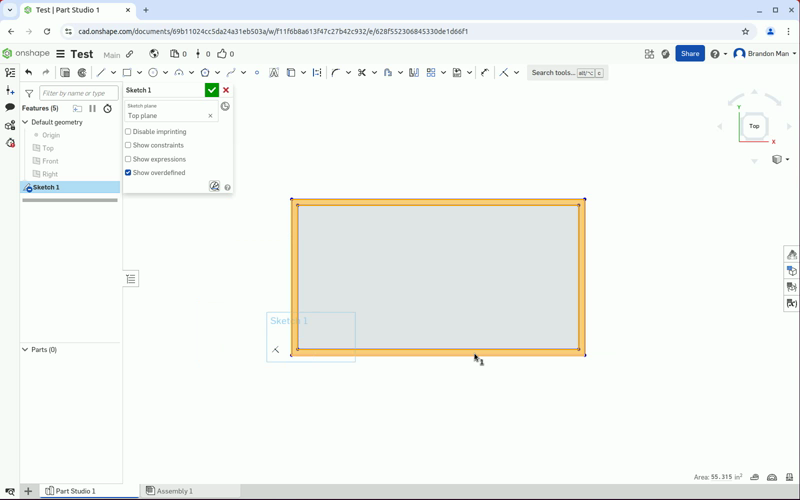
scroll(-6)
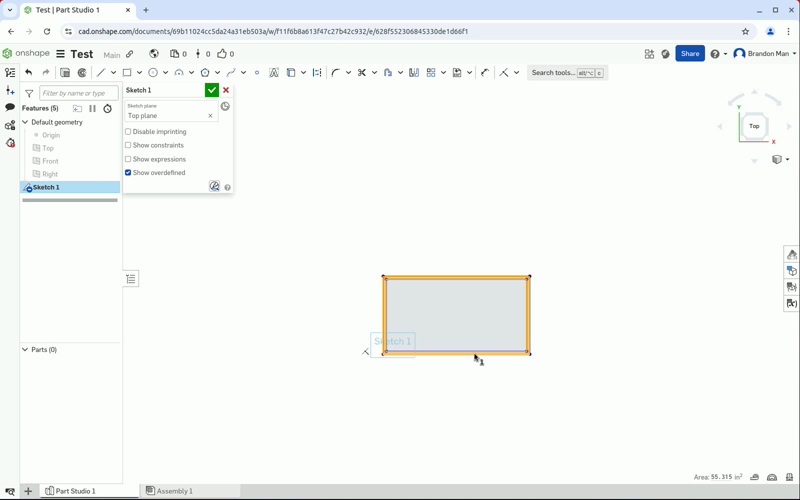
mouse_move(73, 352)
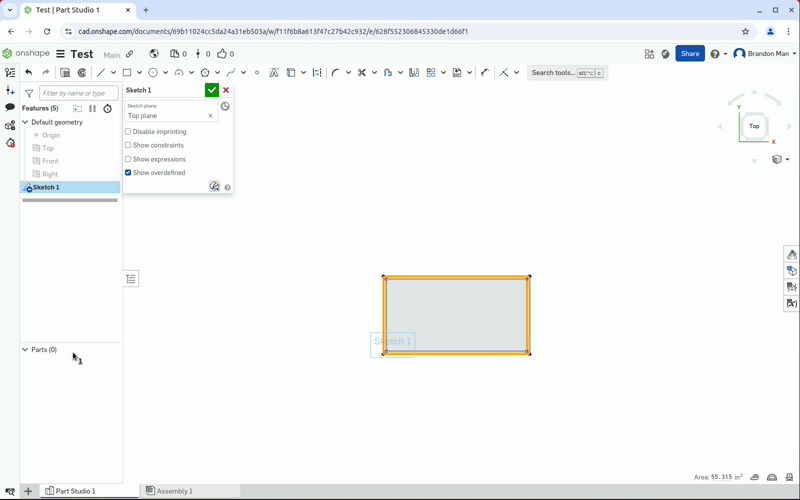
key(shift+y)
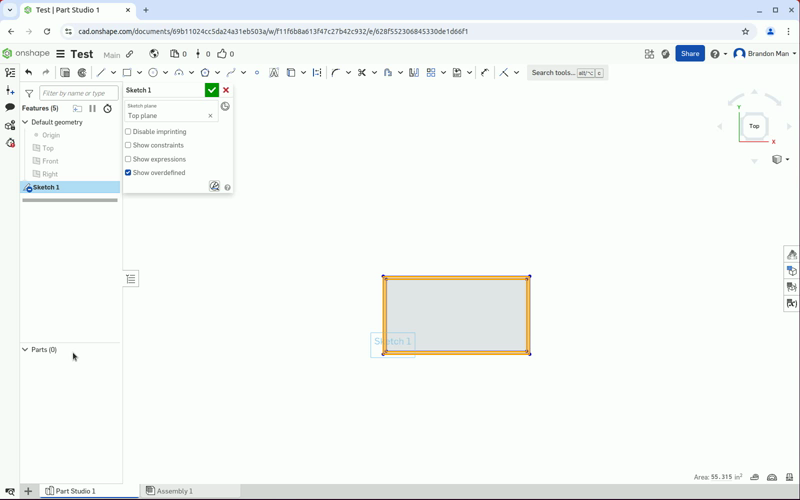
key(shift+e)
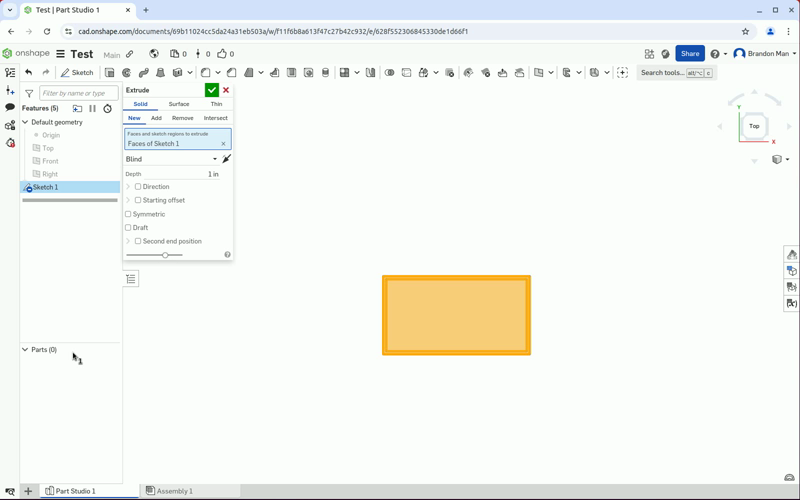
mouse_move(143, 106)
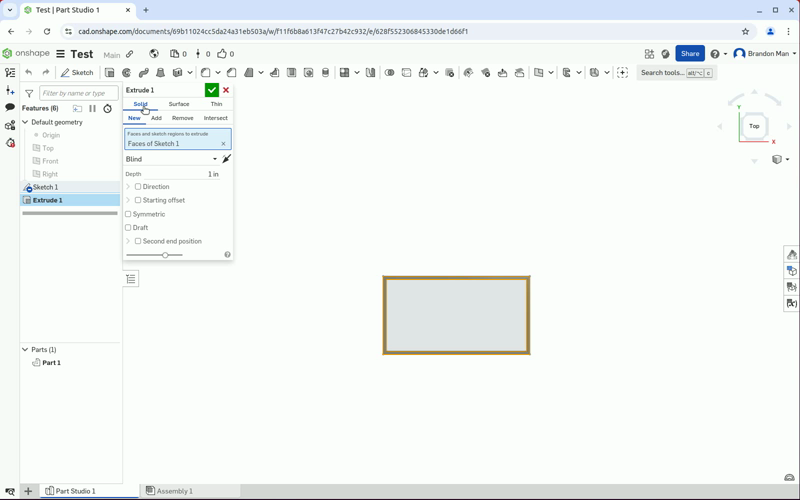
click(143, 106)
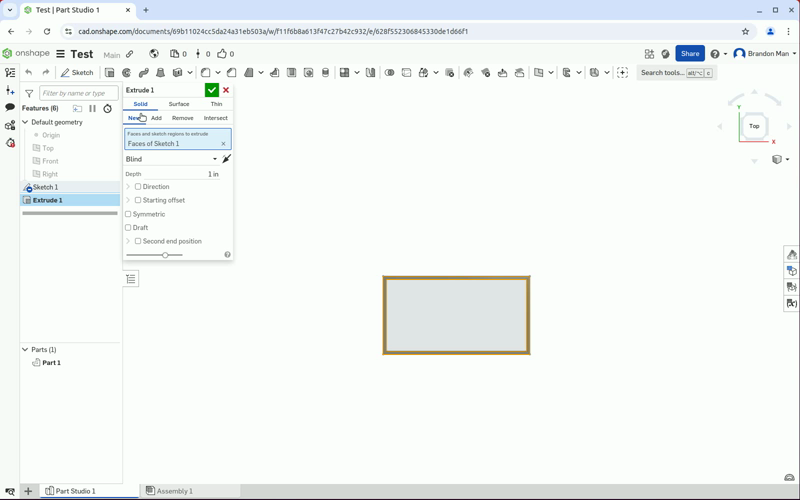
mouse_move(137, 120)
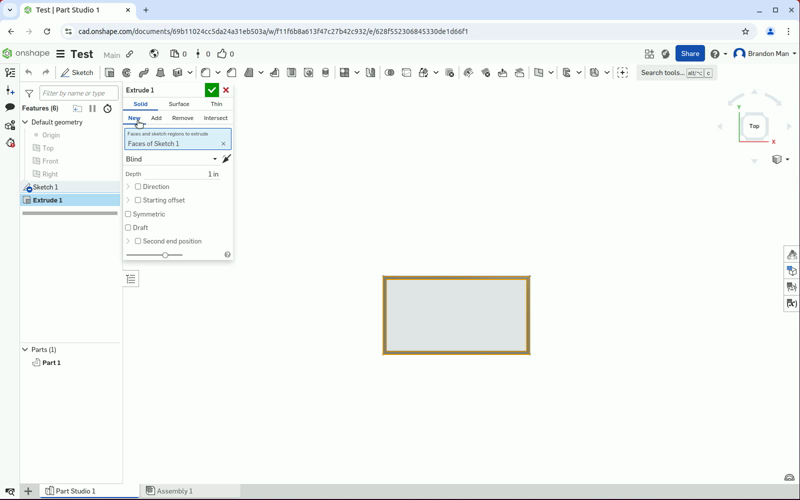
click(137, 120)
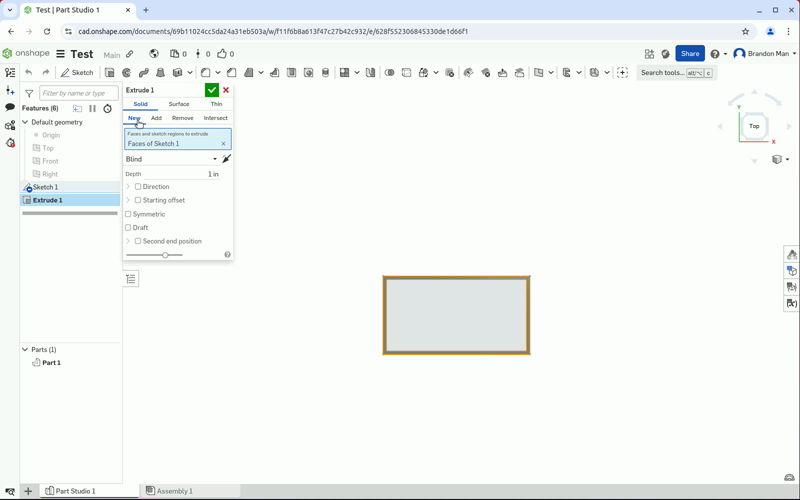
key(tab, 4)
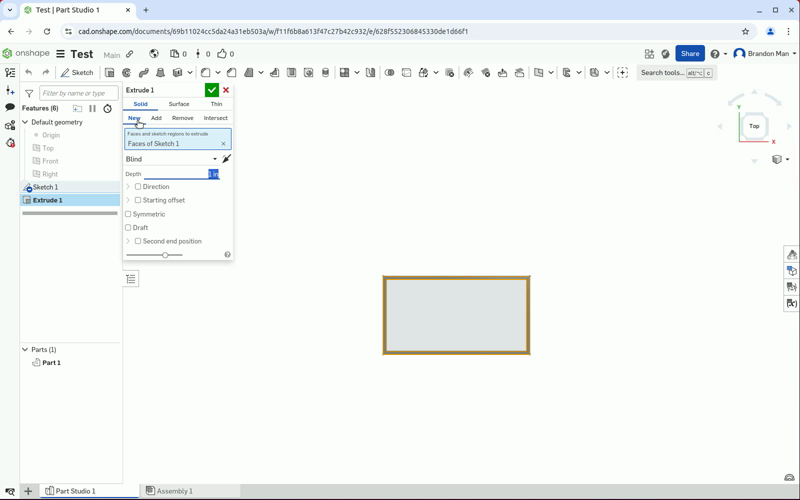
text(0.481)
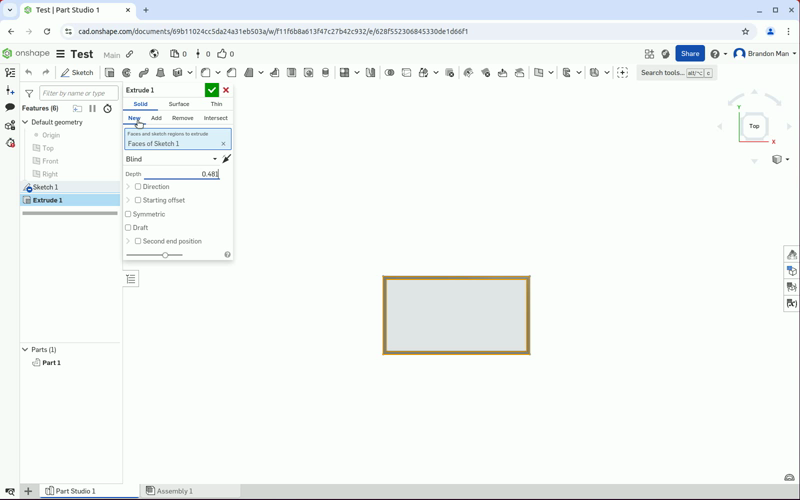
key(enter)
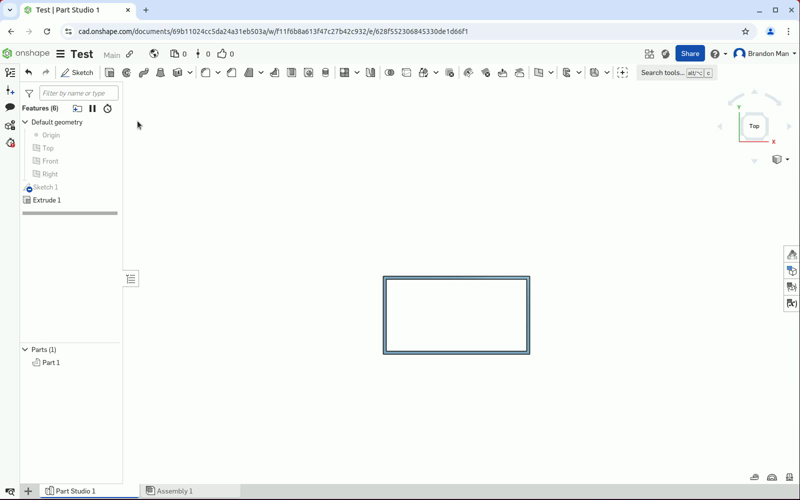
key(shift+h)
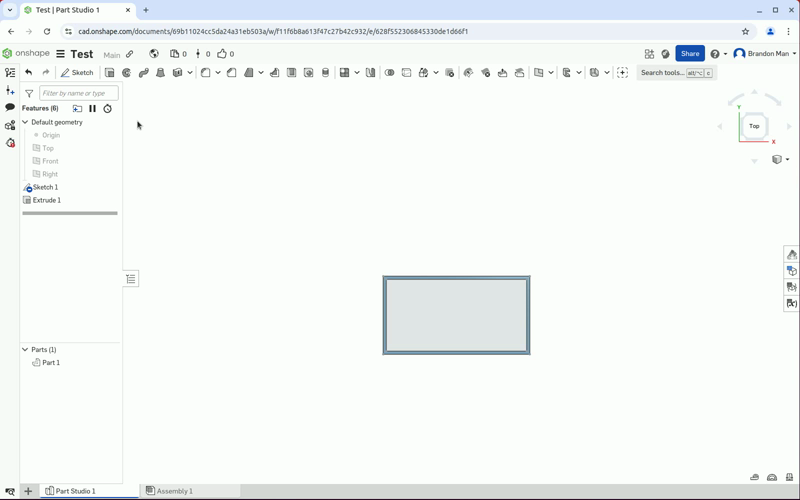
key(shift+h)
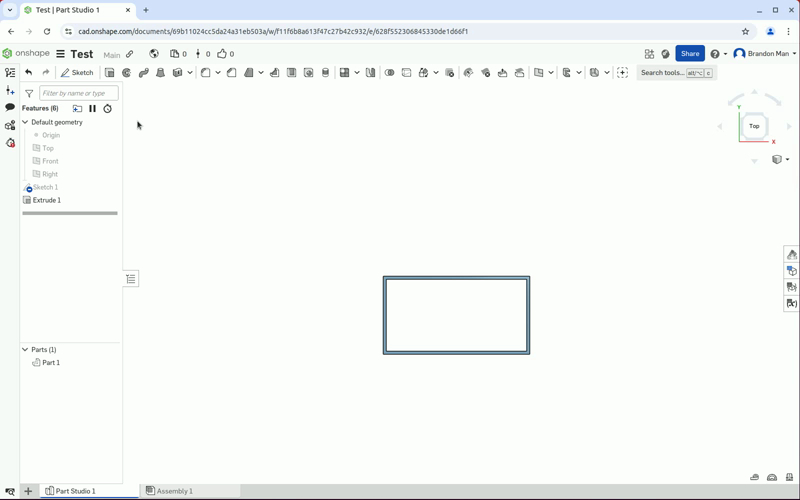
mouse_move(73, 189)
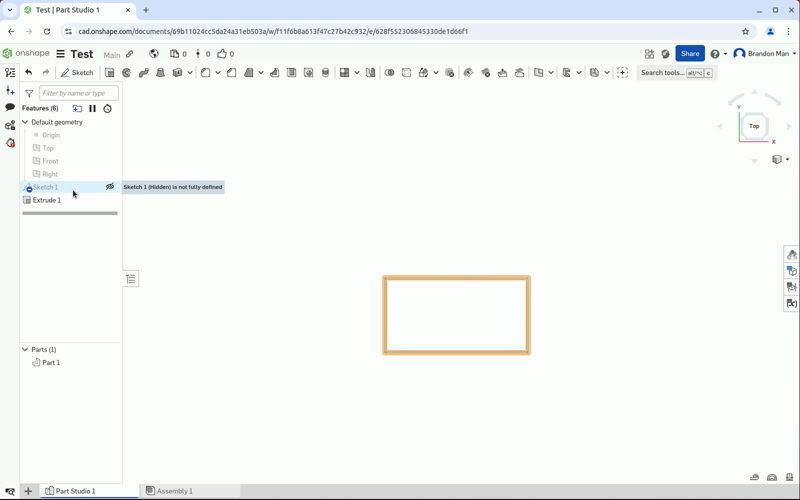
click(73, 189)
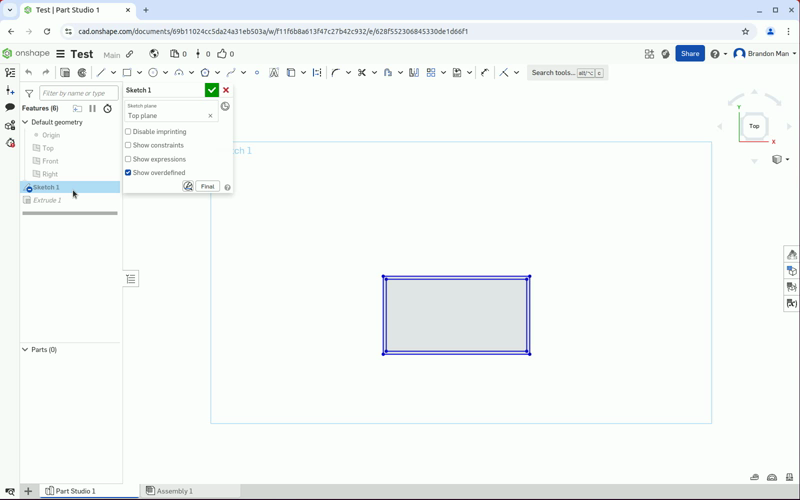
mouse_move(229, 92)
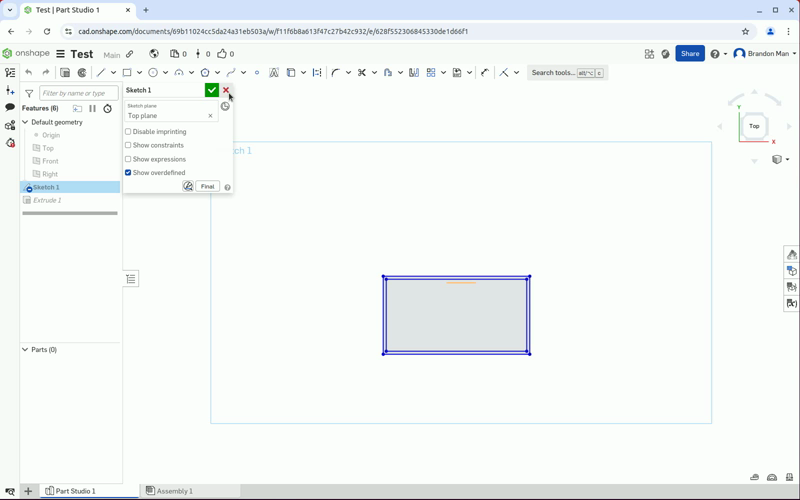
click(229, 92)
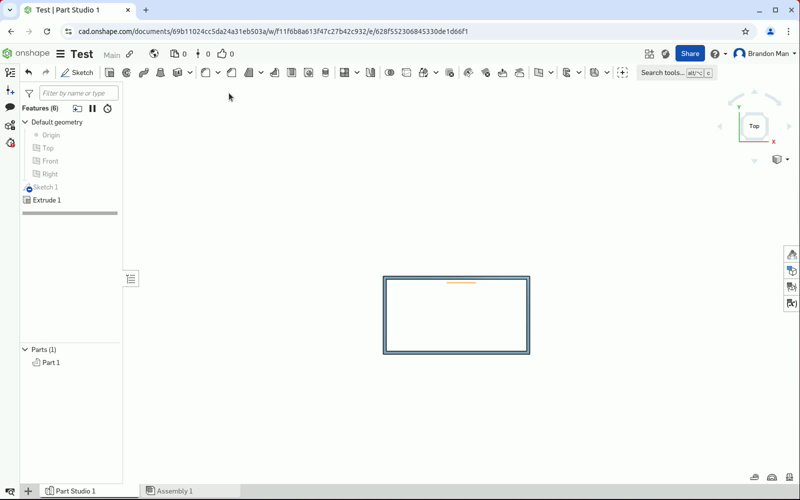
mouse_move(541, 75)
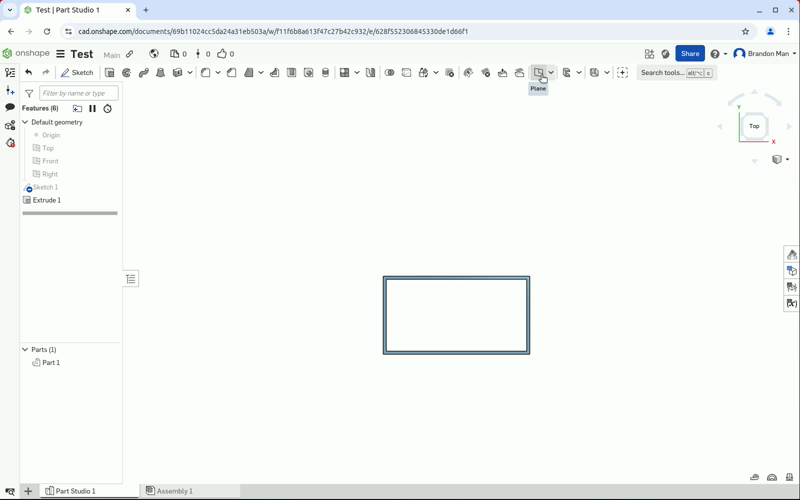
click(541, 75)
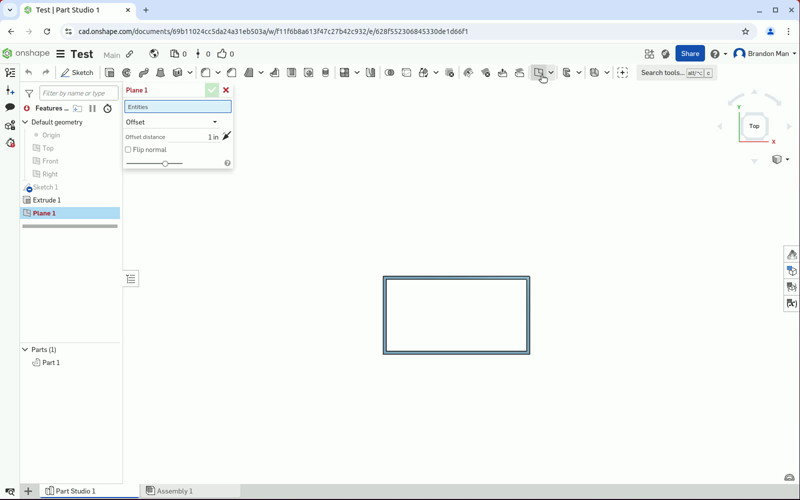
mouse_move(73, 150)
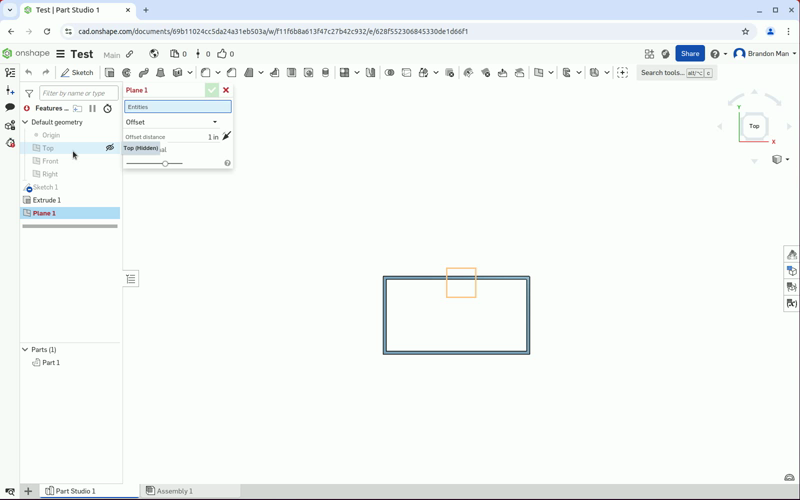
click(73, 150)
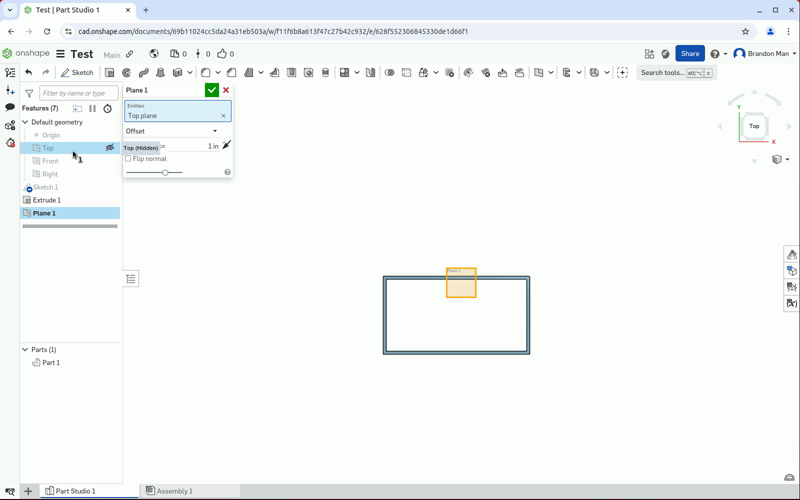
key(tab, 2)
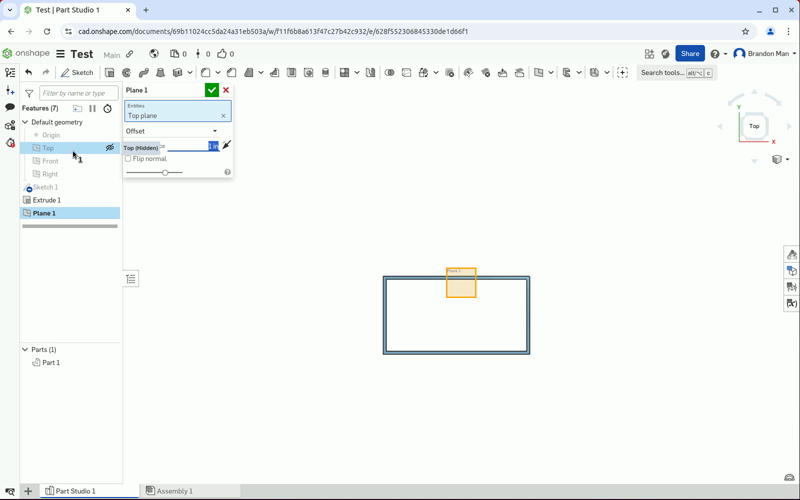
text(0.493)
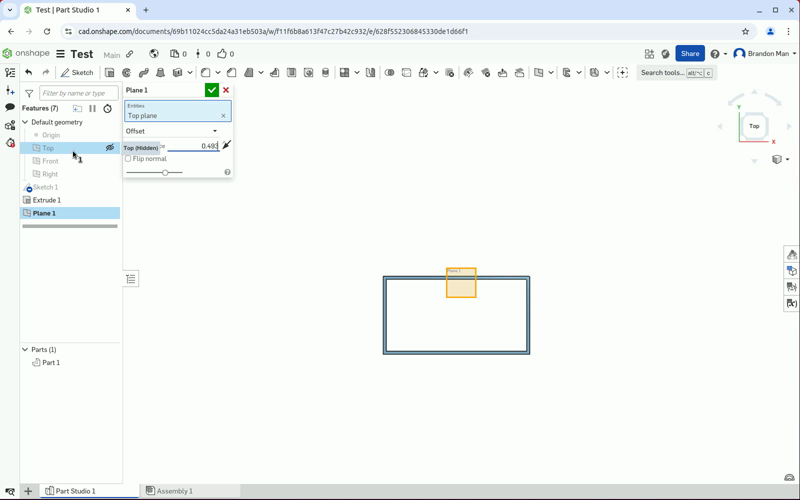
key(enter, 2)
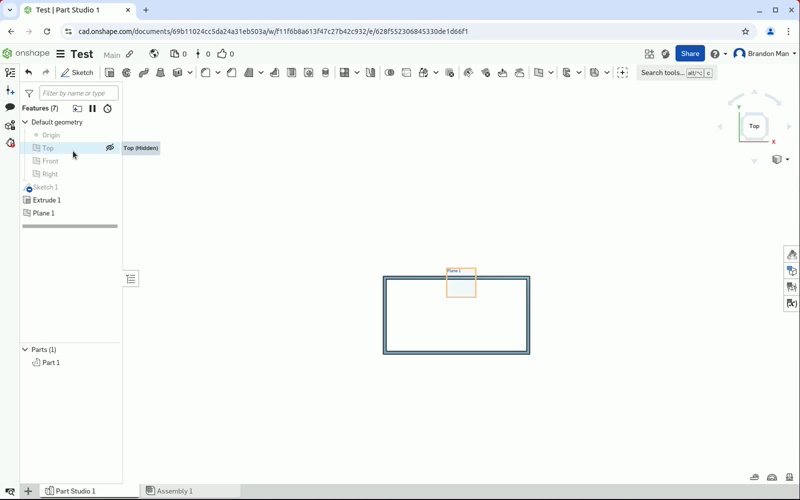
key(shift+s)
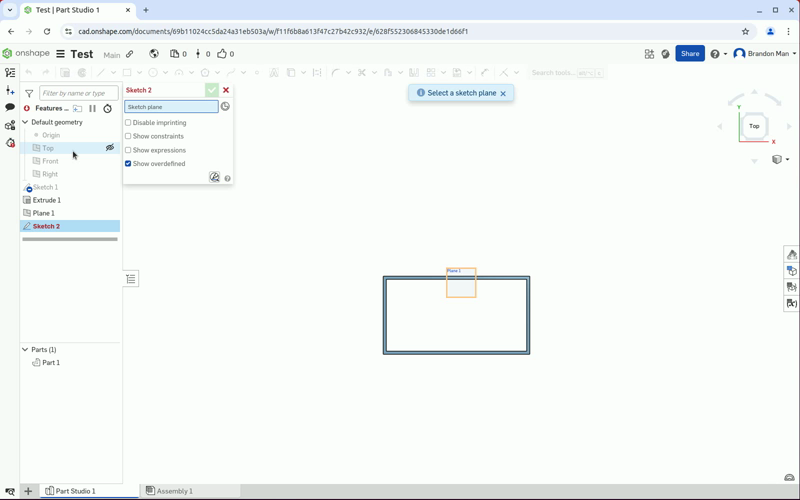
mouse_move(73, 215)
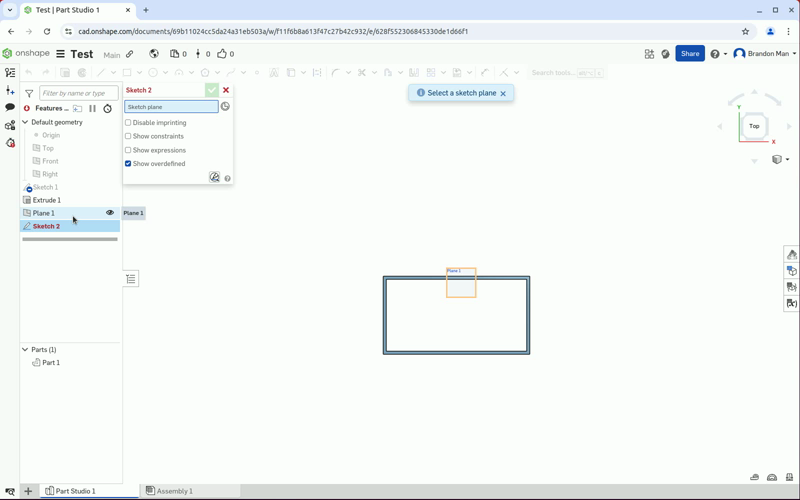
click(73, 215)
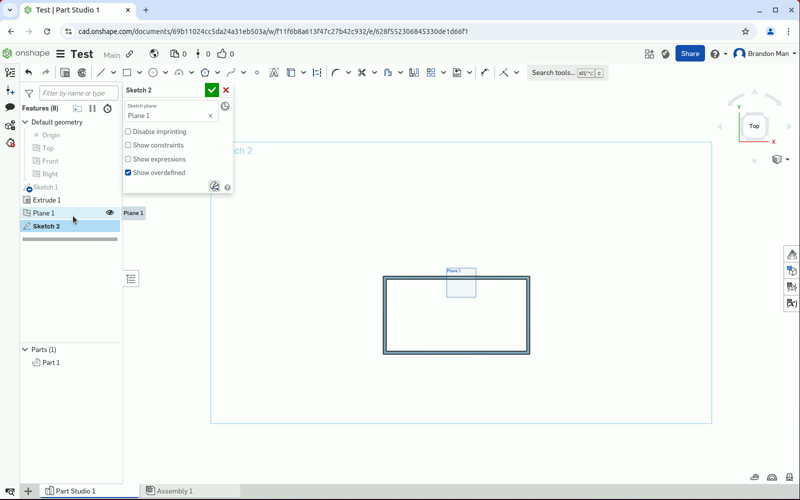
mouse_move(73, 352)
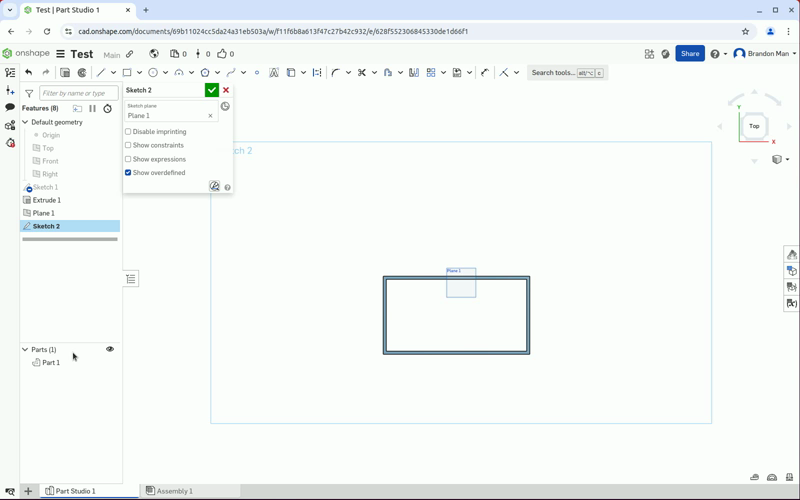
key(y)
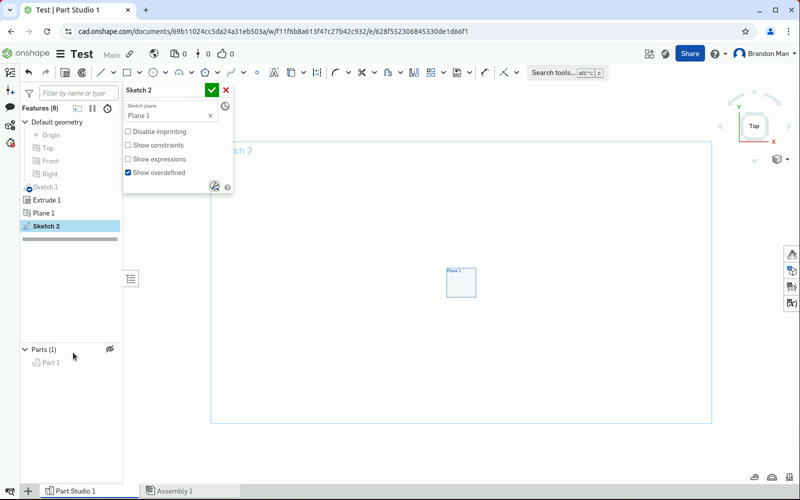
key(l)
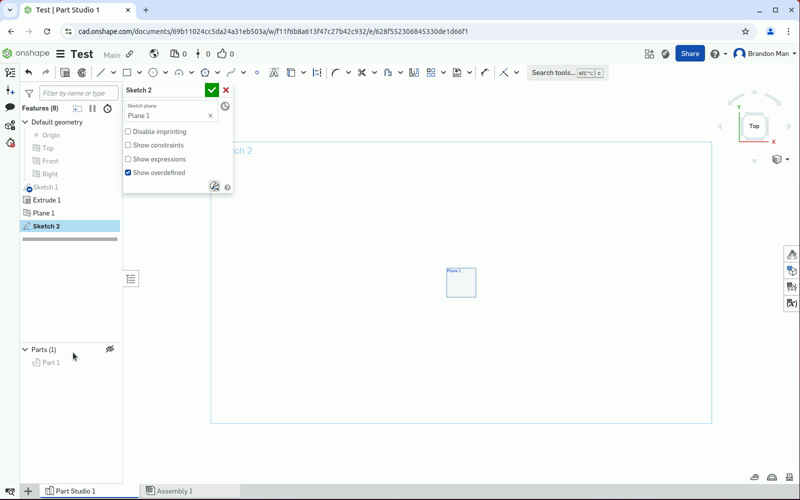
key_down(shift)
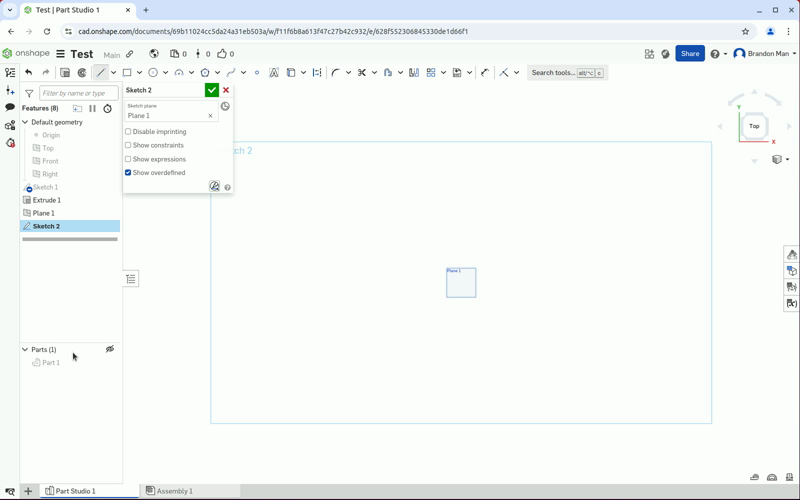
mouse_move(383, 278)
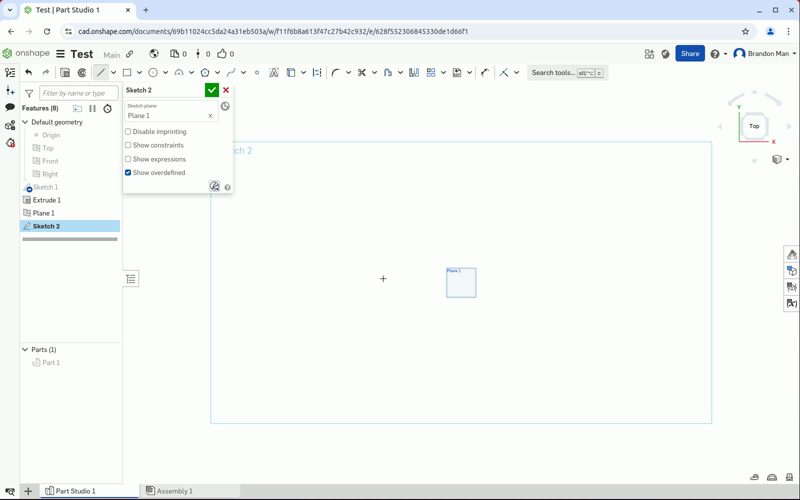
click(383, 278)
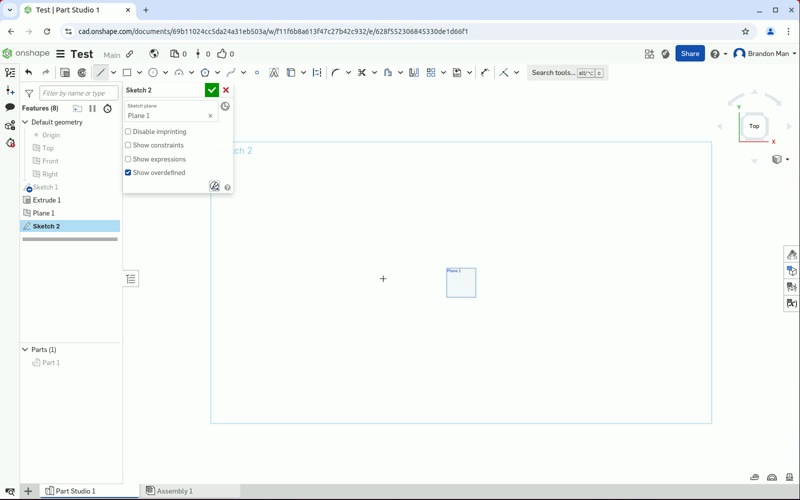
key_up(shift)
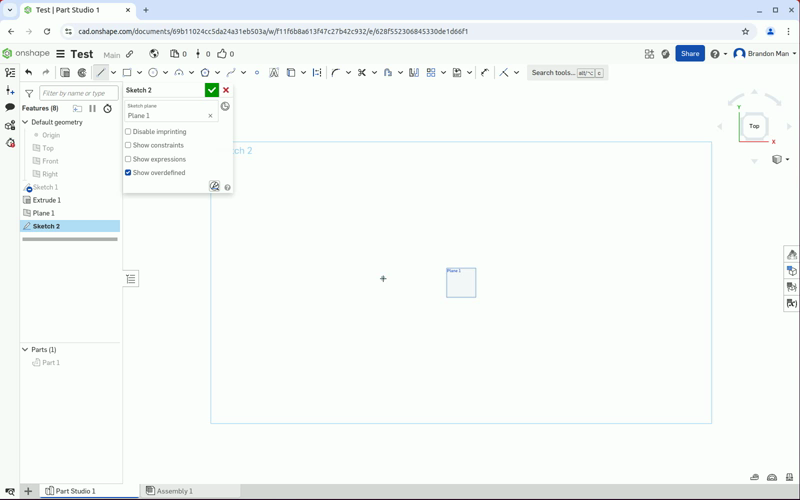
key_down(shift)
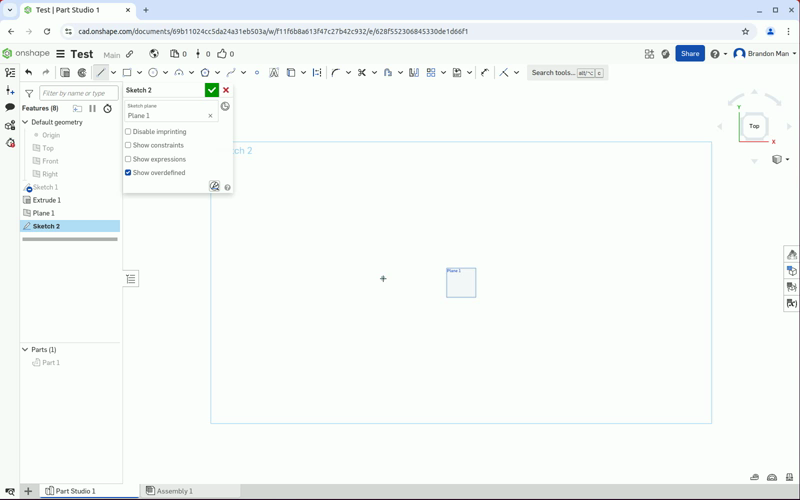
mouse_move(413, 278)
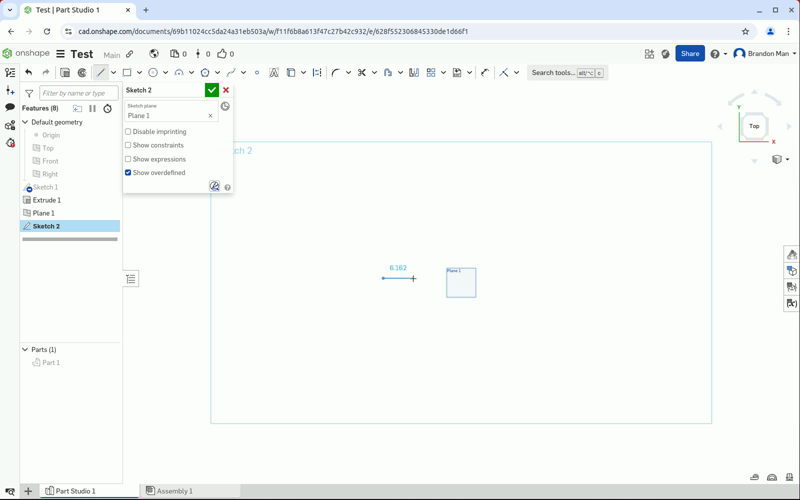
mouse_move(386, 278)
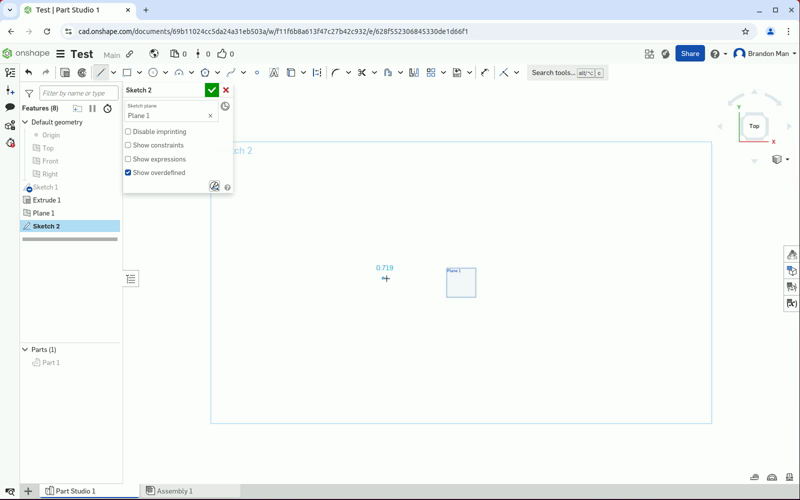
scroll(6)
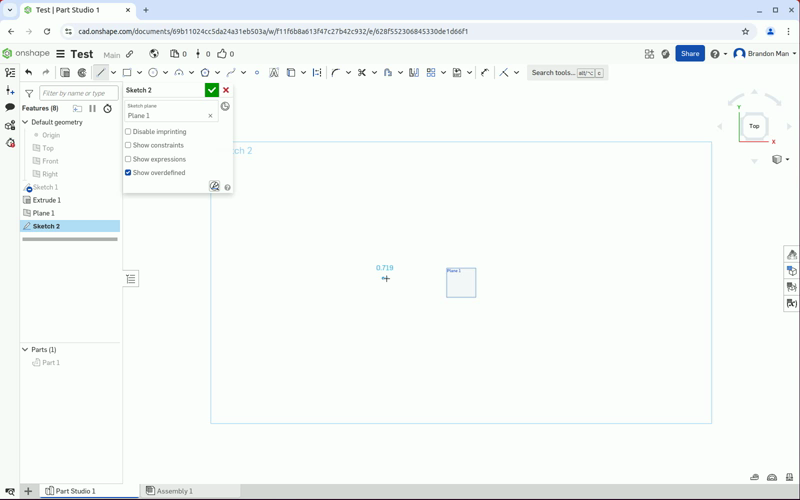
scroll(6)
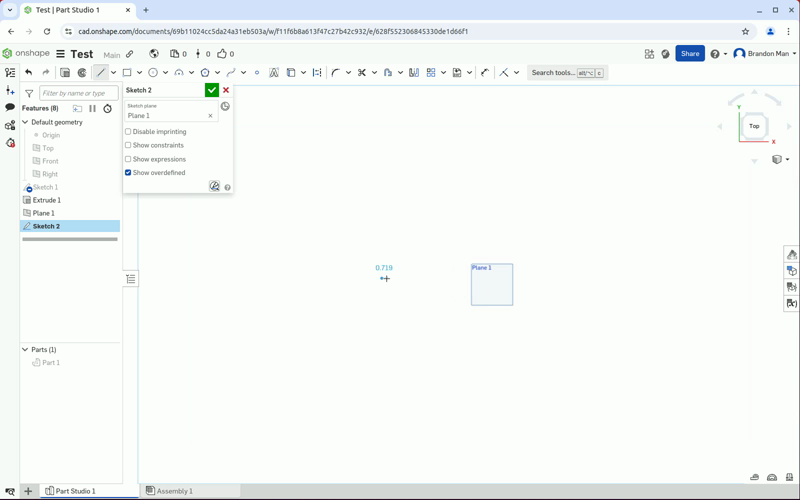
scroll(6)
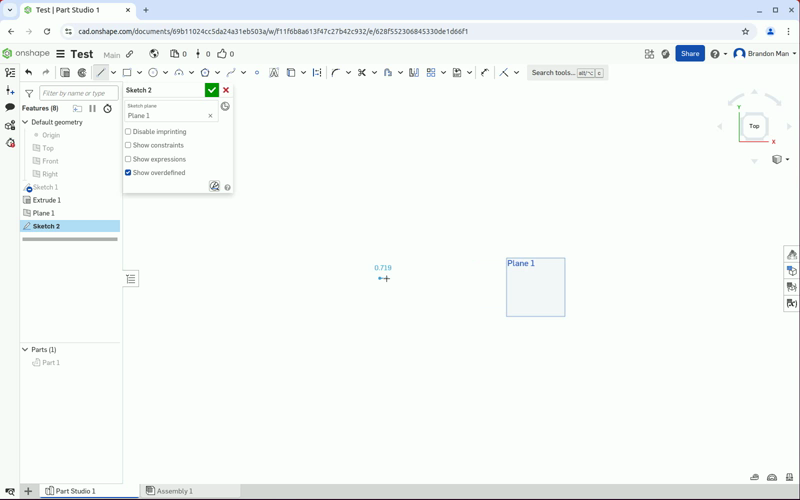
scroll(6)
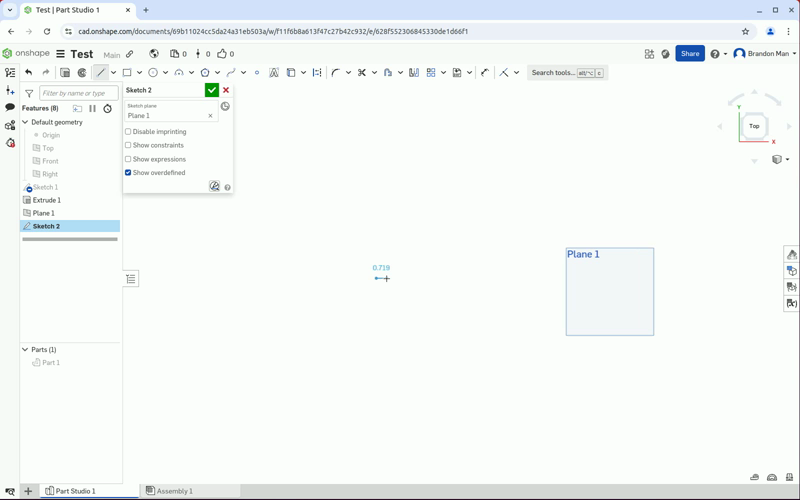
scroll(6)
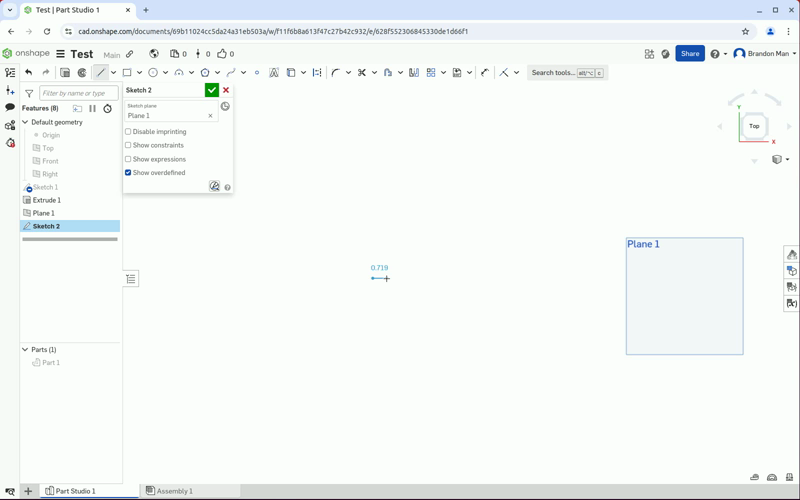
scroll(6)
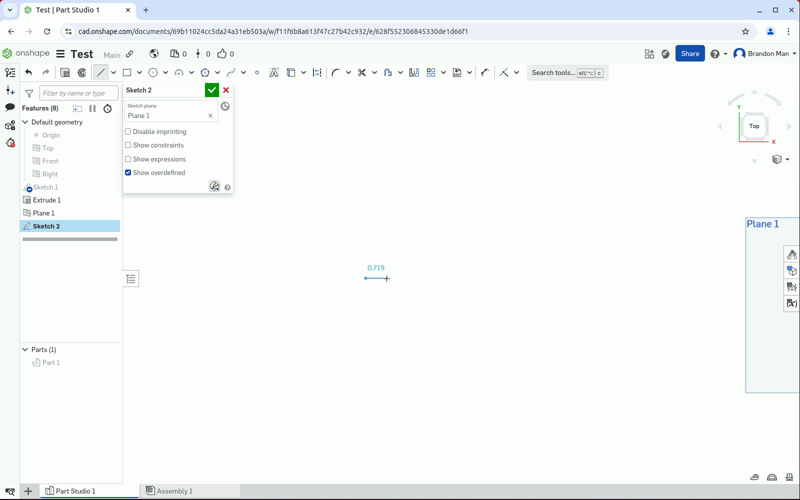
scroll(6)
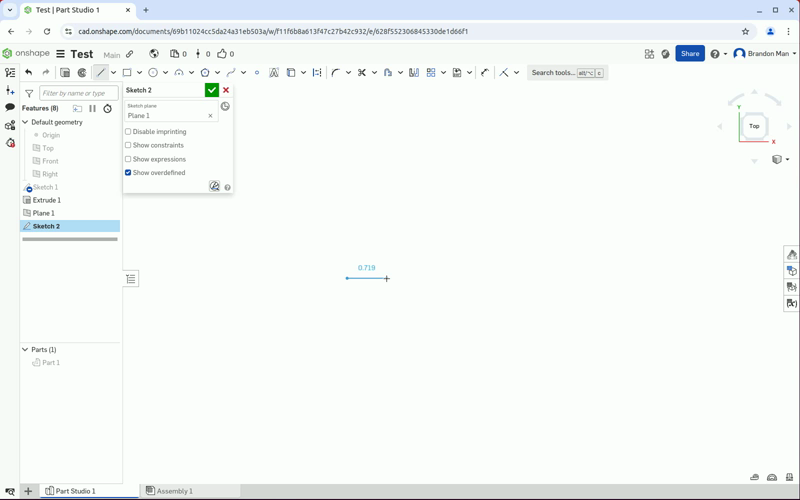
click(386, 278)
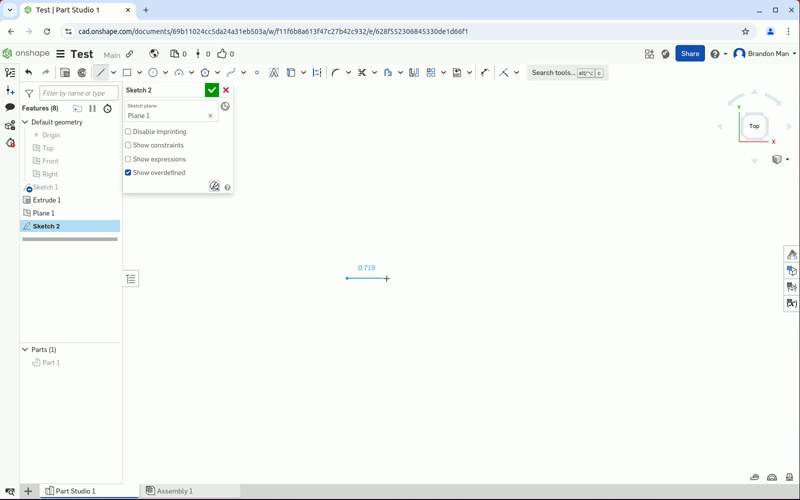
scroll(-6)
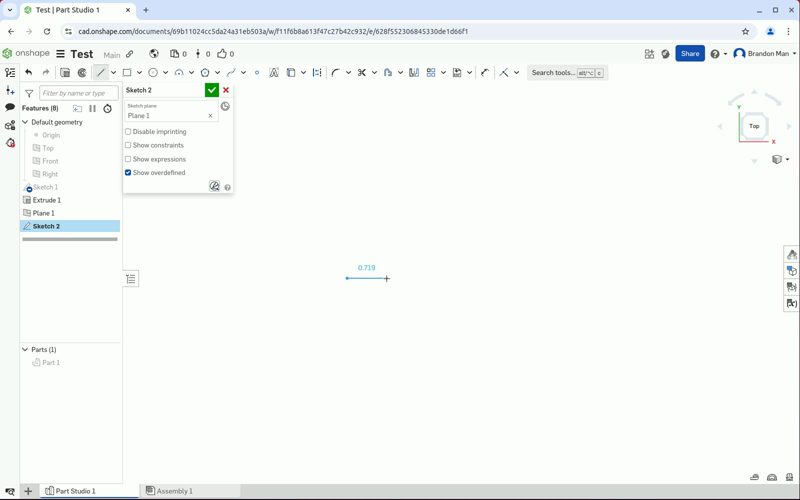
scroll(-6)
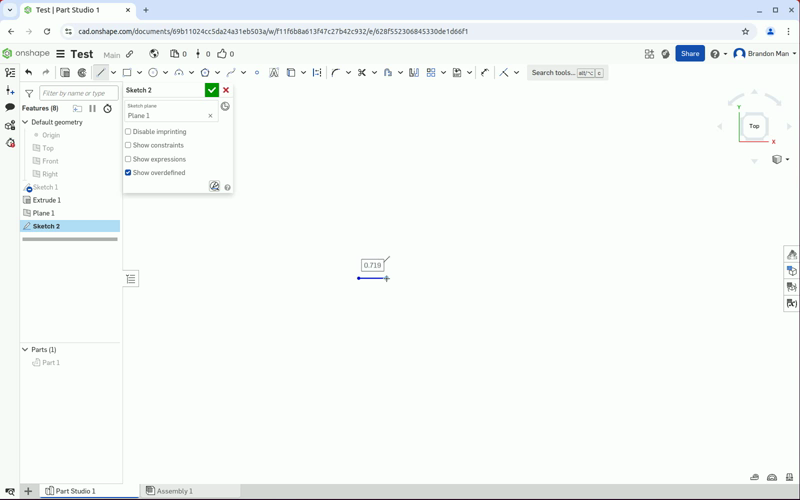
scroll(-6)
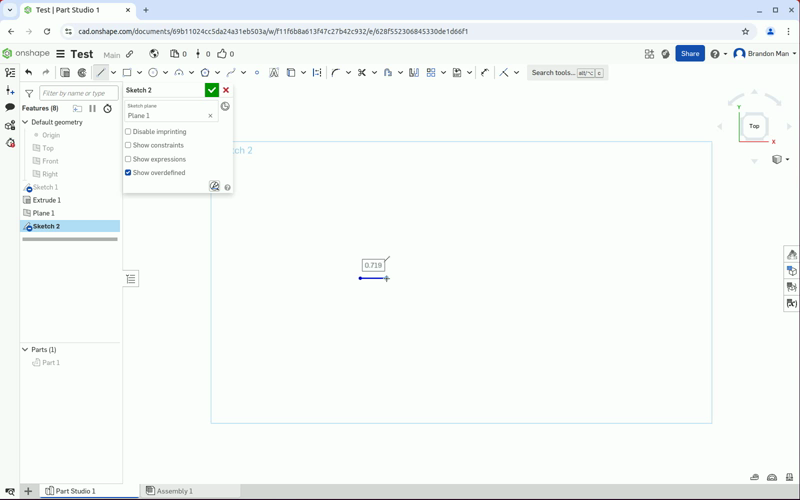
scroll(-6)
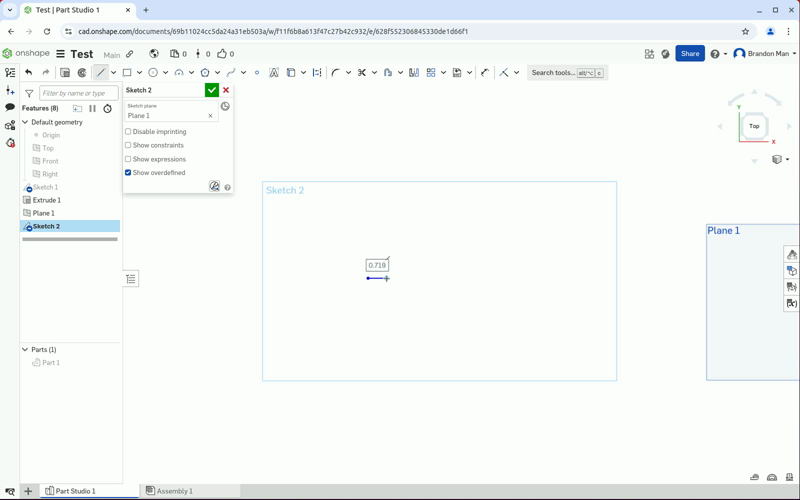
scroll(-6)
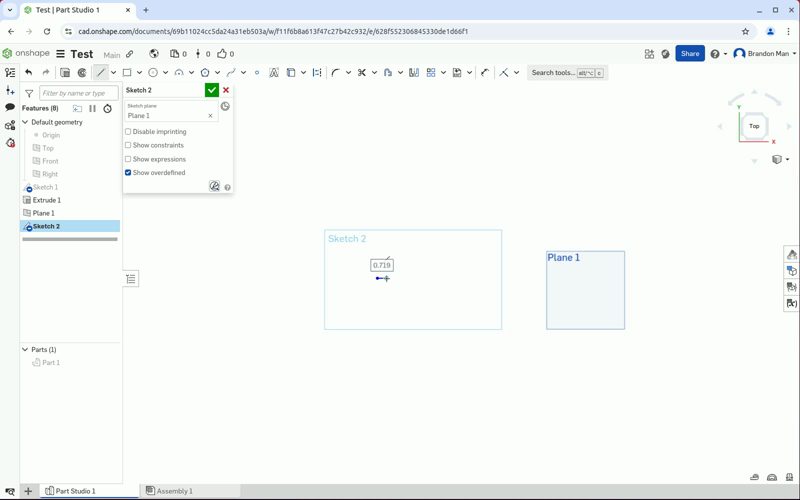
scroll(-6)
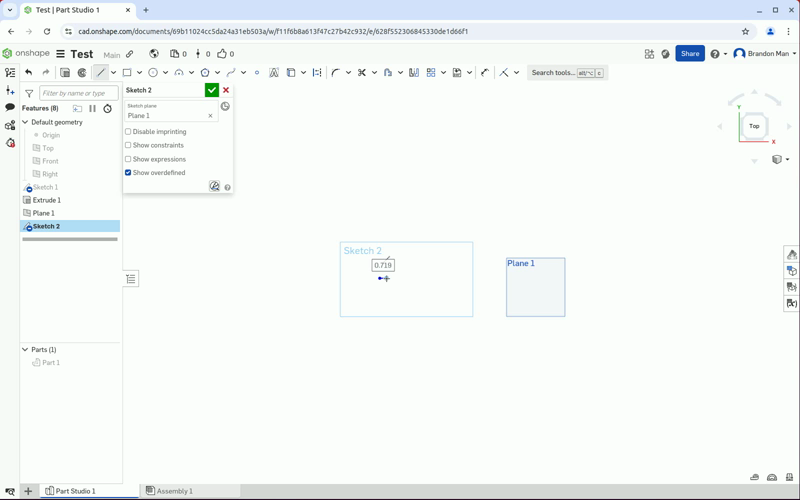
scroll(-6)
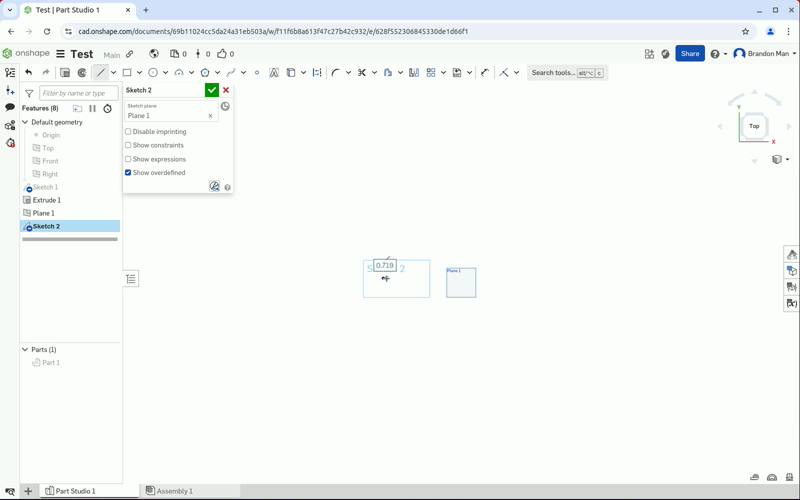
key_up(shift)
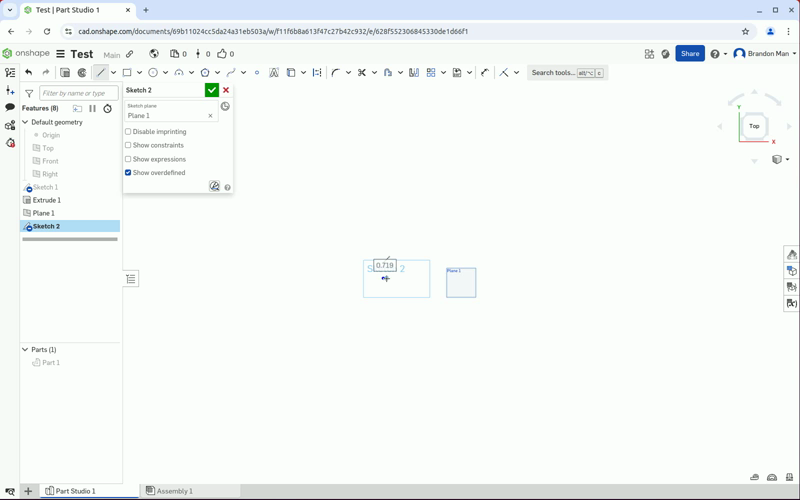
key_down(shift)
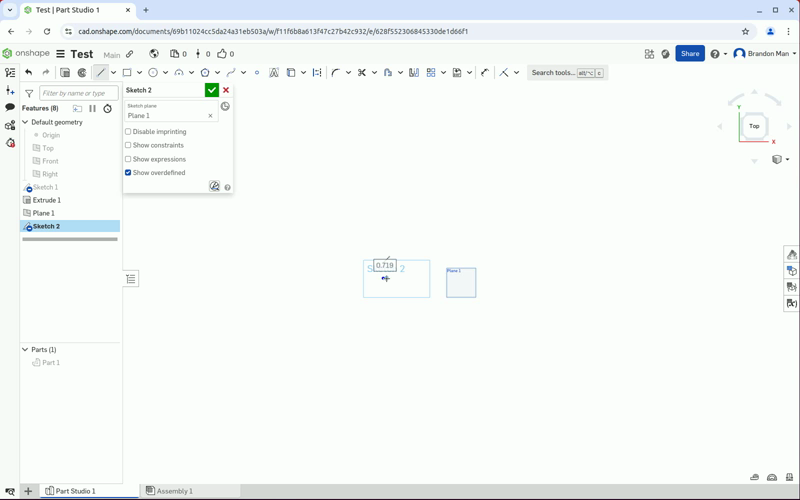
mouse_move(417, 278)
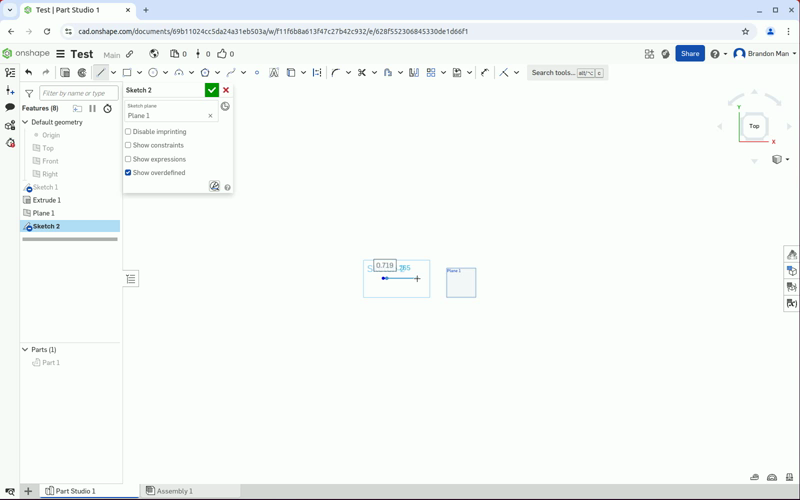
mouse_move(386, 274)
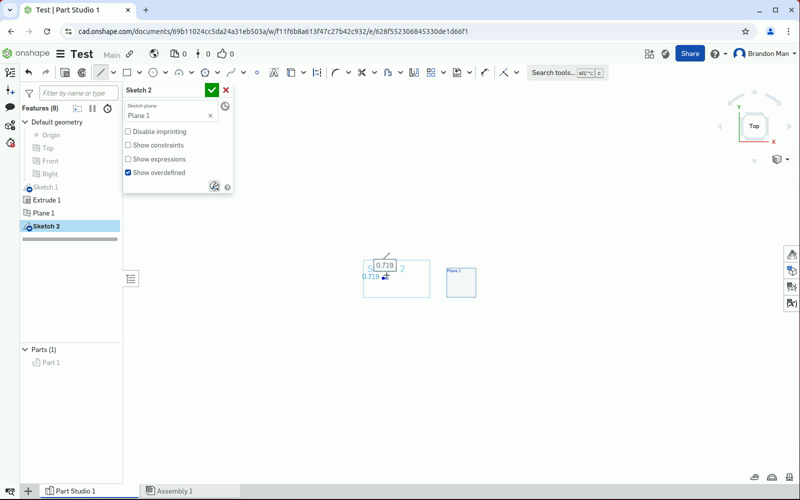
scroll(6)
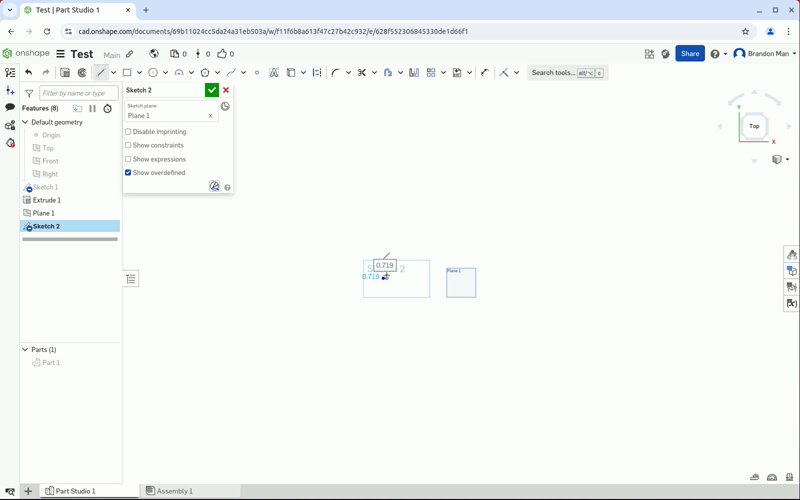
scroll(6)
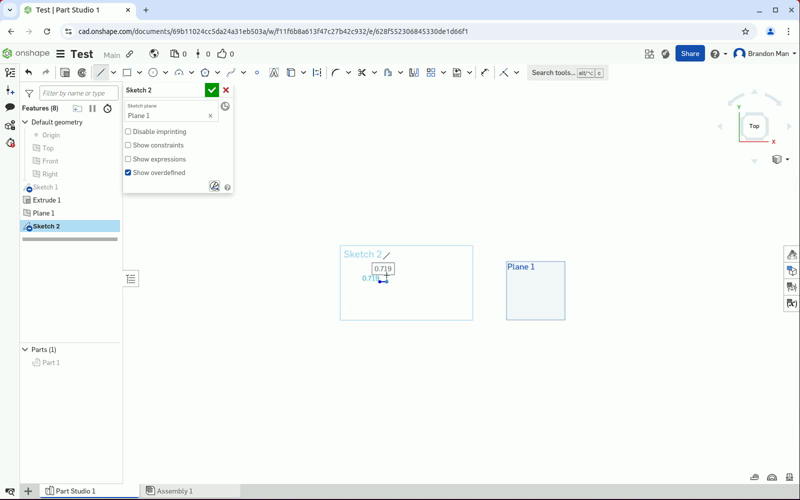
scroll(6)
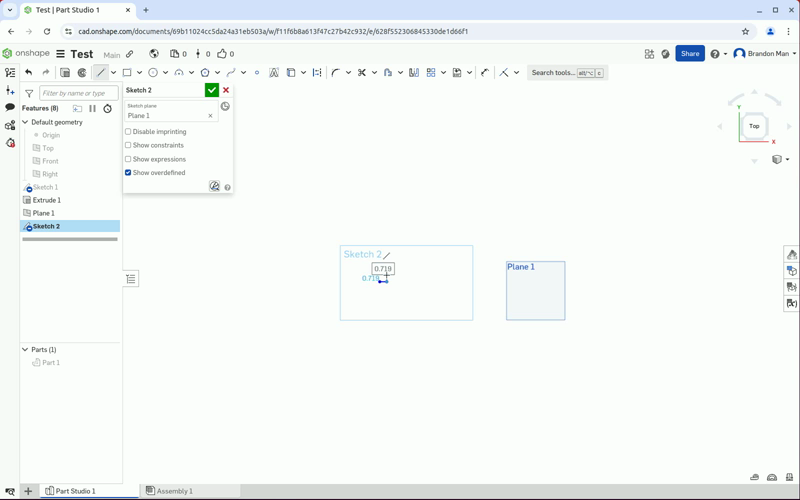
scroll(6)
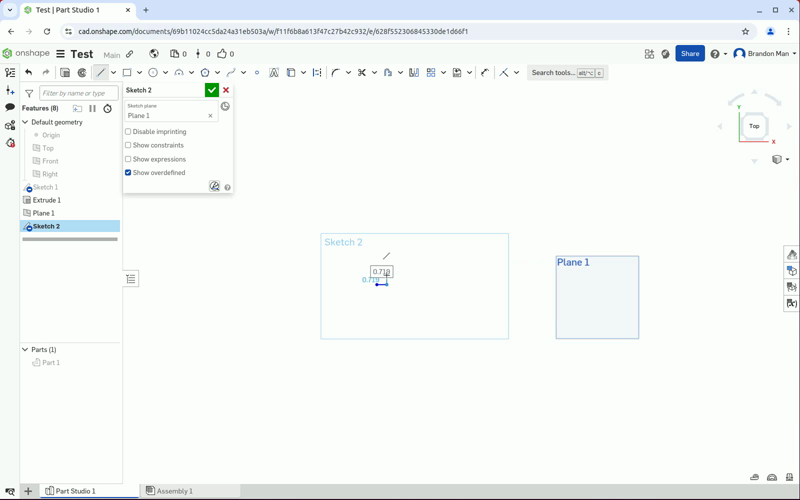
scroll(6)
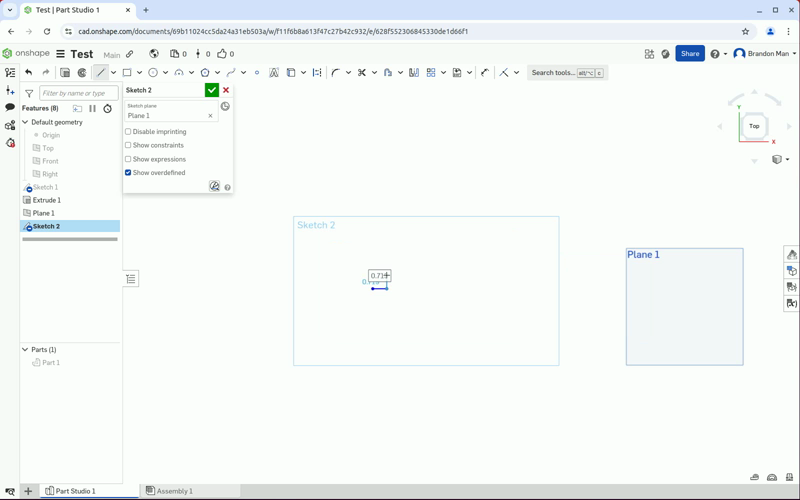
scroll(6)
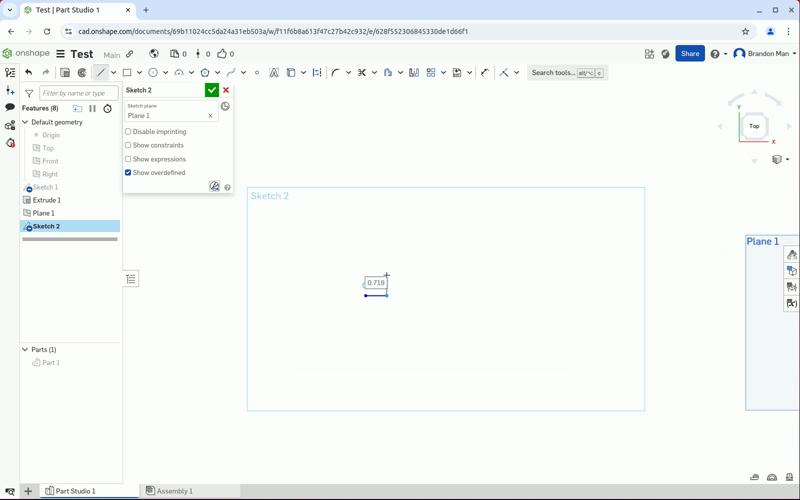
scroll(6)
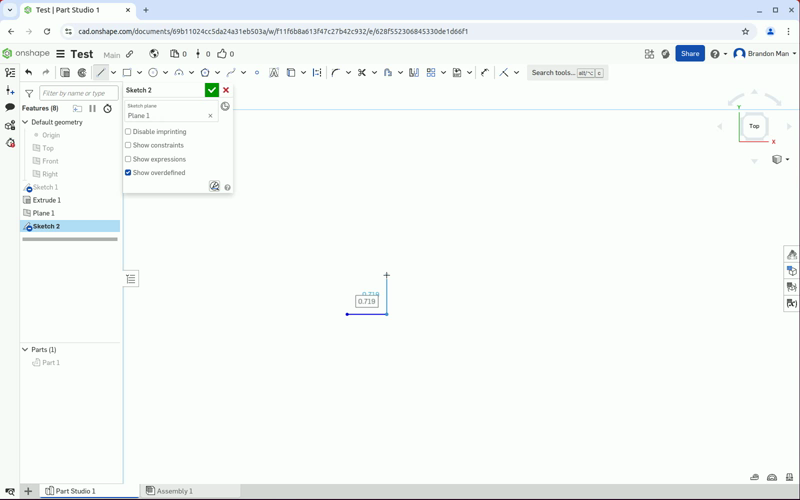
click(386, 274)
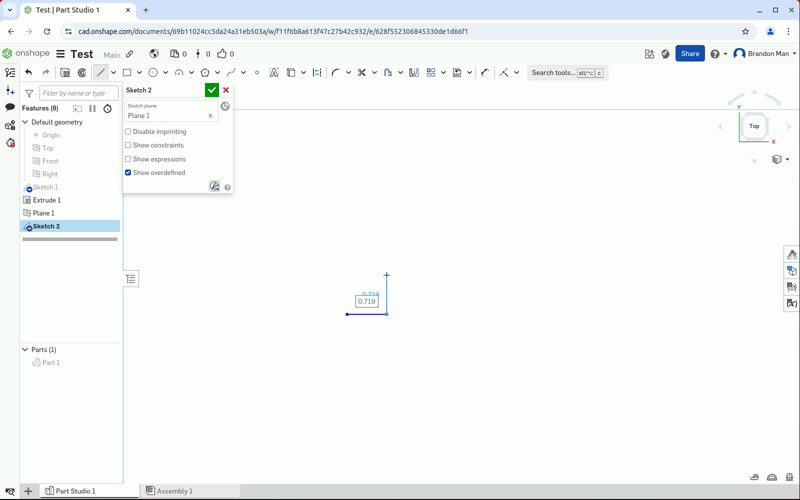
scroll(-6)
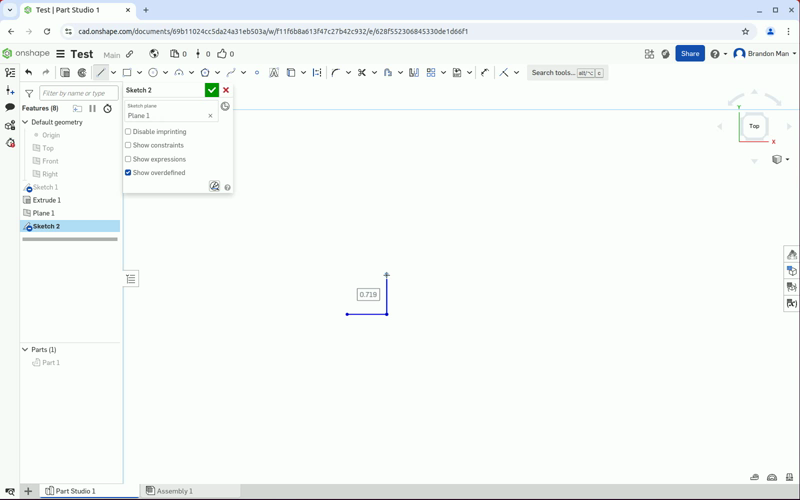
scroll(-6)
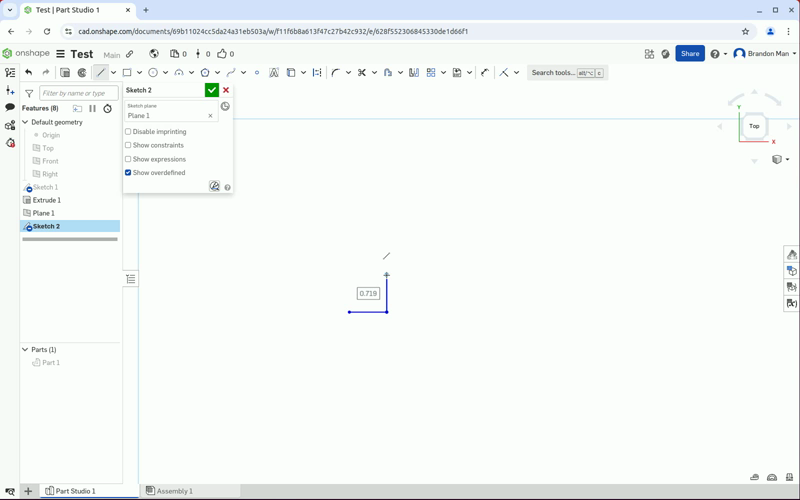
scroll(-6)
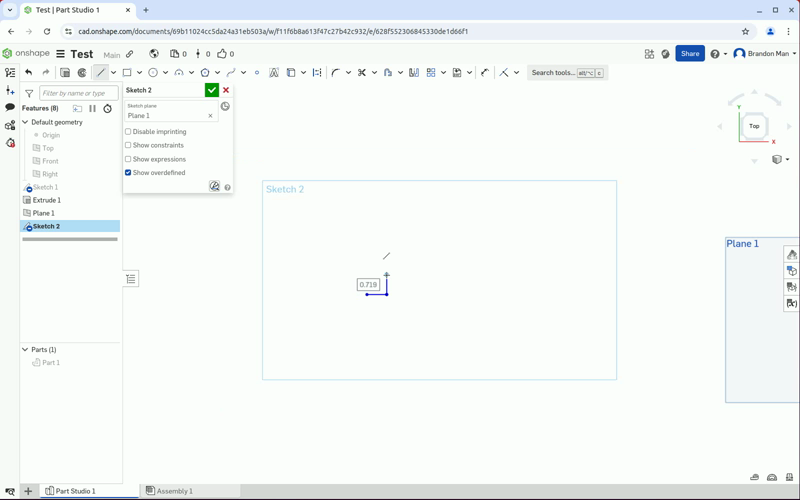
scroll(-6)
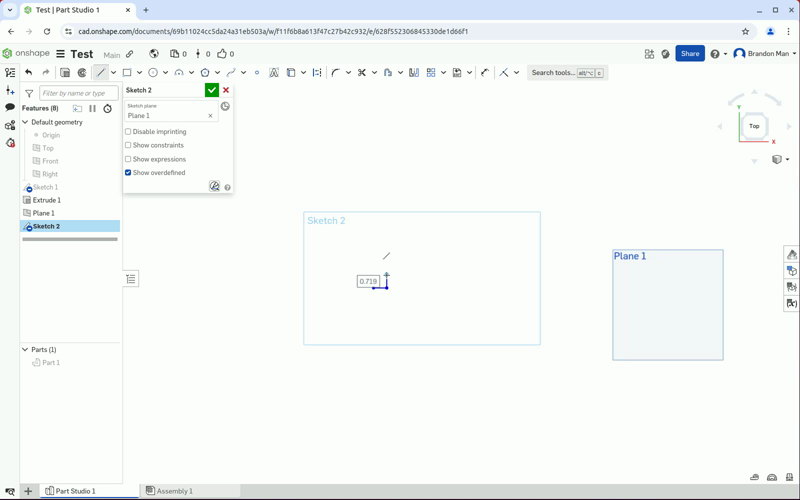
scroll(-6)
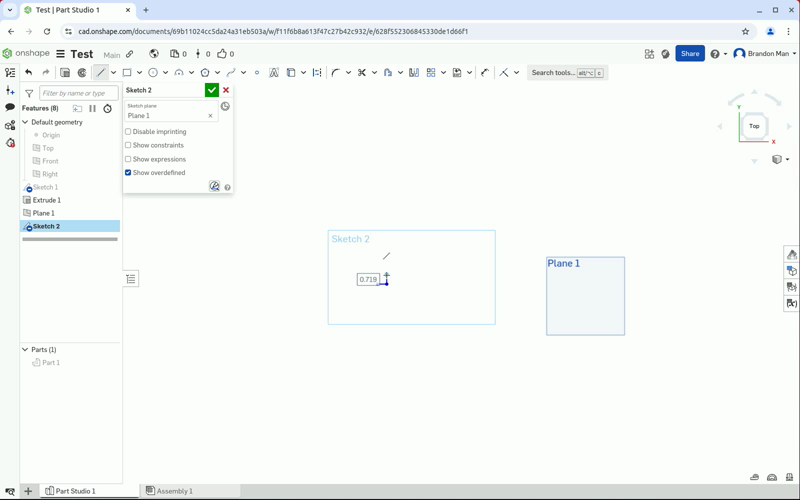
scroll(-6)
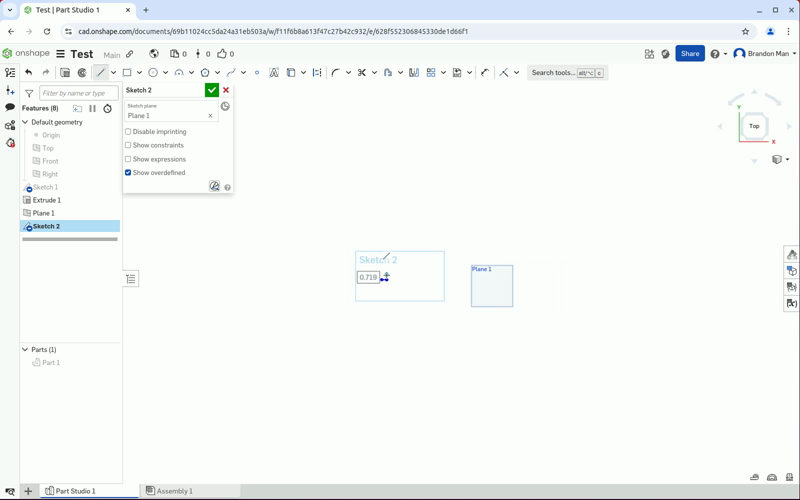
scroll(-6)
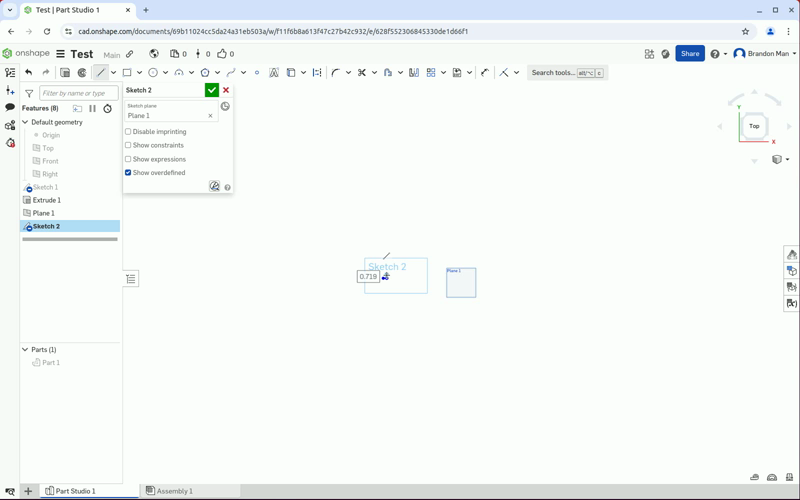
key_up(shift)
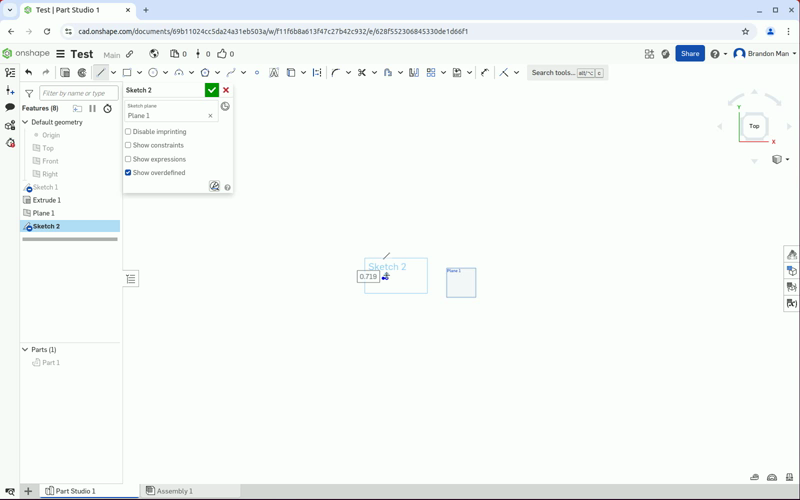
key_down(shift)
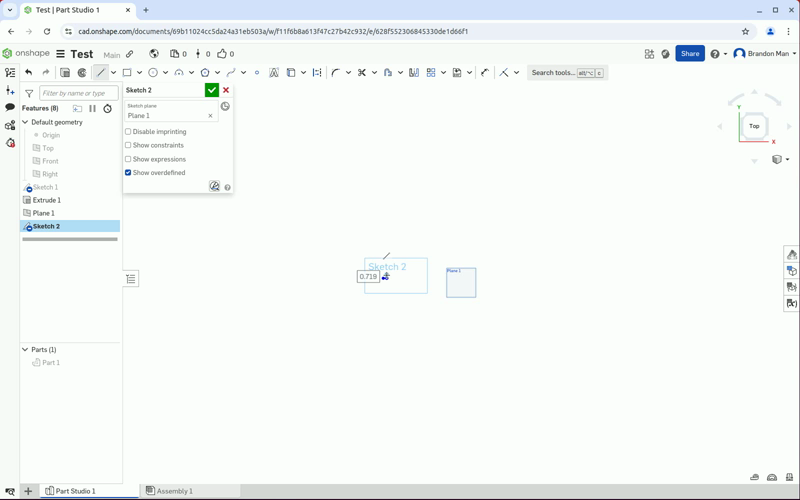
mouse_move(417, 274)
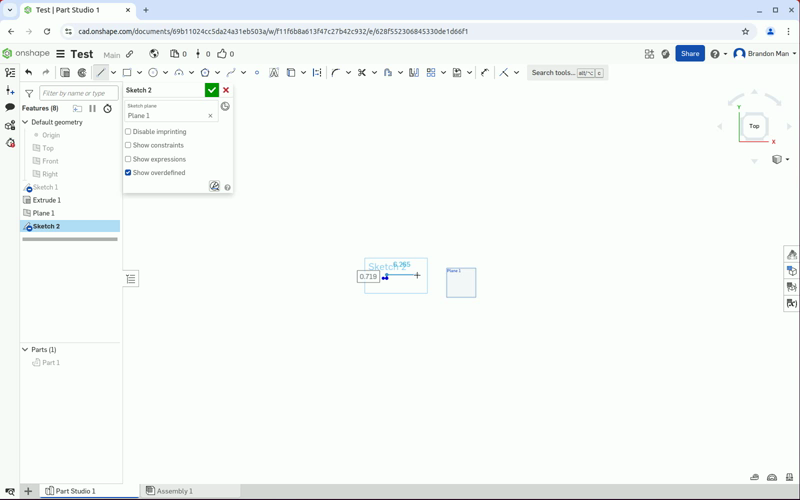
mouse_move(383, 274)
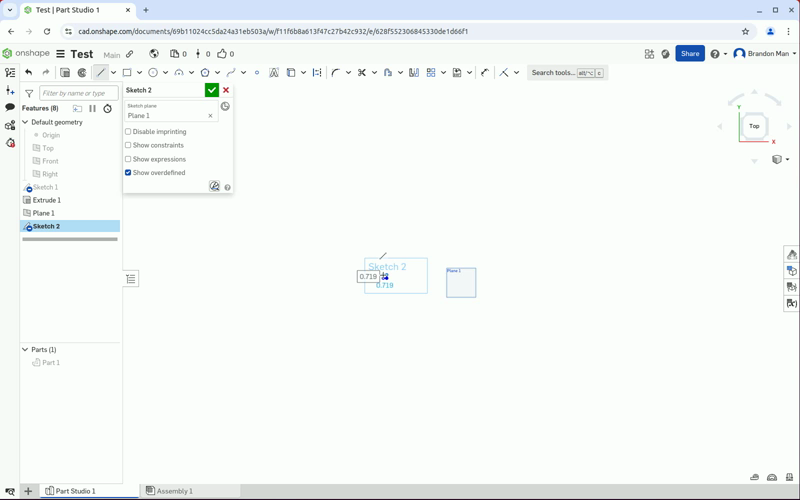
scroll(6)
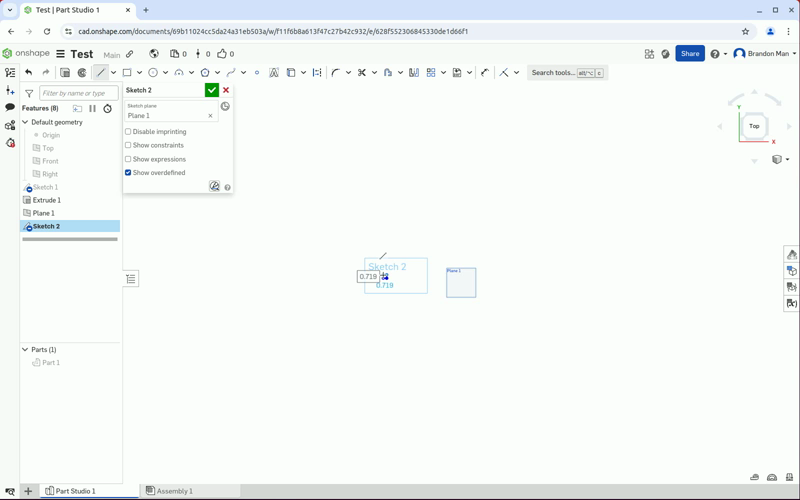
scroll(6)
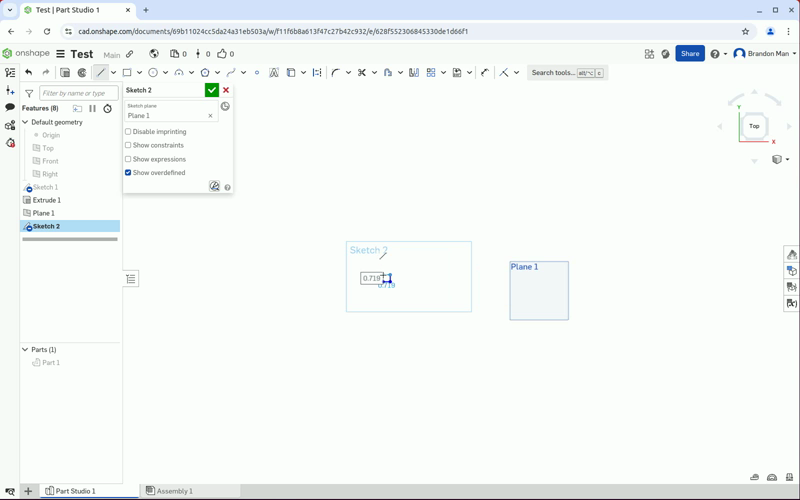
scroll(6)
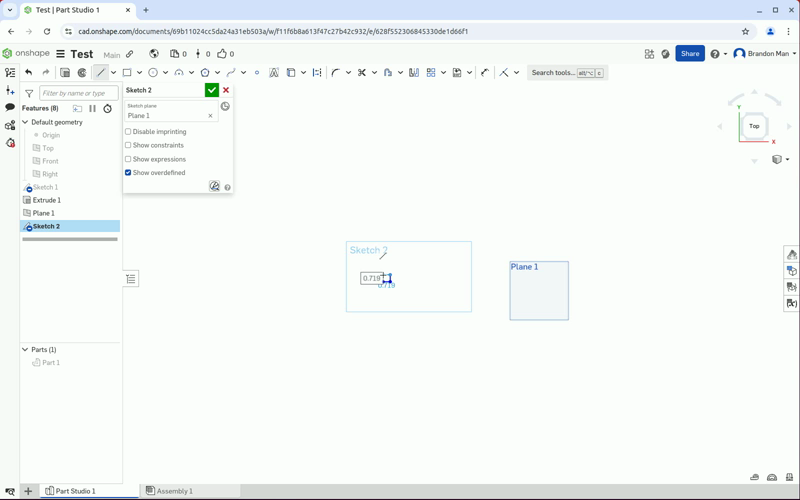
scroll(6)
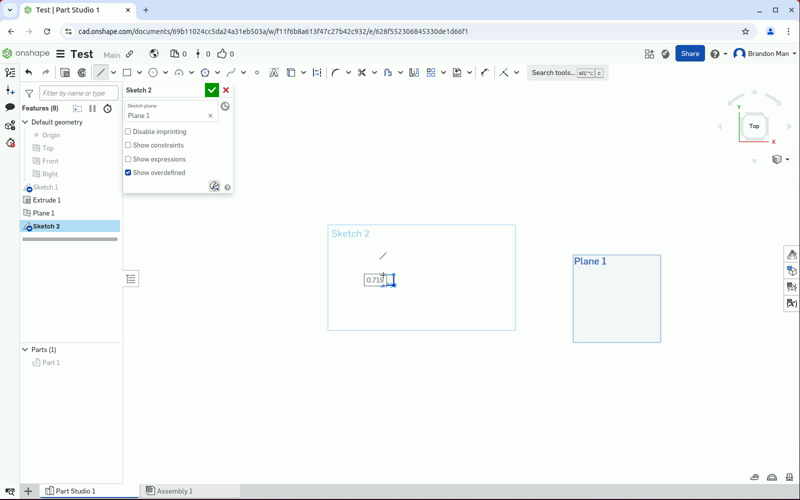
scroll(6)
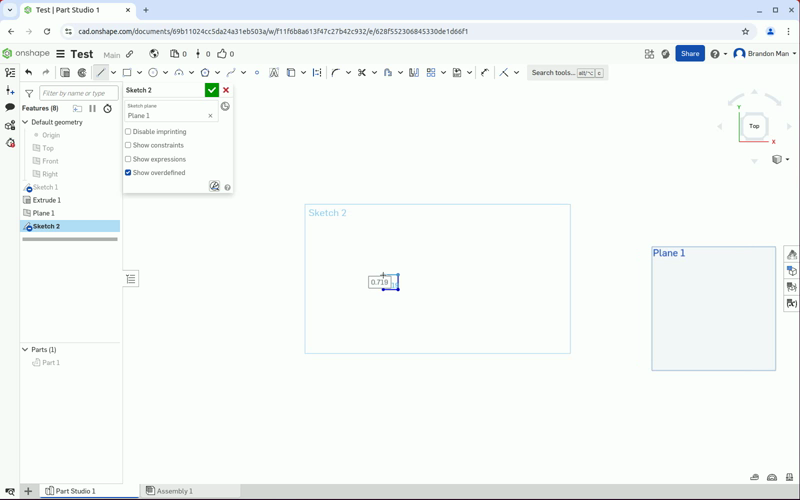
scroll(6)
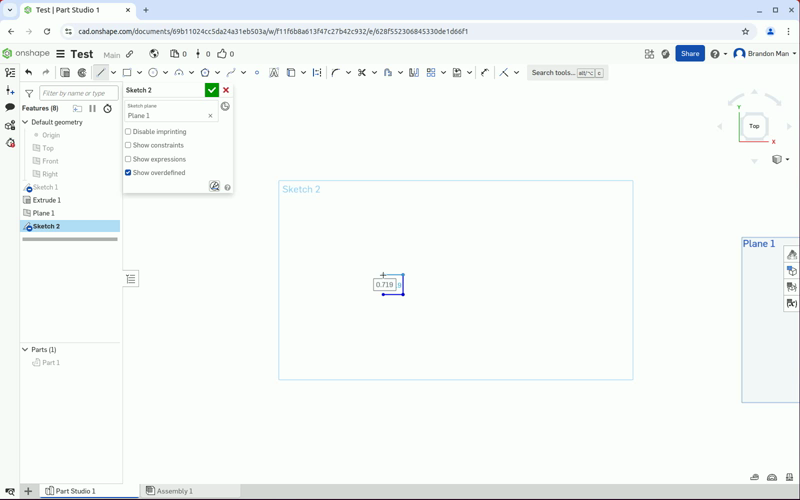
scroll(6)
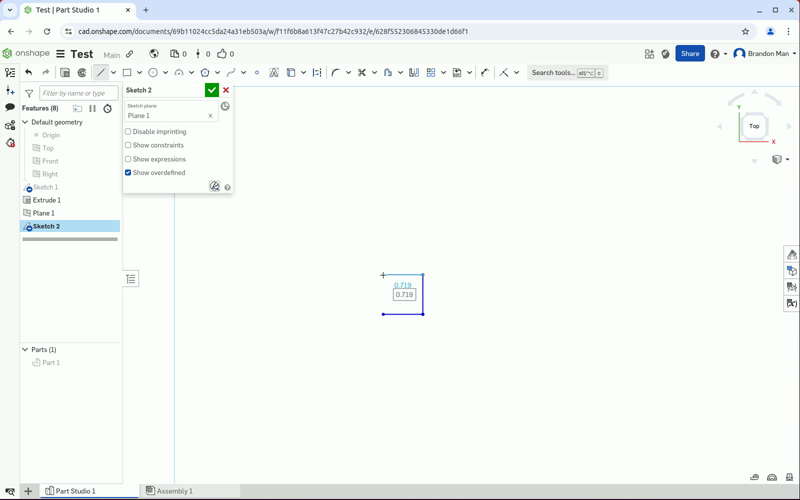
click(383, 274)
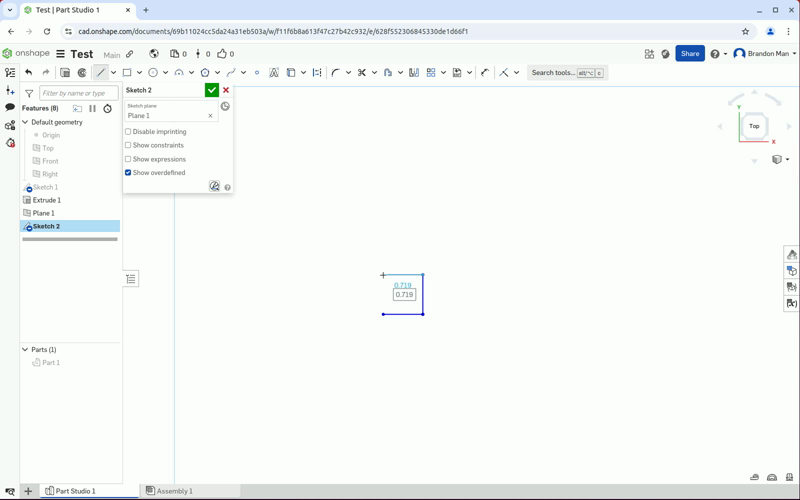
scroll(-6)
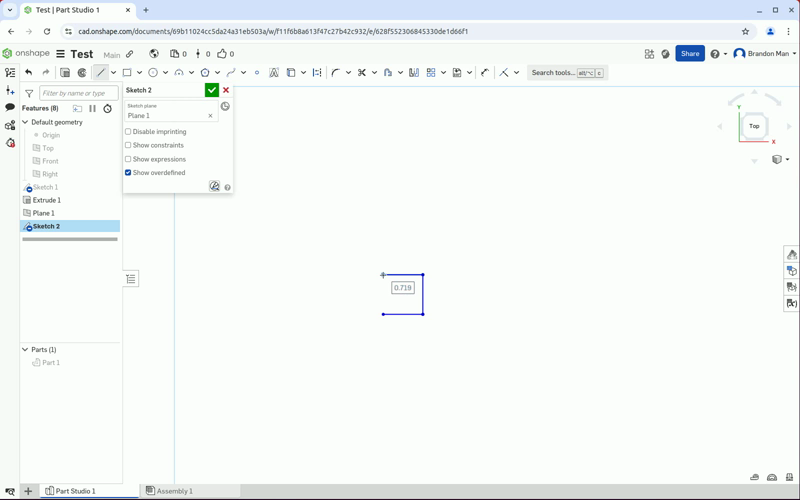
scroll(-6)
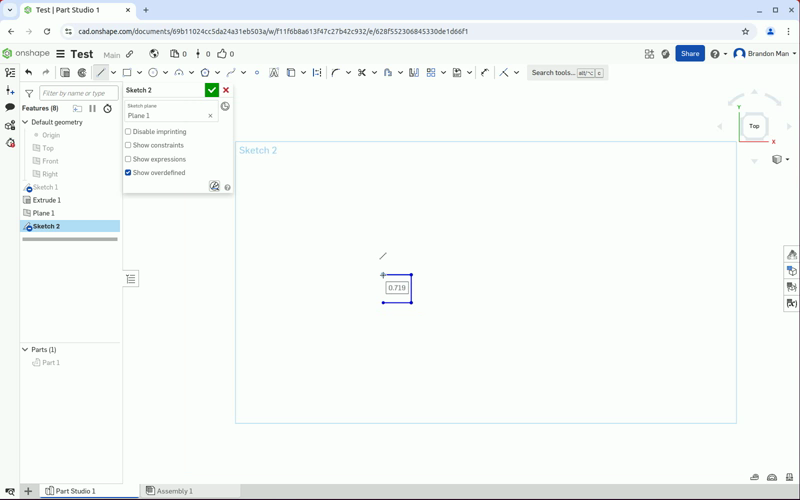
scroll(-6)
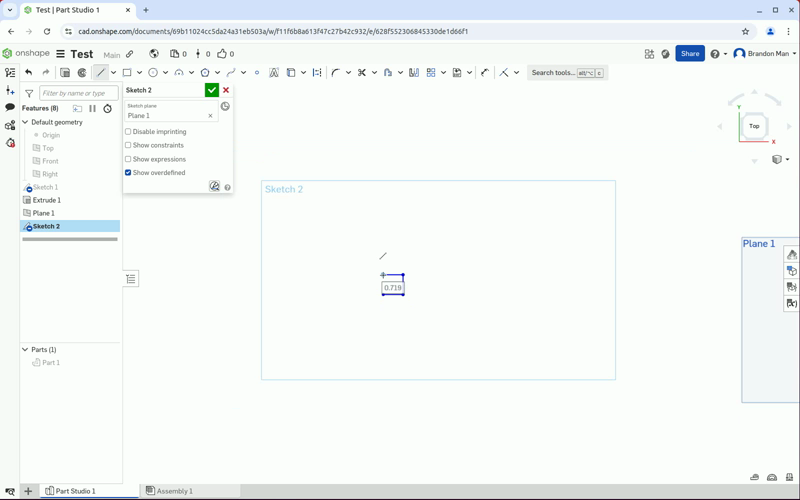
scroll(-6)
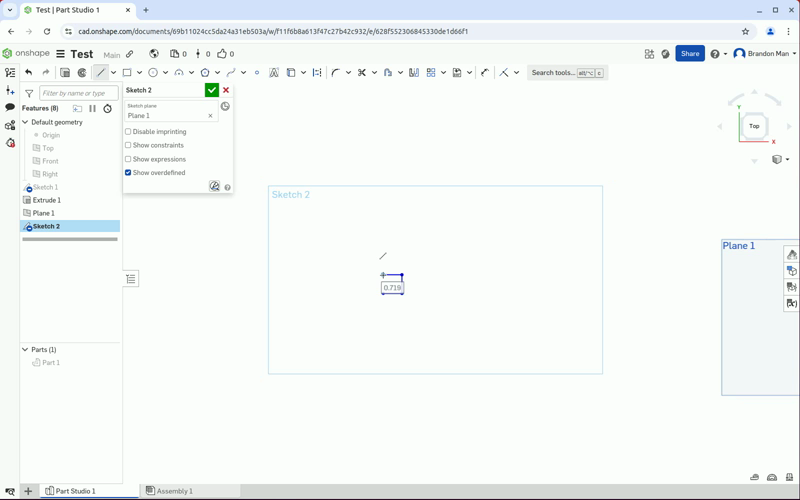
scroll(-6)
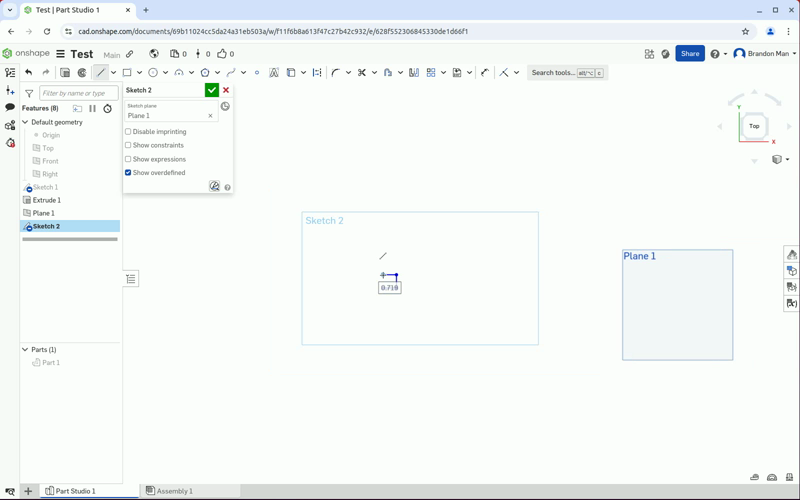
scroll(-6)
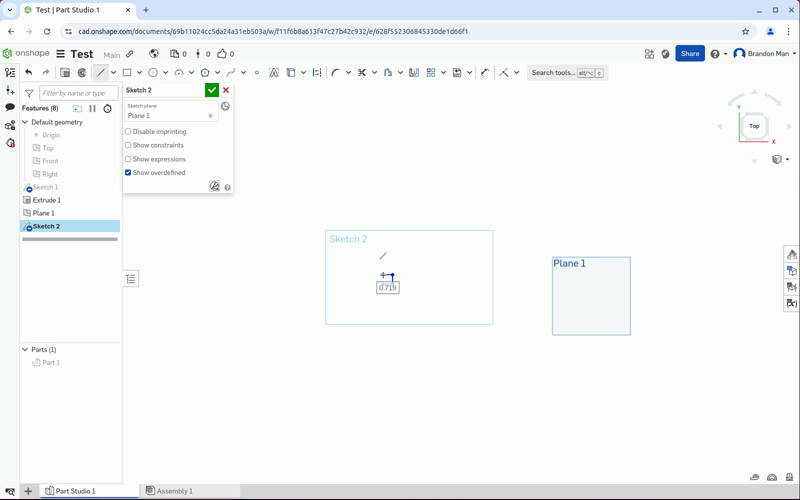
scroll(-6)
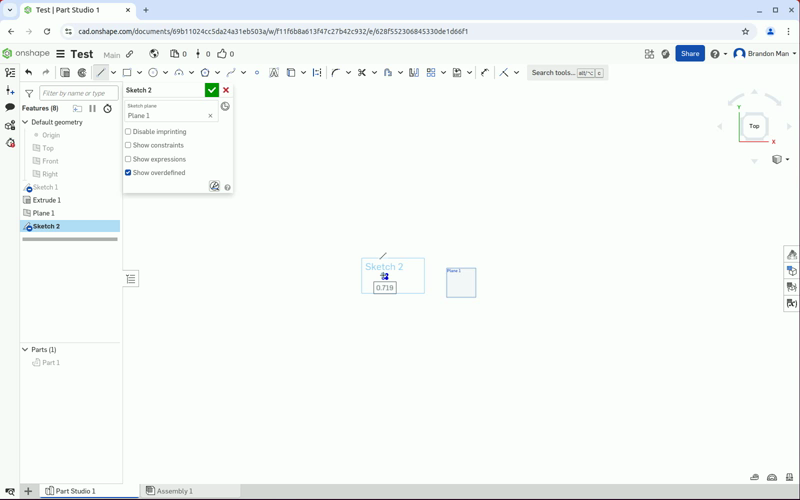
key_up(shift)
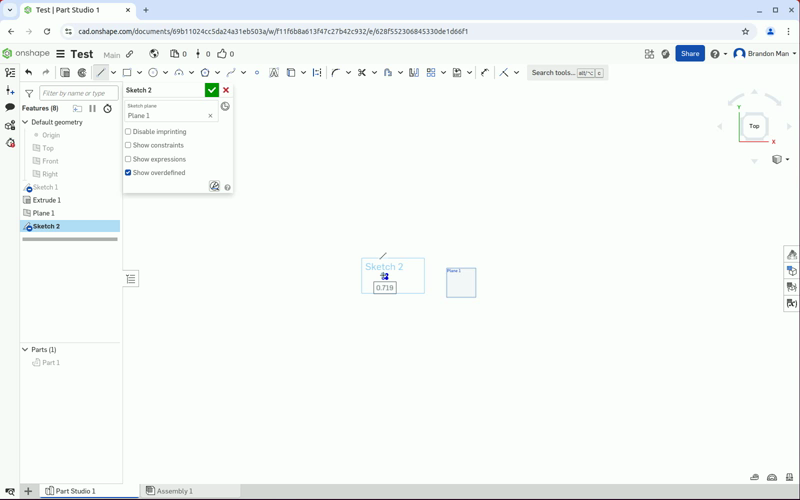
mouse_move(413, 274)
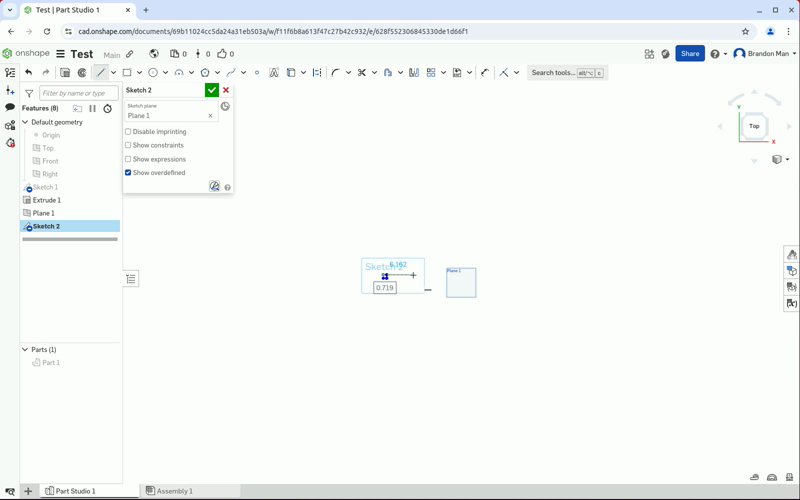
key_down(shift)
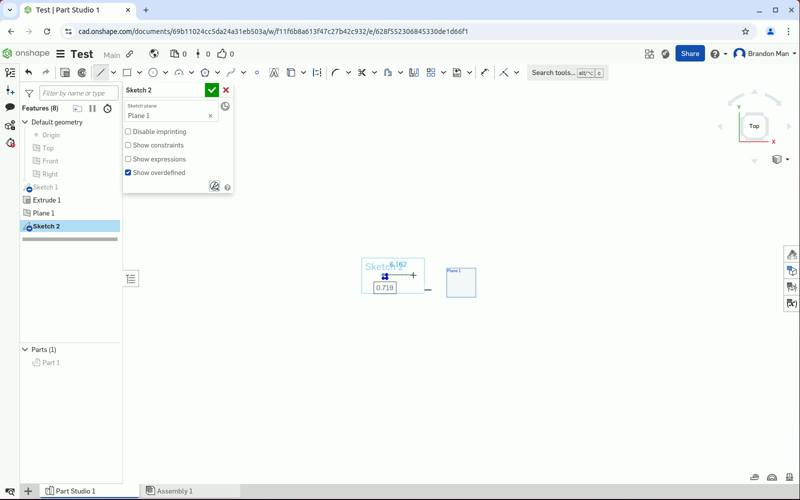
mouse_move(383, 278)
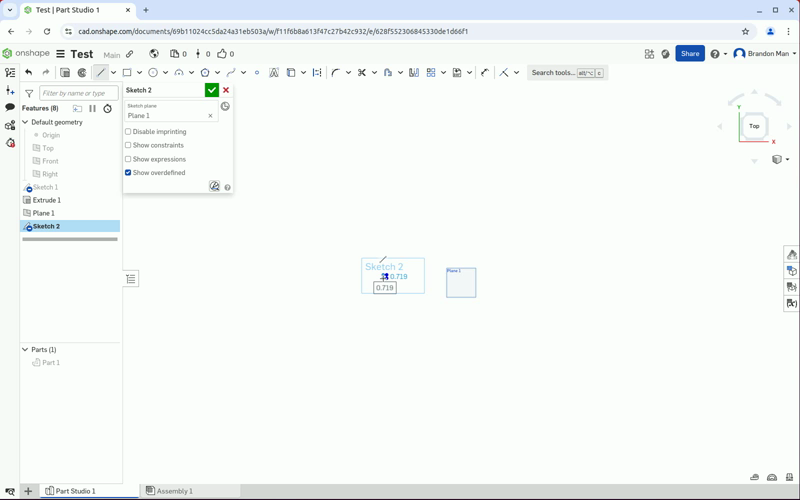
scroll(6)
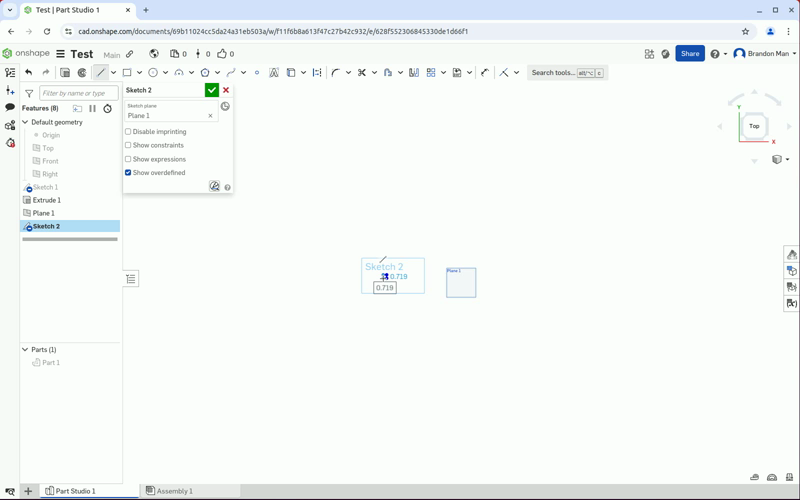
scroll(6)
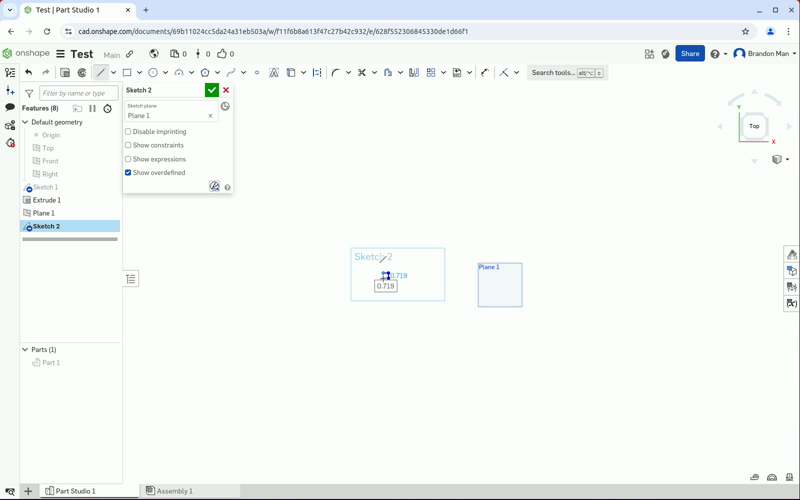
scroll(6)
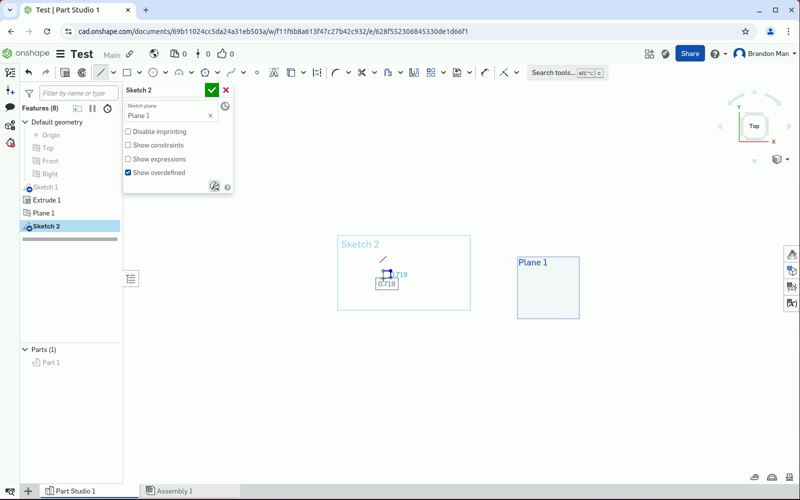
scroll(6)
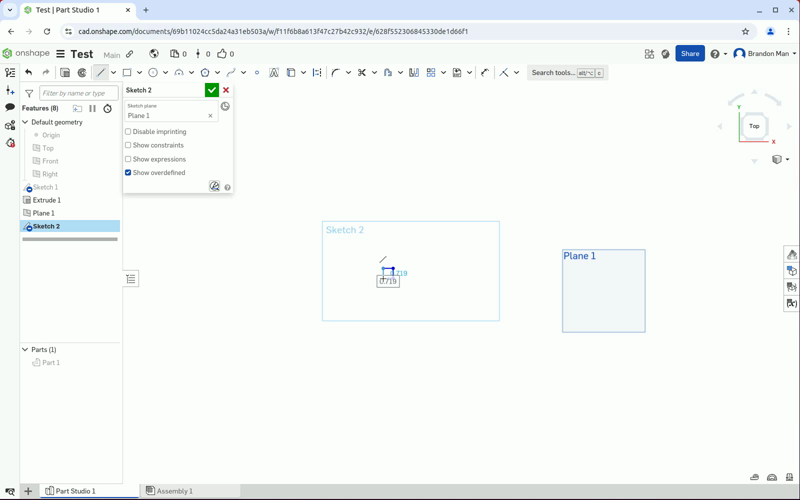
scroll(6)
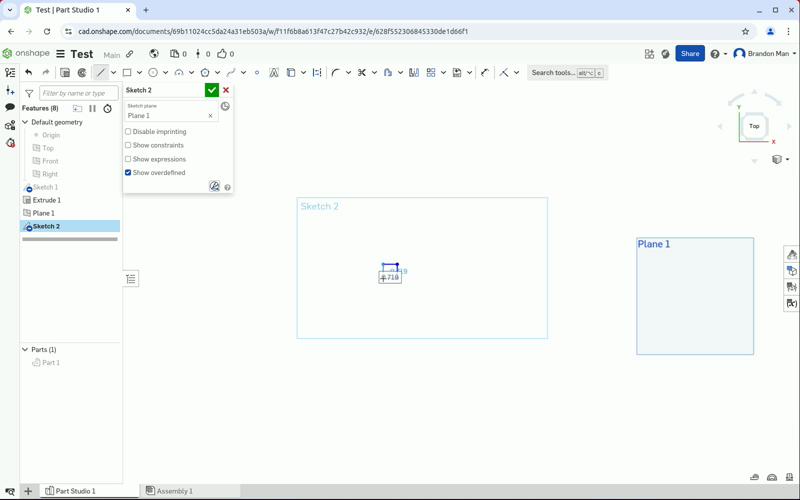
scroll(6)
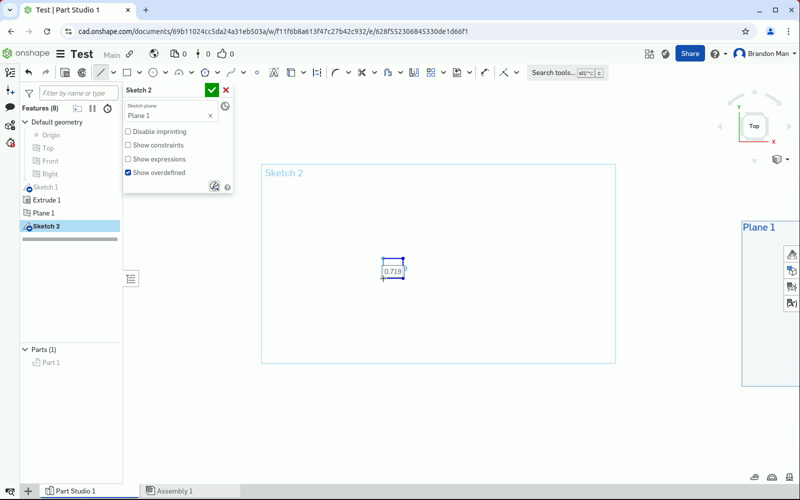
scroll(6)
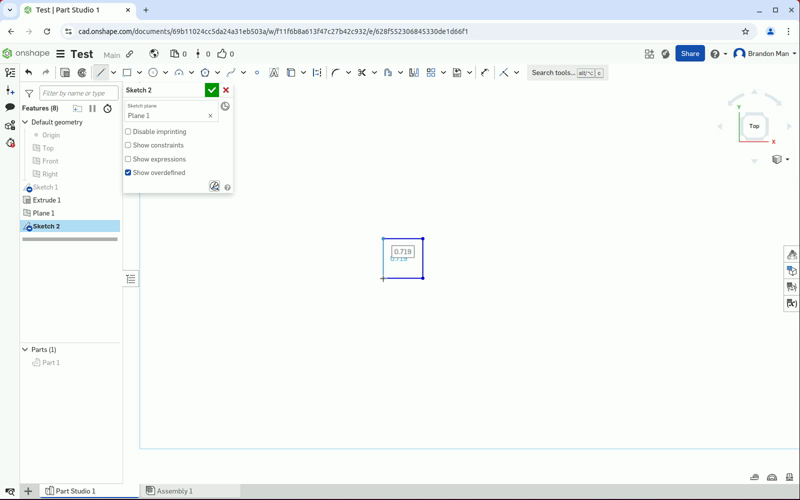
key_up(shift)
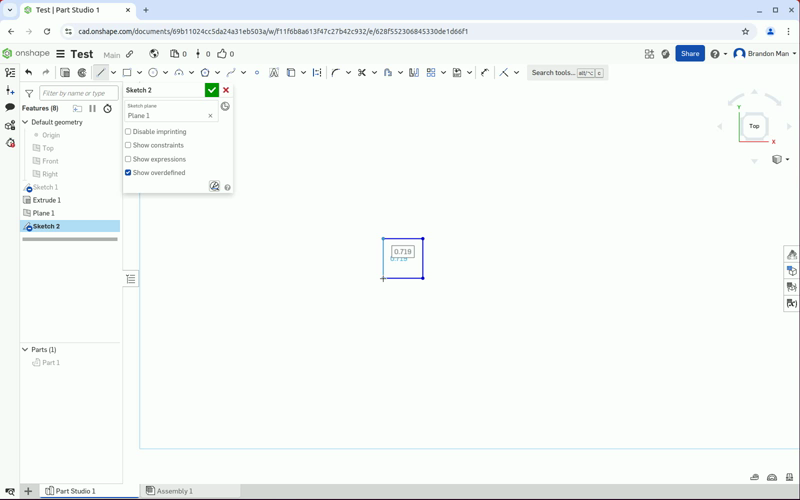
click(383, 278)
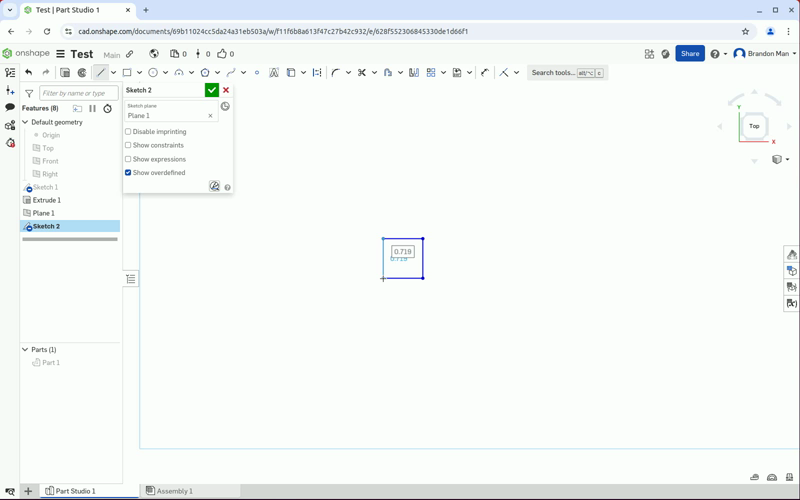
scroll(-6)
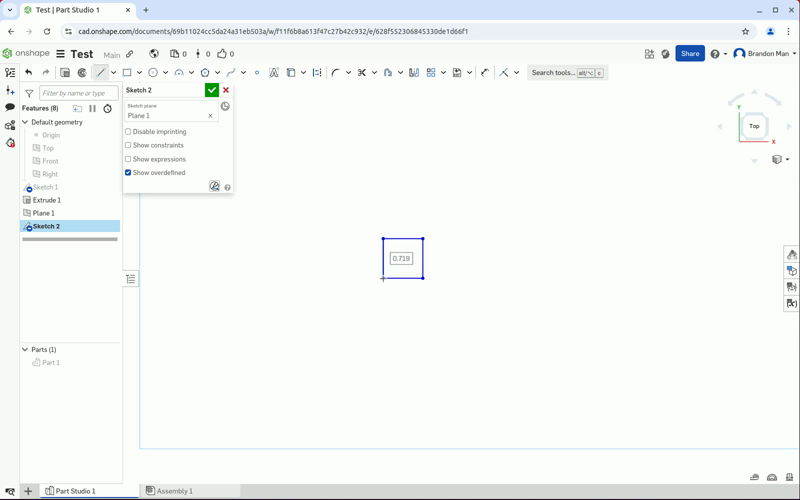
scroll(-6)
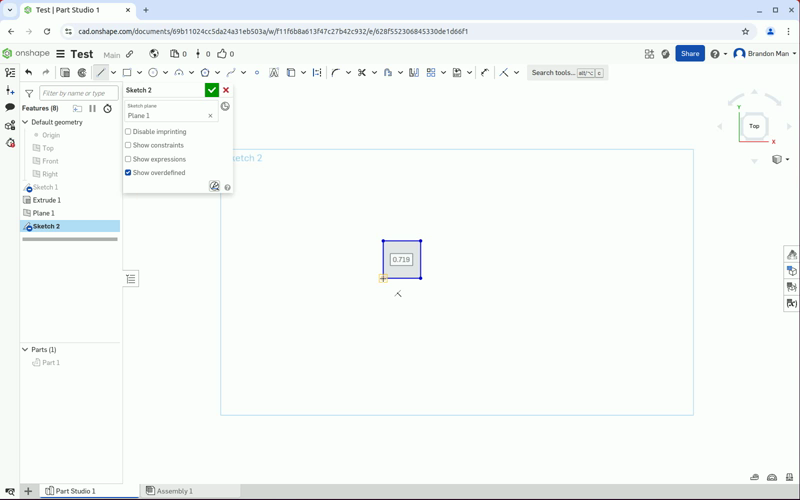
scroll(-6)
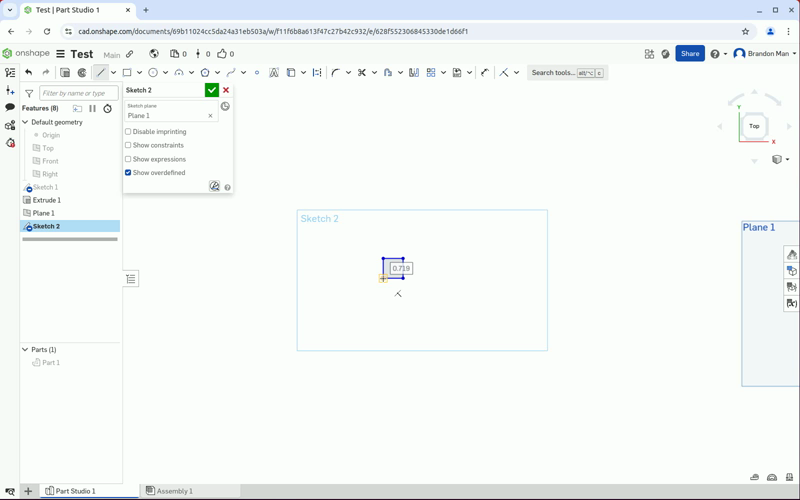
scroll(-6)
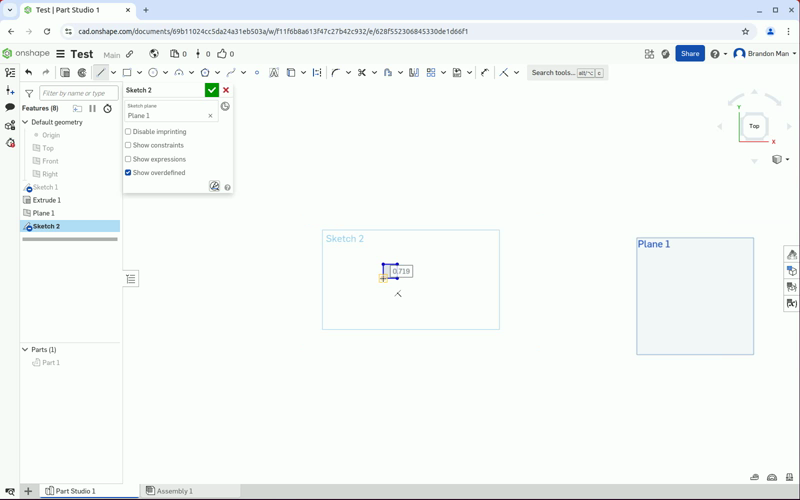
scroll(-6)
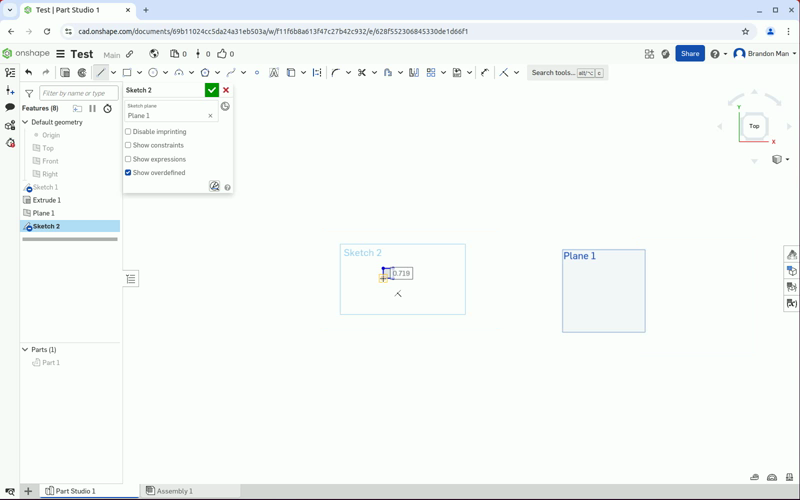
scroll(-6)
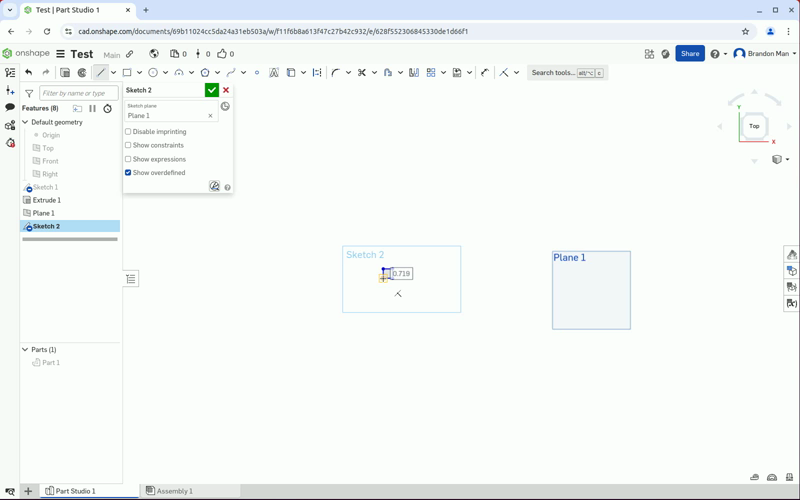
scroll(-6)
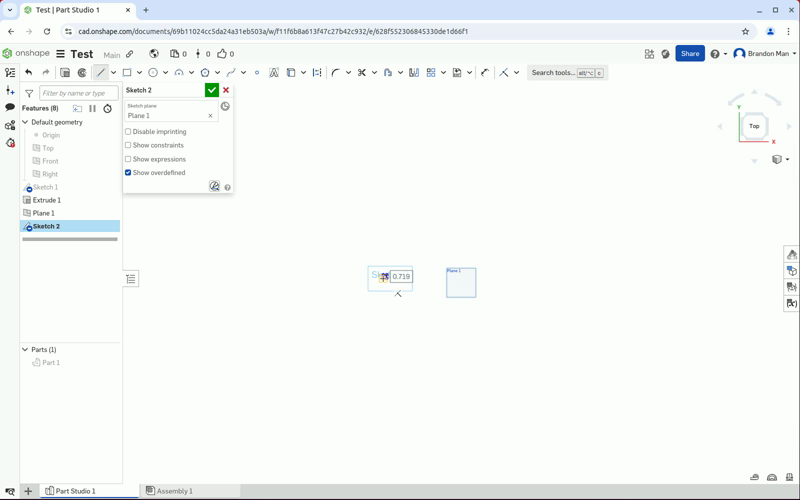
key(esc)
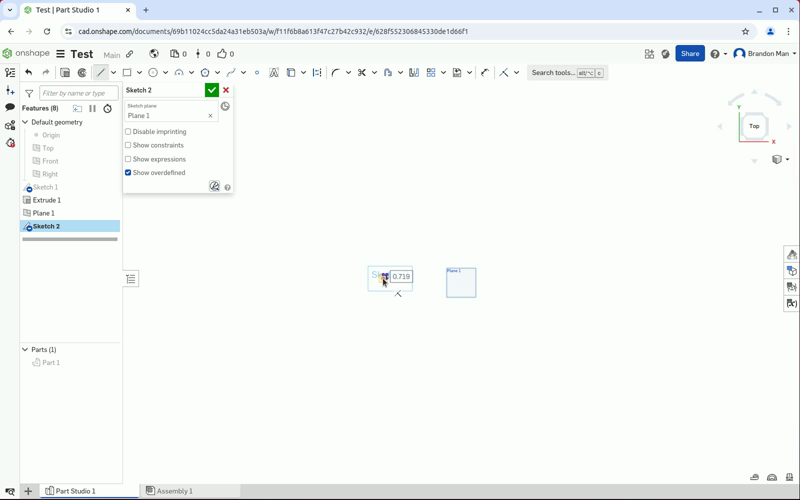
mouse_move(384, 275)
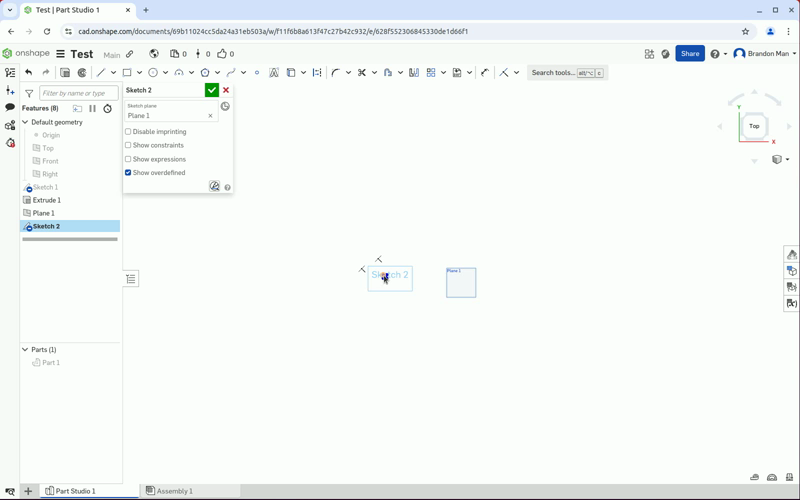
scroll(6)
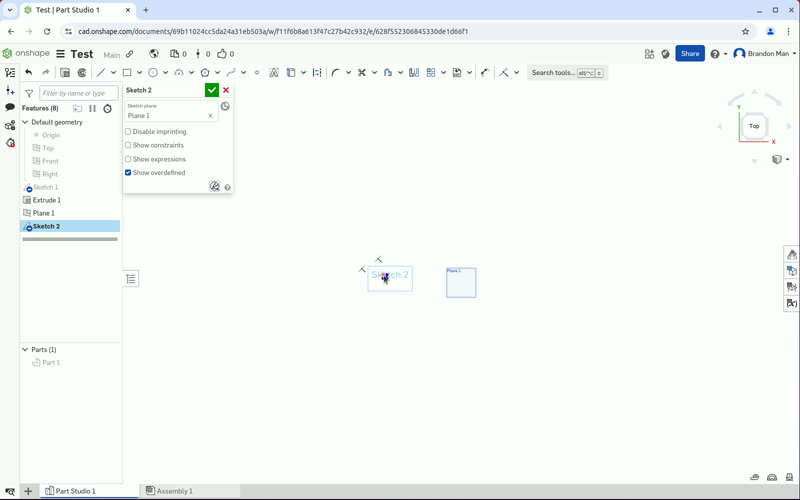
scroll(6)
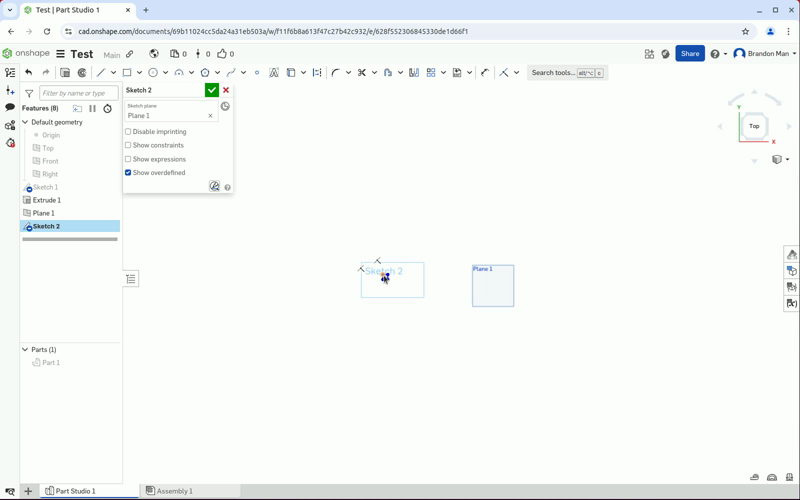
scroll(6)
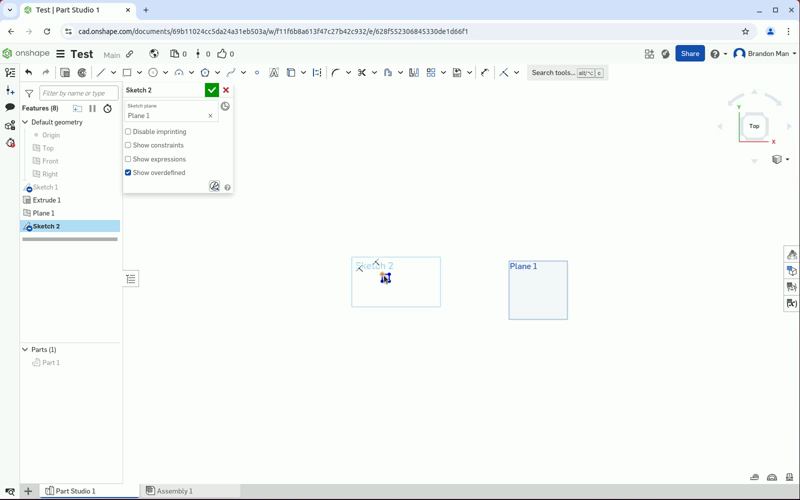
scroll(6)
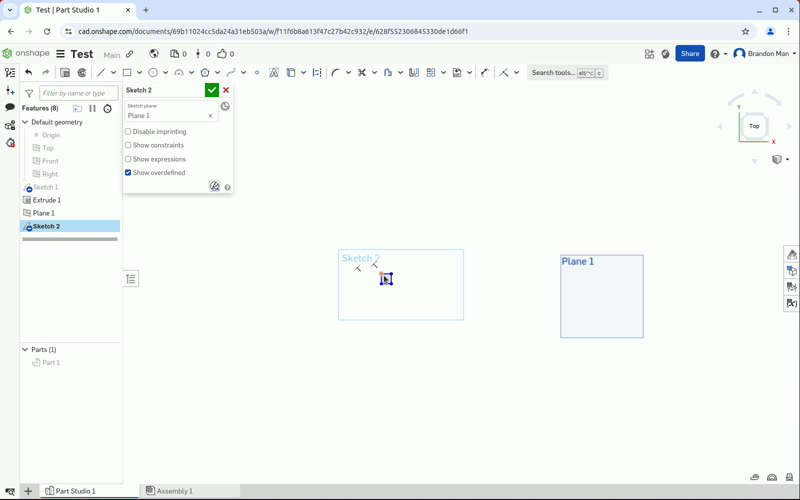
scroll(6)
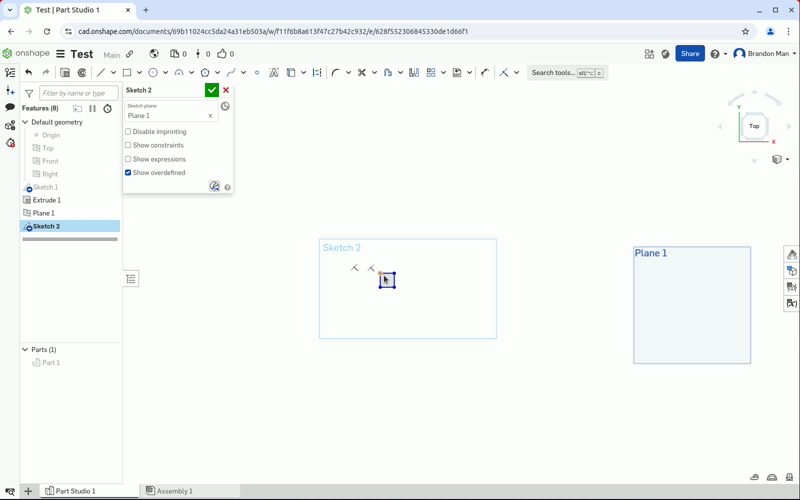
scroll(6)
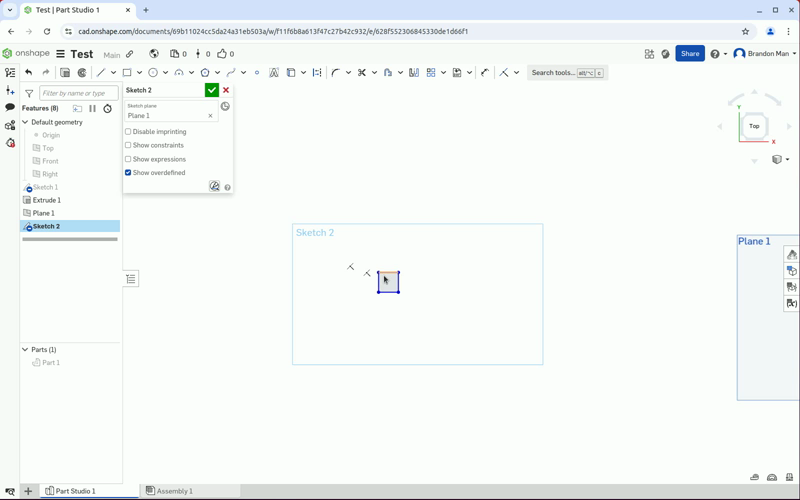
scroll(6)
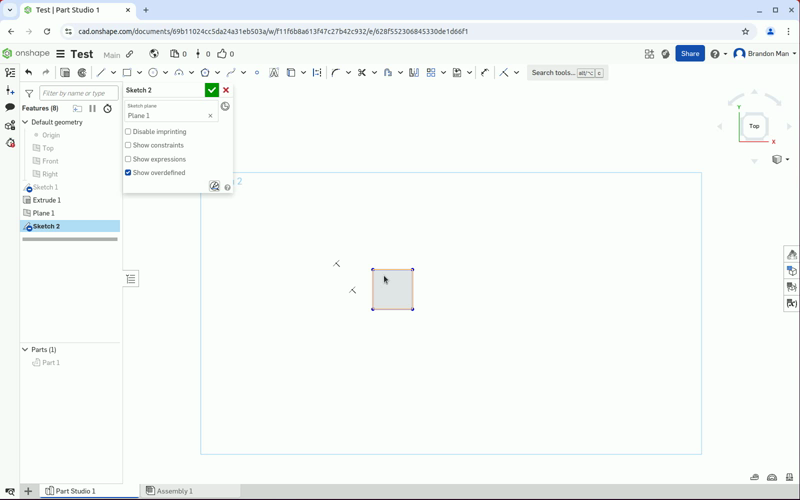
click(384, 275)
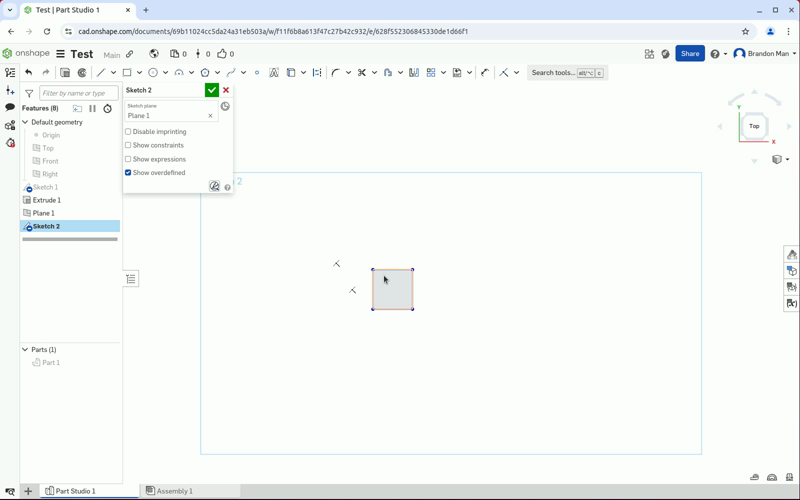
scroll(-6)
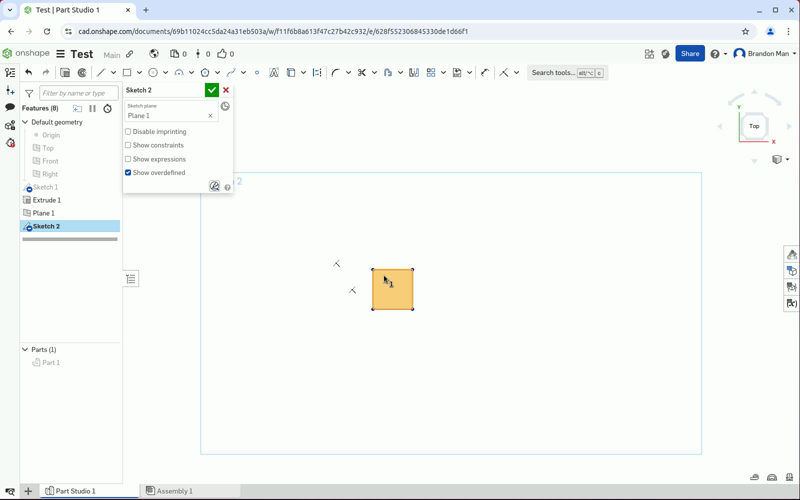
scroll(-6)
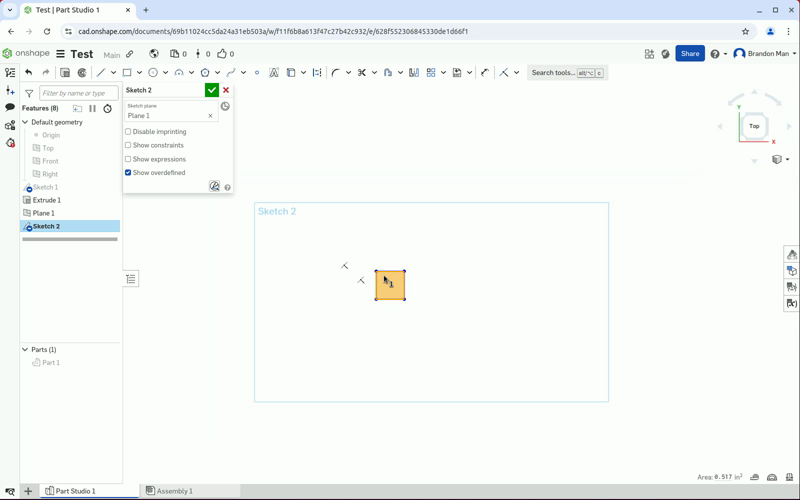
scroll(-6)
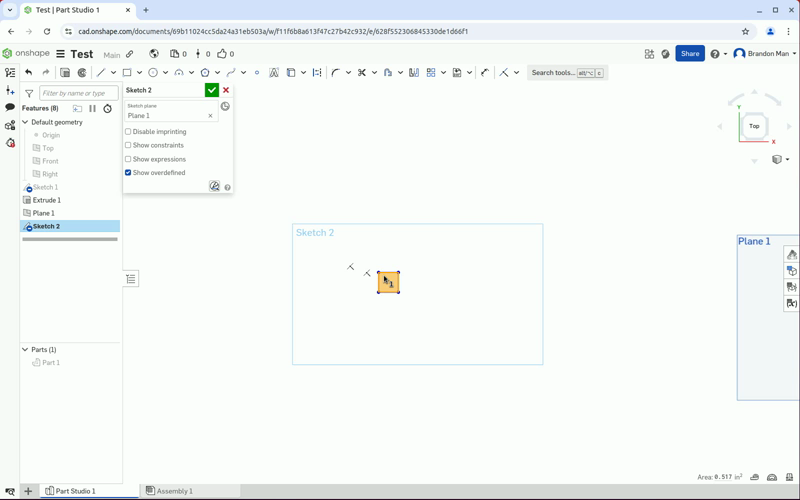
scroll(-6)
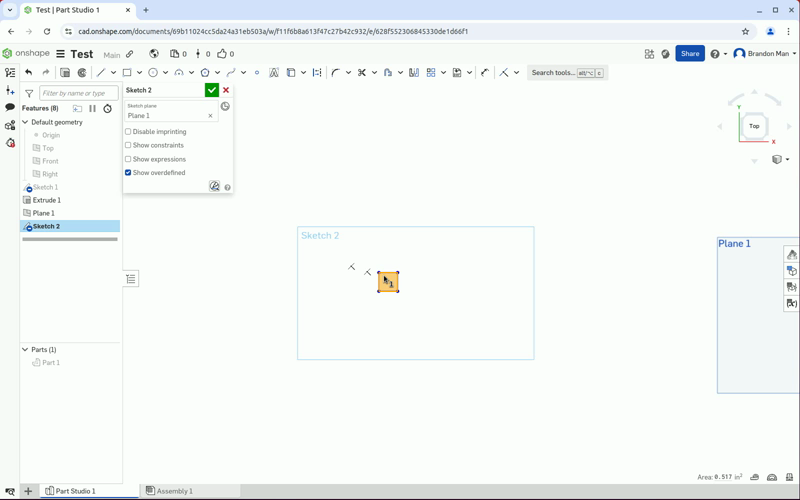
scroll(-6)
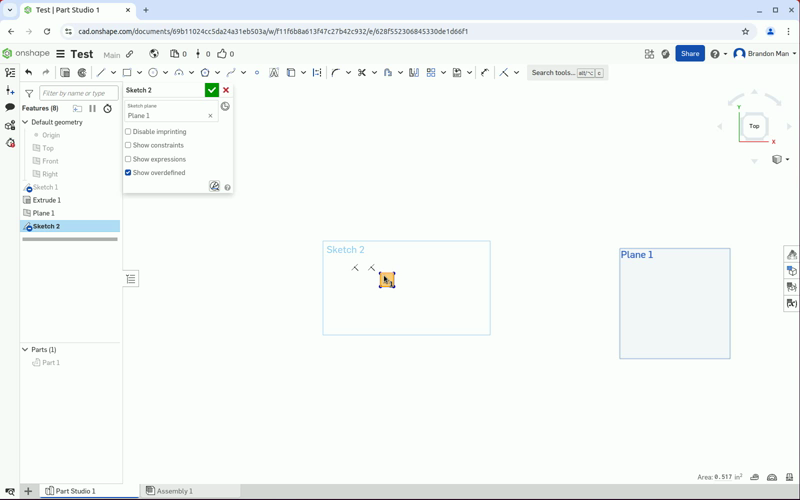
scroll(-6)
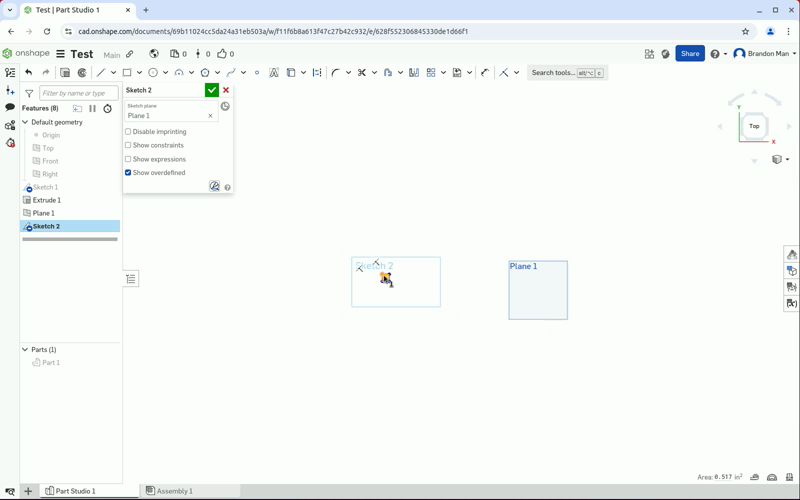
scroll(-6)
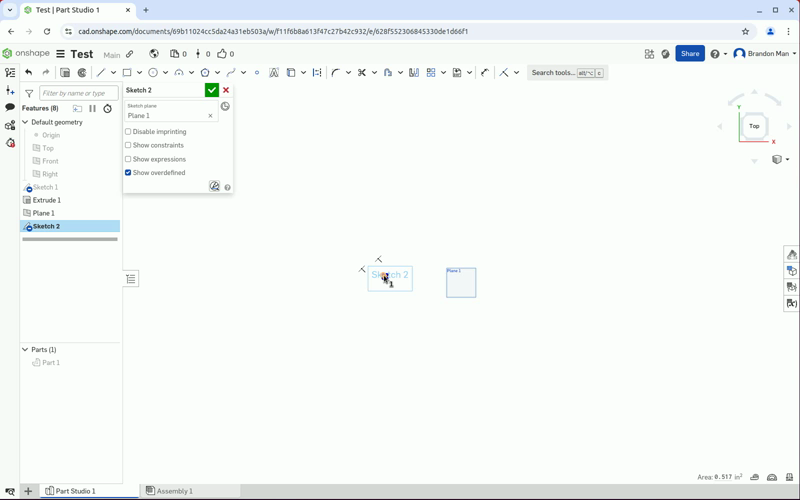
mouse_move(73, 352)
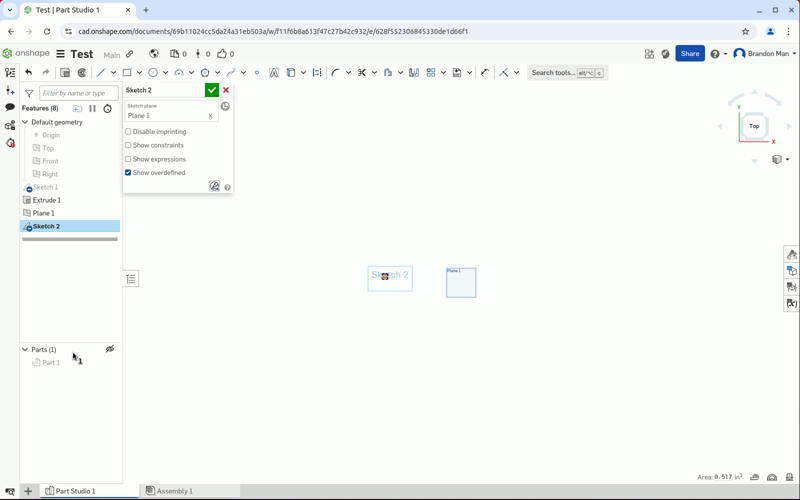
key(shift+y)
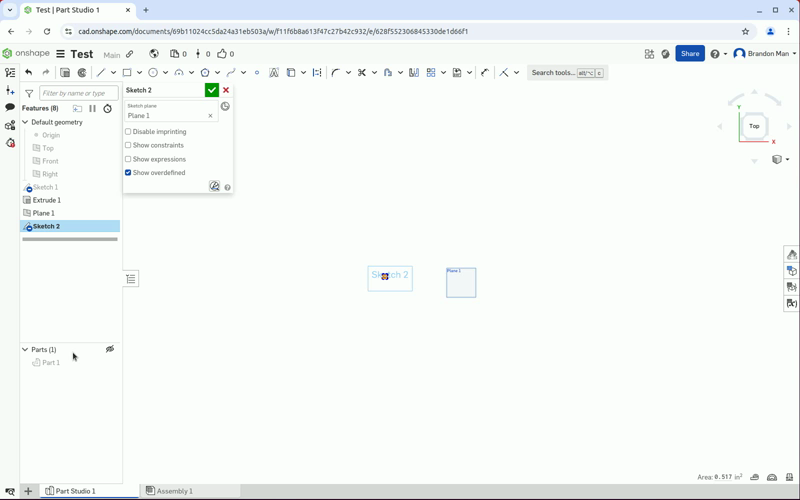
key(shift+e)
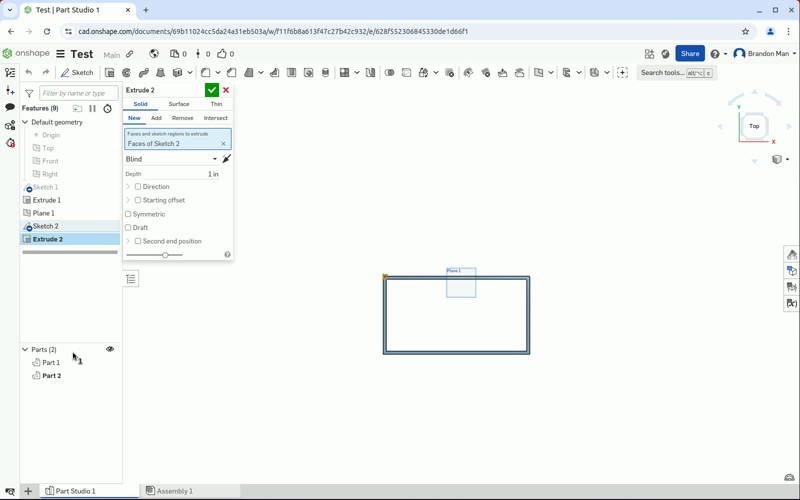
mouse_move(143, 106)
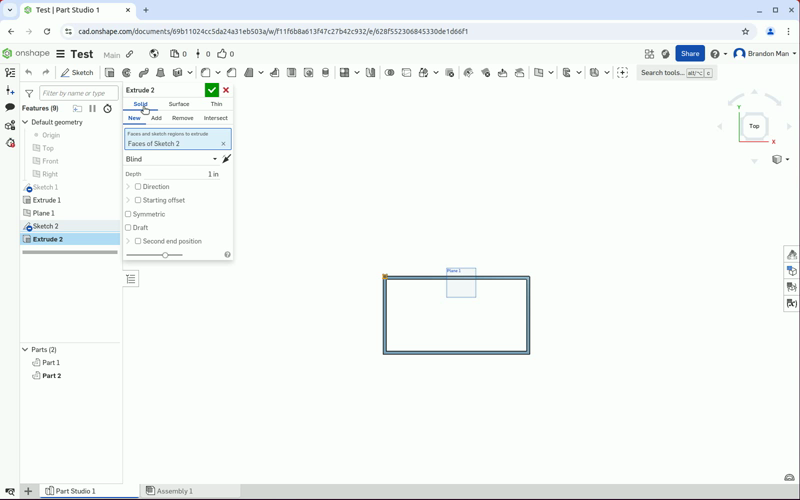
click(143, 106)
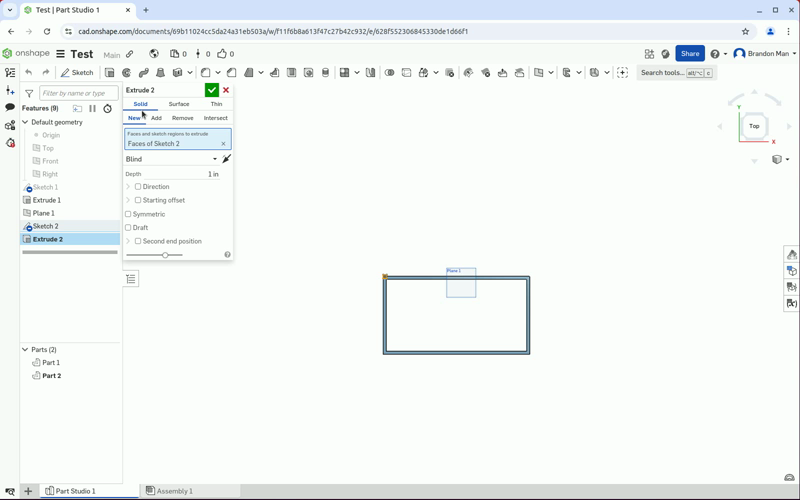
mouse_move(137, 120)
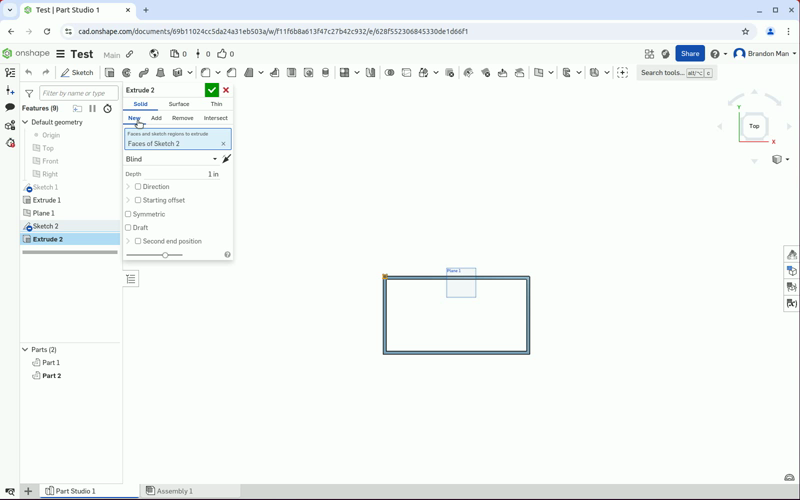
click(137, 120)
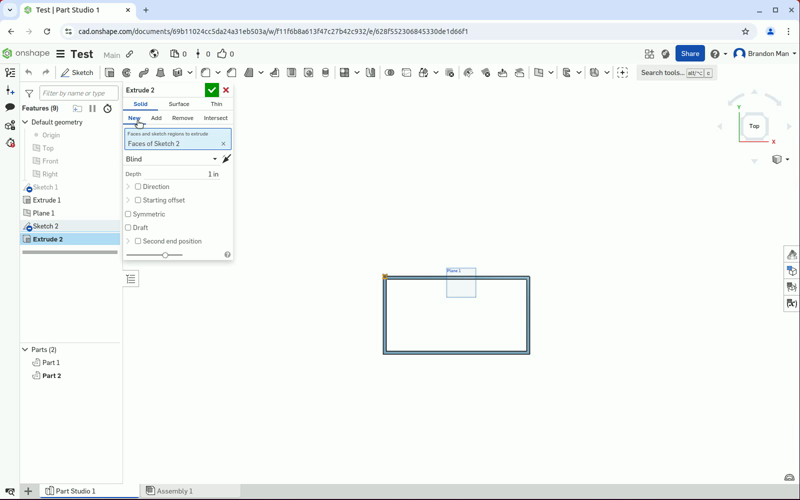
key(tab, 4)
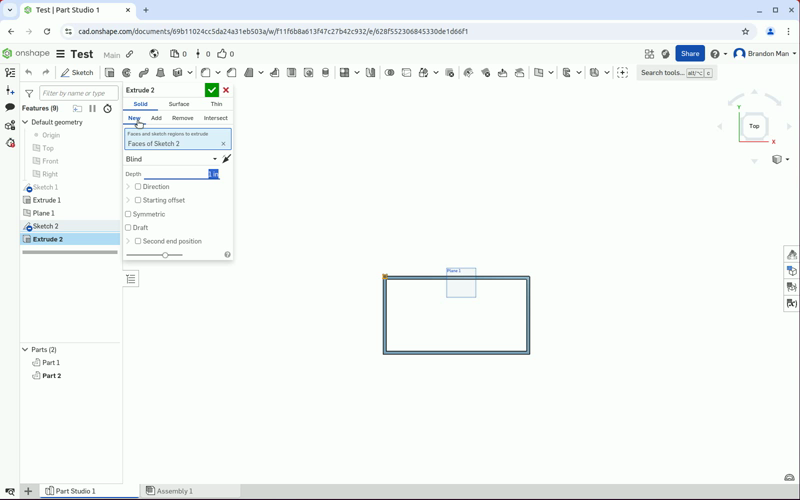
text(21.905)
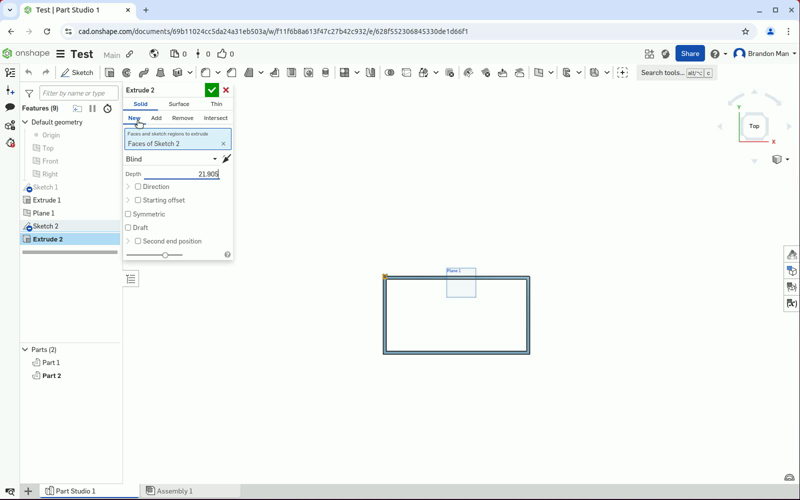
key(enter)
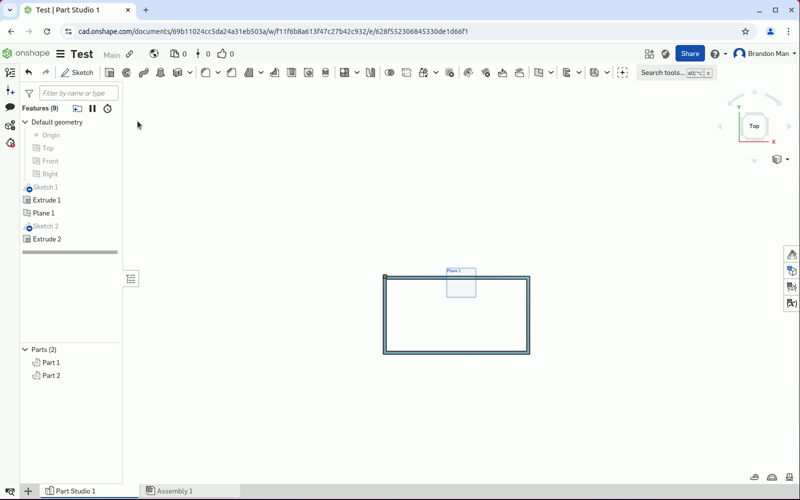
key(shift+h)
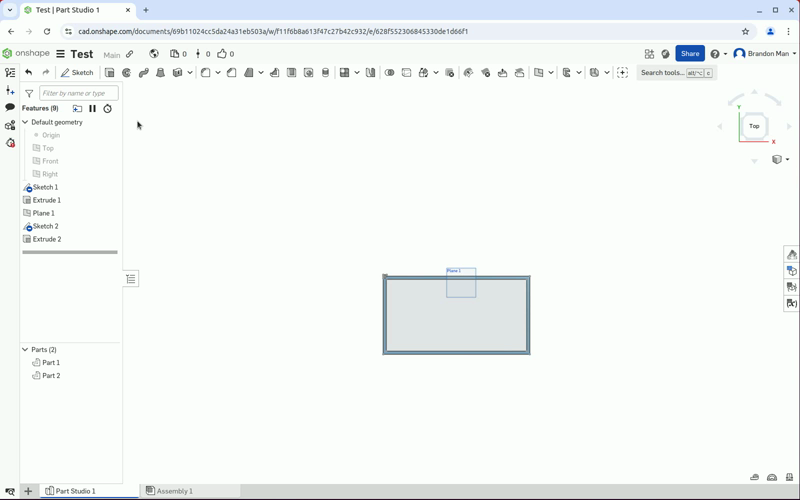
key(shift+h)
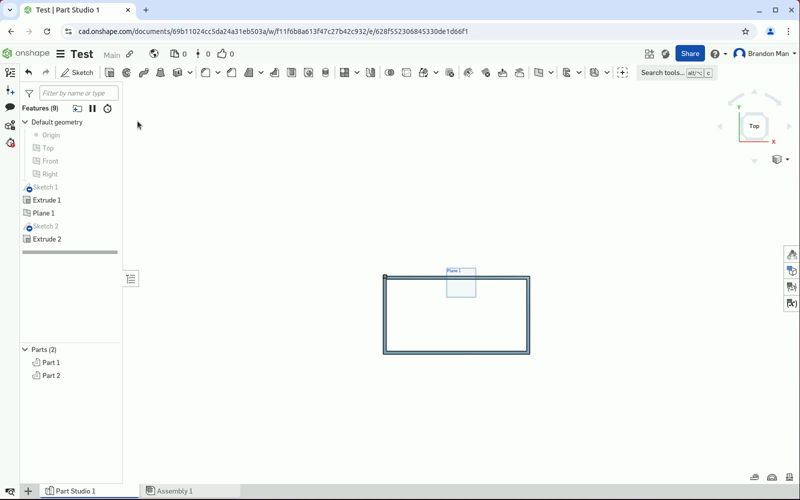
mouse_move(73, 189)
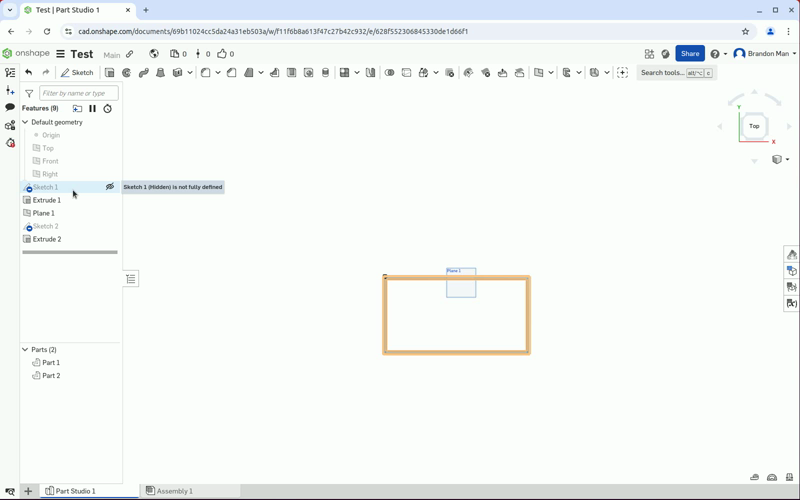
click(73, 189)
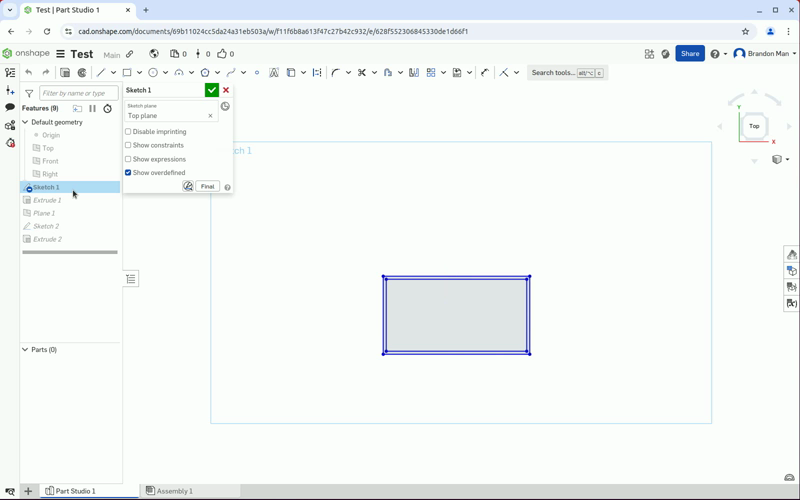
mouse_move(229, 92)
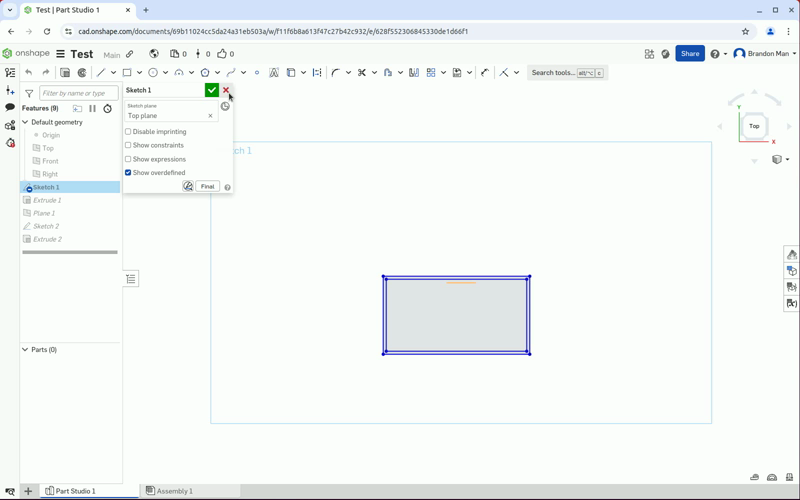
click(229, 92)
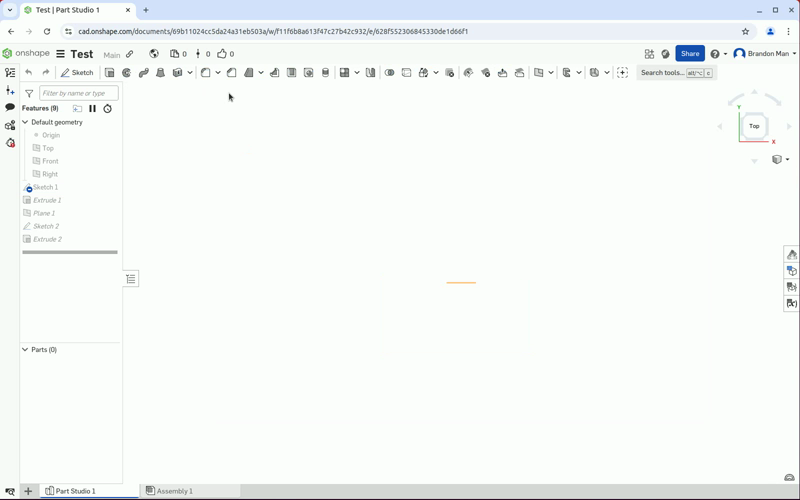
key(shift+s)
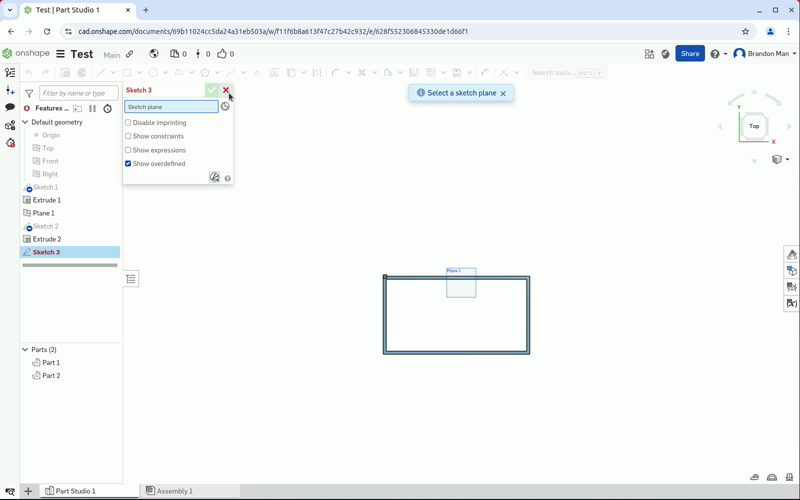
mouse_move(73, 215)
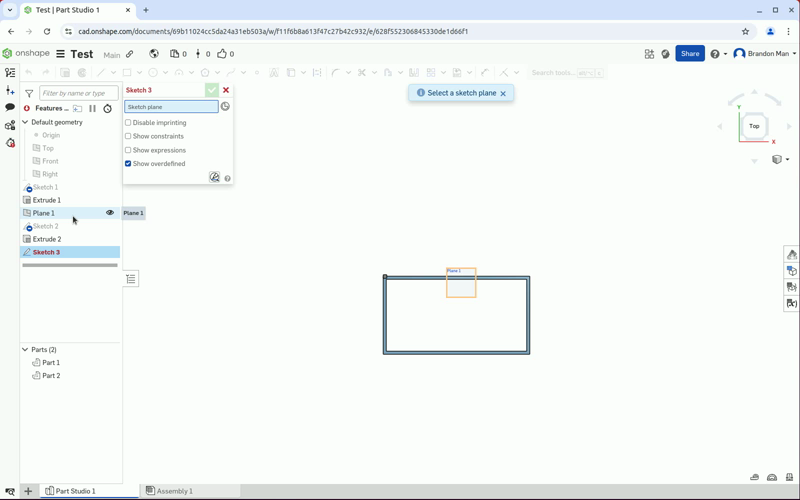
click(73, 215)
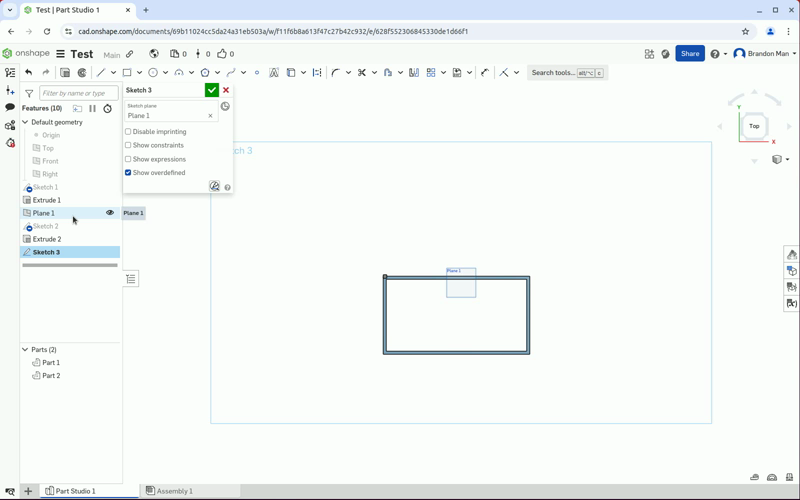
mouse_move(73, 352)
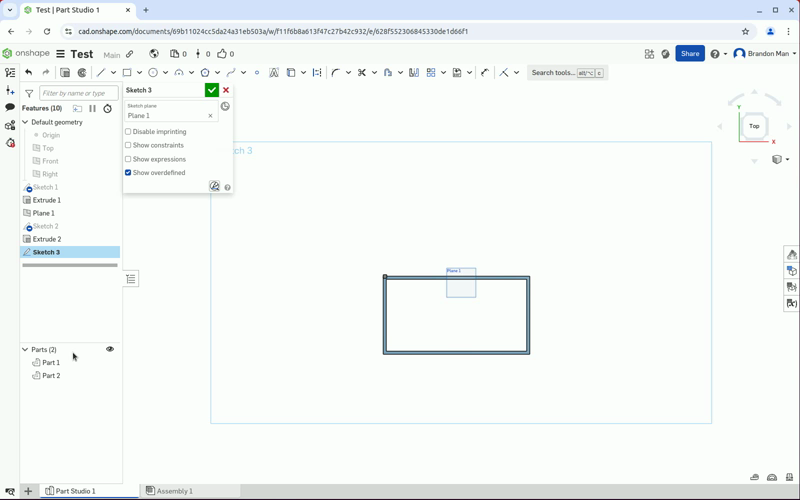
key(y)
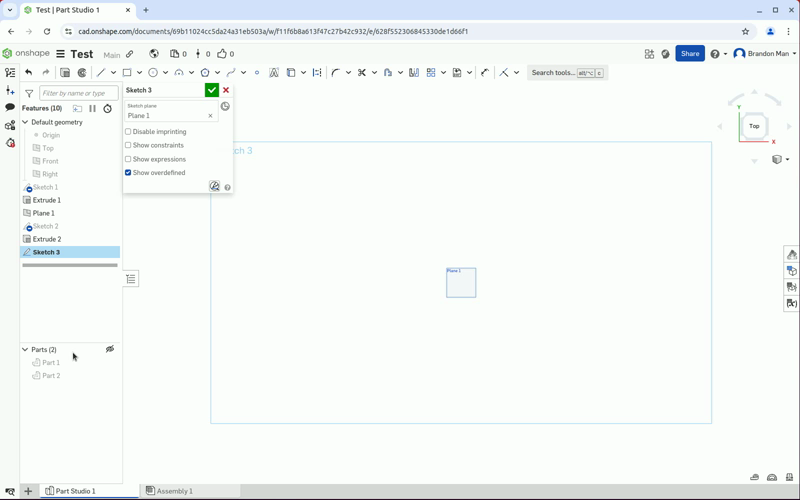
key(l)
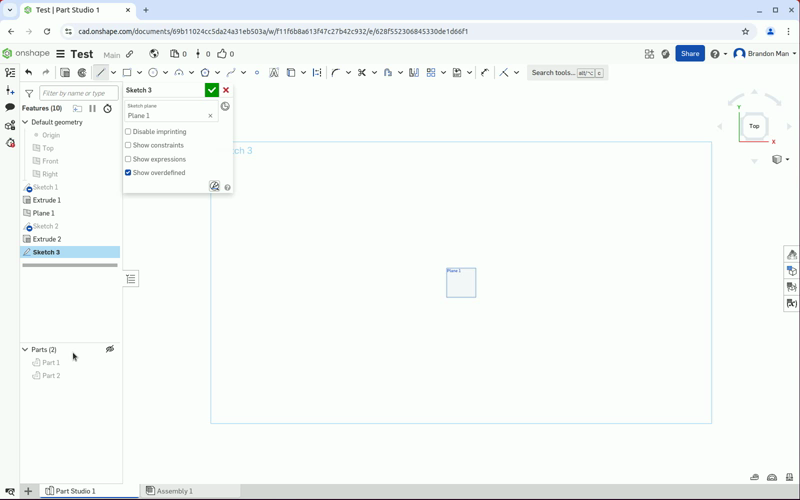
key_down(shift)
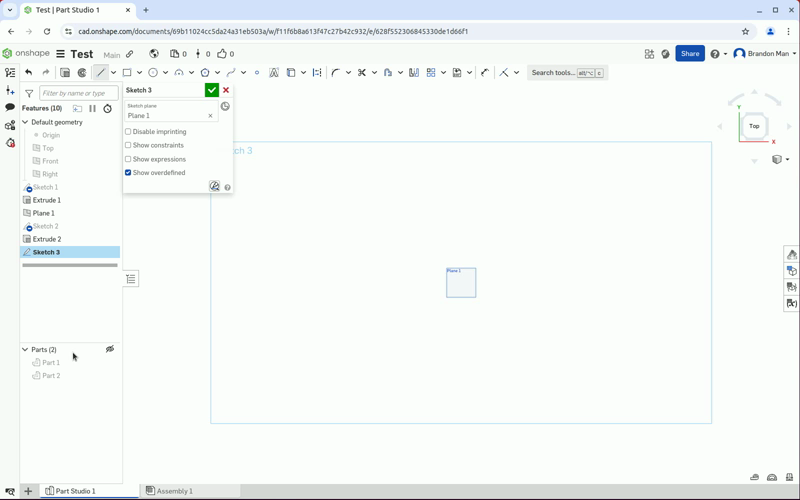
mouse_move(383, 354)
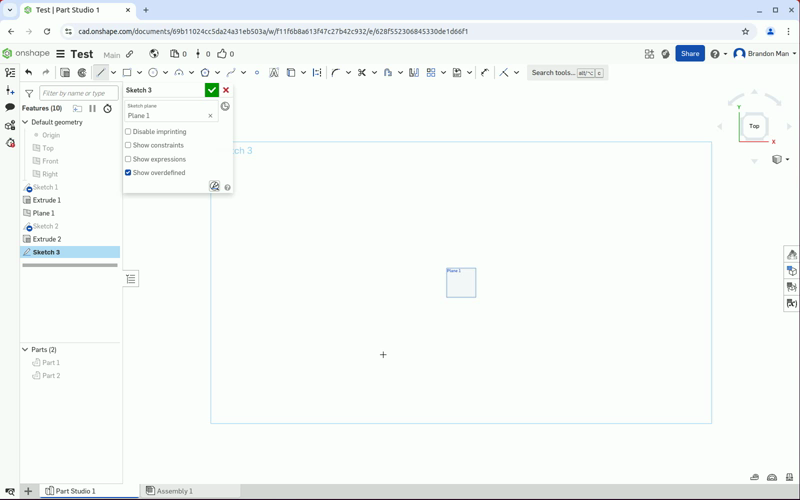
click(383, 354)
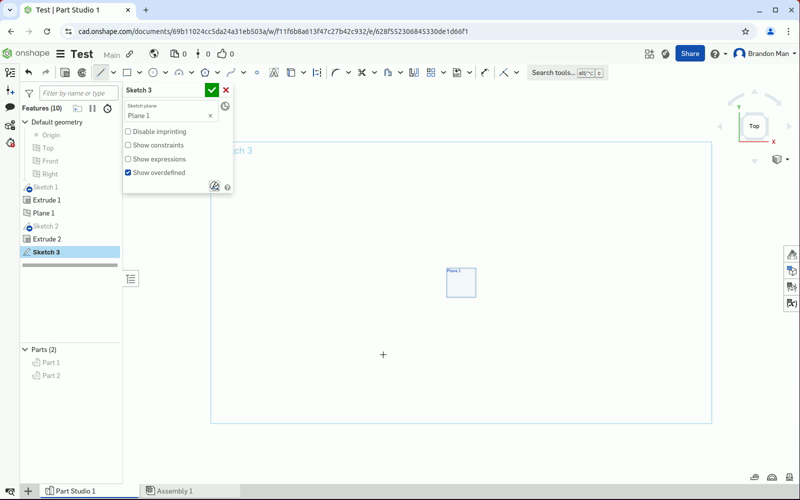
key_up(shift)
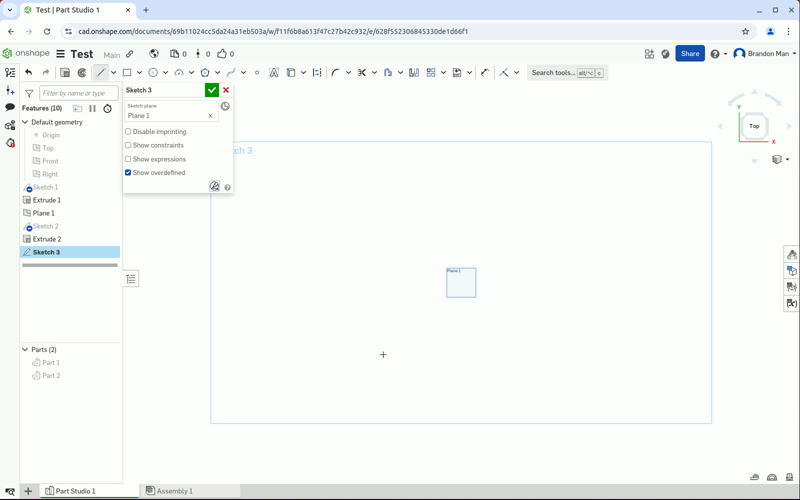
key_down(shift)
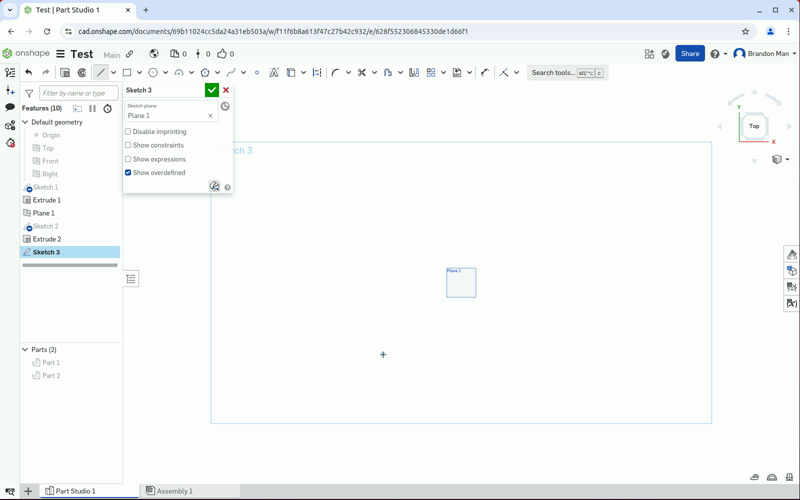
mouse_move(413, 354)
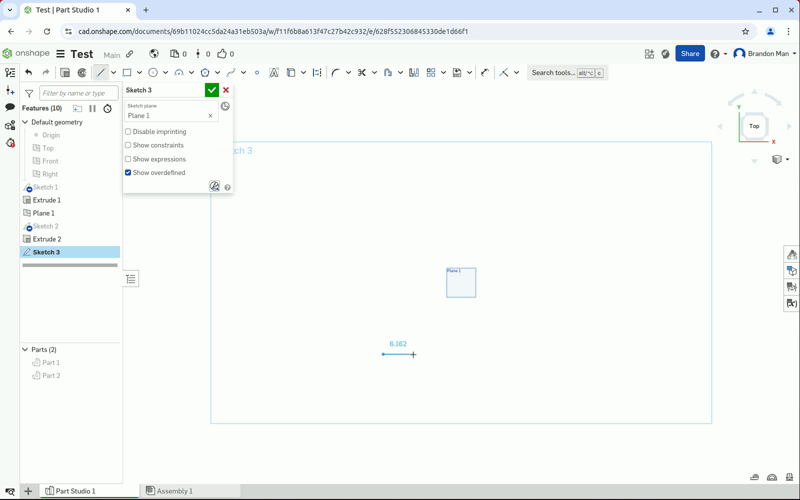
mouse_move(386, 354)
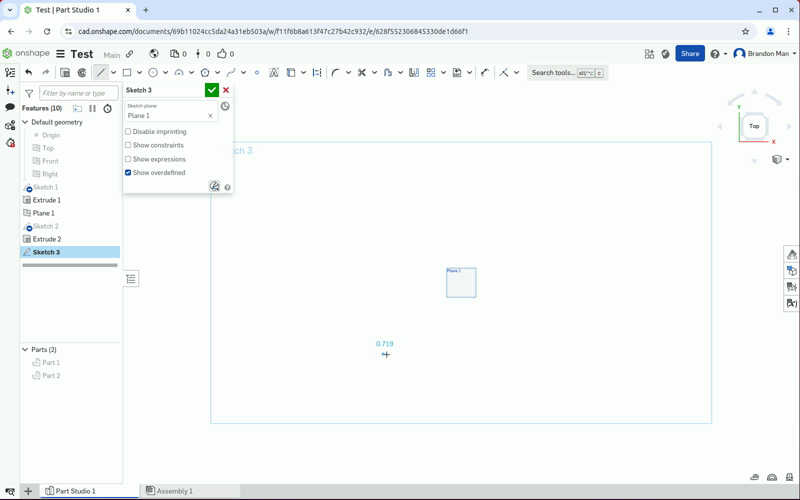
scroll(6)
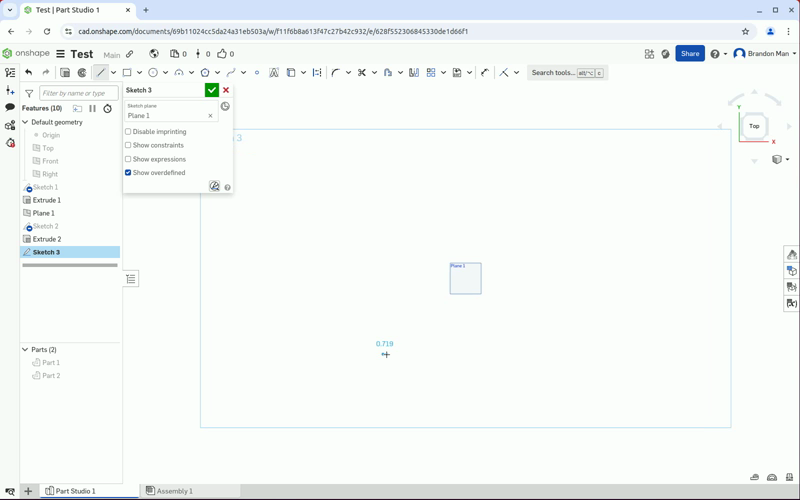
scroll(6)
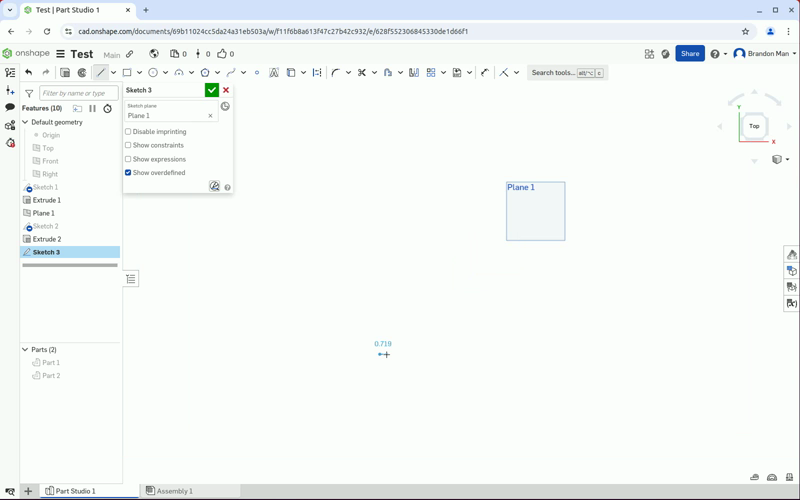
scroll(6)
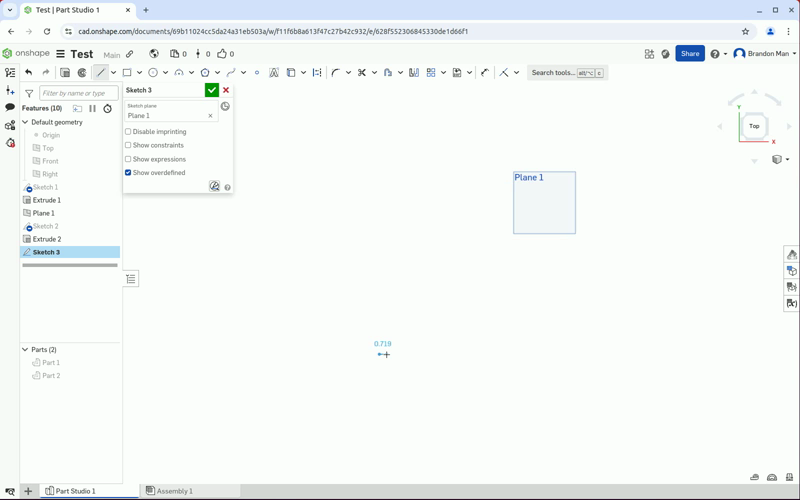
scroll(6)
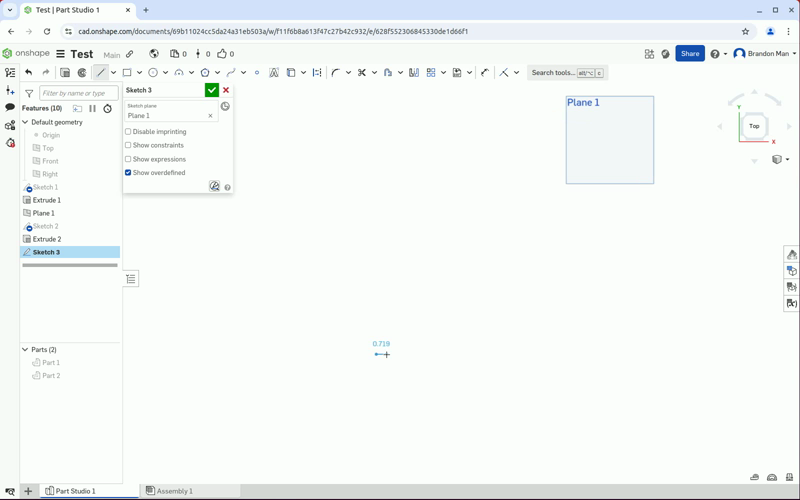
scroll(6)
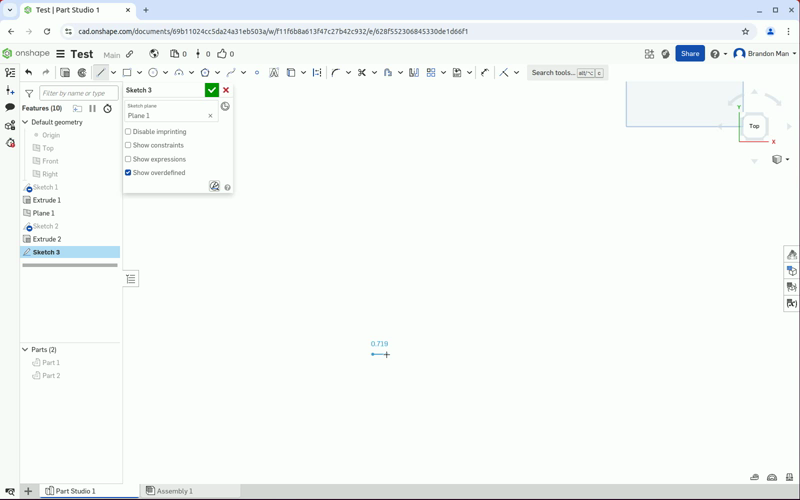
scroll(6)
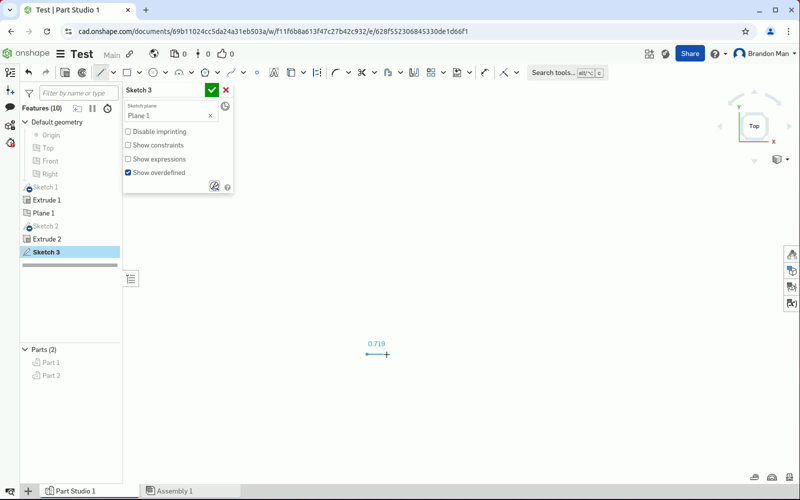
scroll(6)
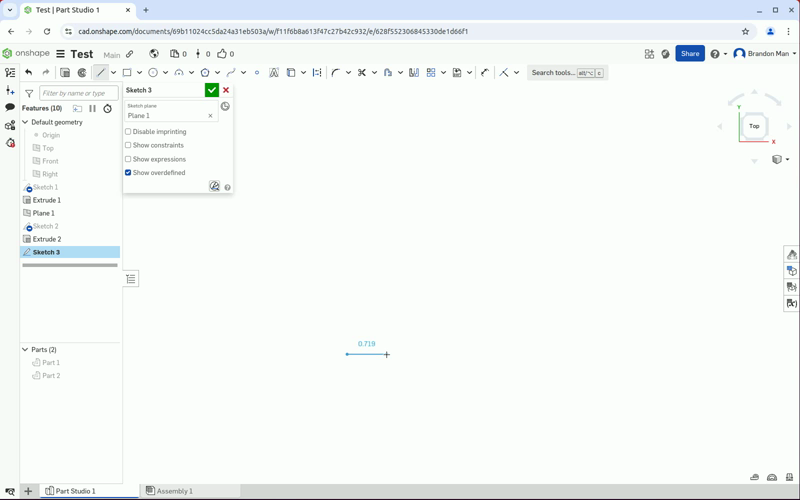
click(386, 354)
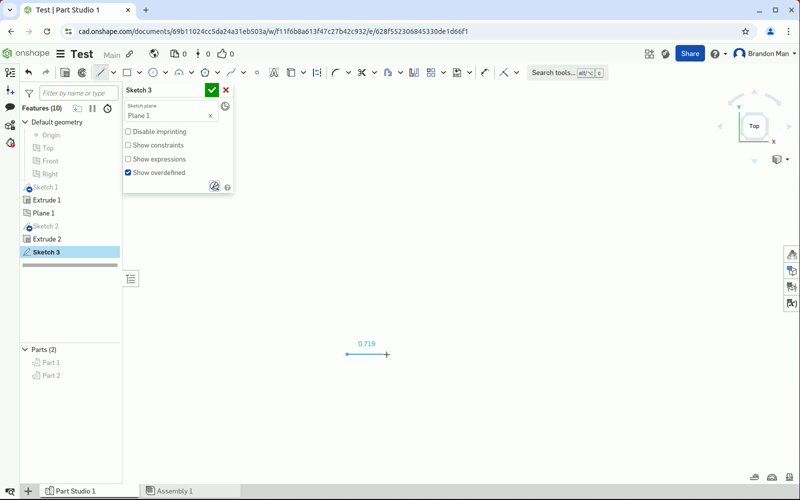
scroll(-6)
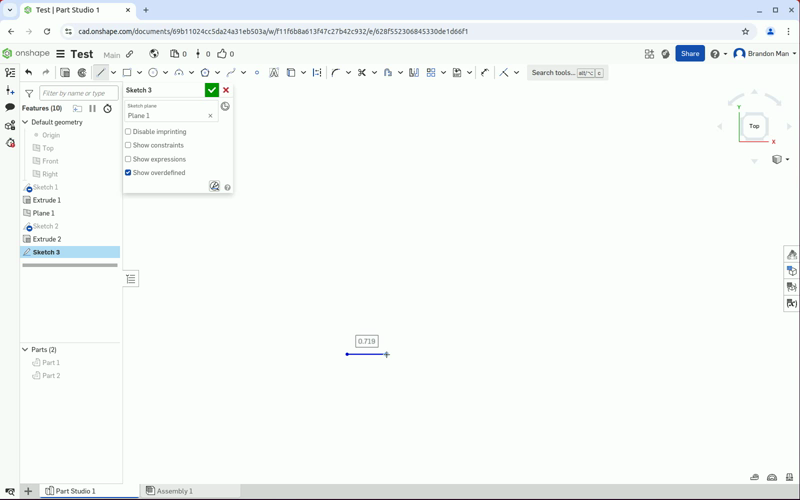
scroll(-6)
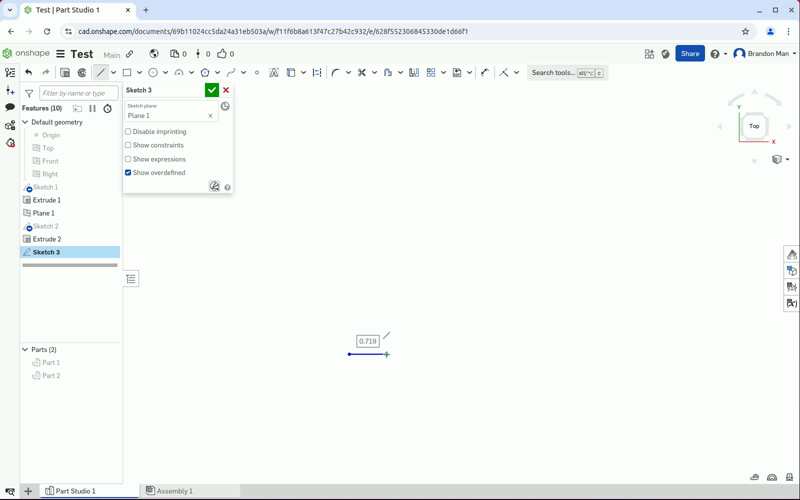
scroll(-6)
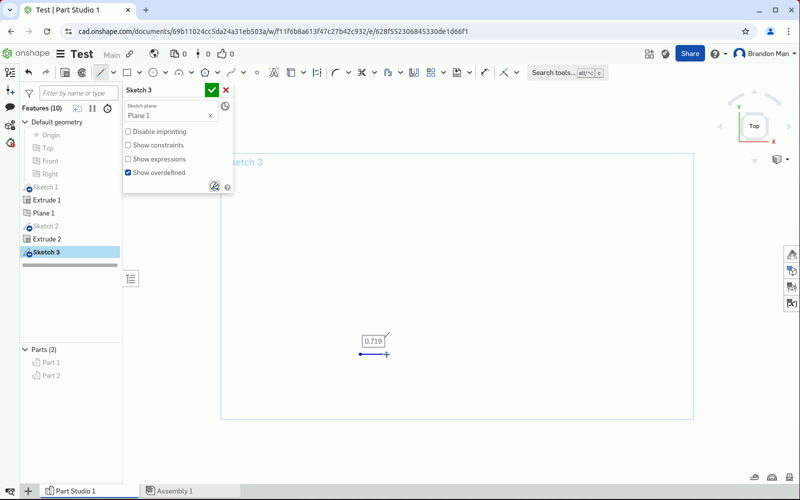
scroll(-6)
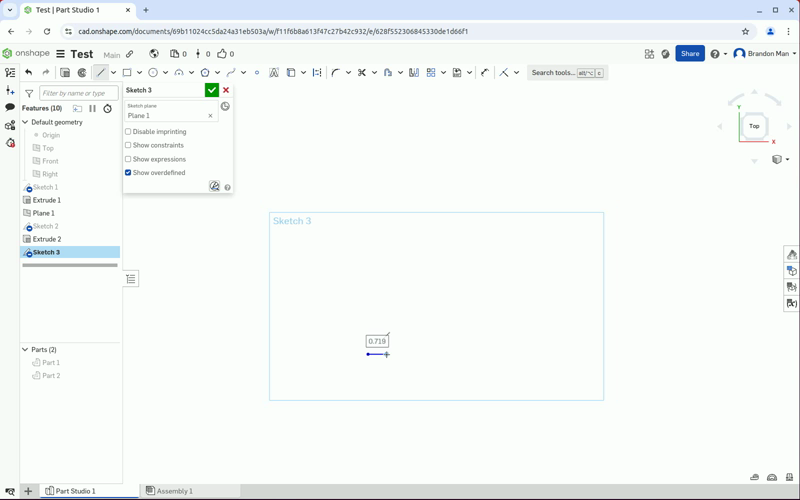
scroll(-6)
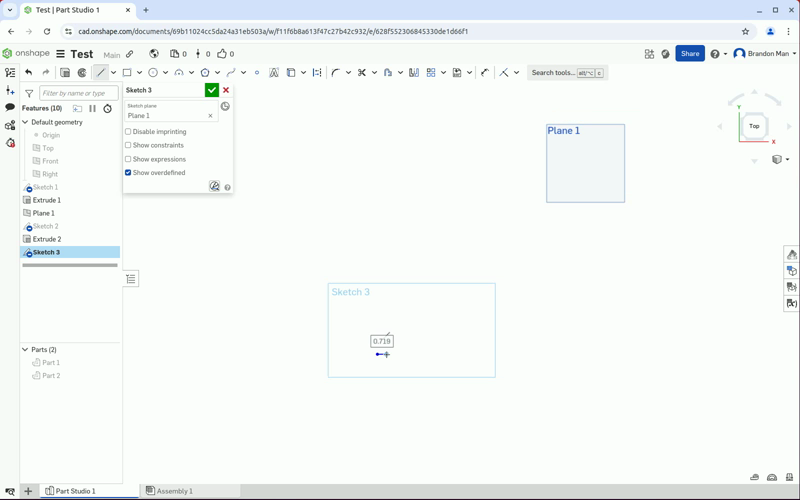
scroll(-6)
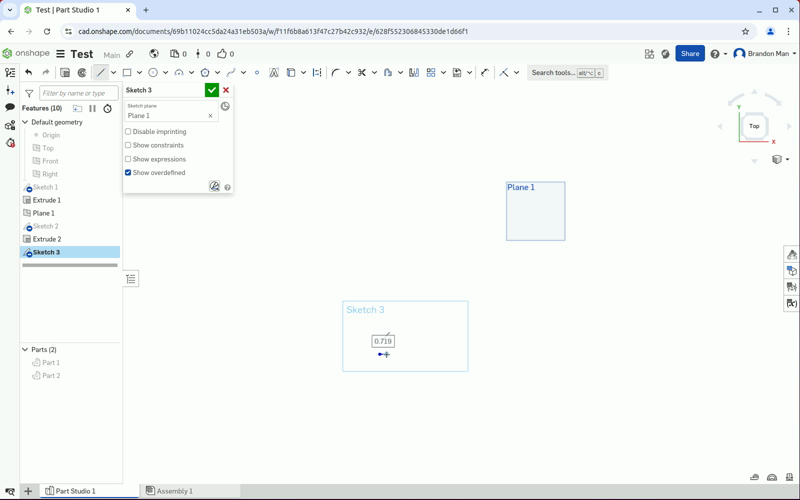
scroll(-6)
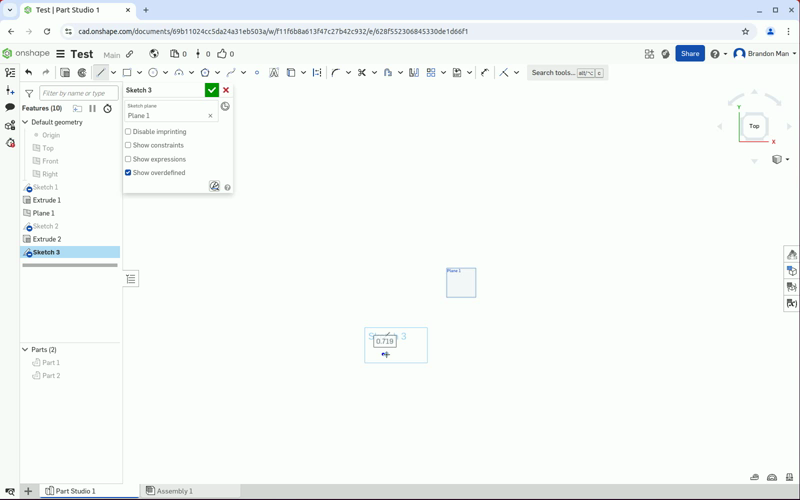
key_up(shift)
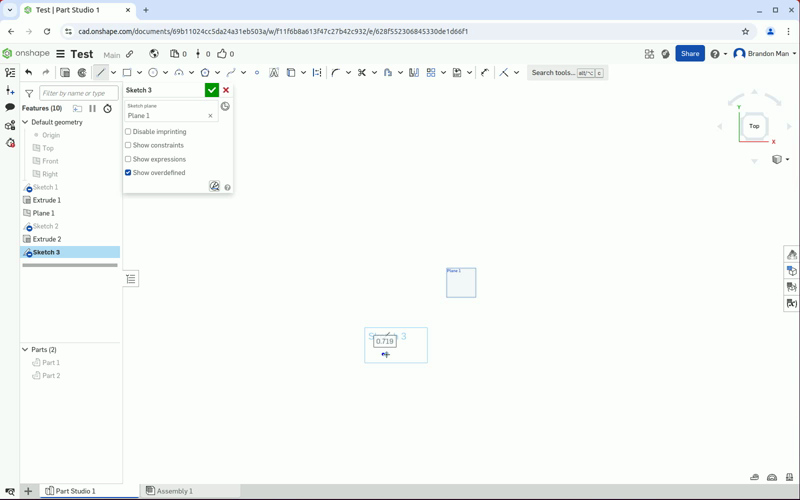
key_down(shift)
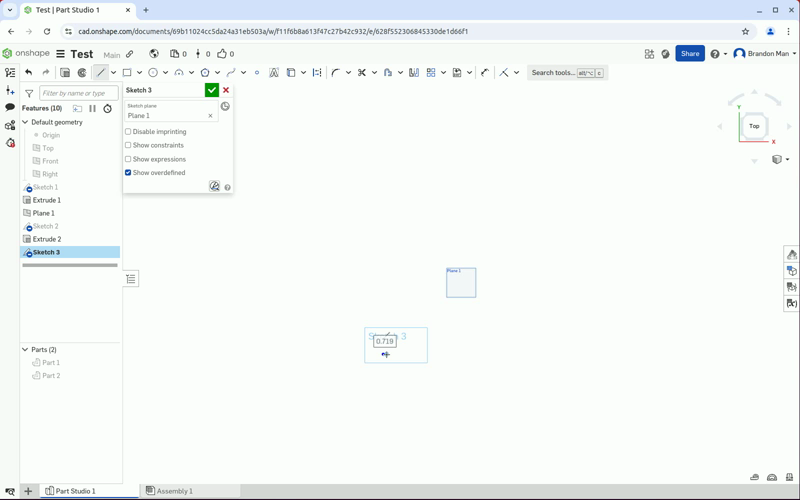
mouse_move(417, 354)
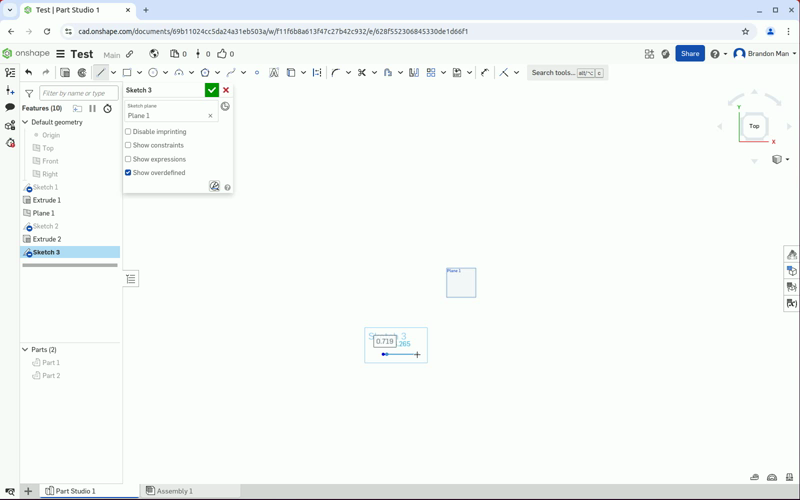
mouse_move(386, 351)
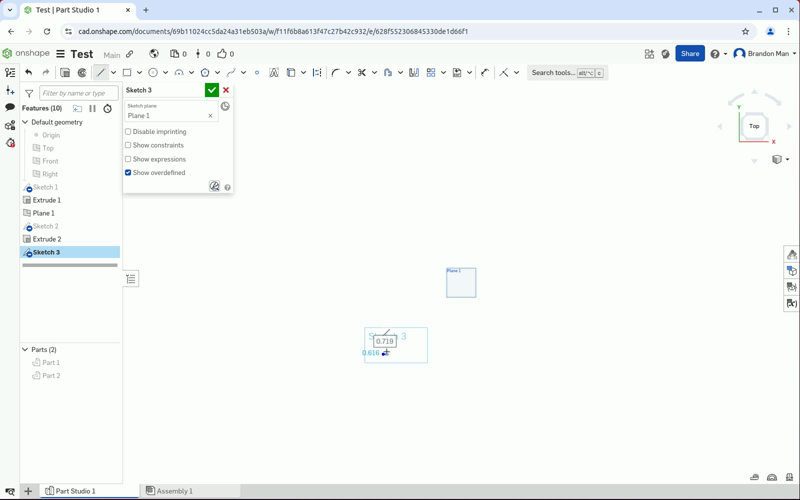
scroll(6)
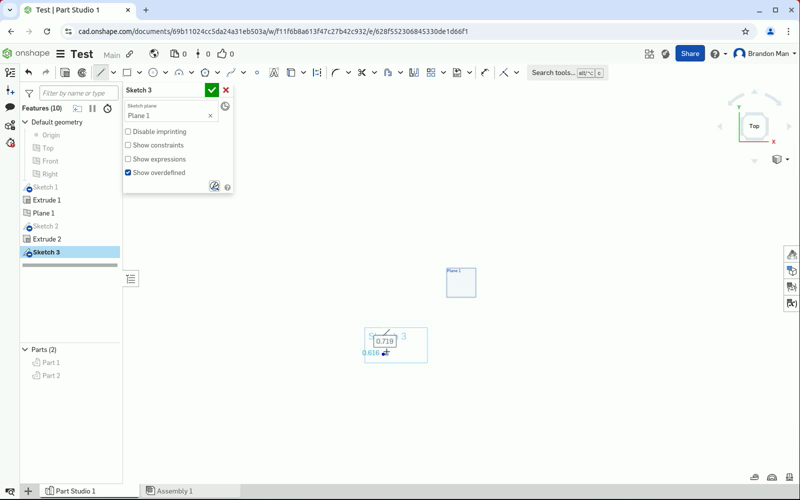
scroll(6)
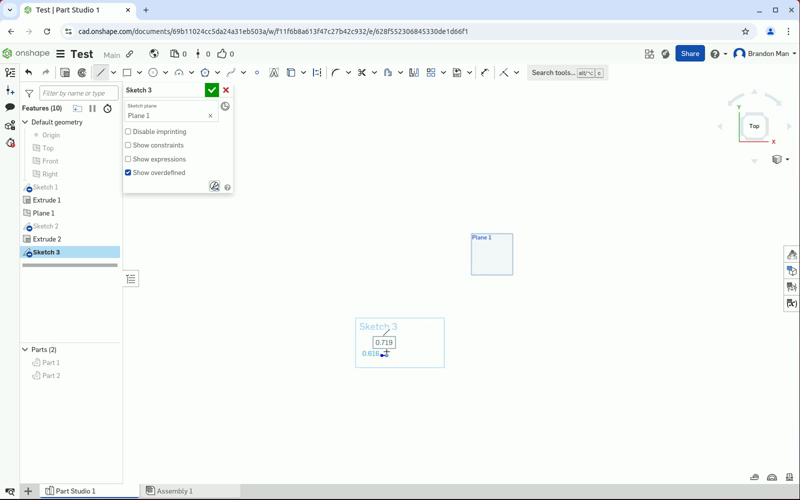
scroll(6)
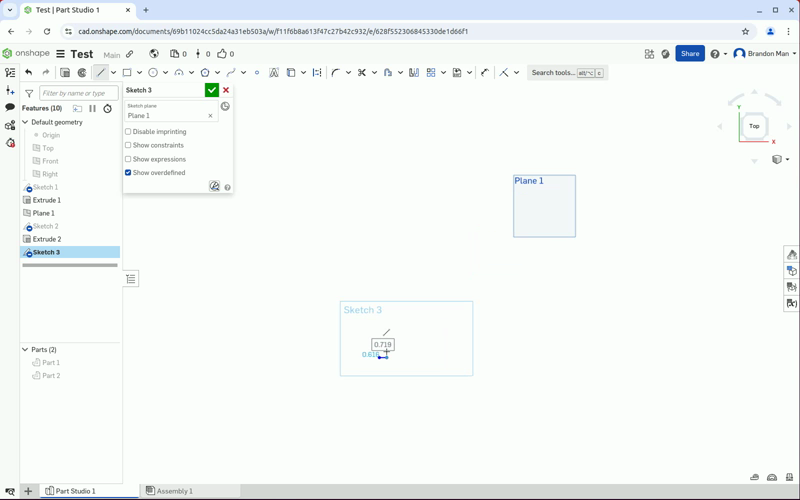
scroll(6)
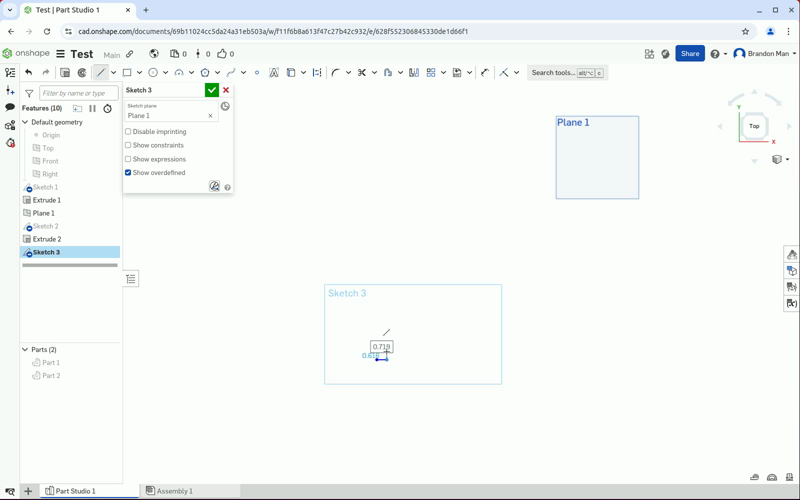
scroll(6)
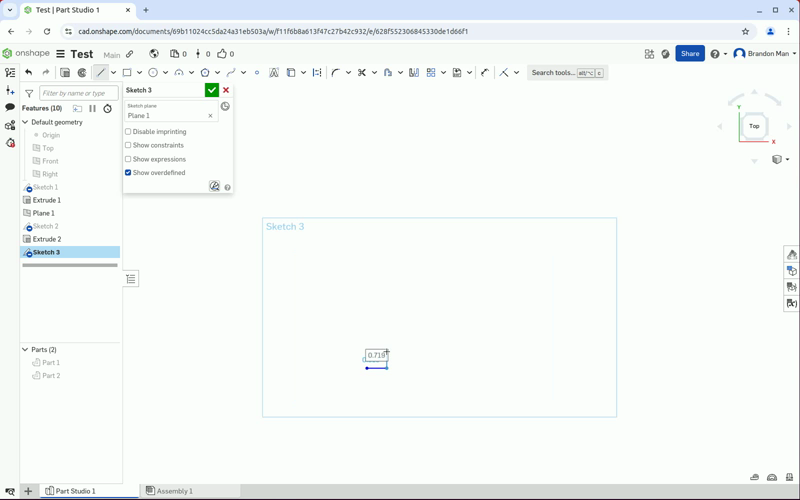
scroll(6)
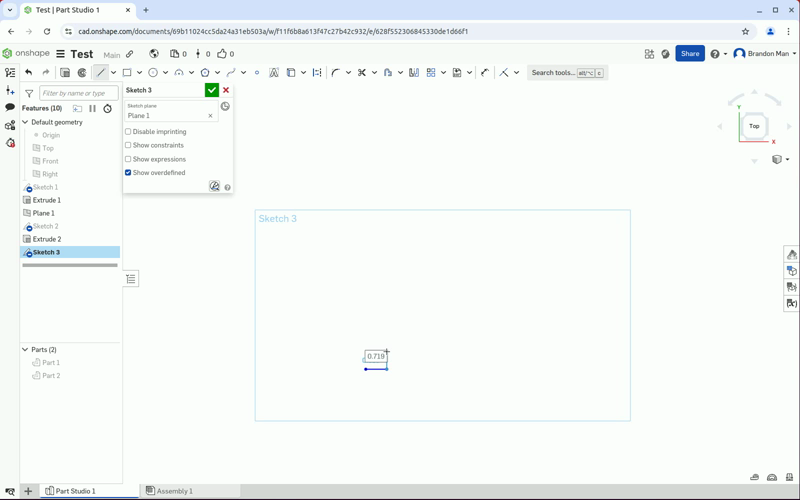
scroll(6)
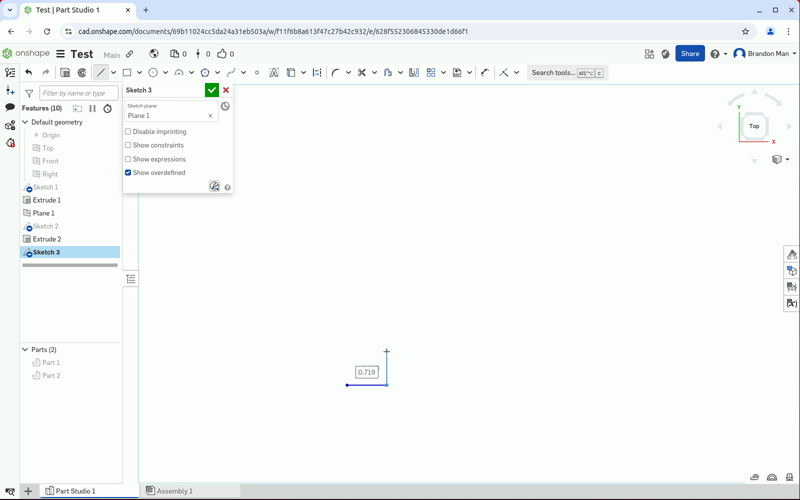
click(386, 351)
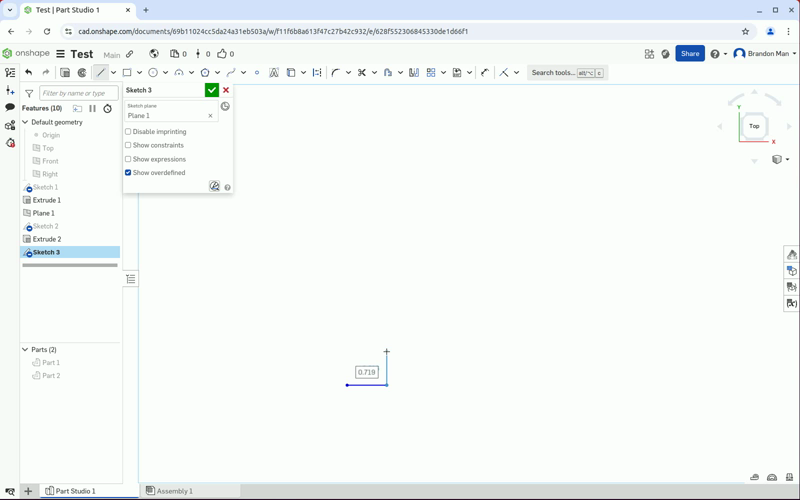
scroll(-6)
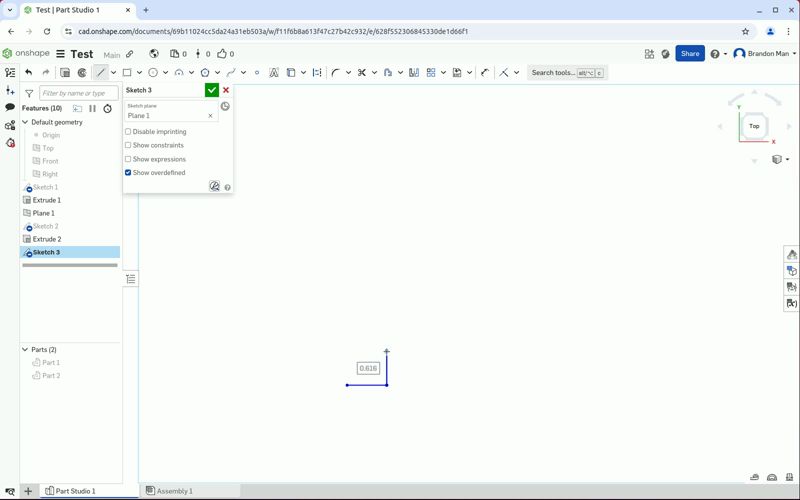
scroll(-6)
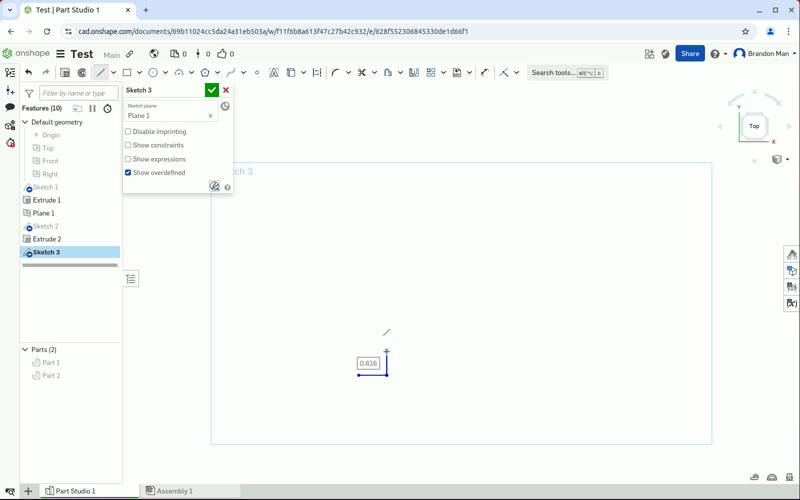
scroll(-6)
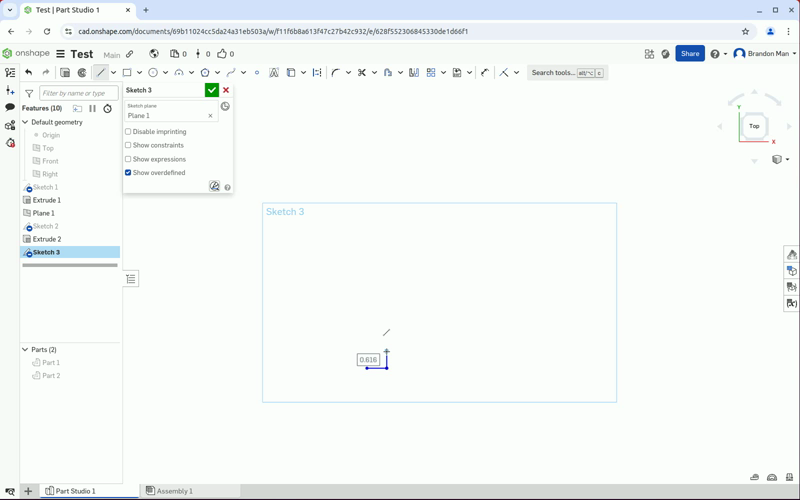
scroll(-6)
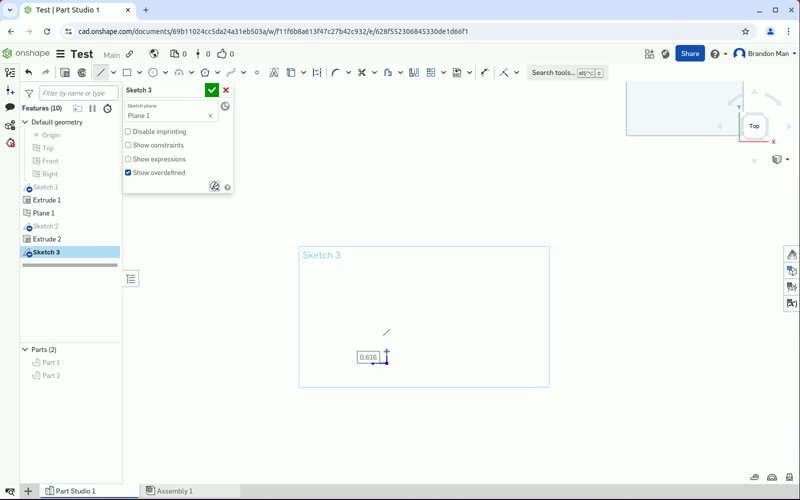
scroll(-6)
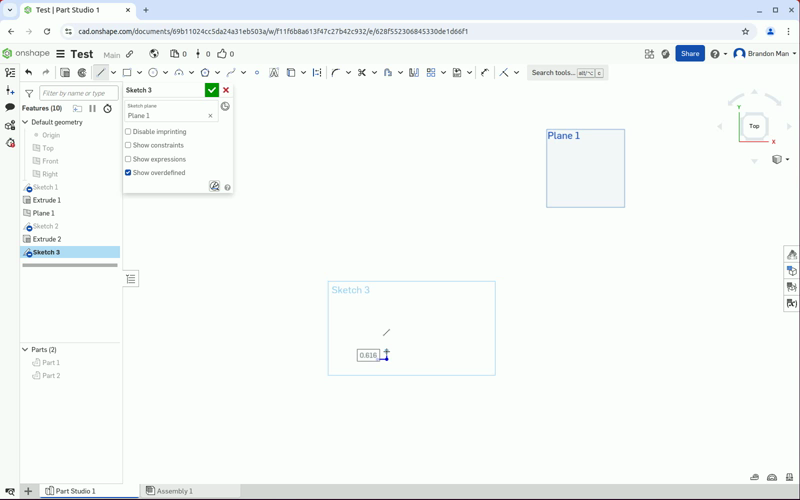
scroll(-6)
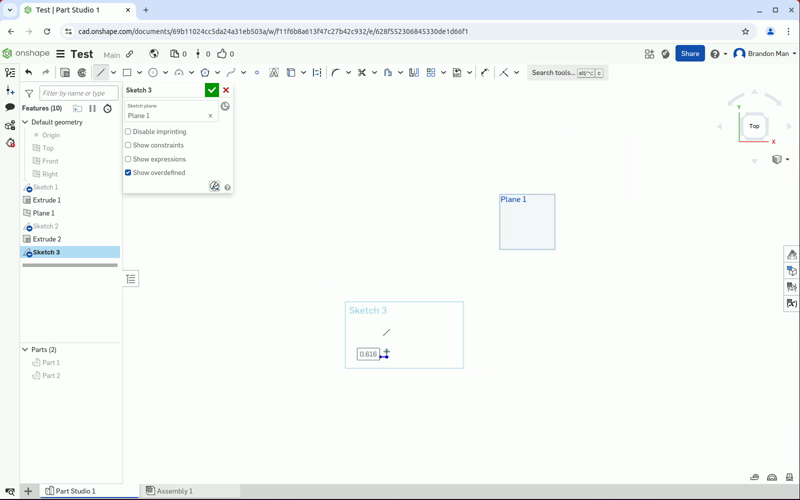
scroll(-6)
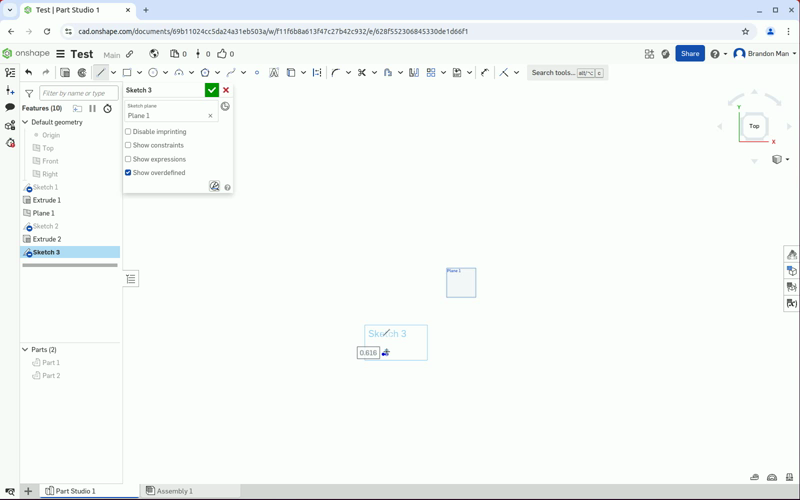
key_up(shift)
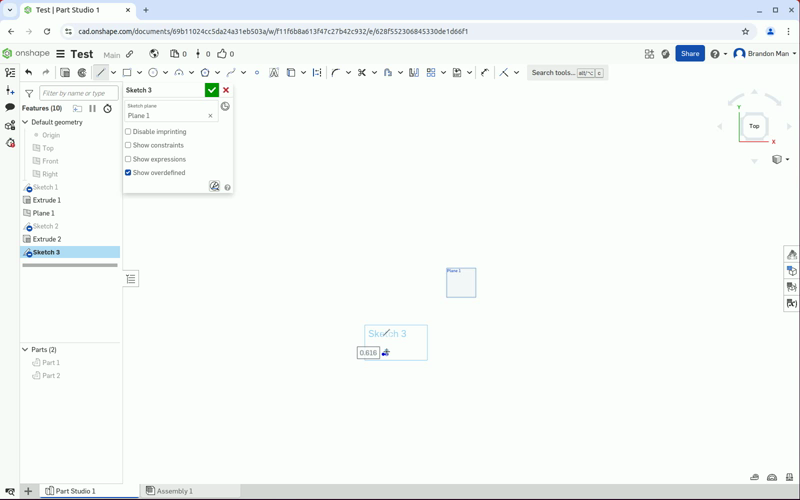
key_down(shift)
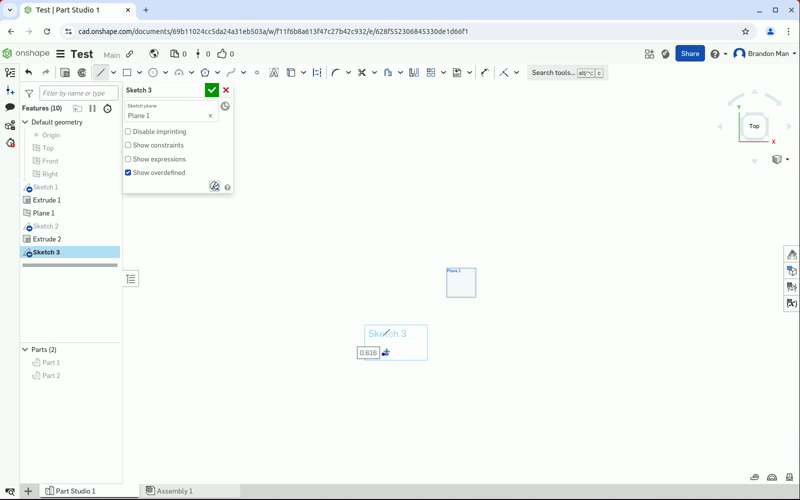
mouse_move(417, 351)
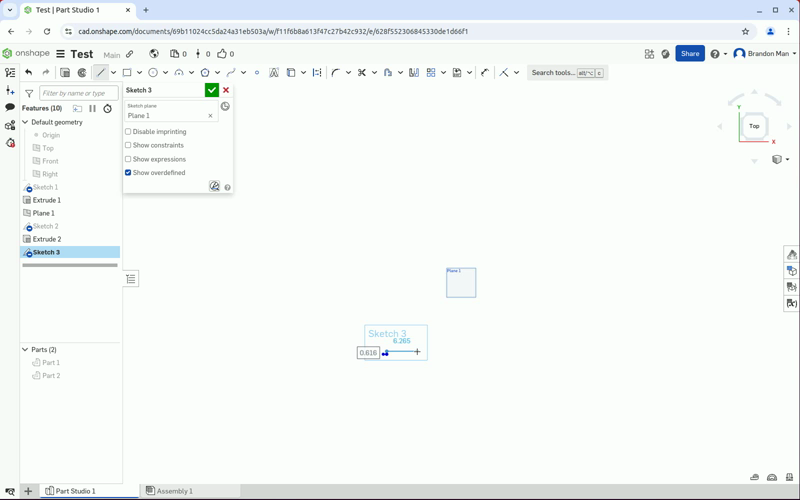
mouse_move(383, 351)
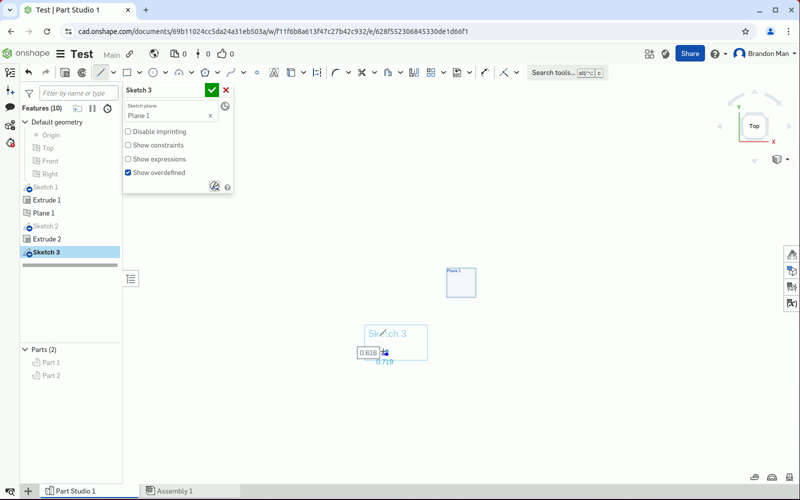
scroll(6)
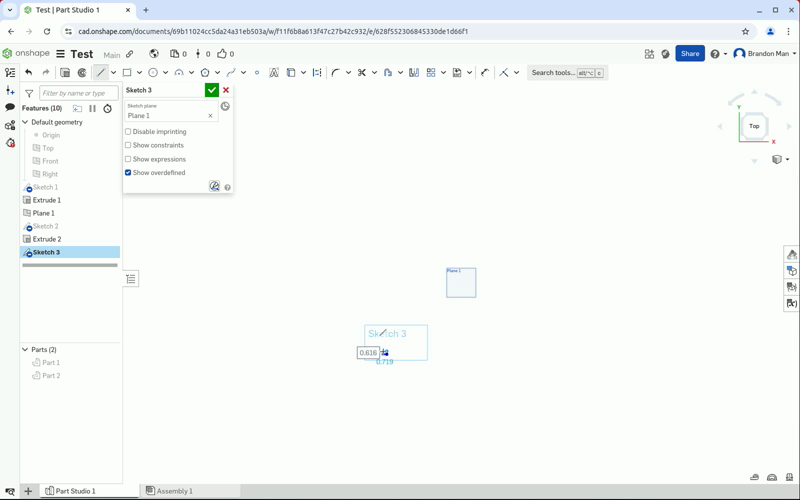
scroll(6)
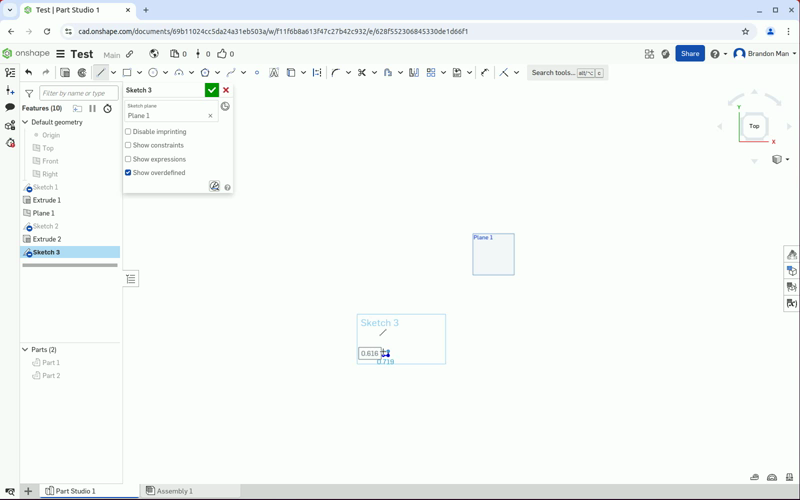
scroll(6)
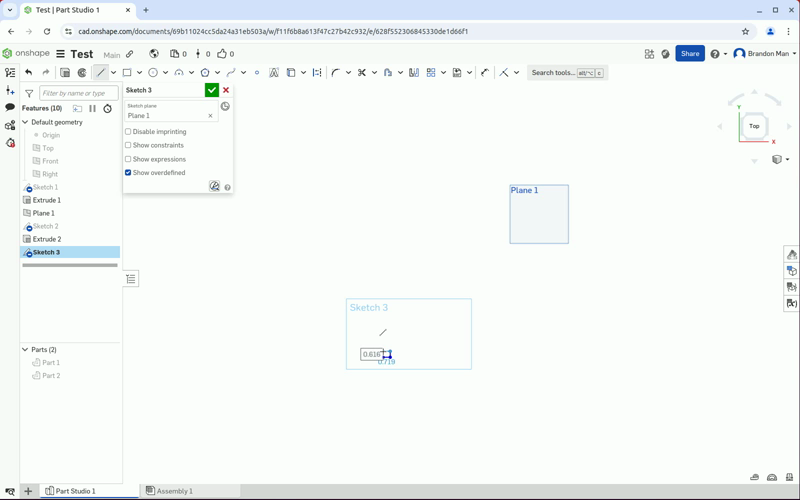
scroll(6)
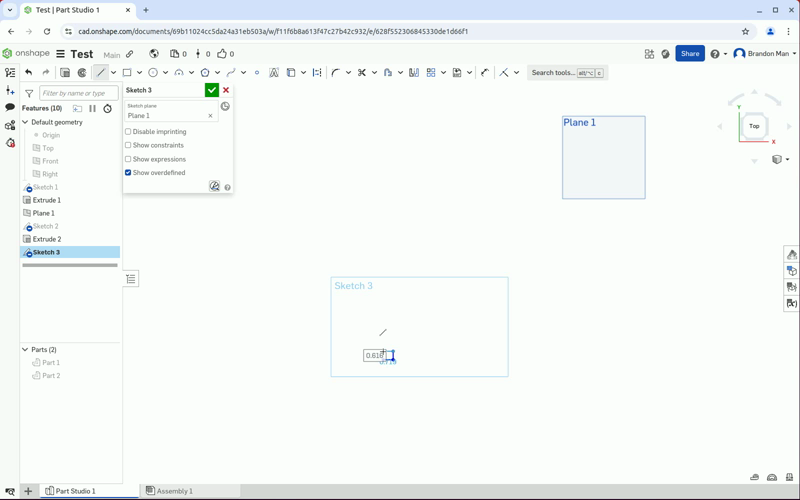
scroll(6)
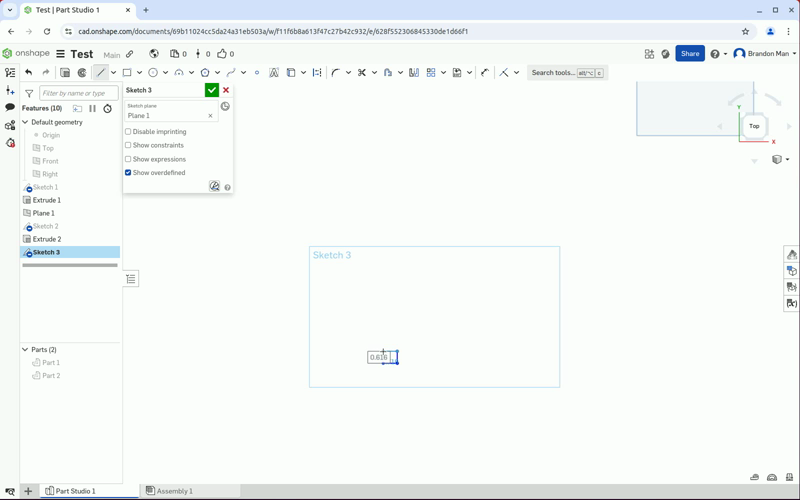
scroll(6)
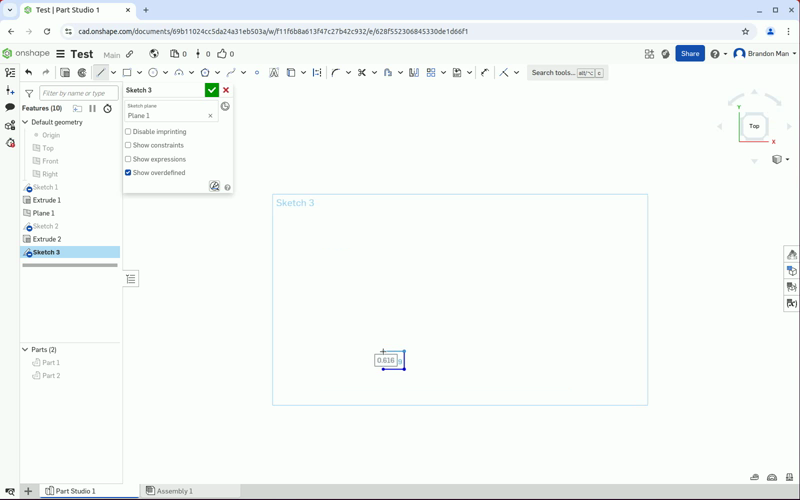
scroll(6)
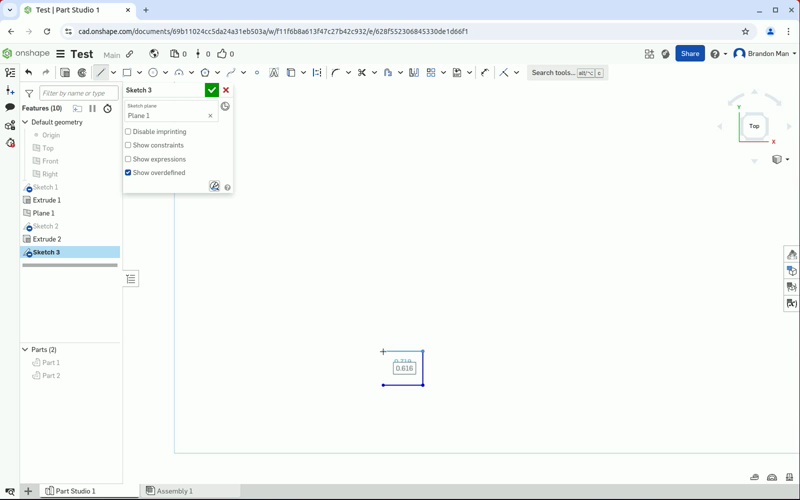
click(383, 351)
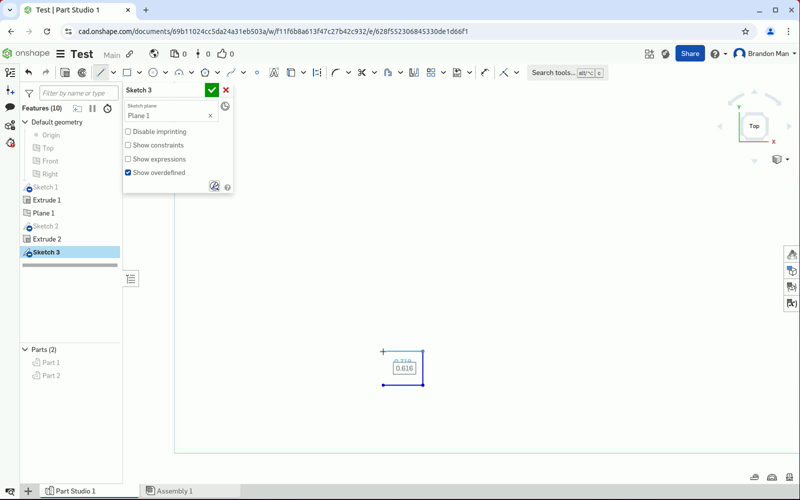
scroll(-6)
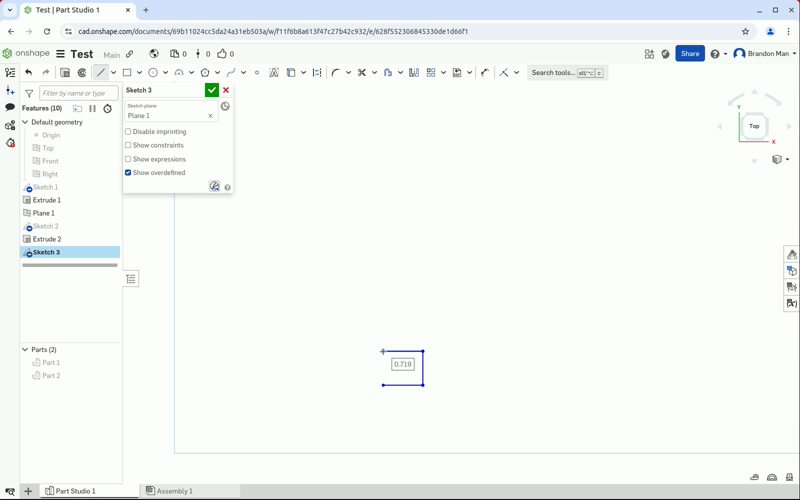
scroll(-6)
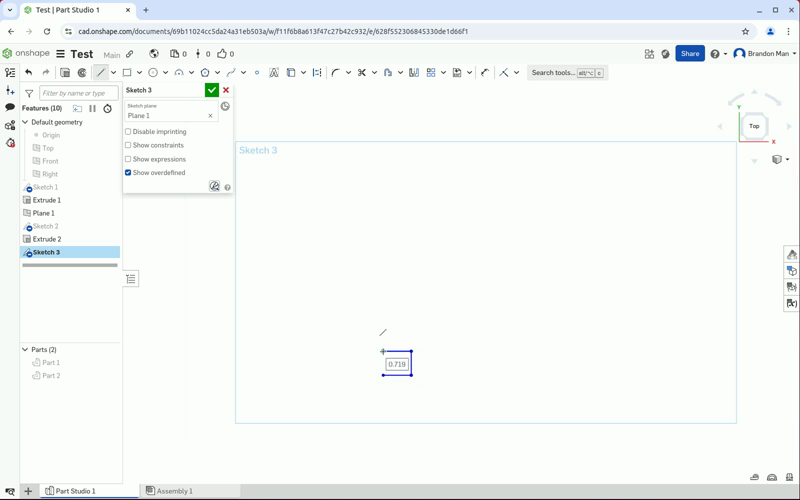
scroll(-6)
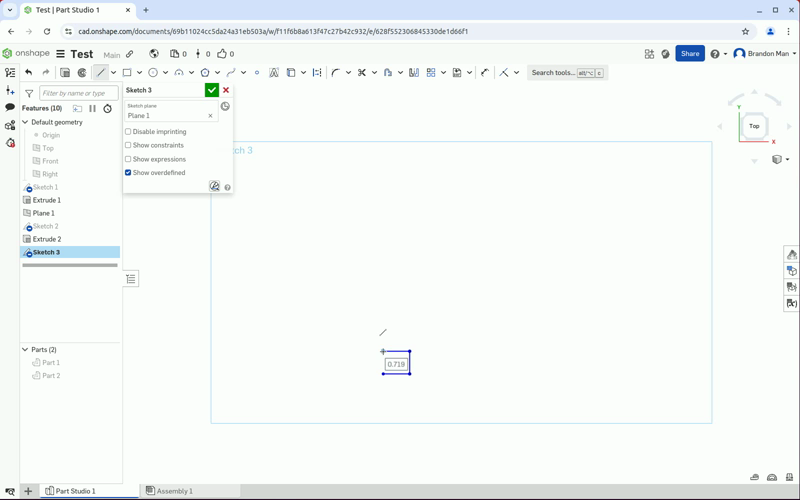
scroll(-6)
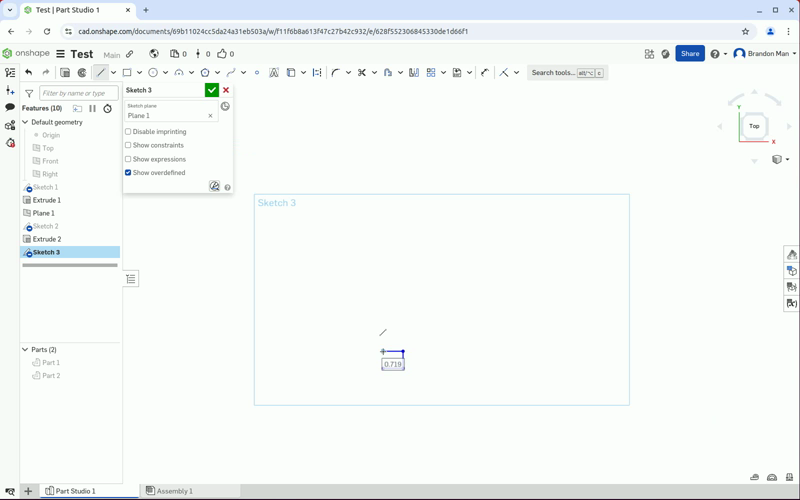
scroll(-6)
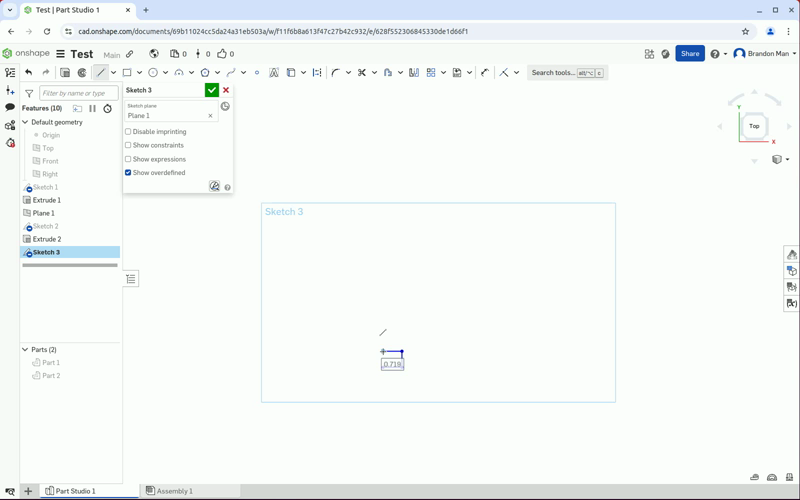
scroll(-6)
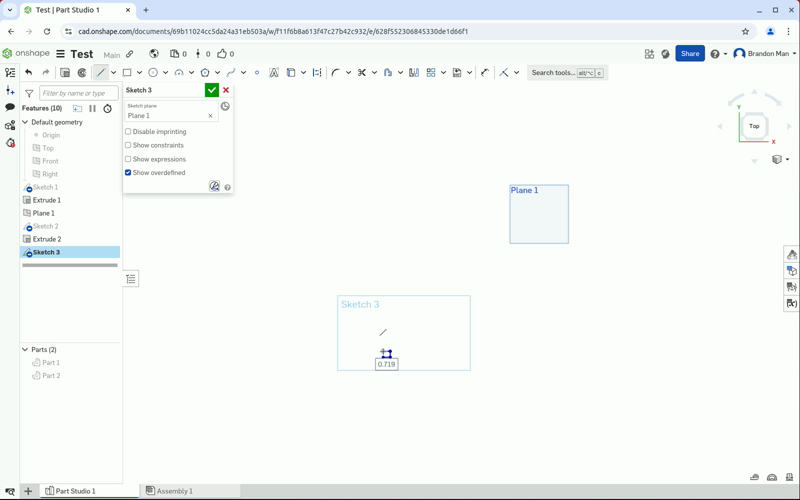
scroll(-6)
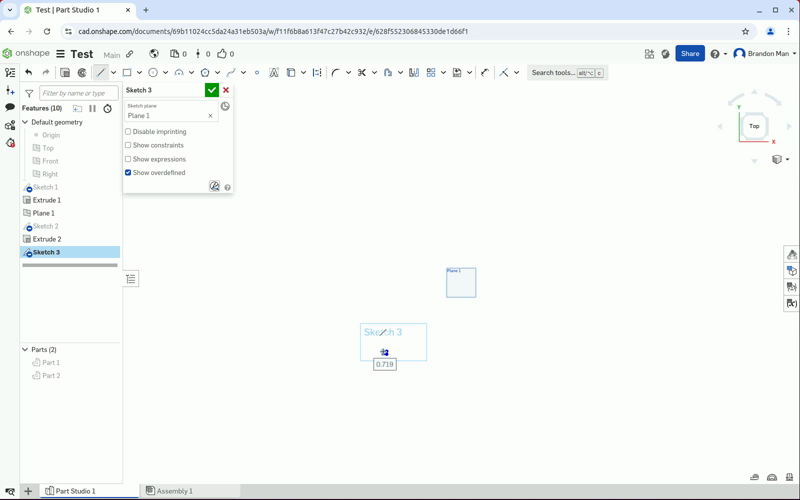
key_up(shift)
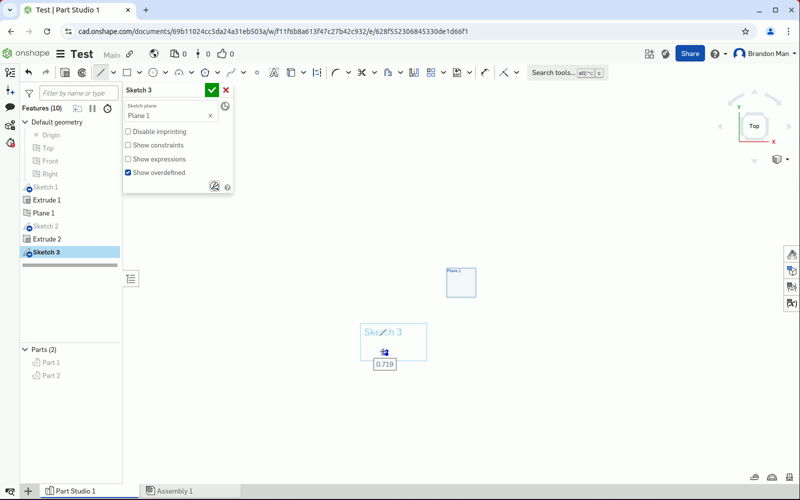
mouse_move(413, 351)
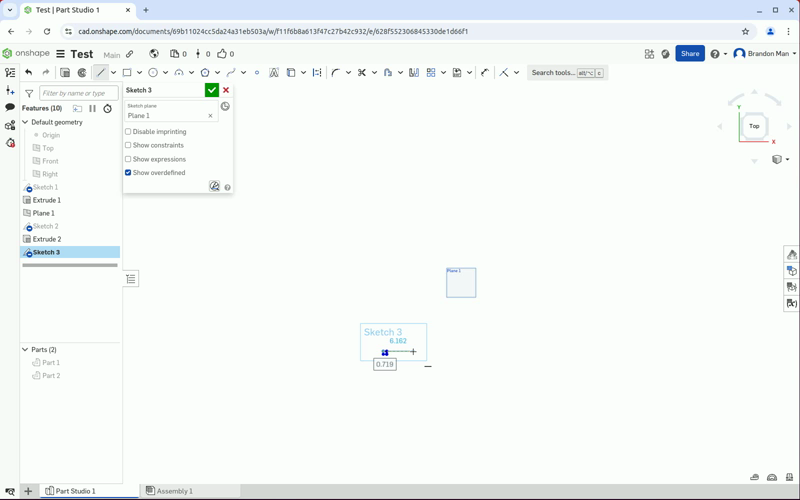
key_down(shift)
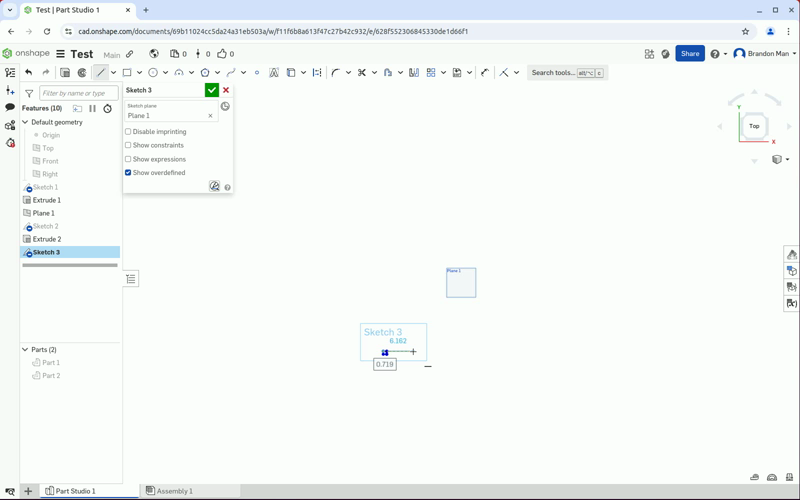
mouse_move(383, 354)
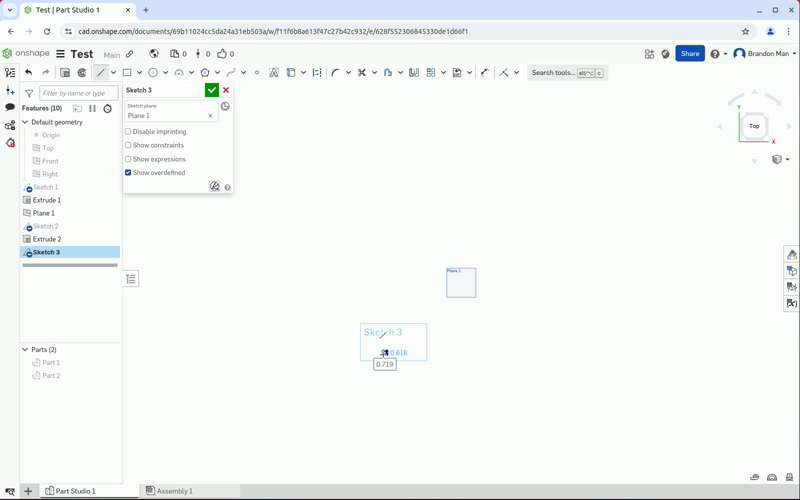
scroll(6)
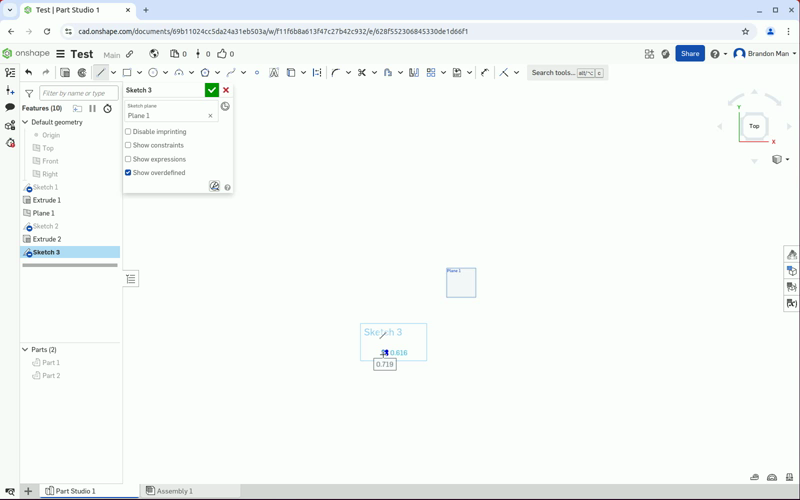
scroll(6)
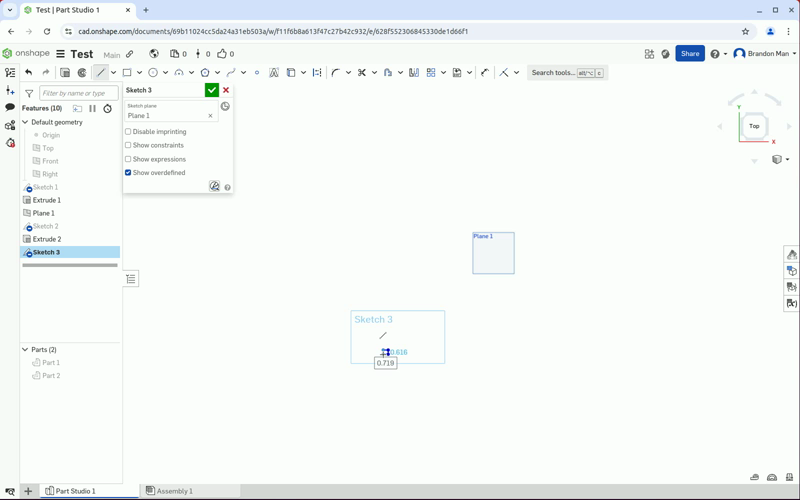
scroll(6)
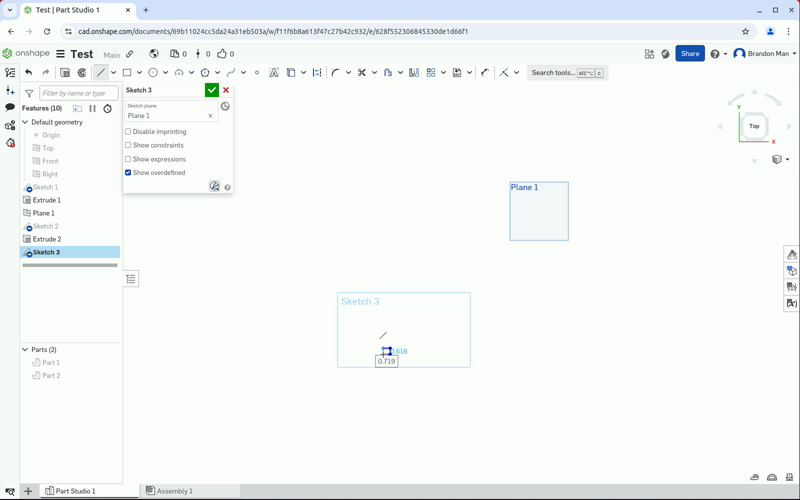
scroll(6)
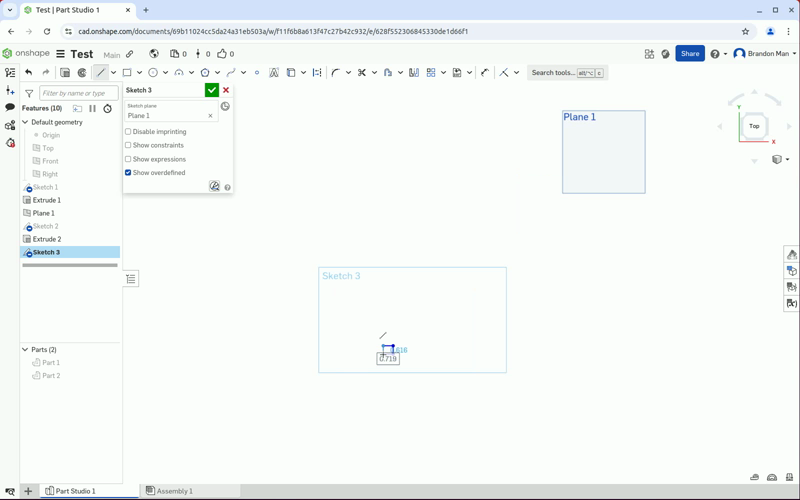
scroll(6)
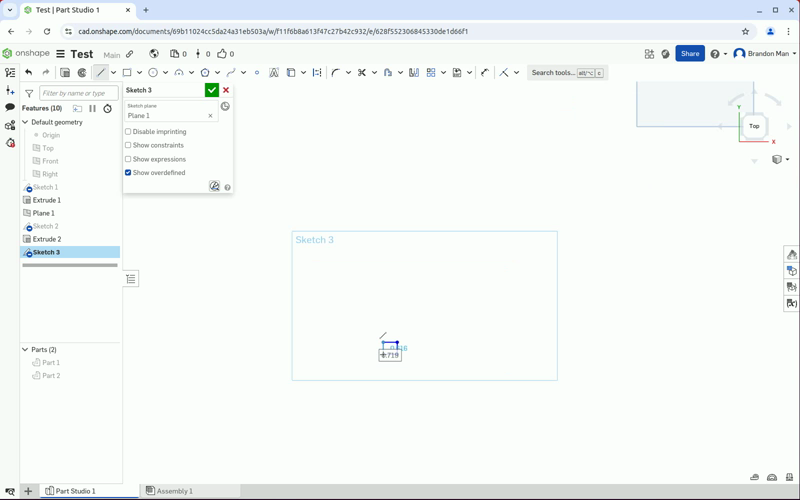
scroll(6)
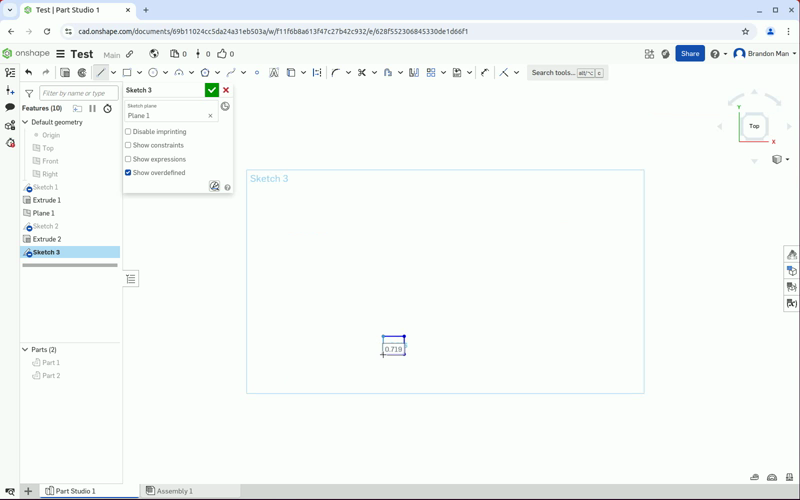
scroll(6)
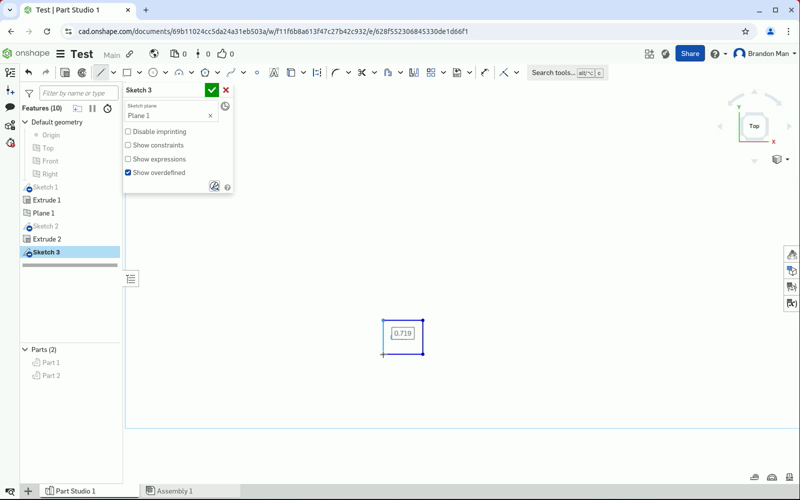
key_up(shift)
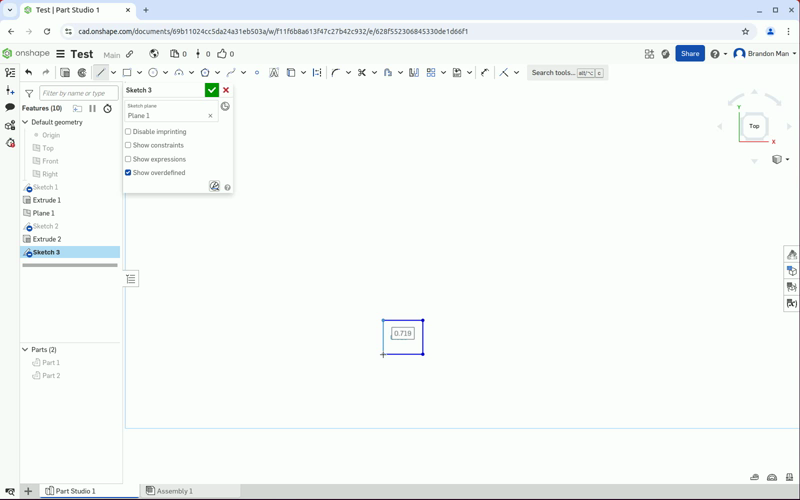
click(383, 354)
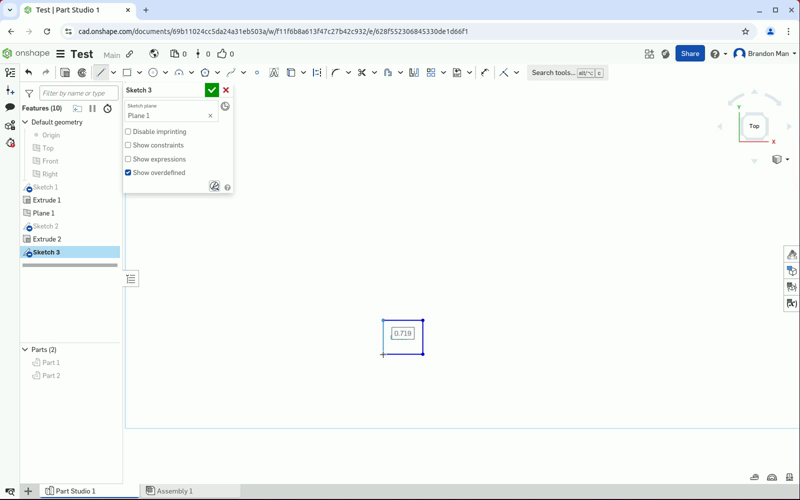
scroll(-6)
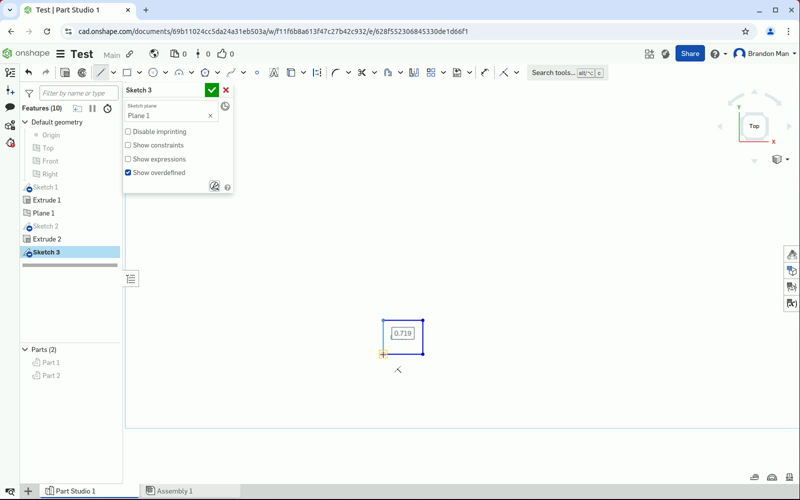
scroll(-6)
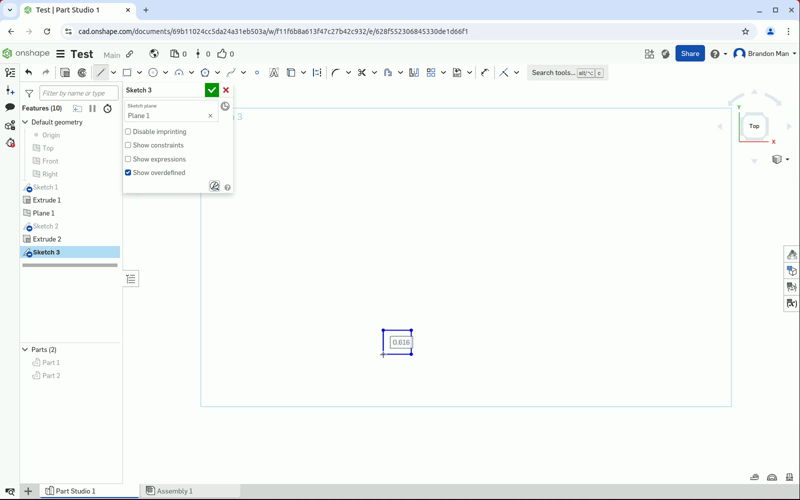
scroll(-6)
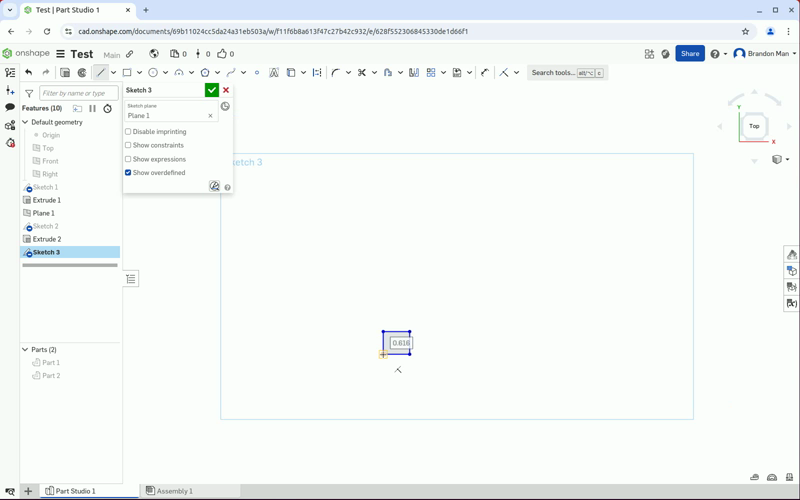
scroll(-6)
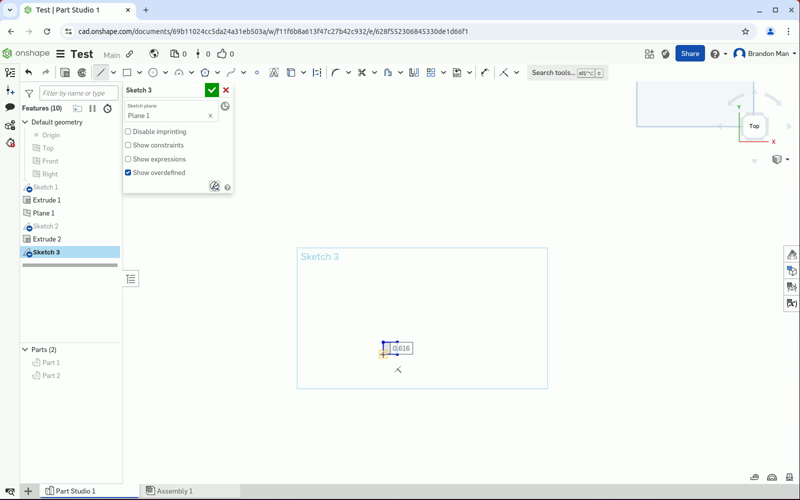
scroll(-6)
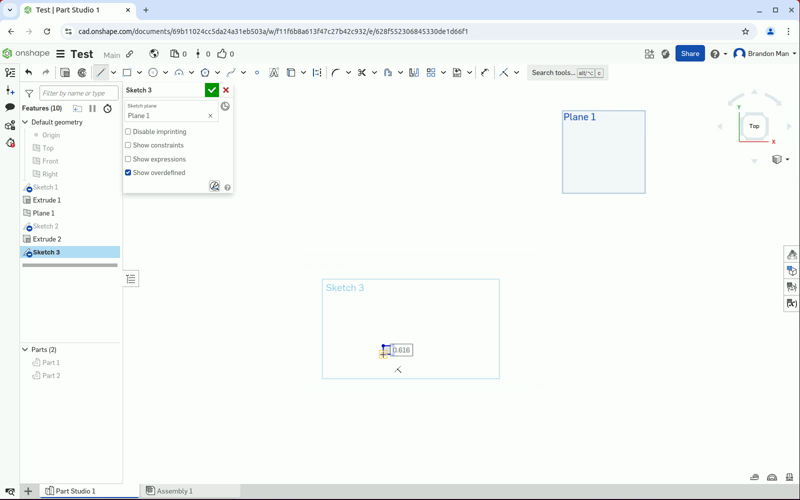
scroll(-6)
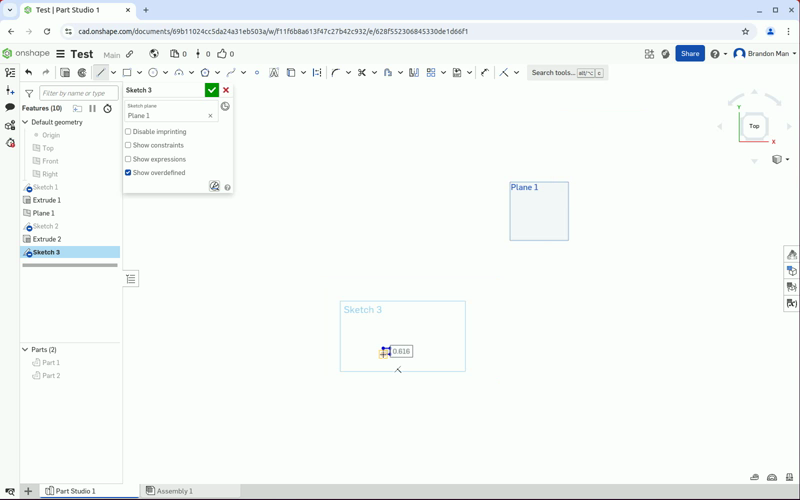
scroll(-6)
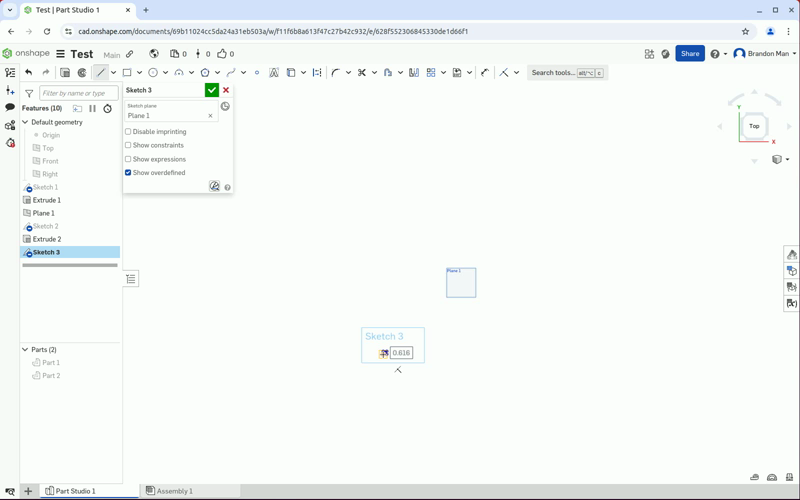
key(esc)
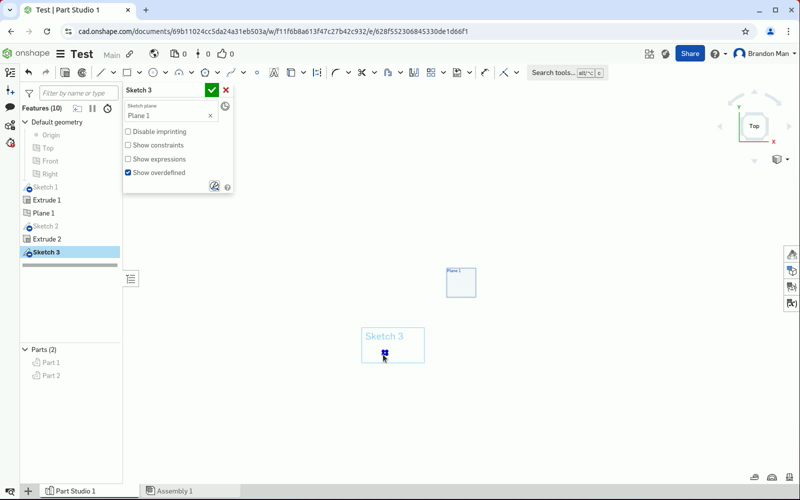
mouse_move(386, 352)
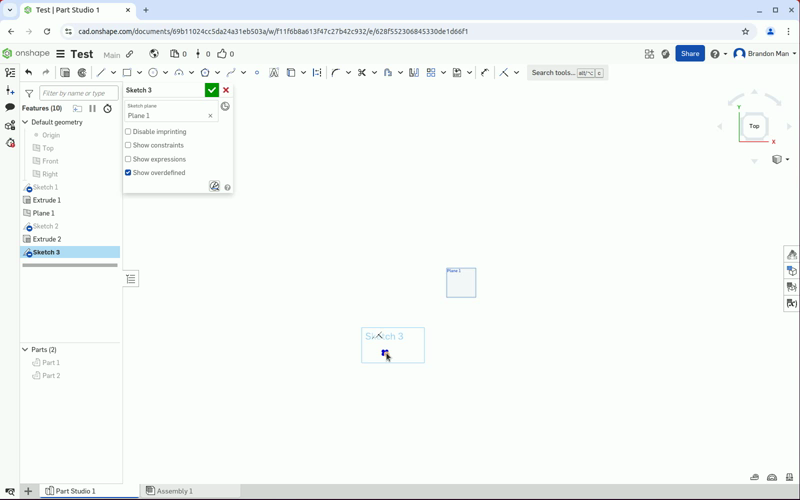
scroll(6)
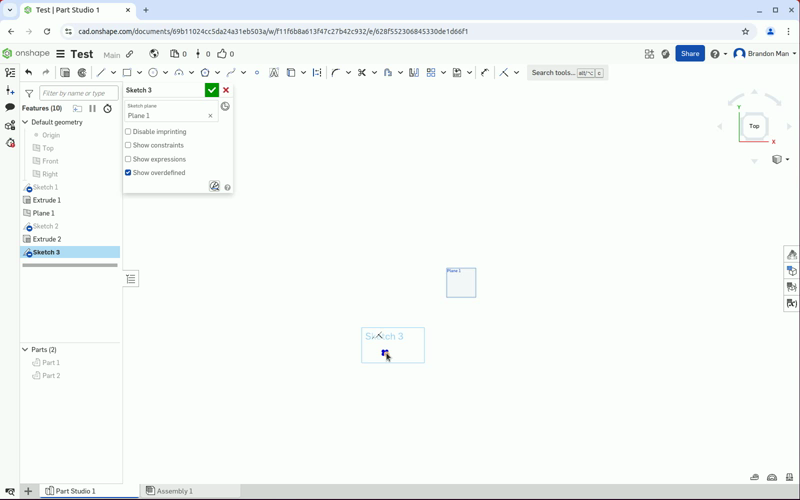
scroll(6)
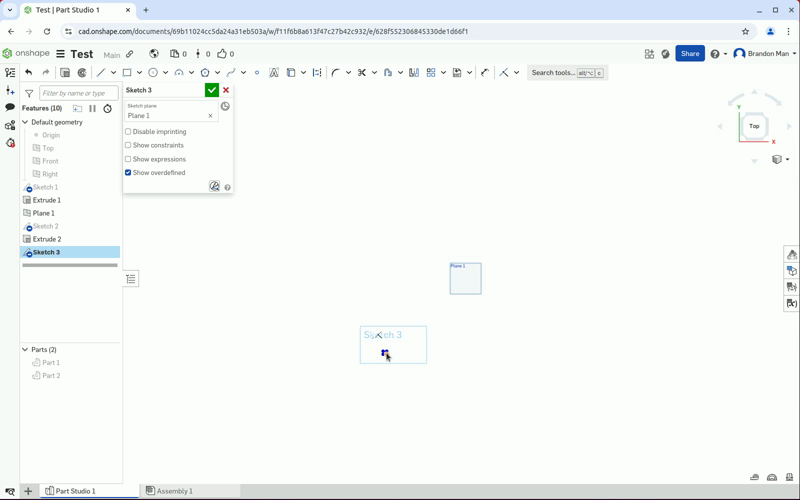
scroll(6)
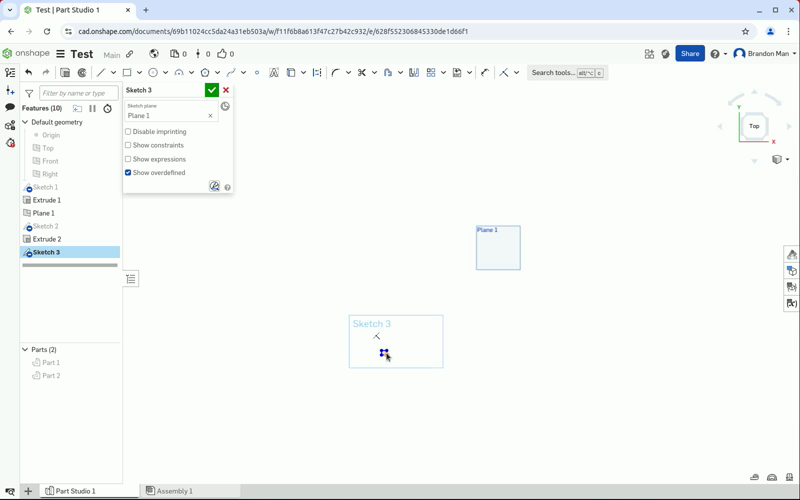
scroll(6)
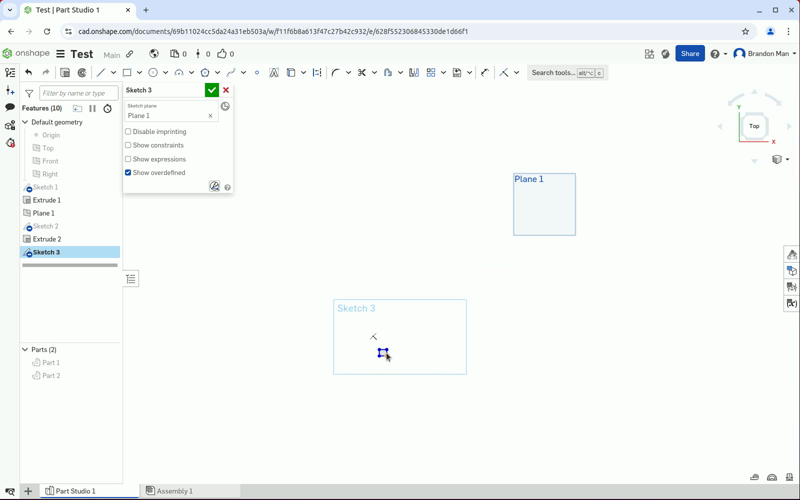
scroll(6)
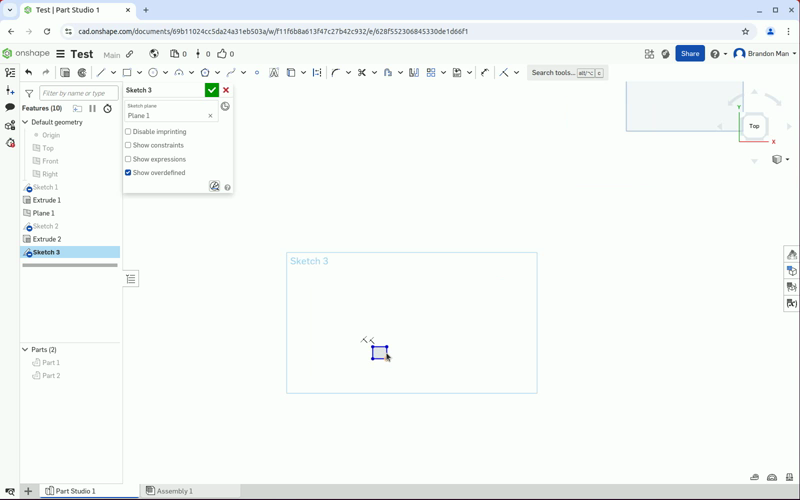
scroll(6)
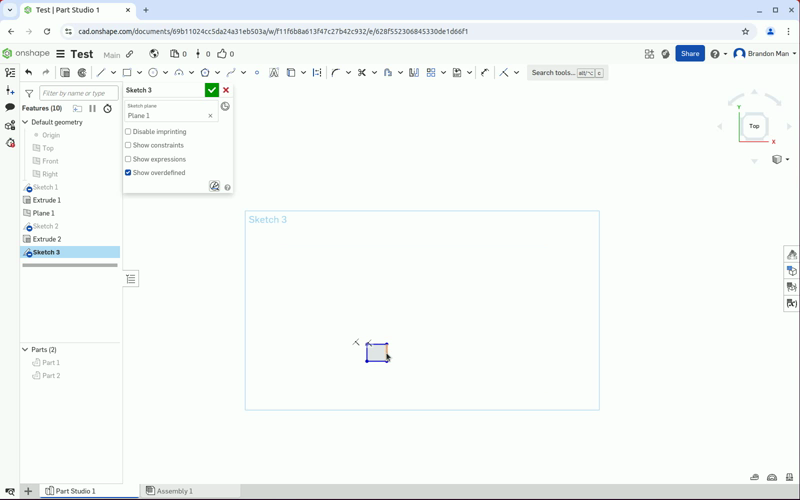
scroll(6)
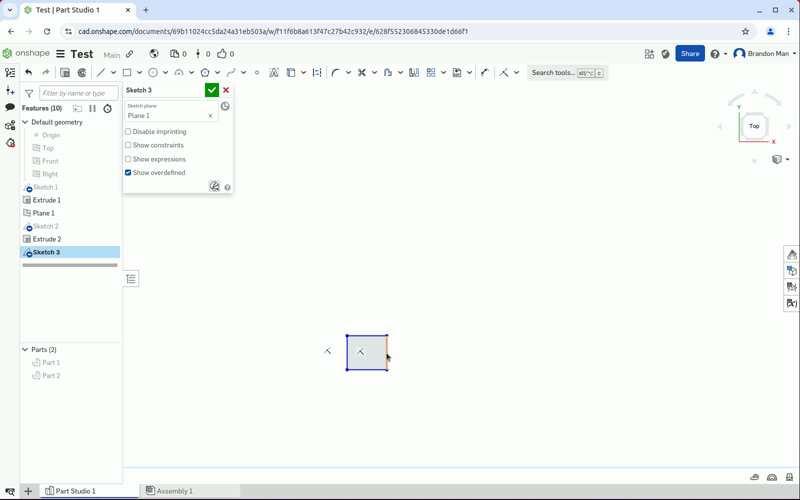
click(386, 352)
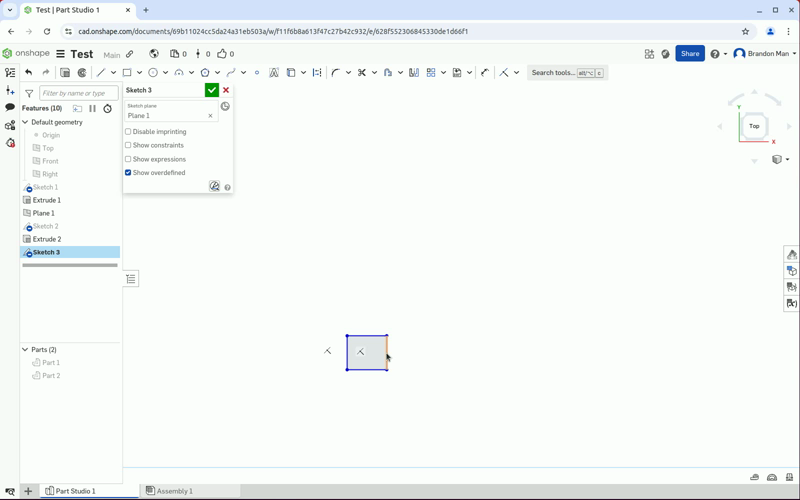
scroll(-6)
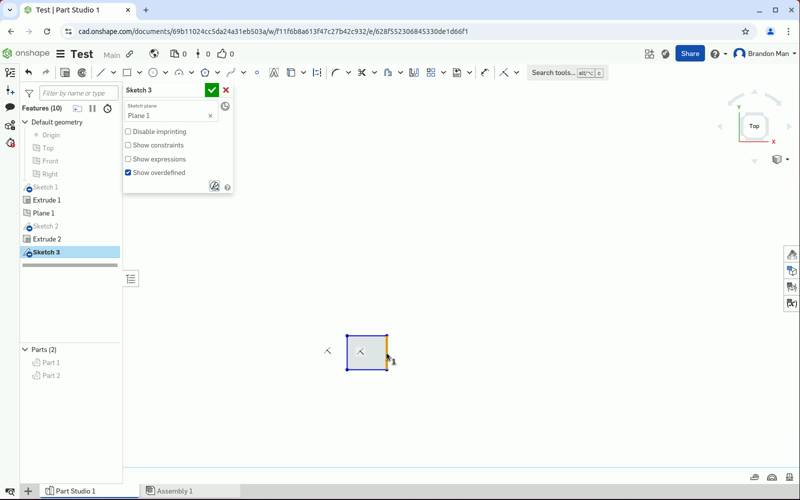
scroll(-6)
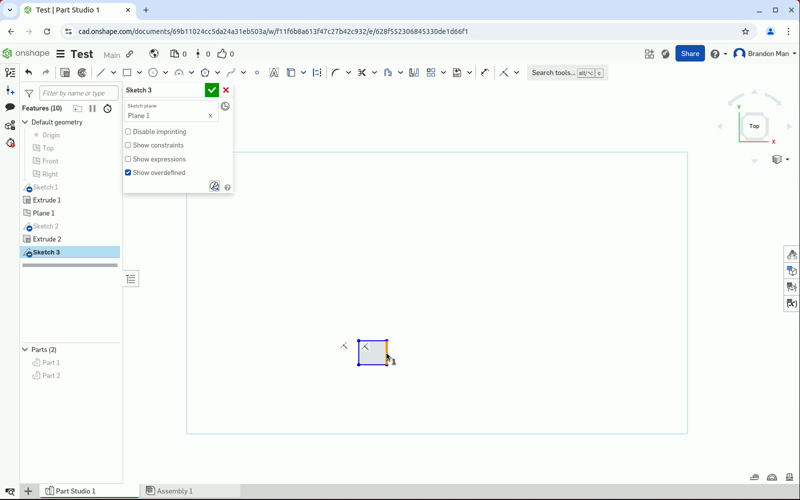
scroll(-6)
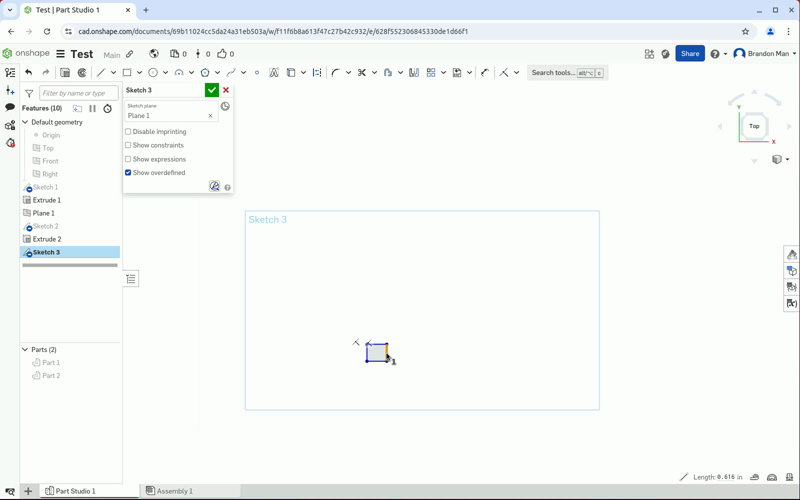
scroll(-6)
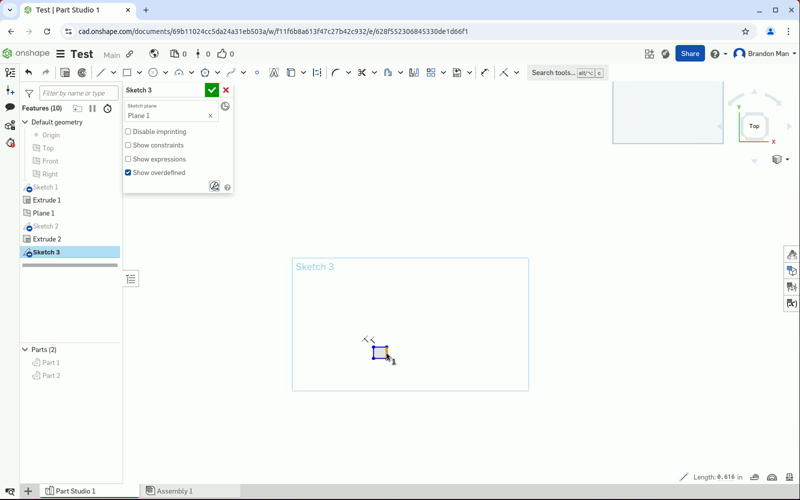
scroll(-6)
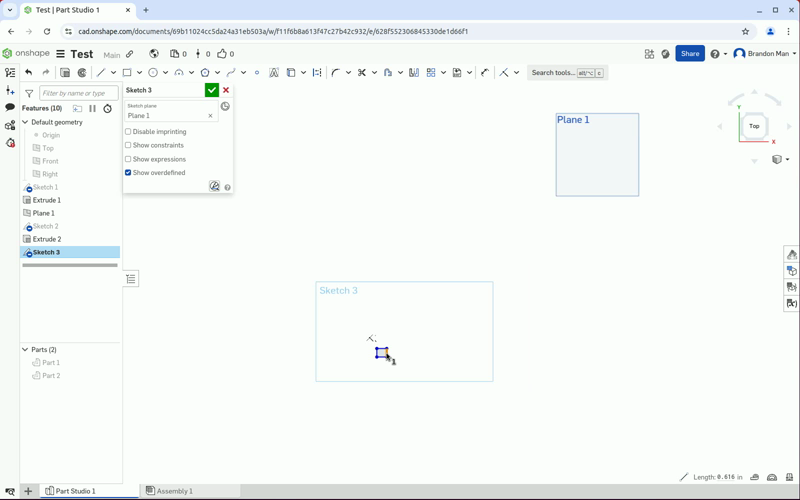
scroll(-6)
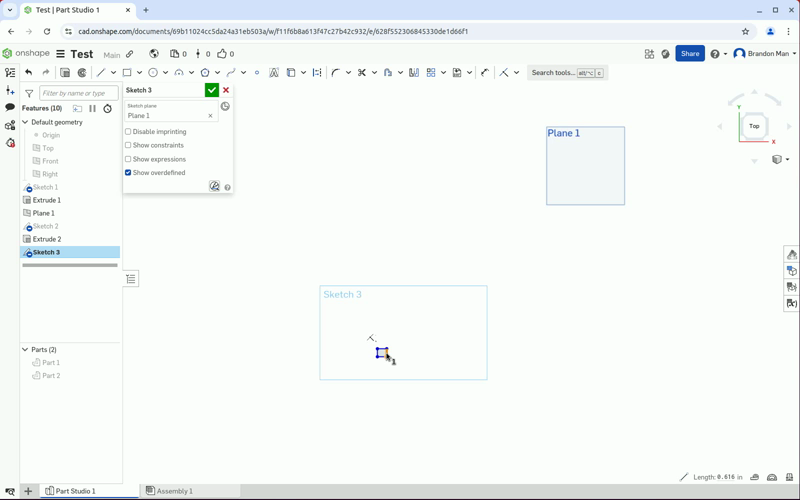
scroll(-6)
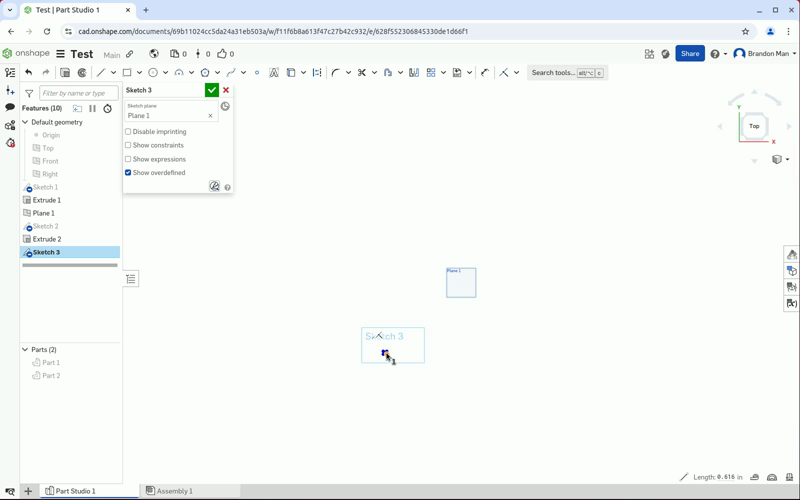
mouse_move(73, 352)
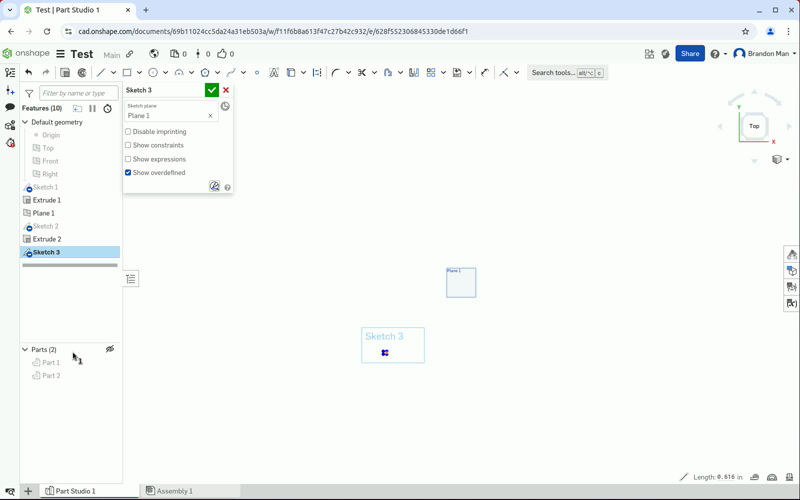
key(shift+y)
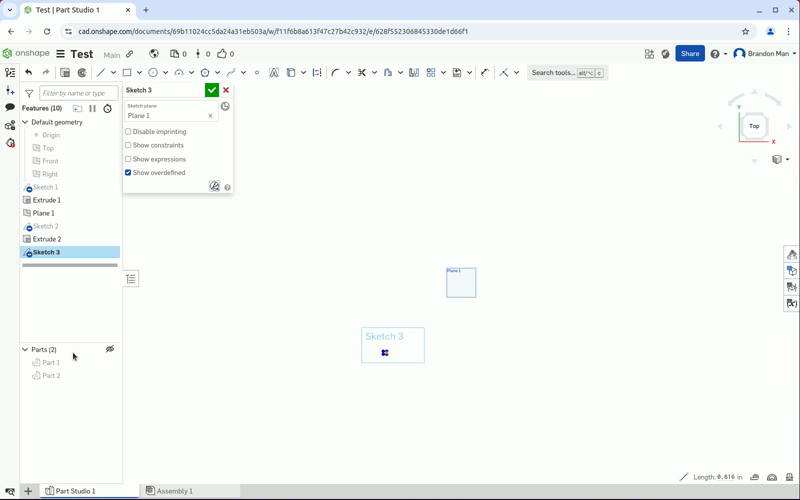
key(shift+e)
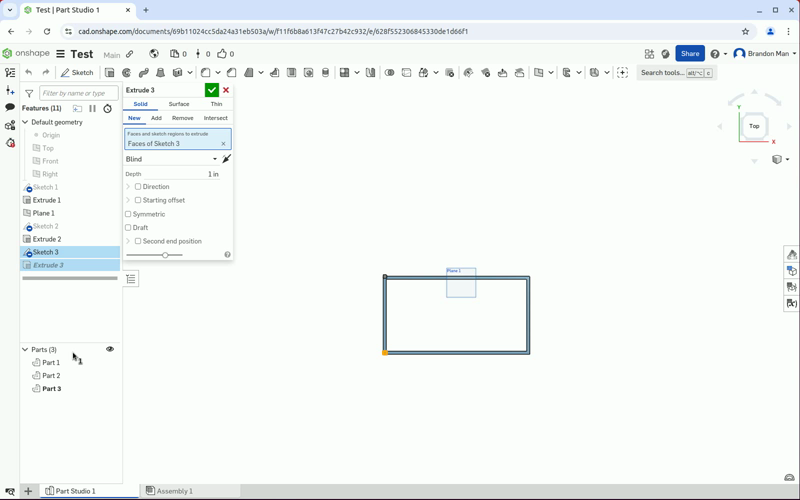
mouse_move(143, 106)
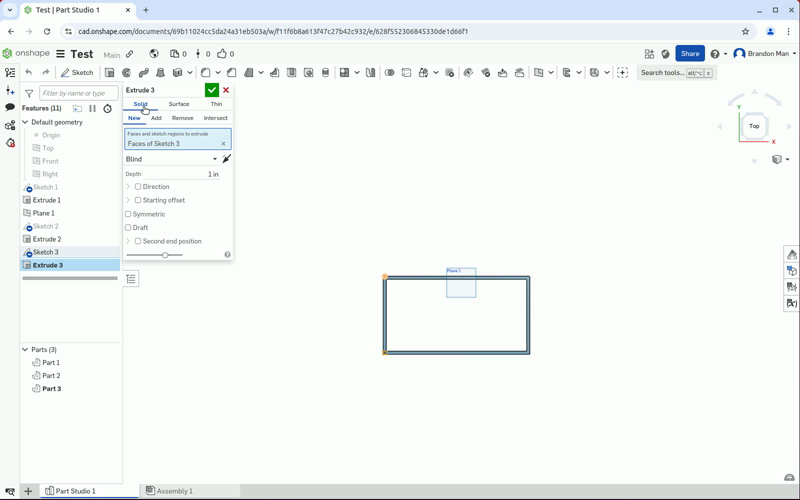
click(143, 106)
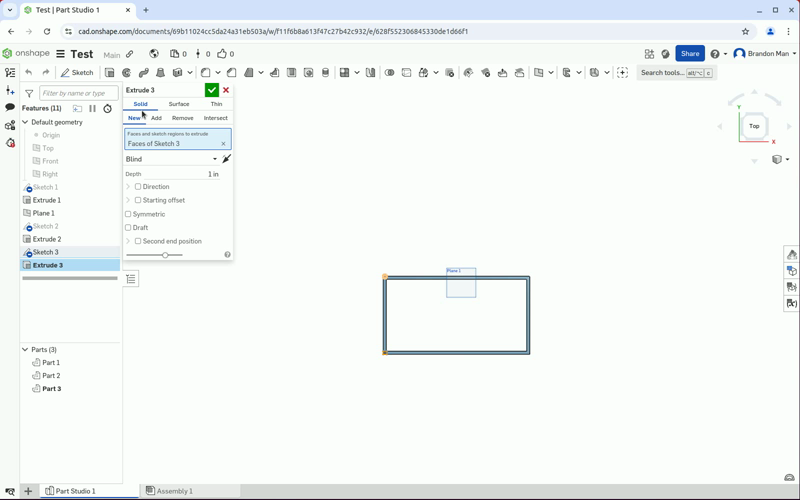
mouse_move(137, 120)
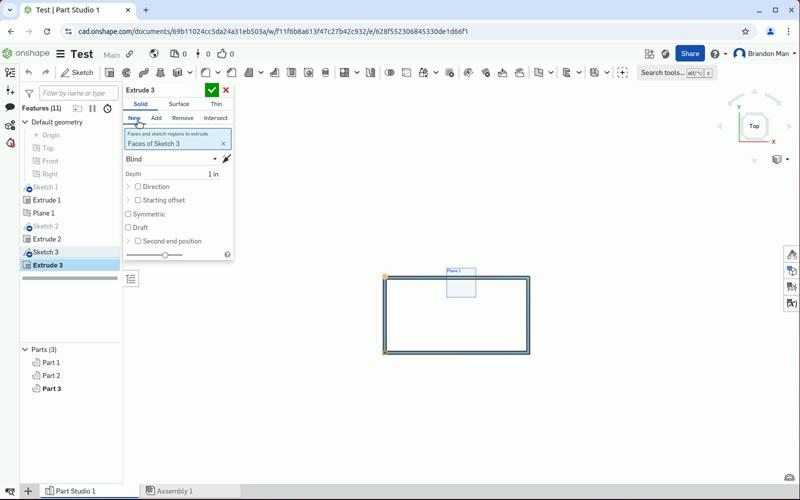
click(137, 120)
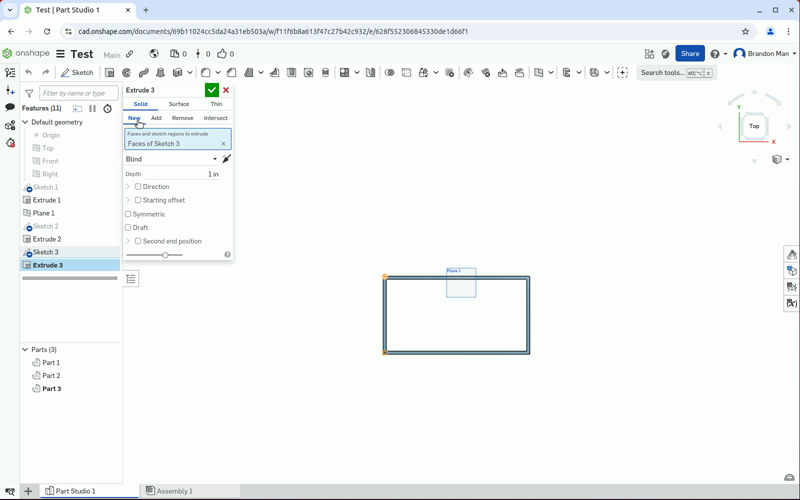
key(tab, 4)
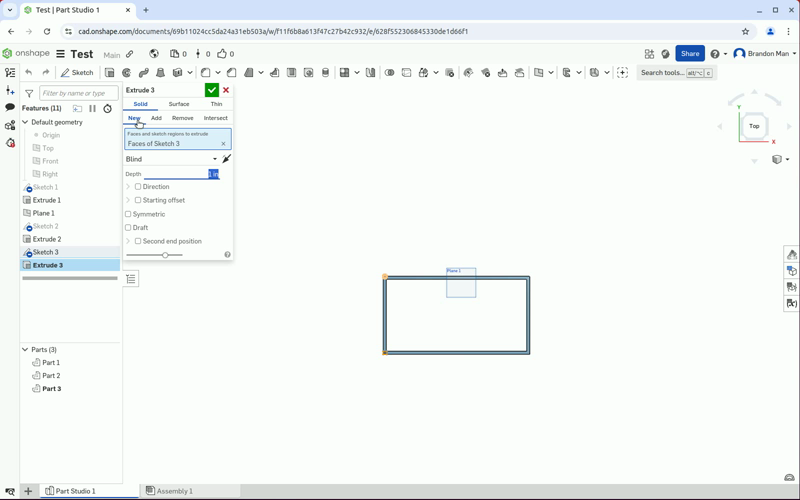
text(21.905)
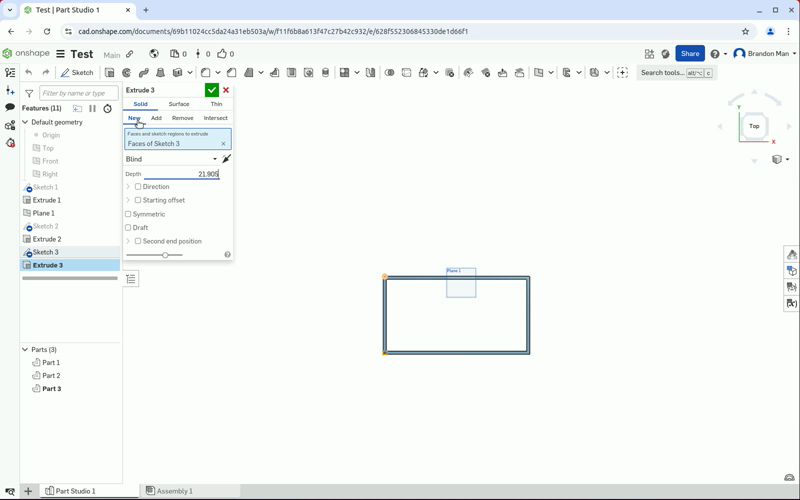
key(enter)
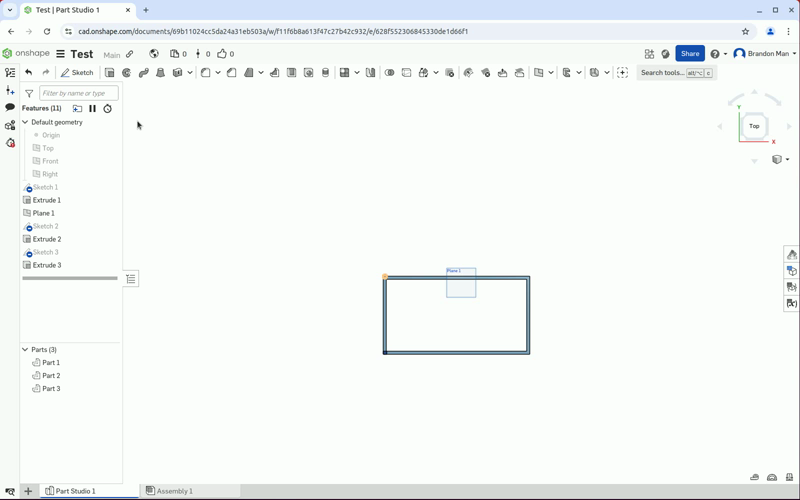
key(shift+h)
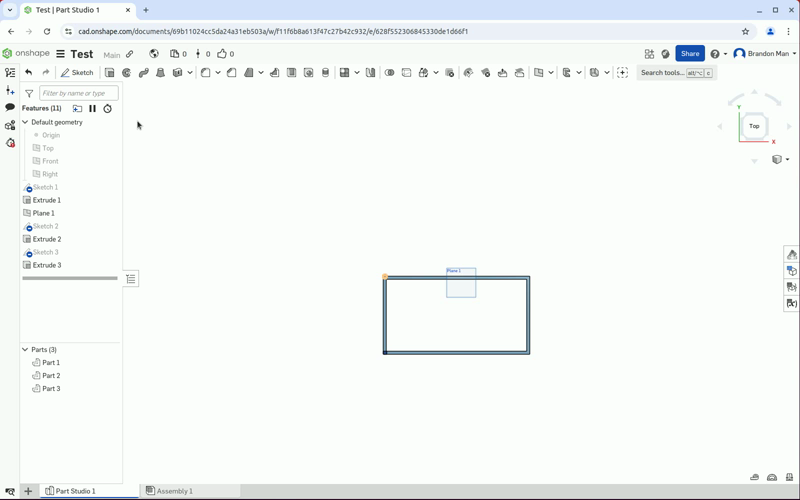
key(shift+h)
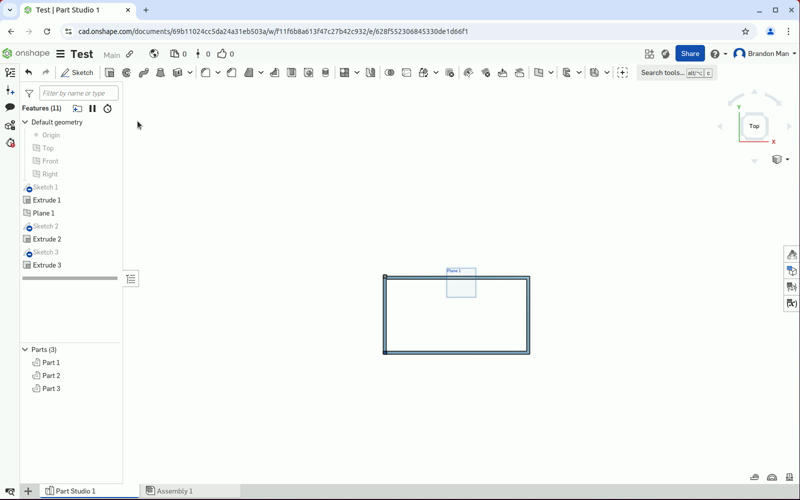
mouse_move(73, 189)
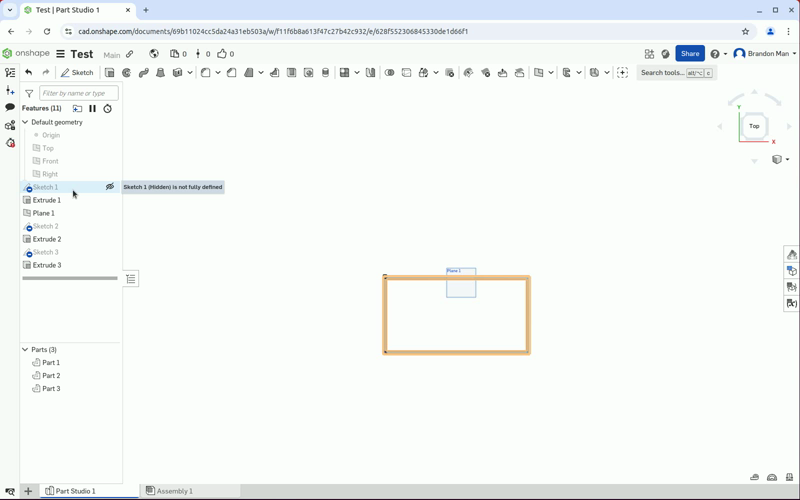
click(73, 189)
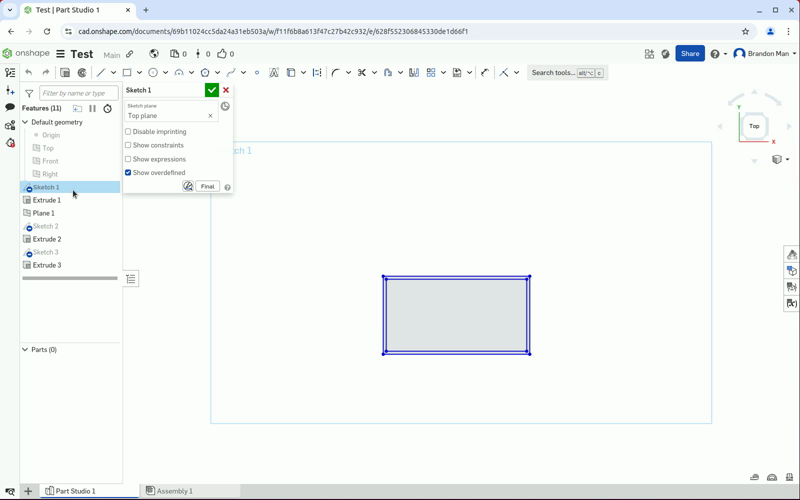
mouse_move(229, 92)
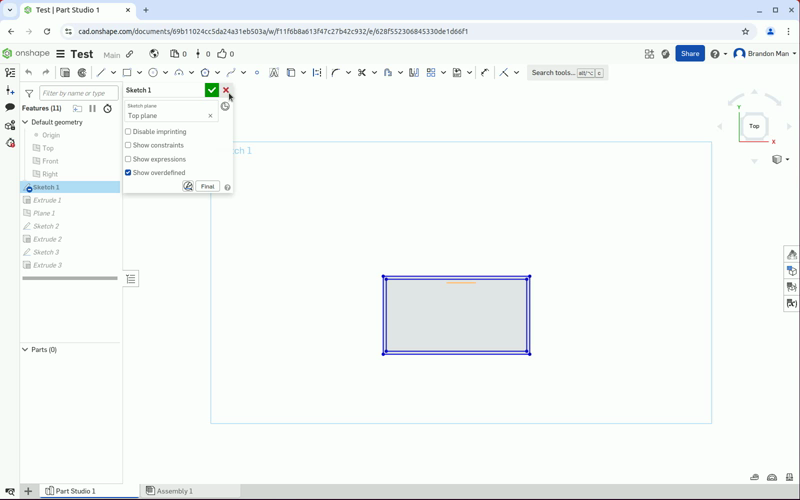
click(229, 92)
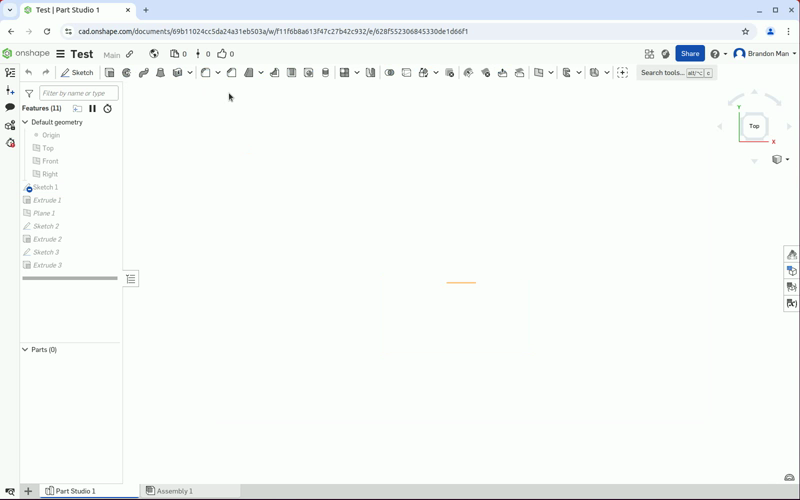
key(shift+s)
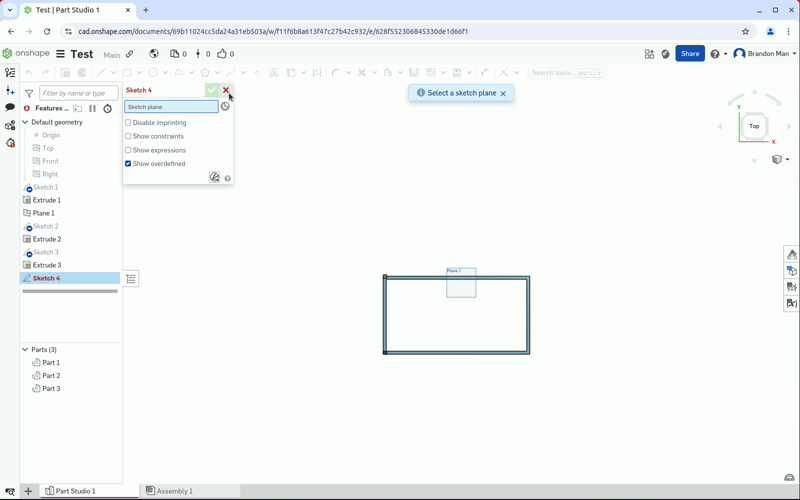
mouse_move(73, 215)
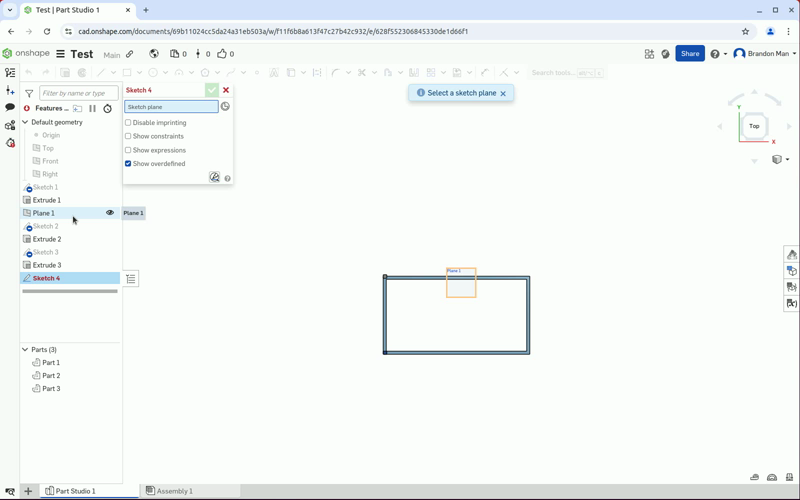
click(73, 215)
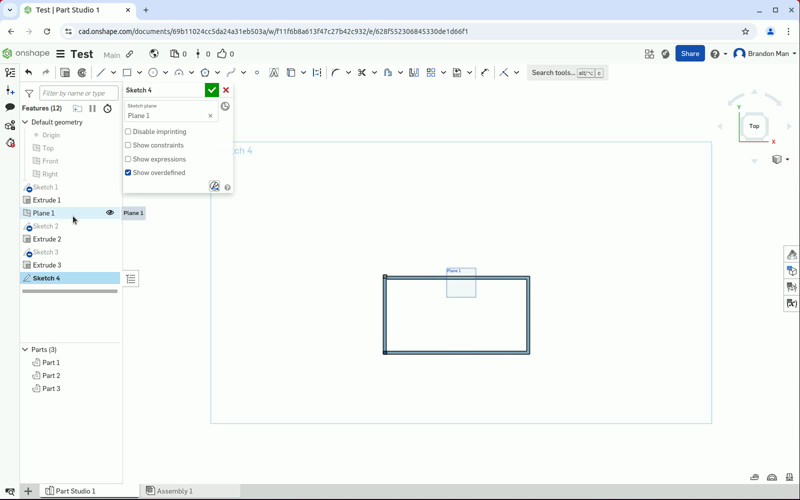
mouse_move(73, 352)
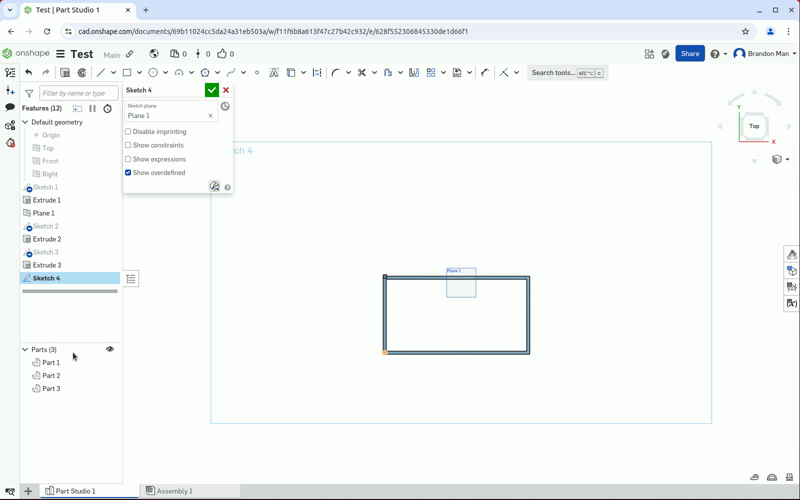
key(y)
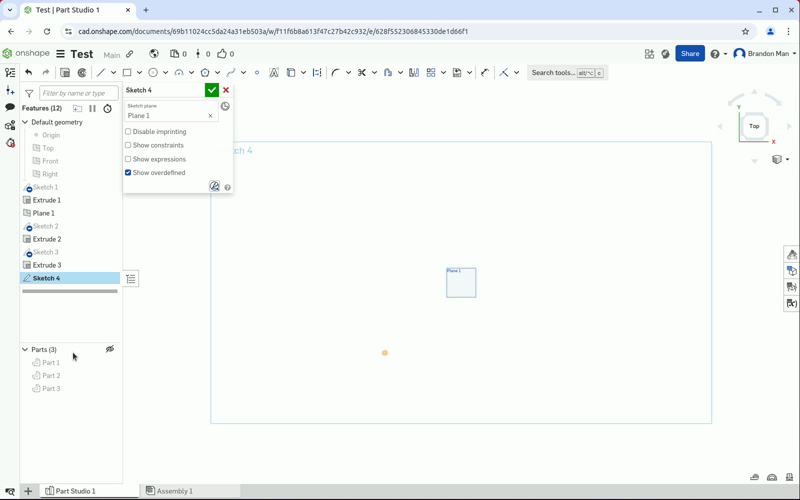
key(l)
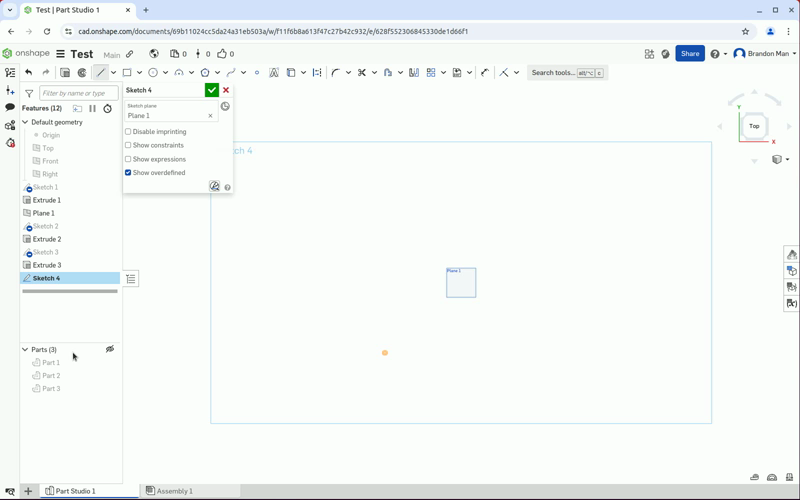
key_down(shift)
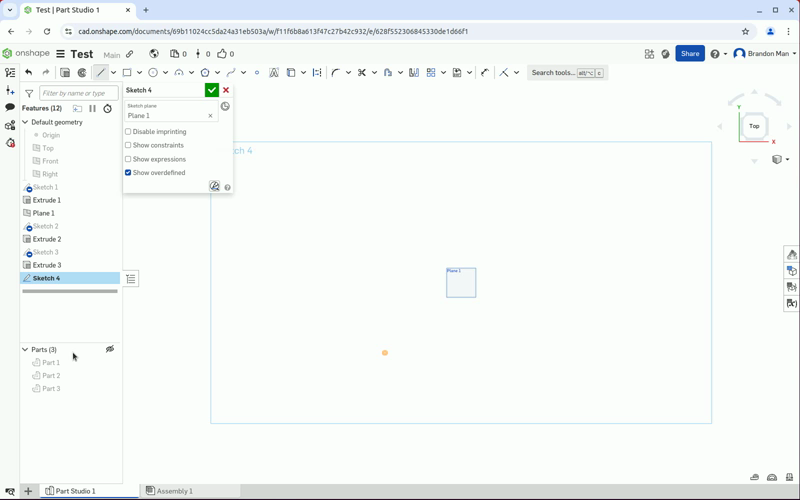
mouse_move(526, 354)
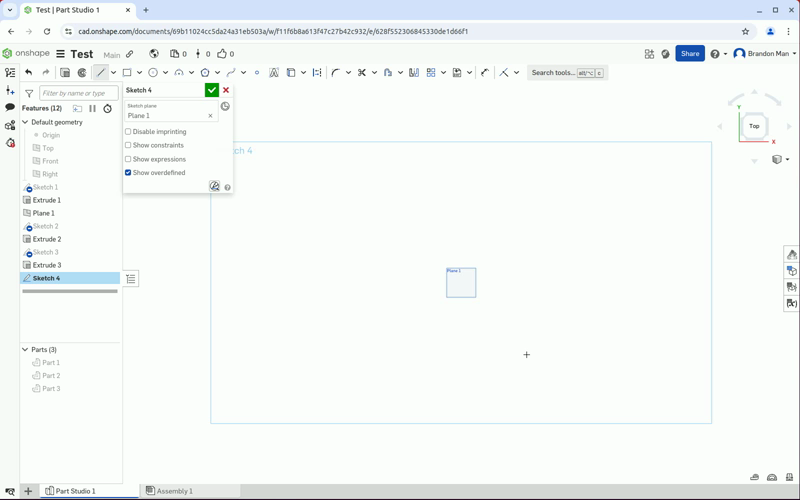
click(526, 354)
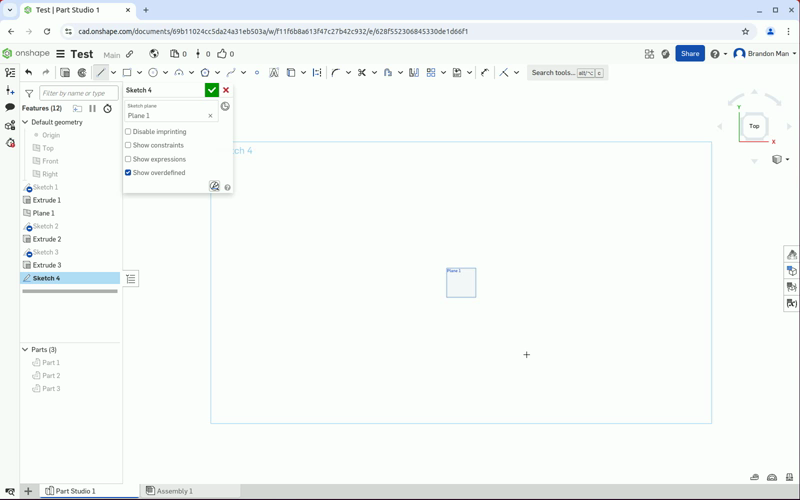
key_up(shift)
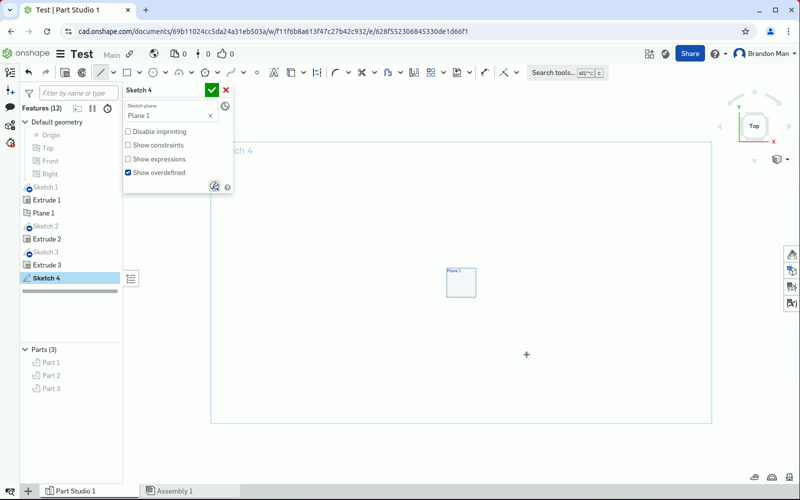
key_down(shift)
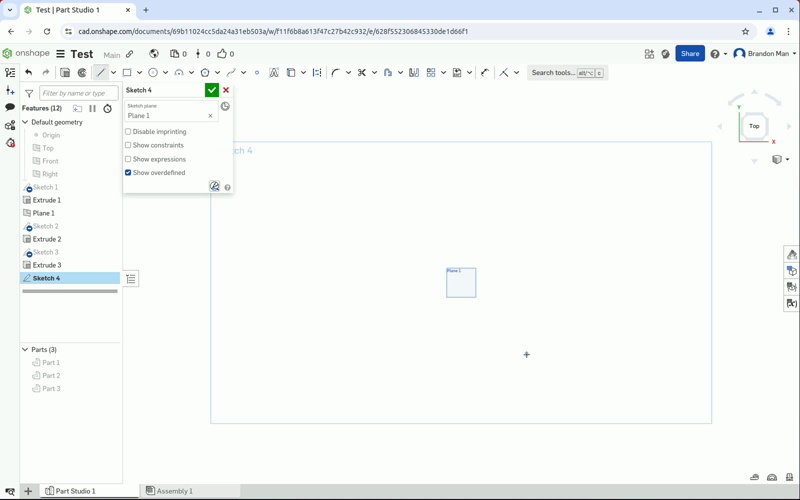
mouse_move(556, 354)
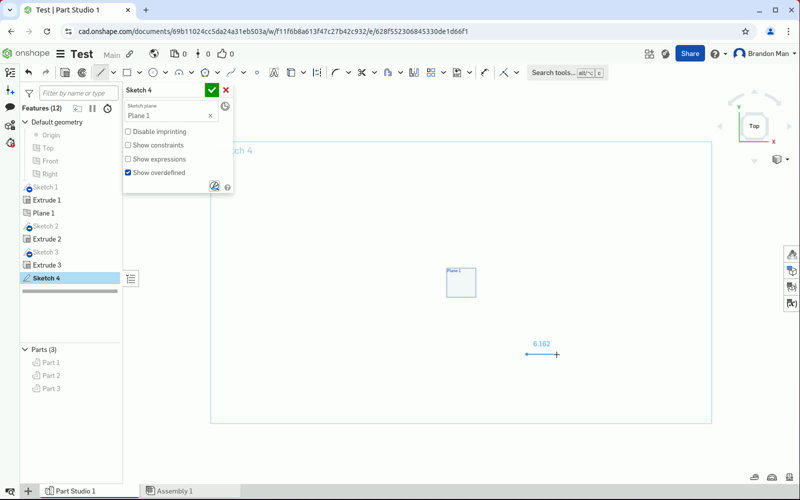
mouse_move(530, 354)
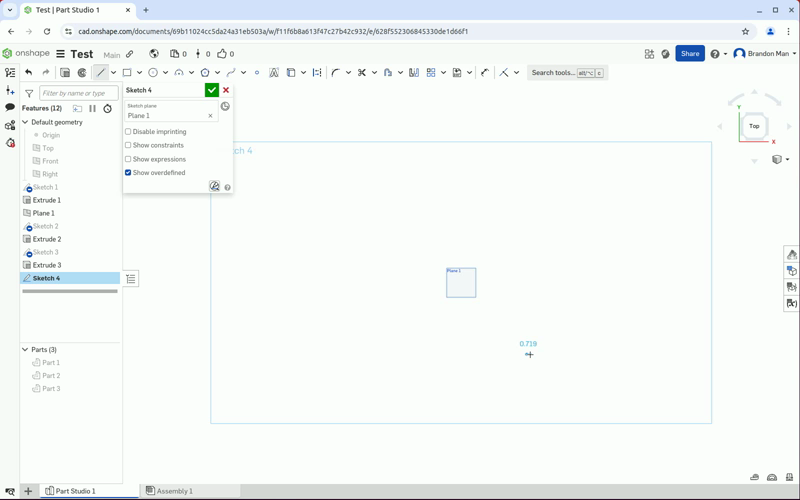
scroll(6)
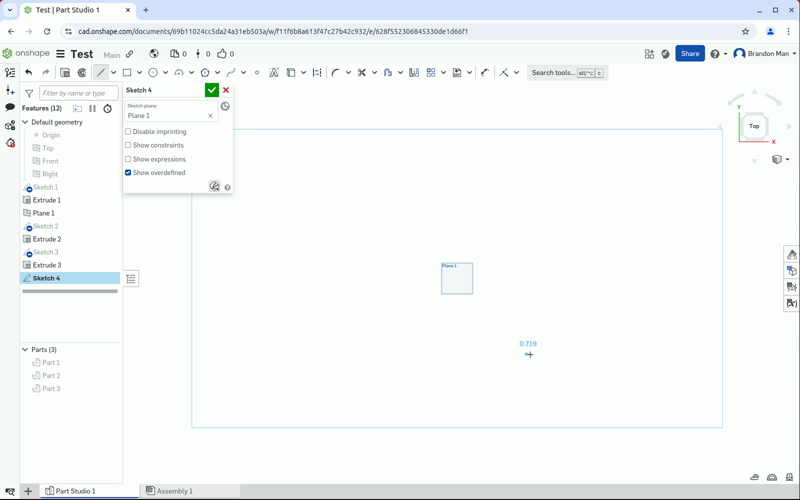
scroll(6)
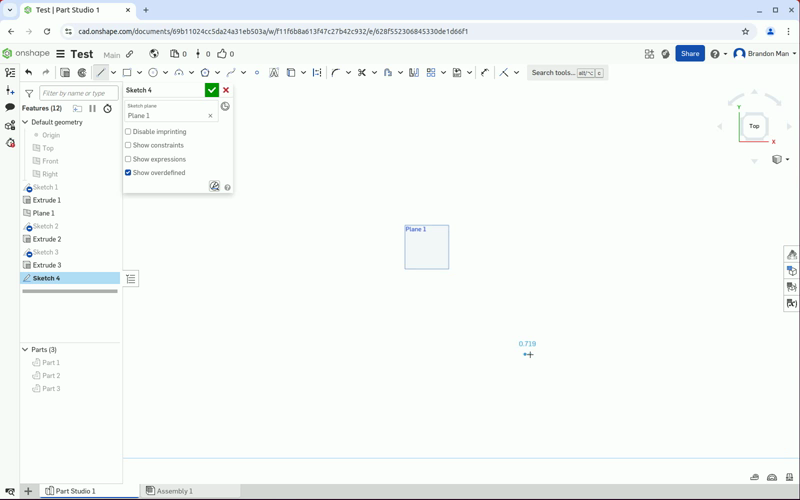
scroll(6)
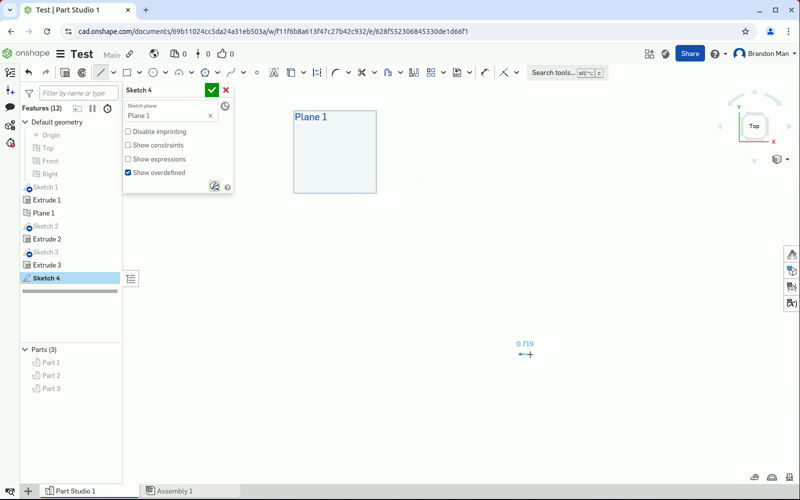
scroll(6)
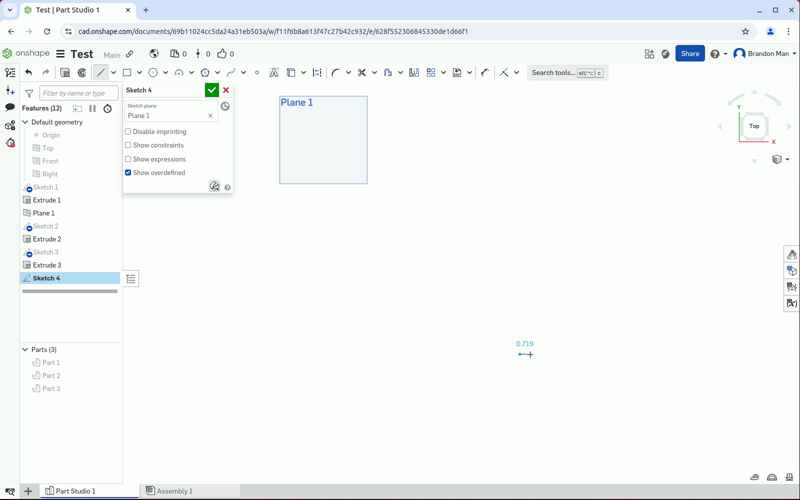
scroll(6)
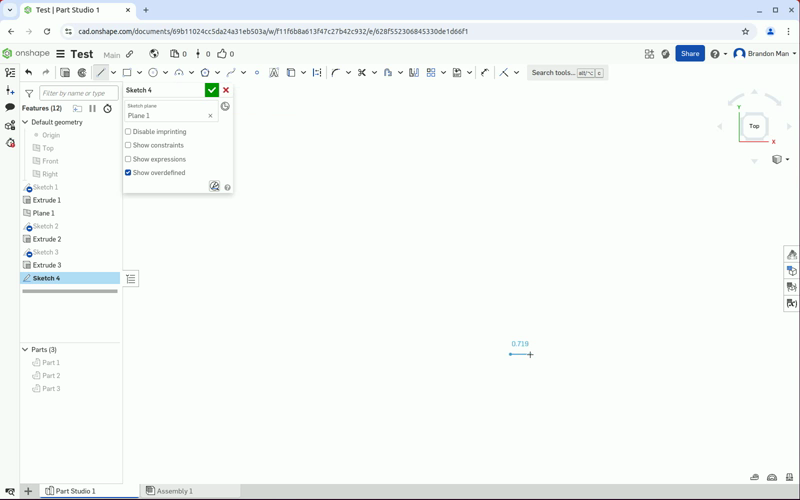
scroll(6)
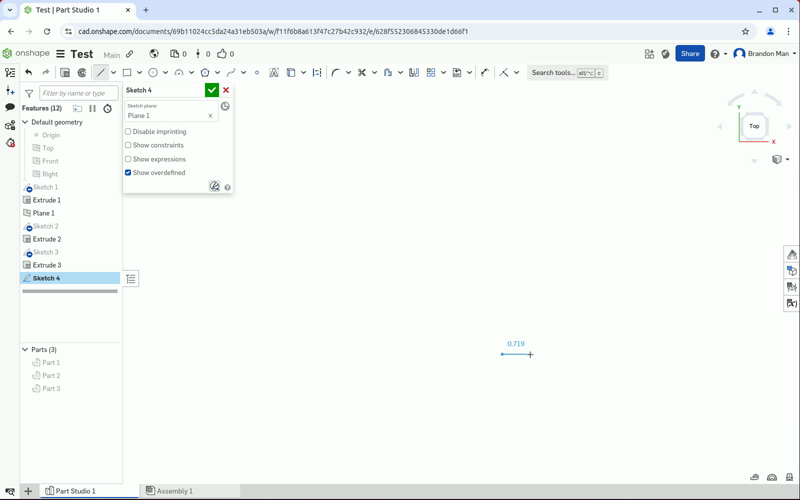
scroll(6)
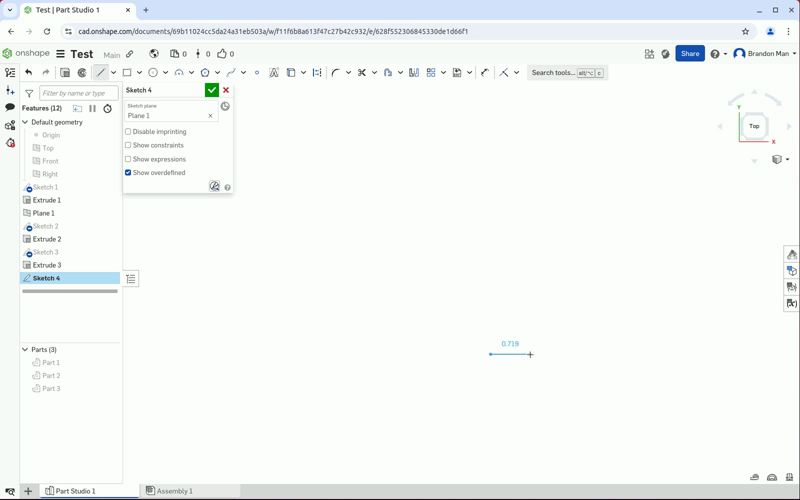
click(530, 354)
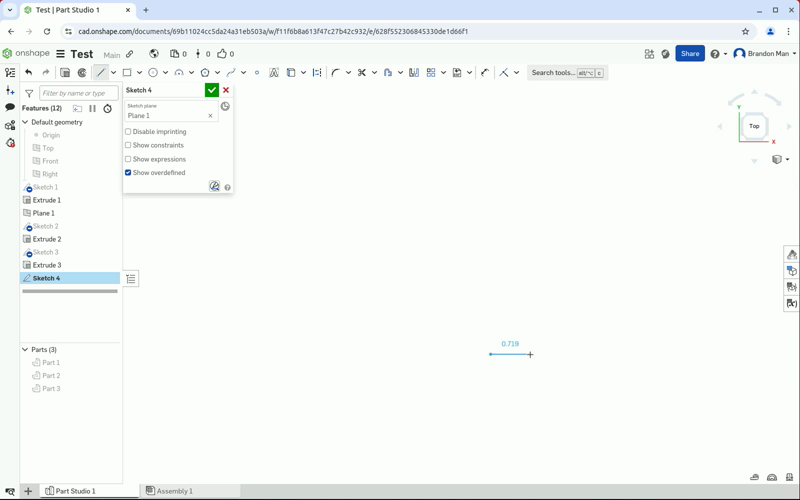
scroll(-6)
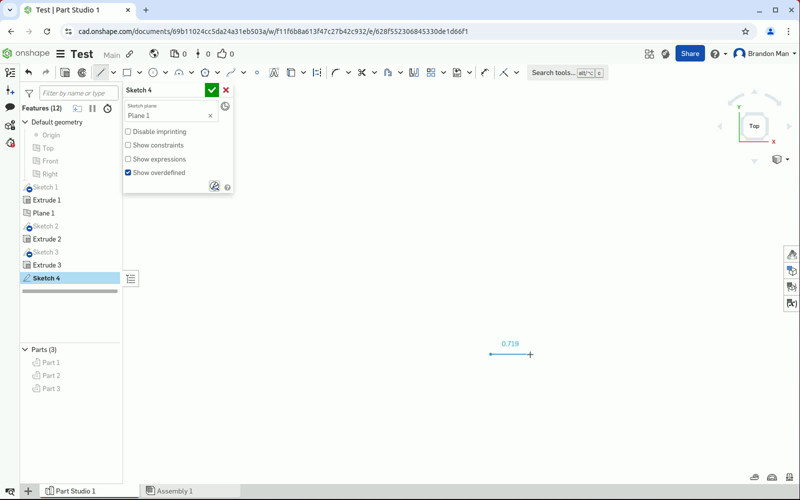
scroll(-6)
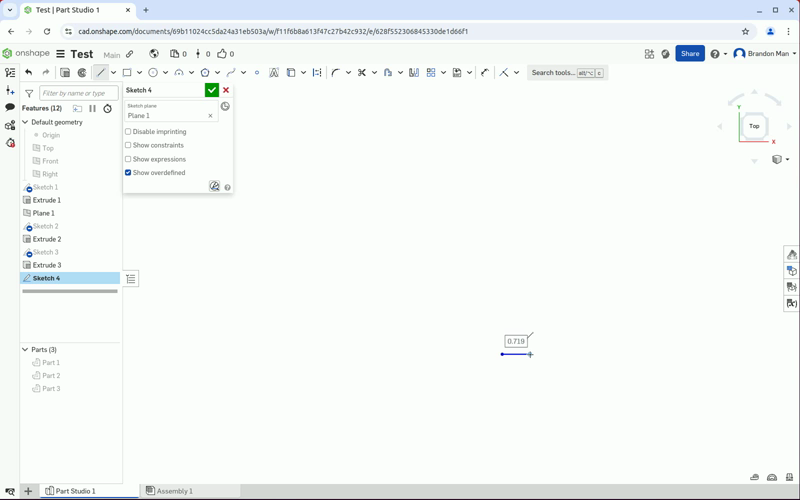
scroll(-6)
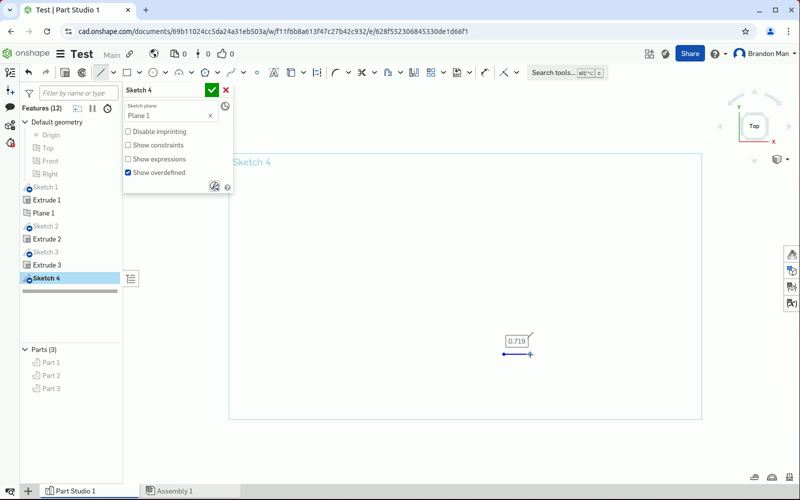
scroll(-6)
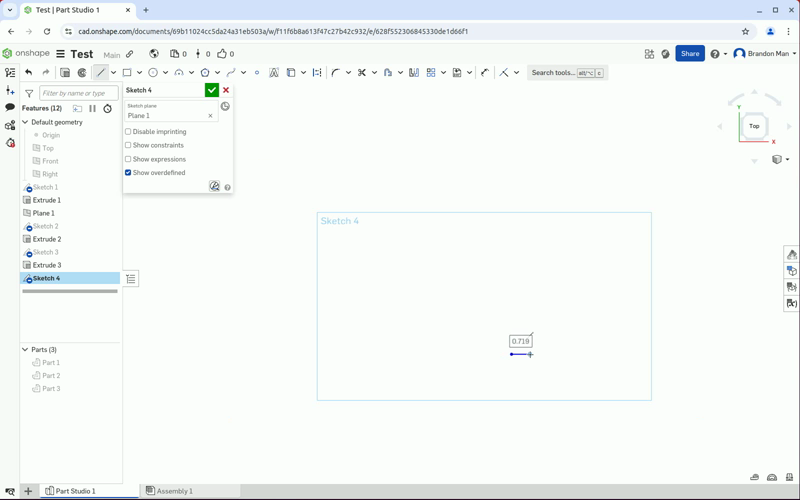
scroll(-6)
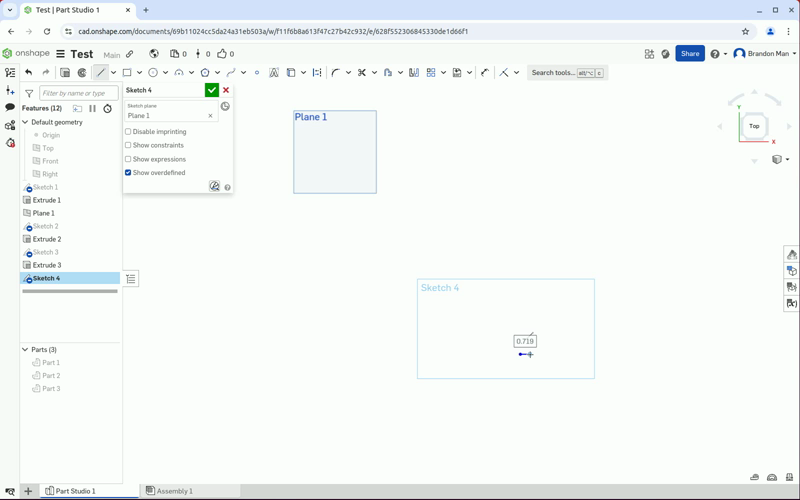
scroll(-6)
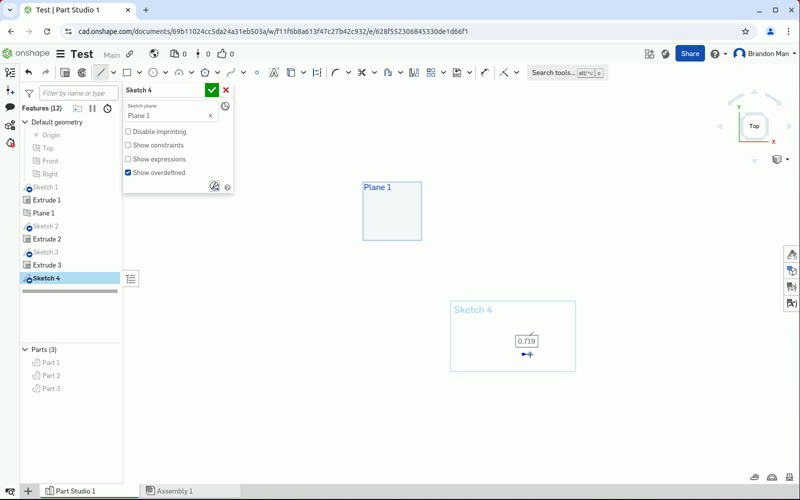
scroll(-6)
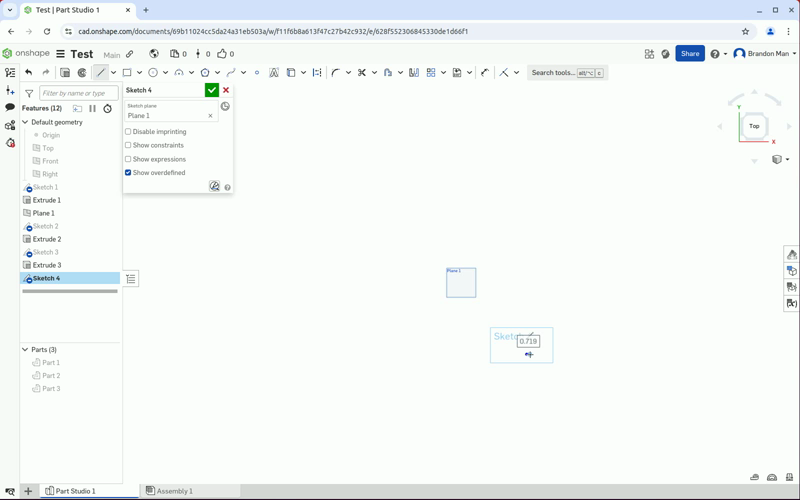
key_up(shift)
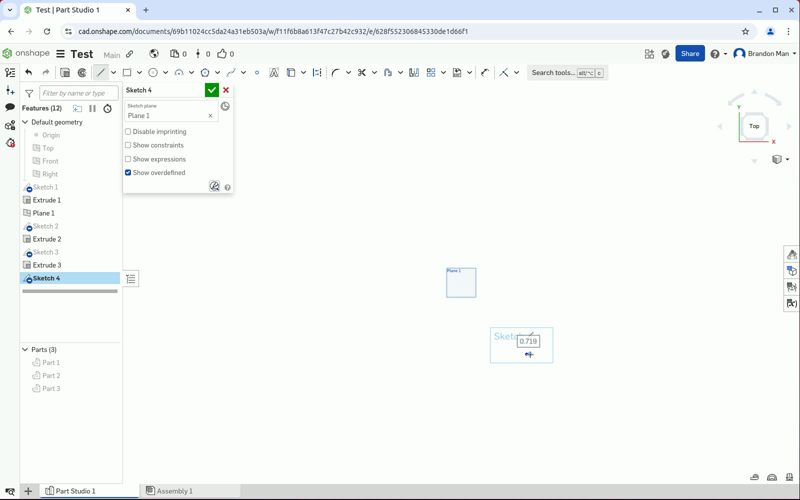
key_down(shift)
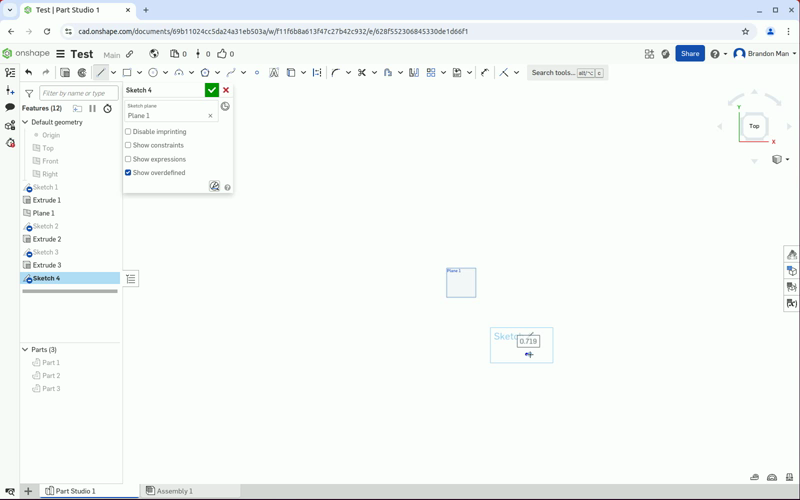
mouse_move(560, 354)
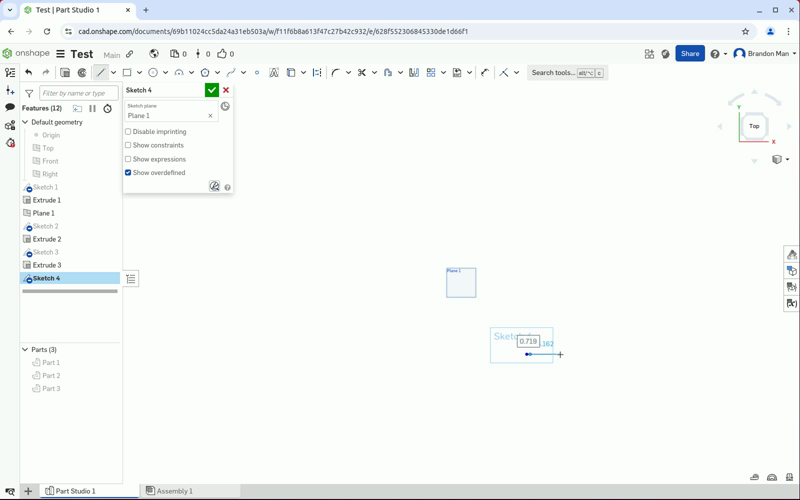
mouse_move(530, 351)
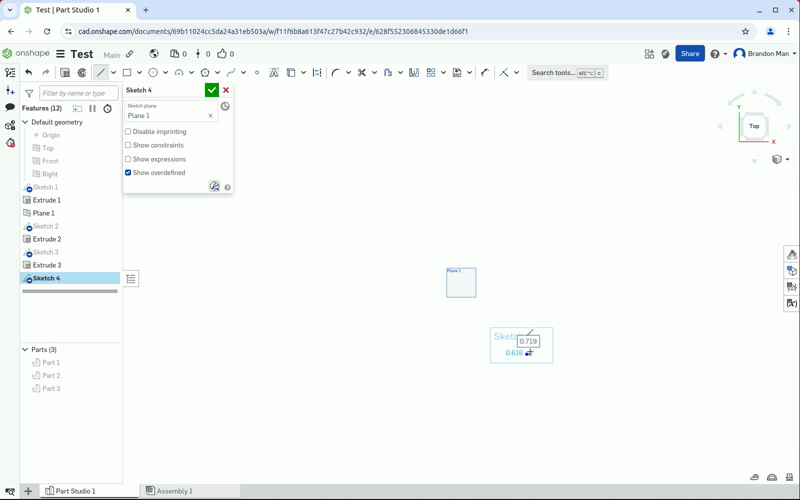
scroll(6)
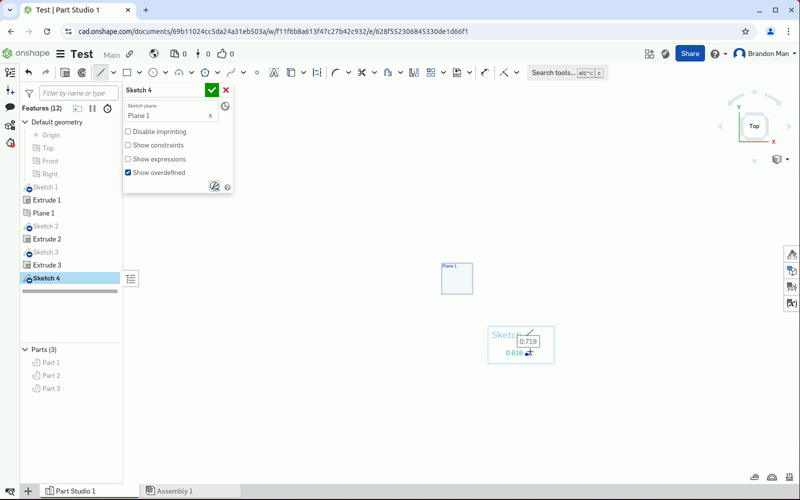
scroll(6)
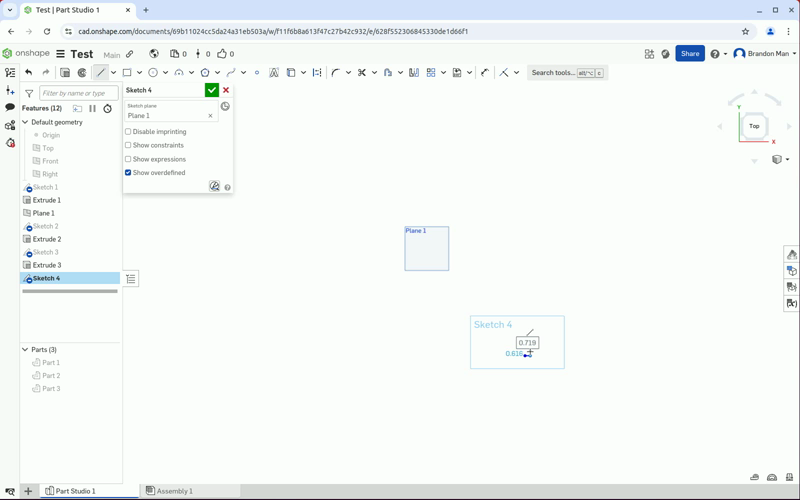
scroll(6)
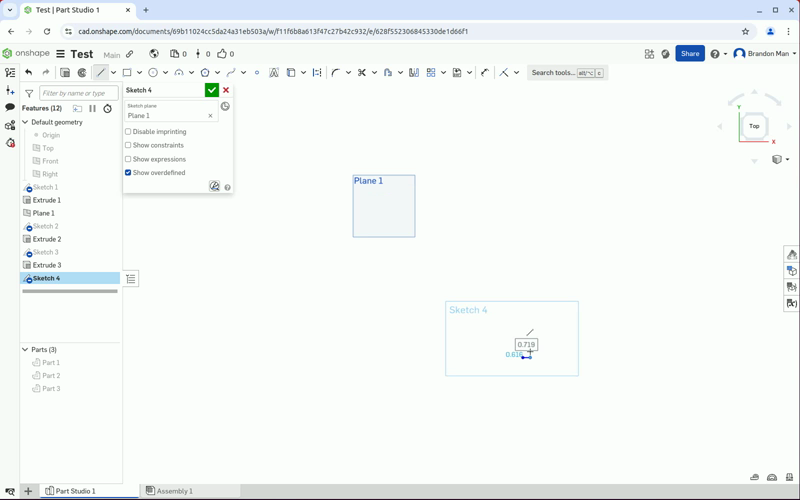
scroll(6)
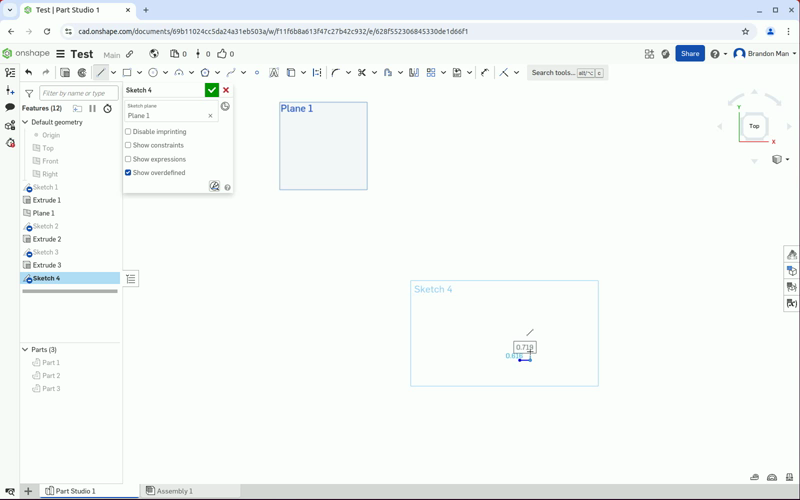
scroll(6)
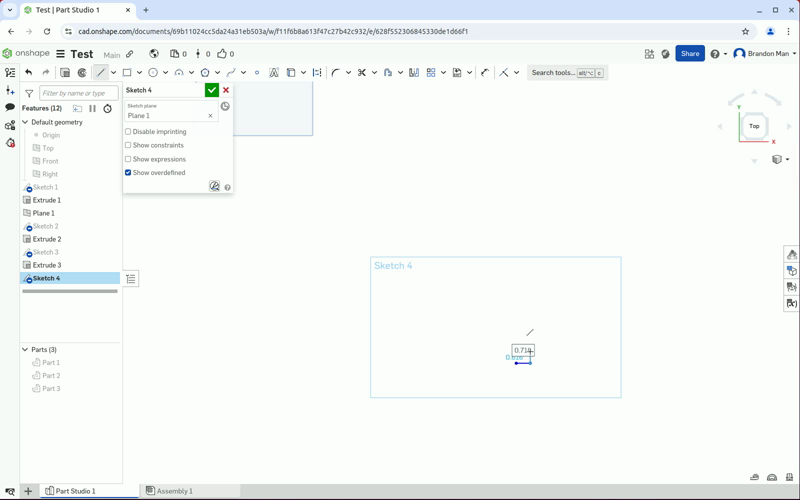
scroll(6)
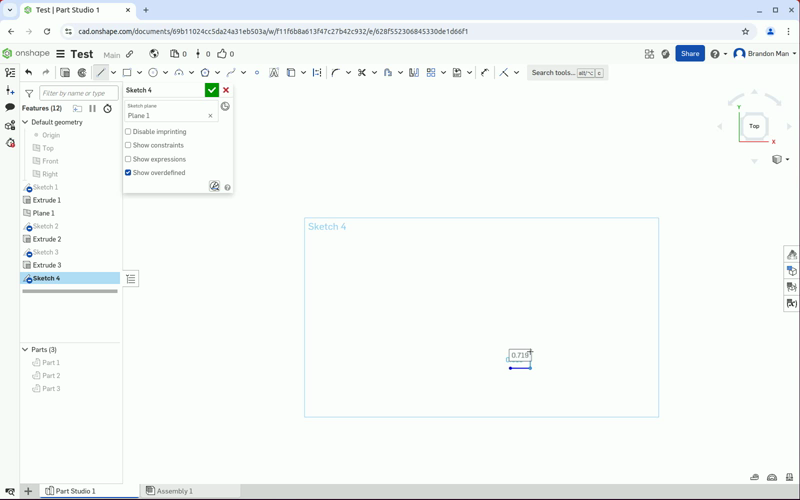
scroll(6)
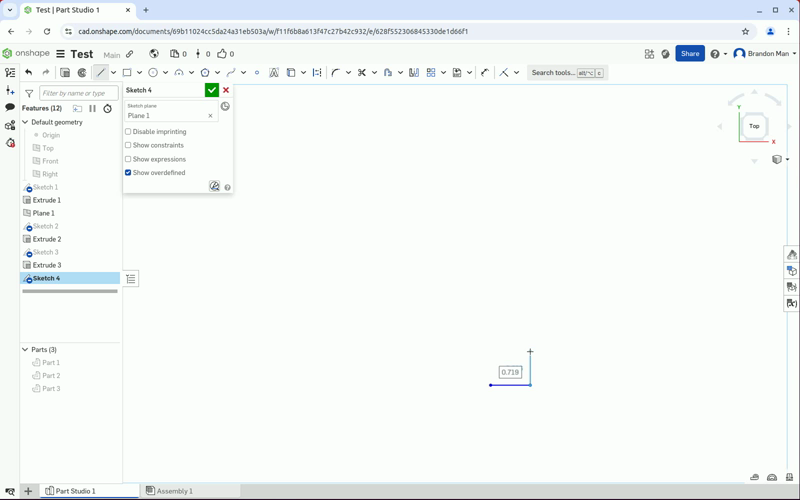
click(530, 351)
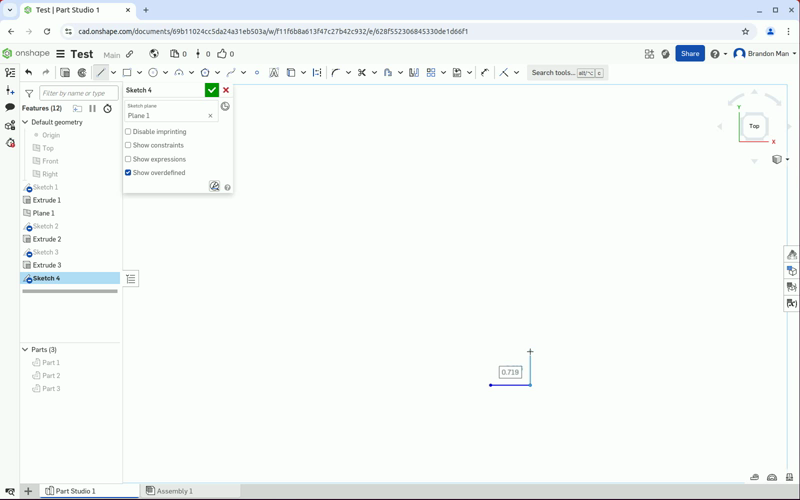
scroll(-6)
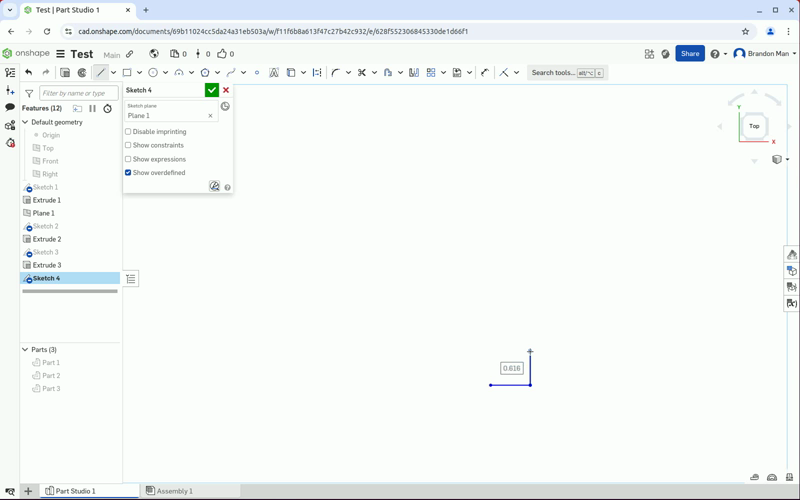
scroll(-6)
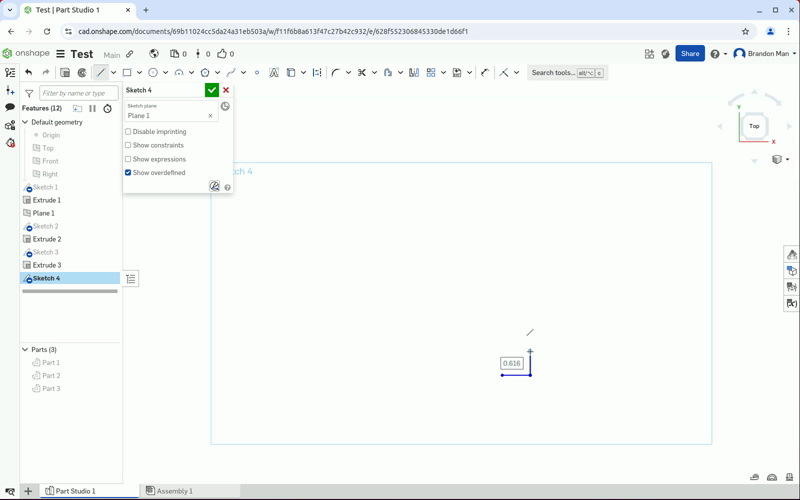
scroll(-6)
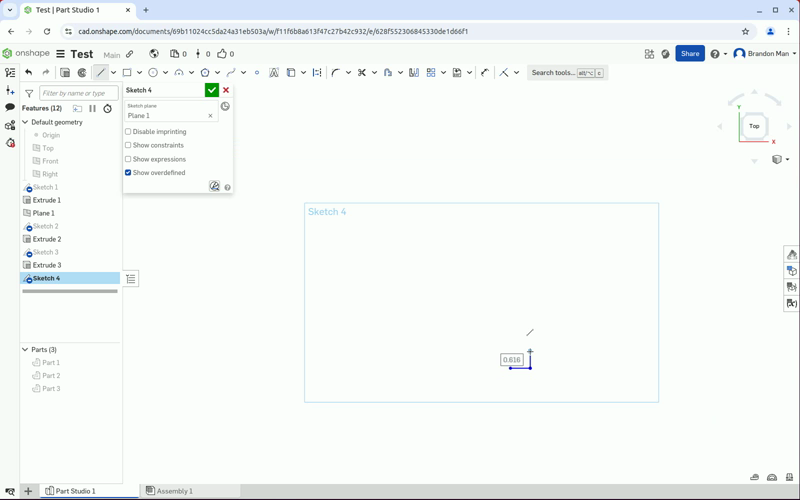
scroll(-6)
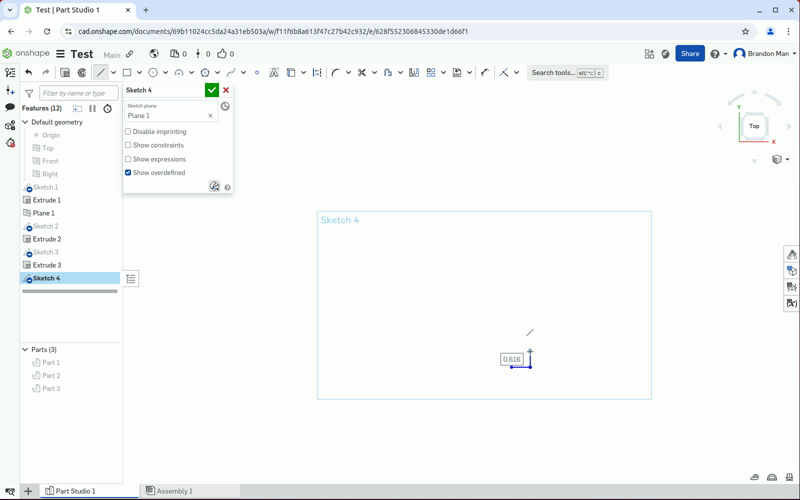
scroll(-6)
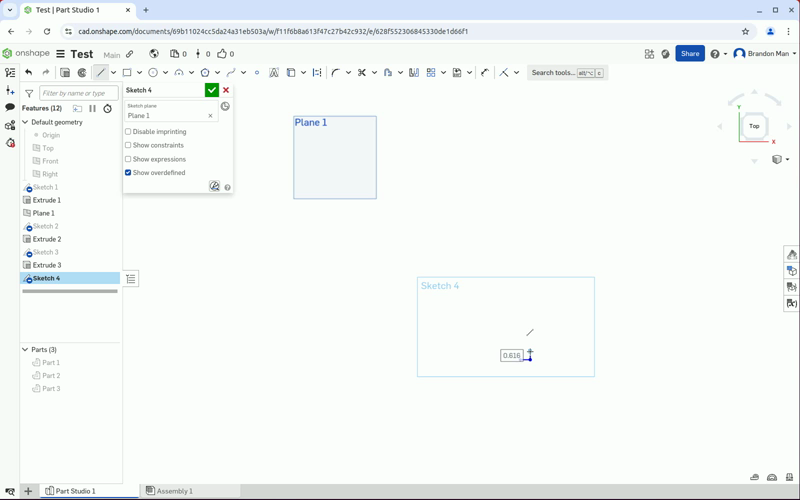
scroll(-6)
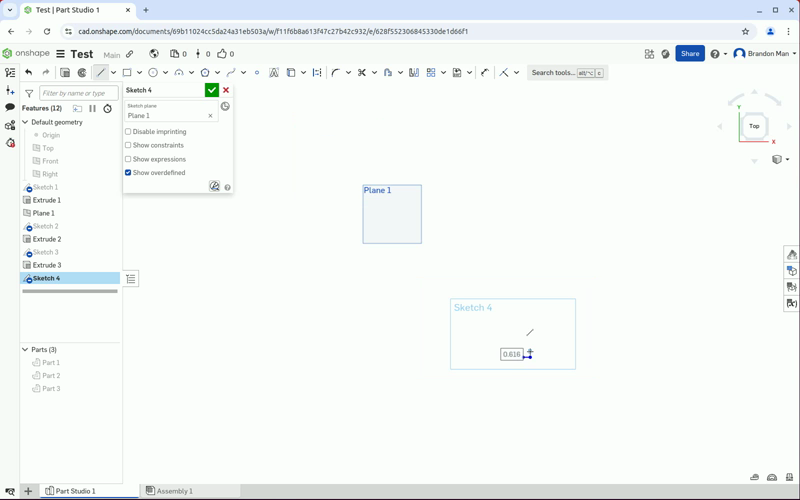
scroll(-6)
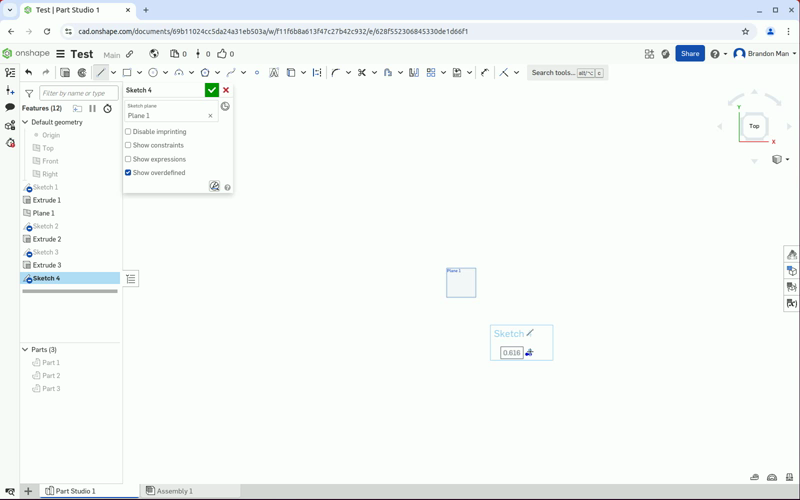
key_up(shift)
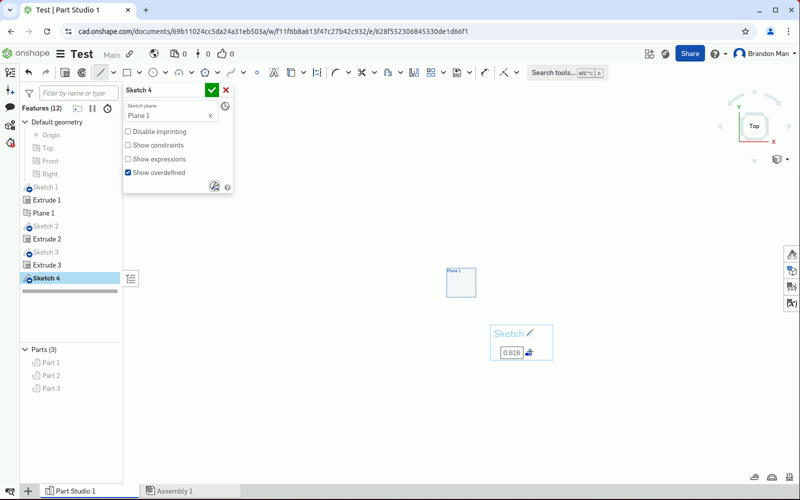
key_down(shift)
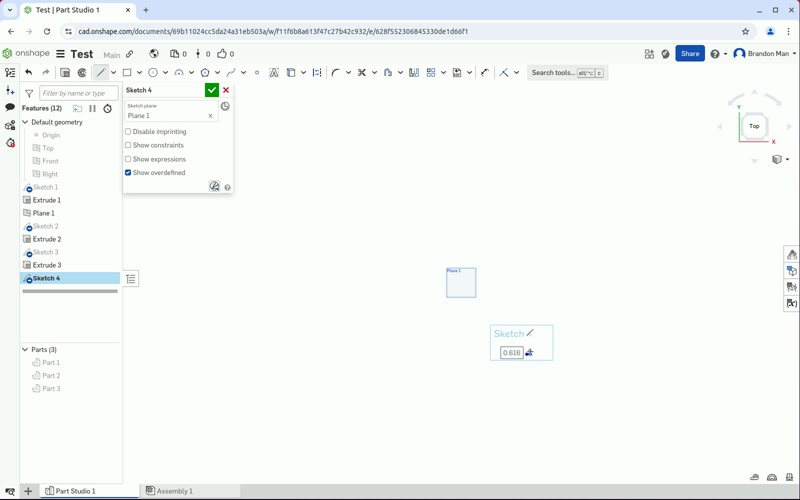
mouse_move(560, 351)
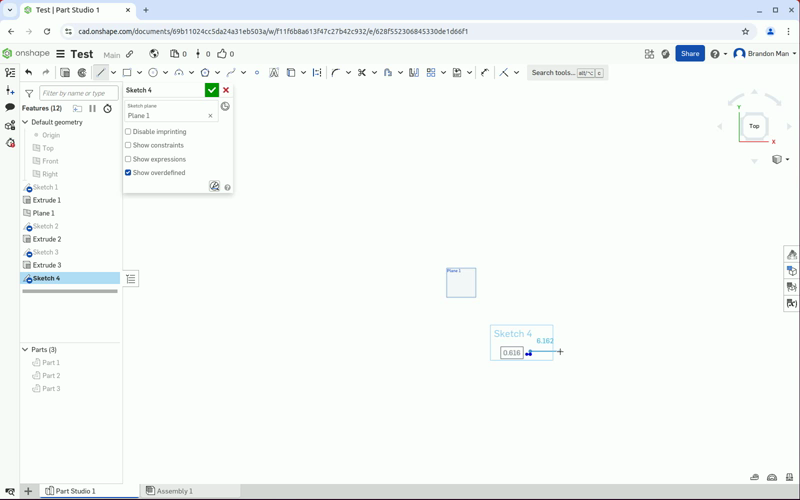
mouse_move(526, 351)
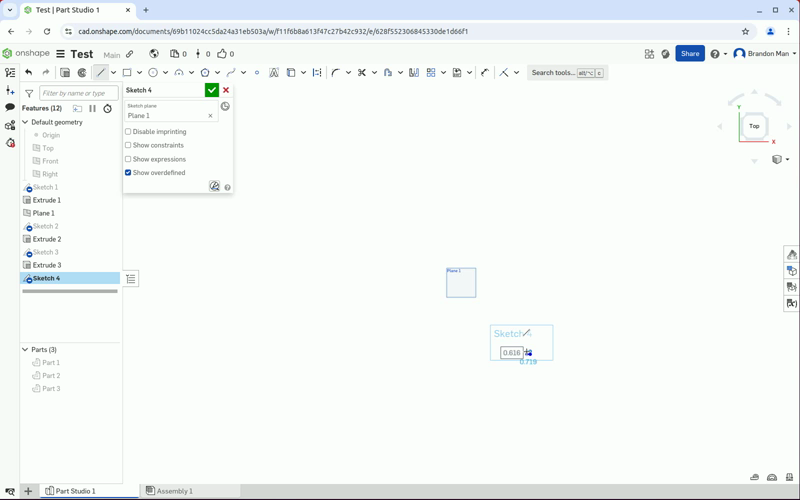
scroll(6)
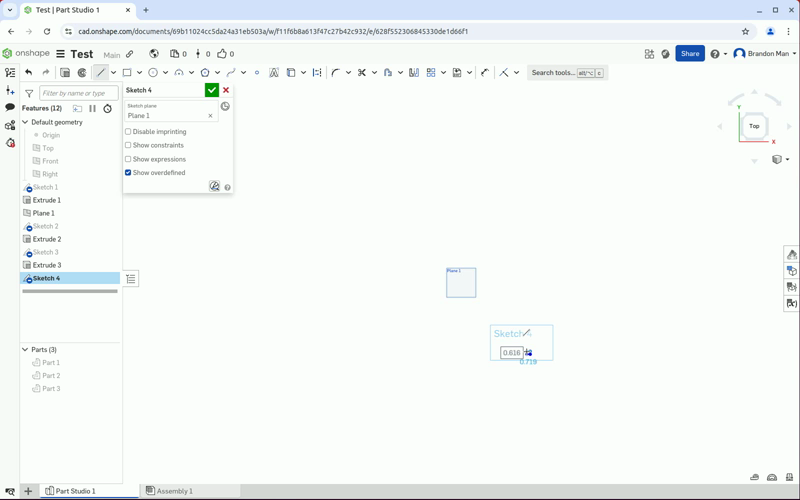
scroll(6)
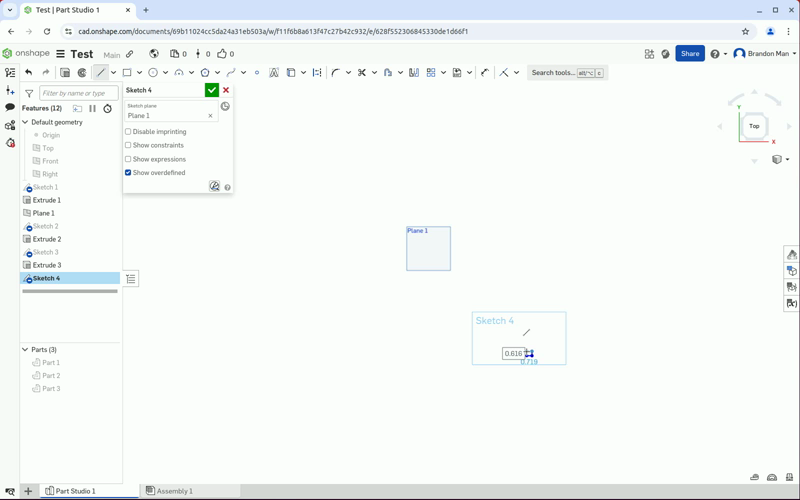
scroll(6)
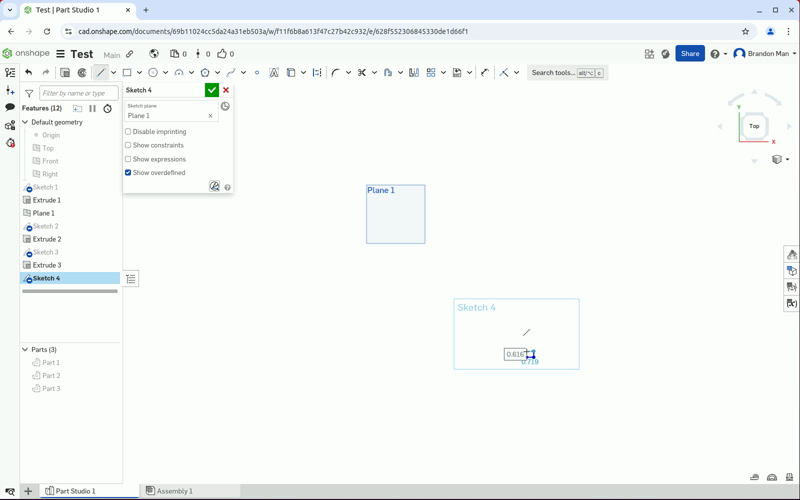
scroll(6)
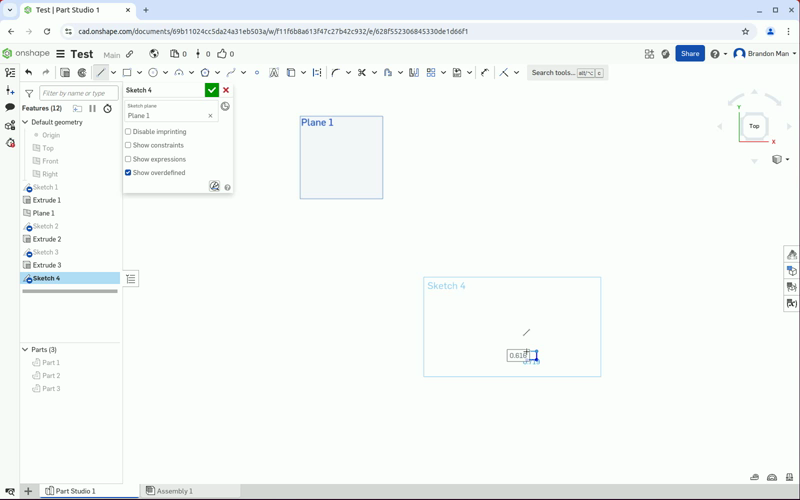
scroll(6)
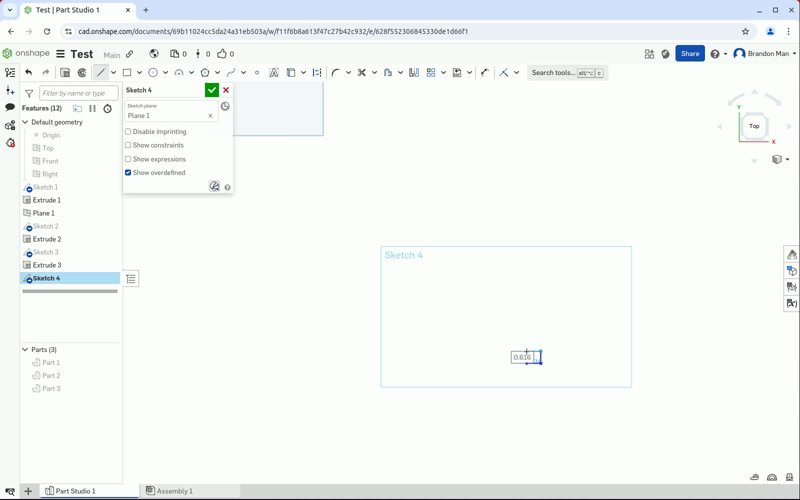
scroll(6)
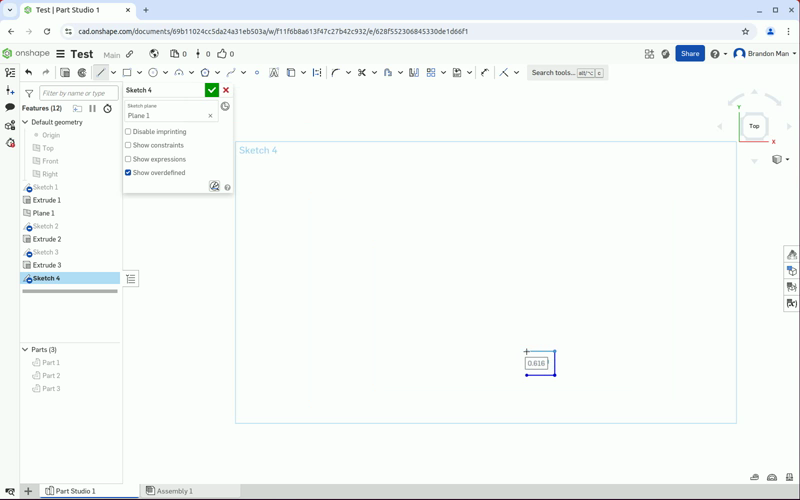
scroll(6)
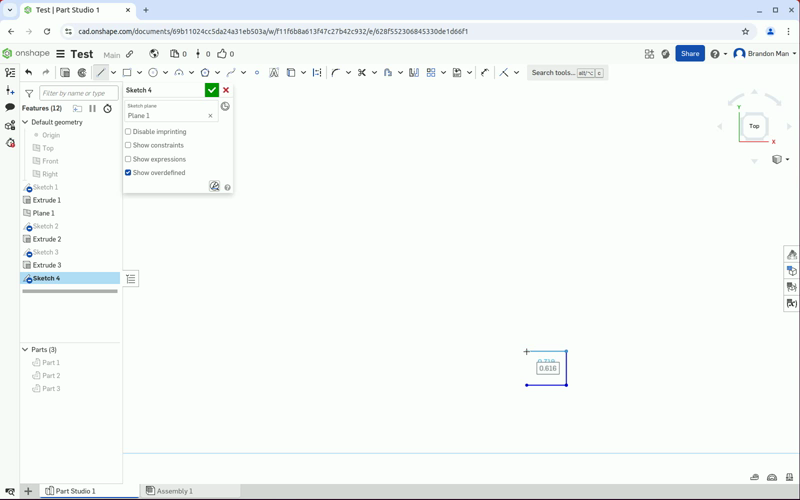
click(526, 351)
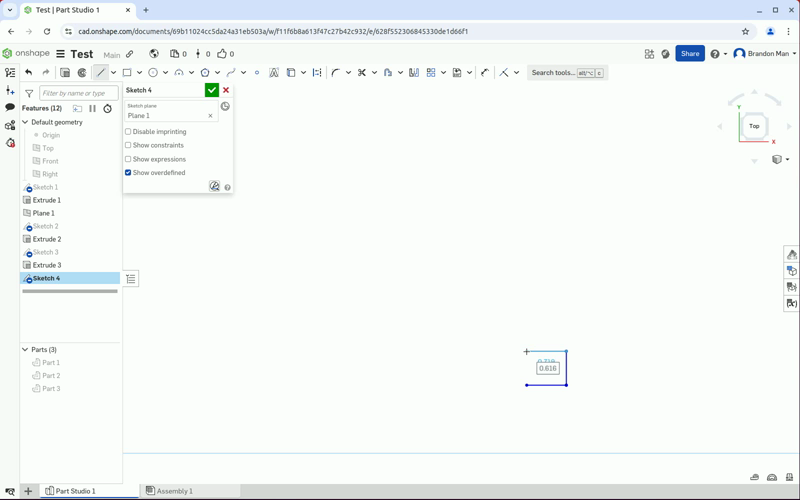
scroll(-6)
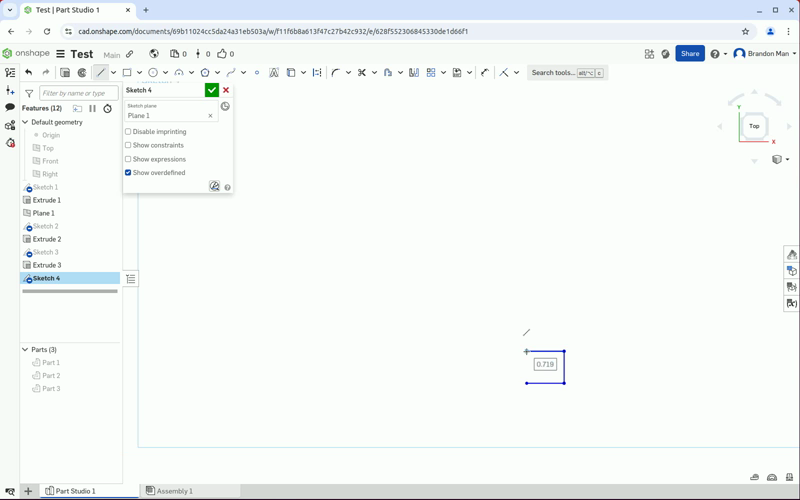
scroll(-6)
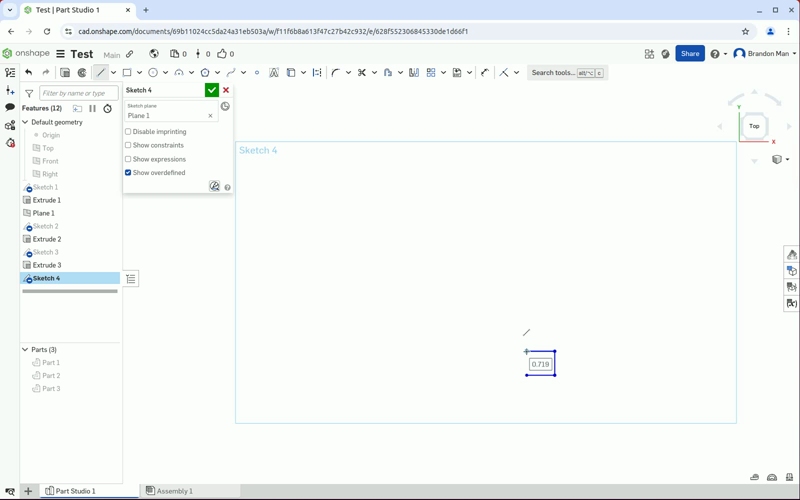
scroll(-6)
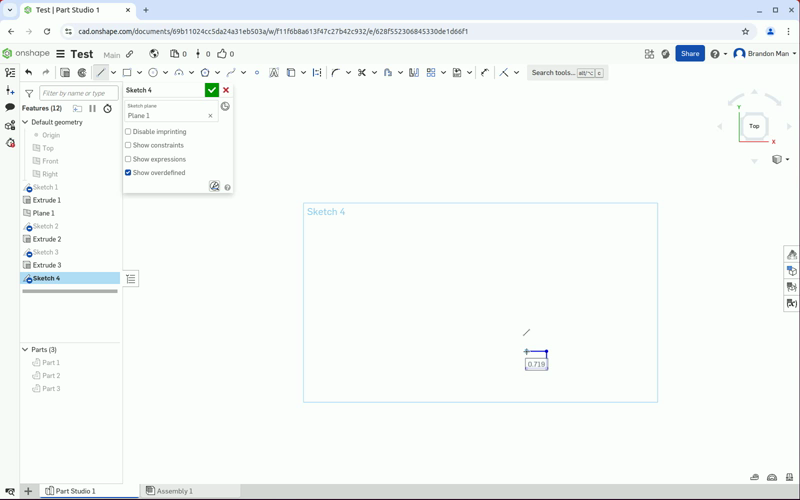
scroll(-6)
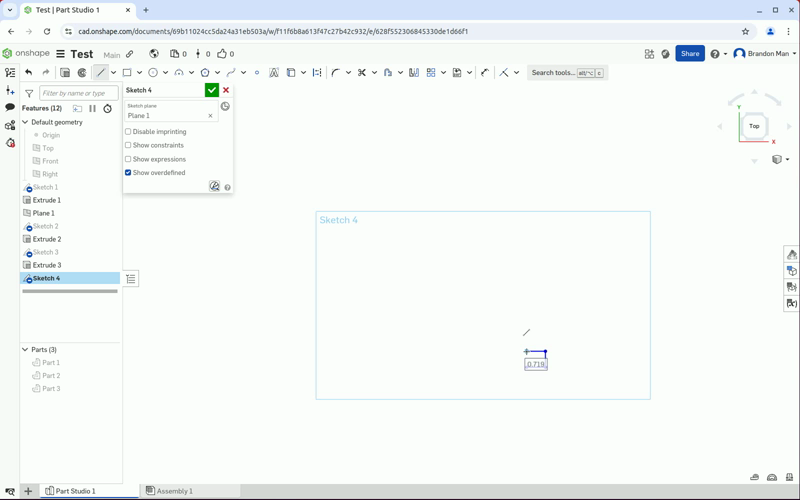
scroll(-6)
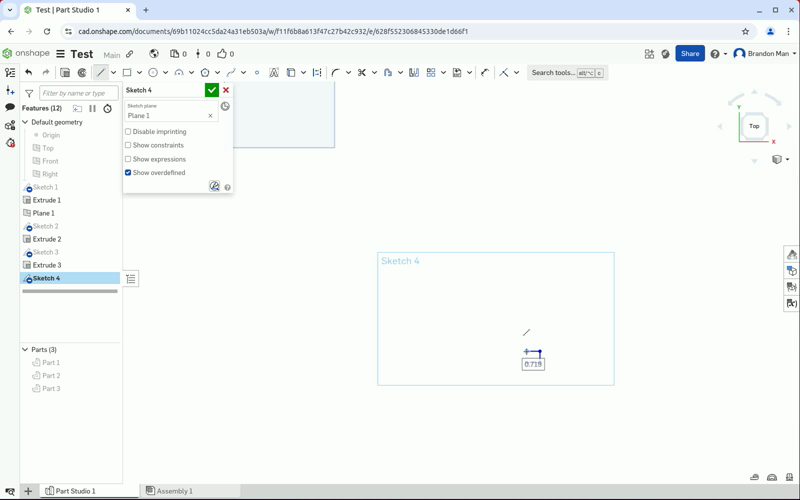
scroll(-6)
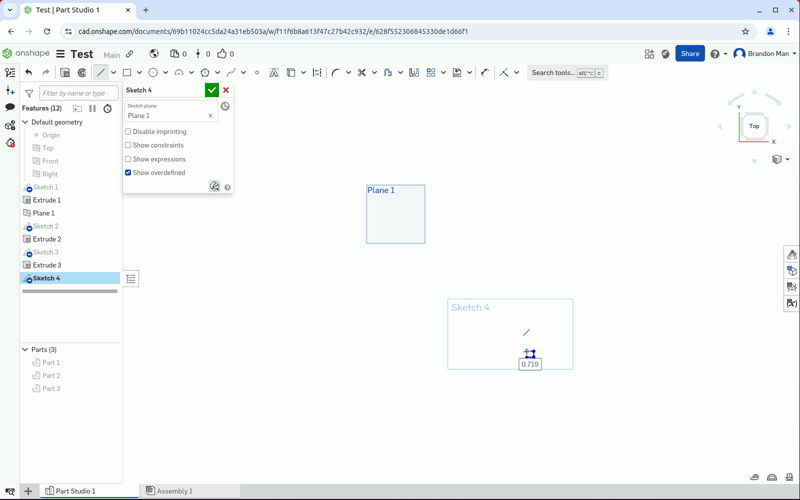
scroll(-6)
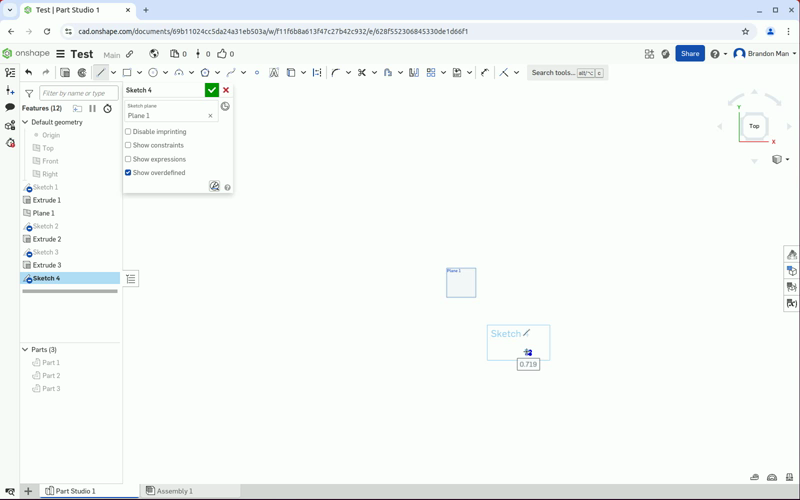
key_up(shift)
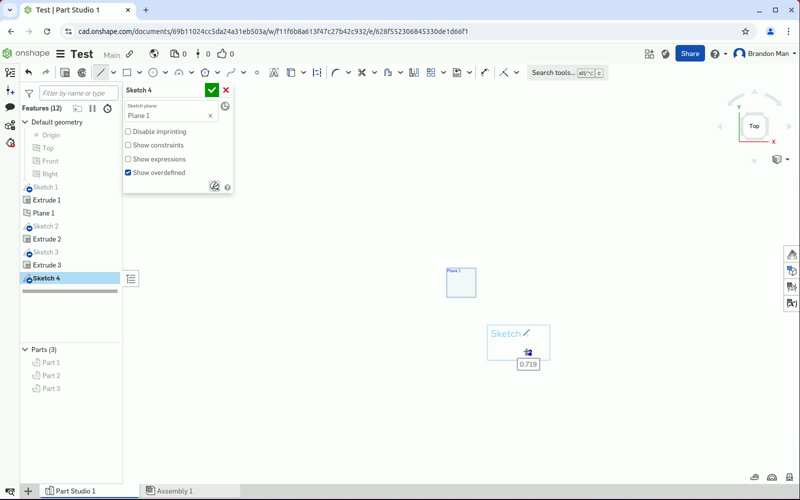
mouse_move(556, 351)
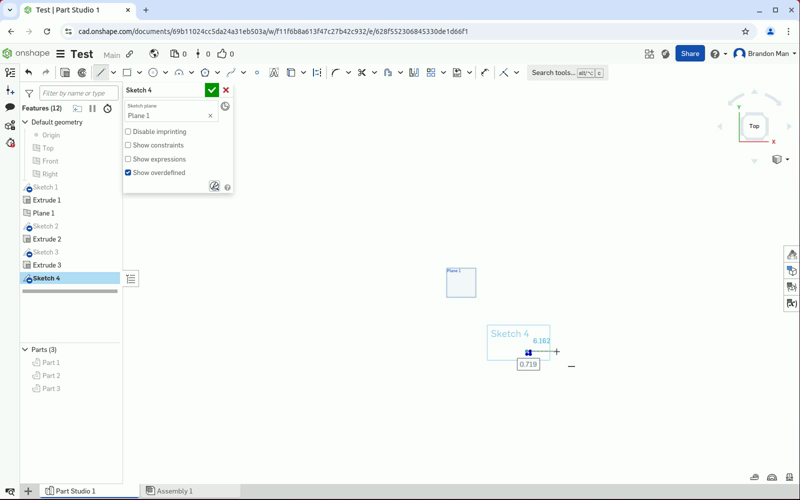
key_down(shift)
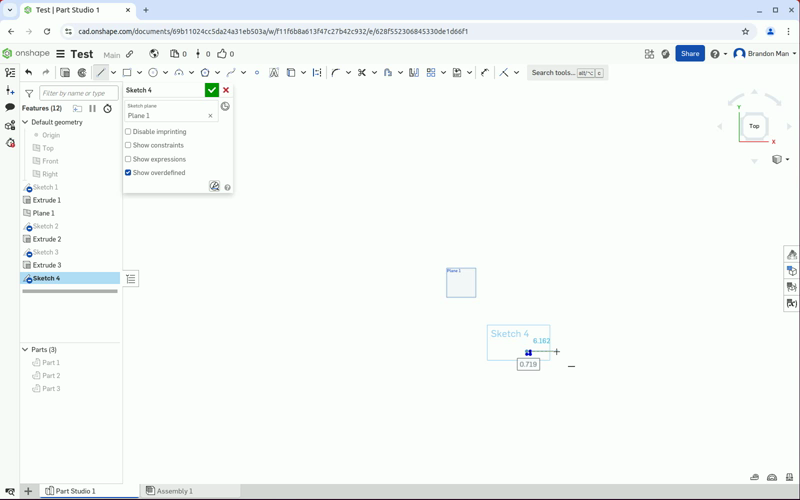
mouse_move(526, 354)
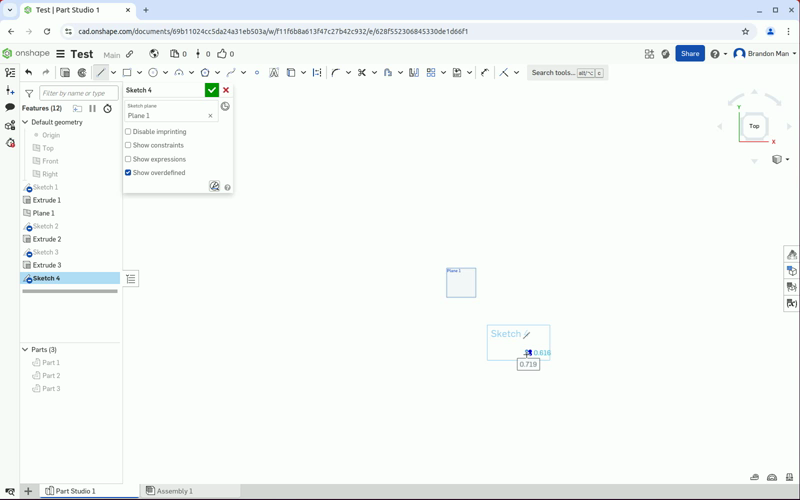
scroll(6)
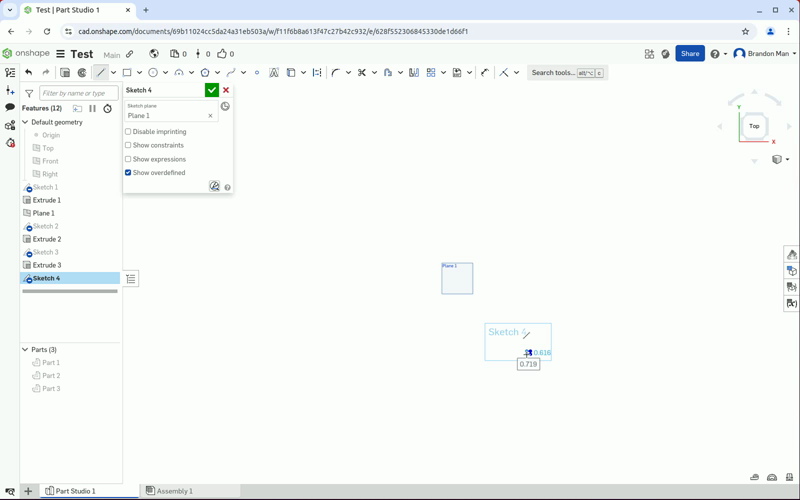
scroll(6)
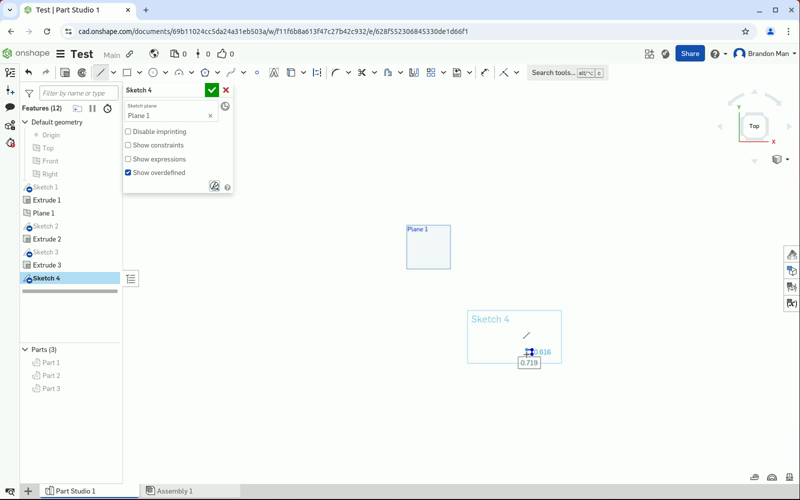
scroll(6)
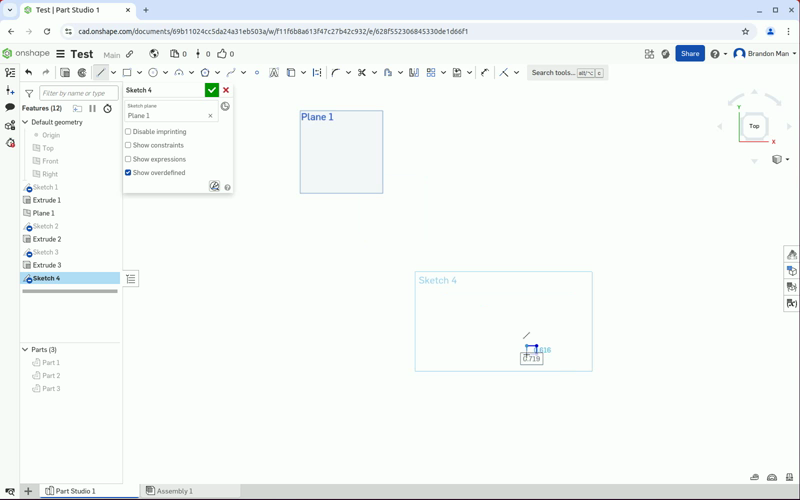
scroll(6)
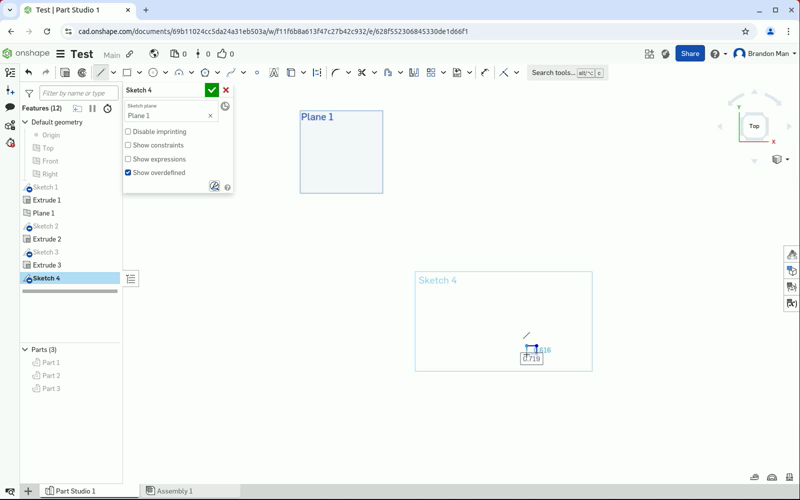
scroll(6)
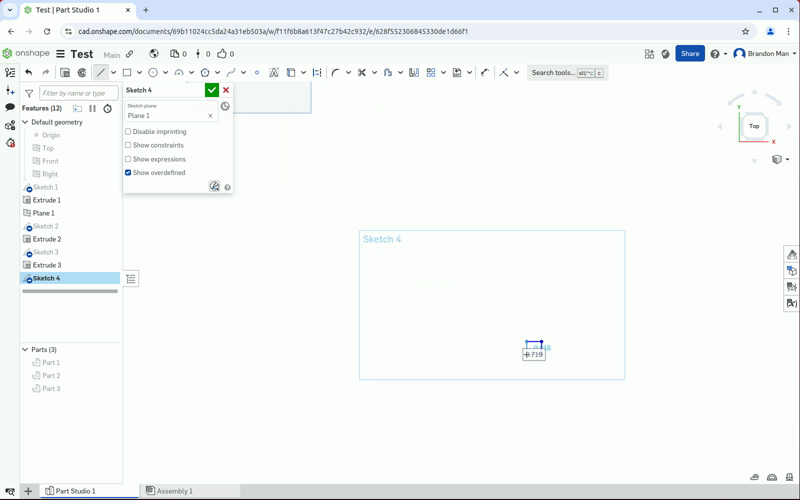
scroll(6)
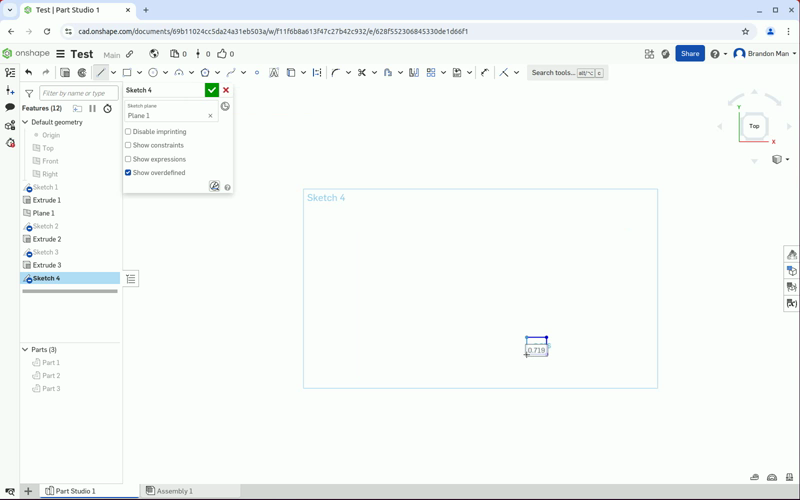
scroll(6)
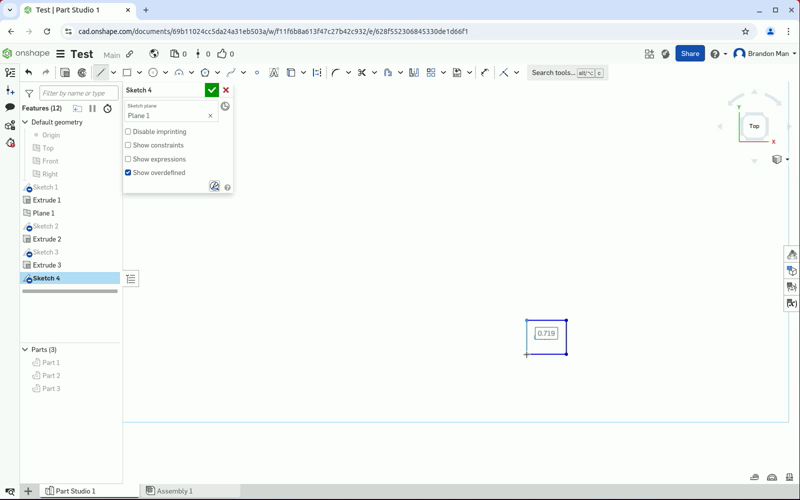
key_up(shift)
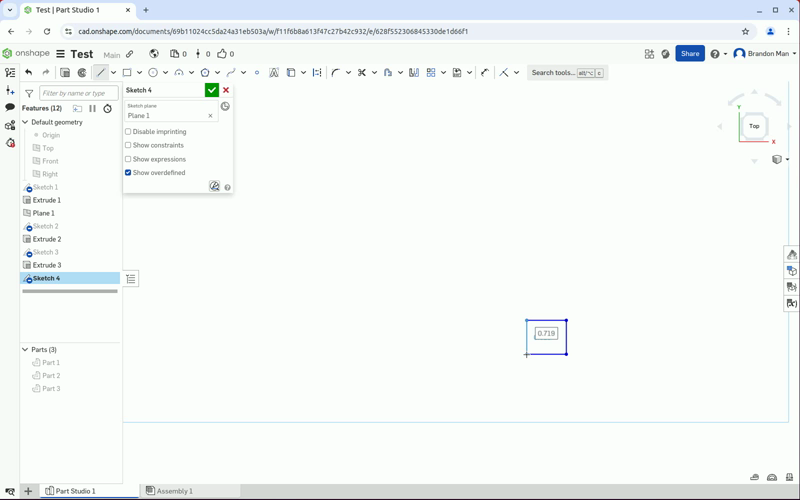
click(526, 354)
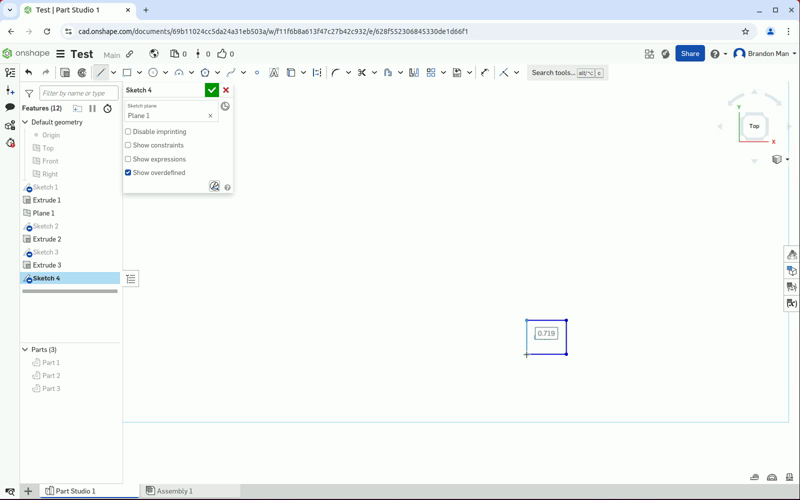
scroll(-6)
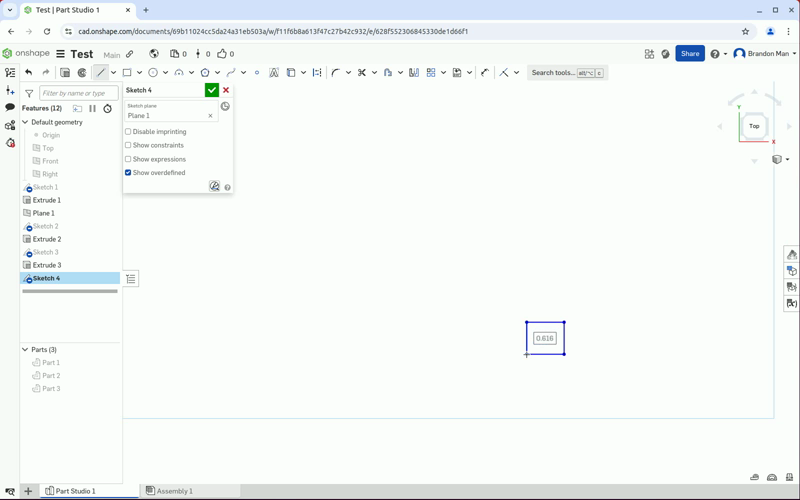
scroll(-6)
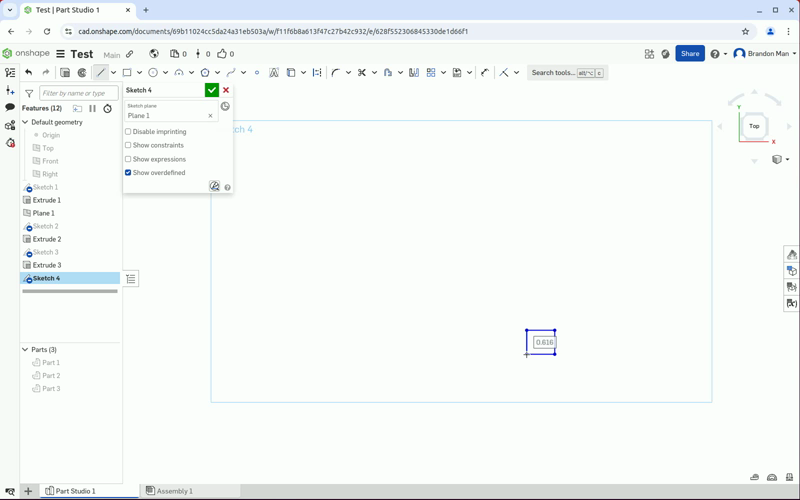
scroll(-6)
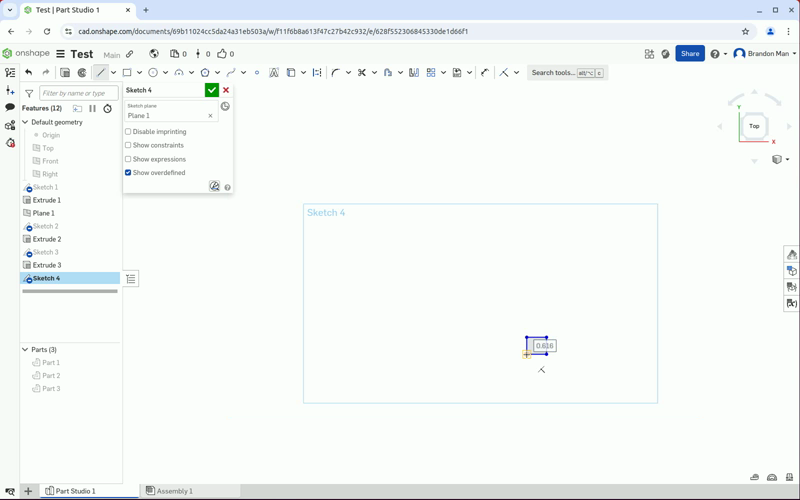
scroll(-6)
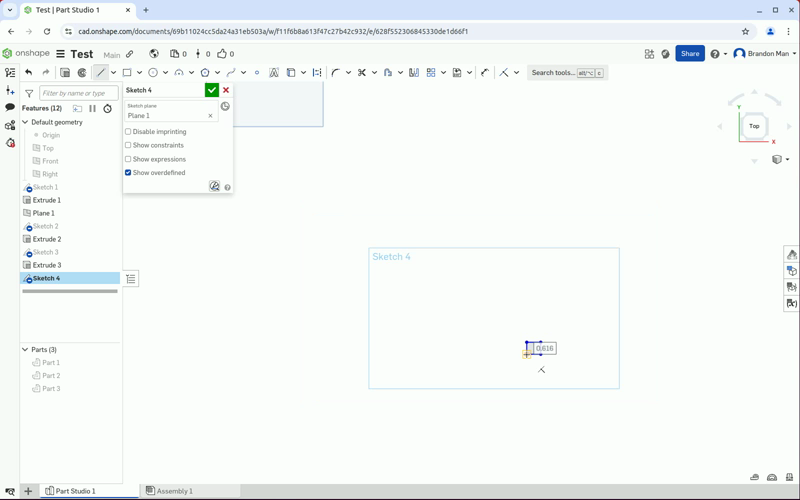
scroll(-6)
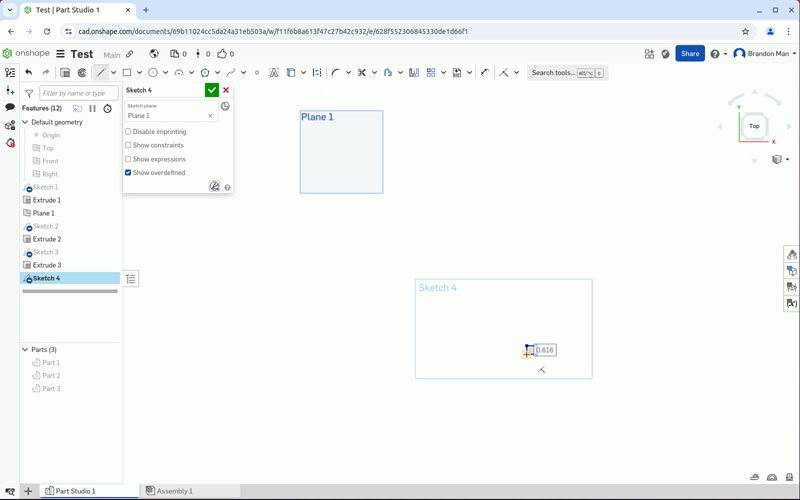
scroll(-6)
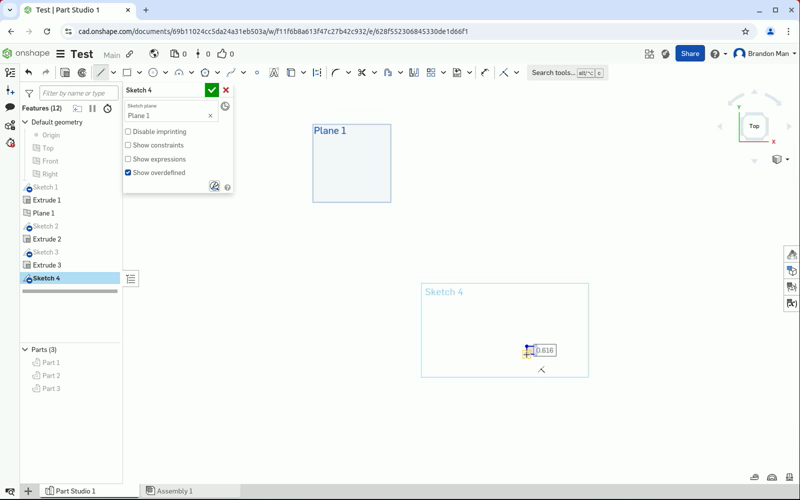
scroll(-6)
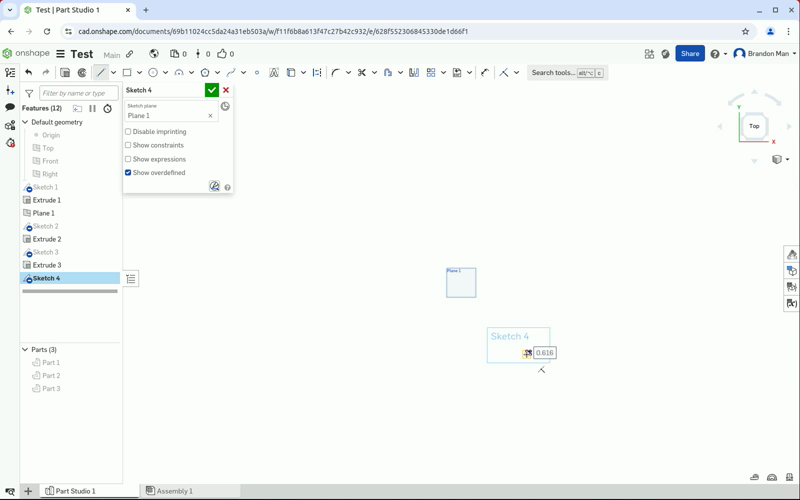
key(esc)
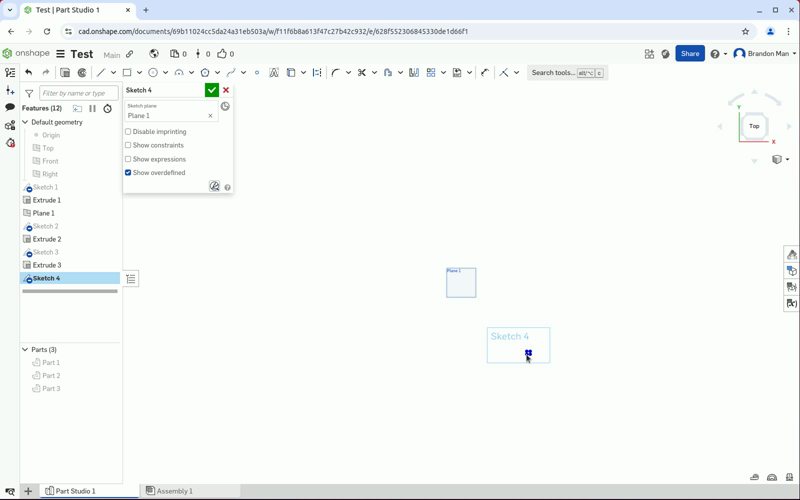
mouse_move(528, 354)
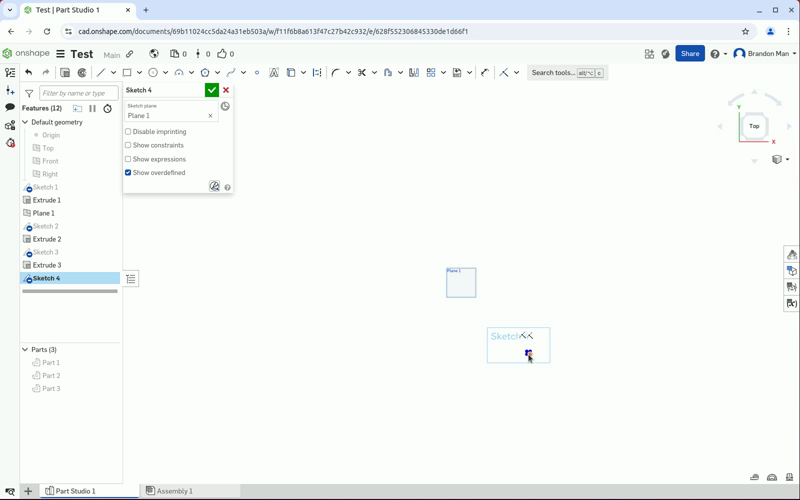
scroll(6)
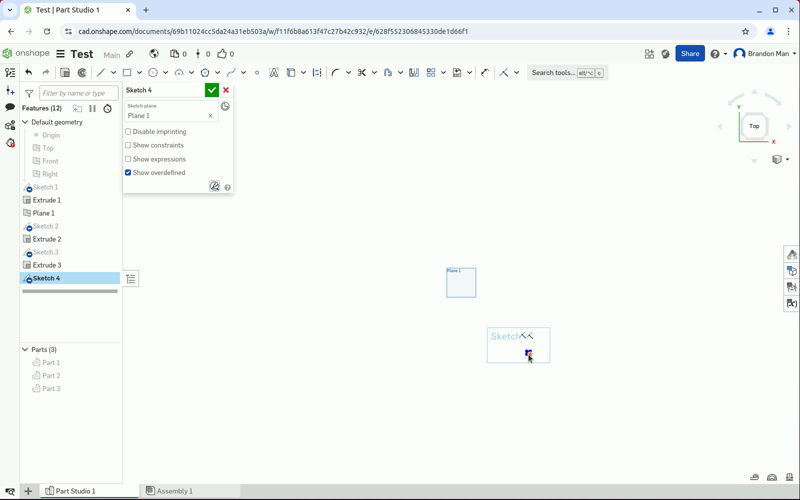
scroll(6)
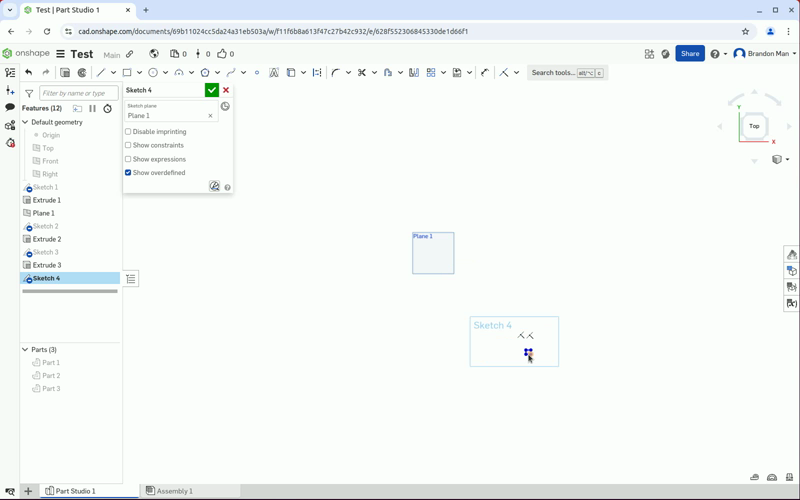
scroll(6)
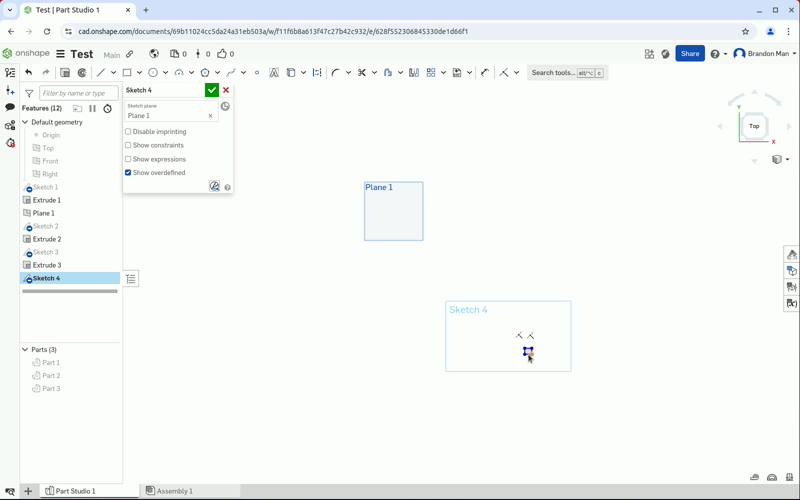
scroll(6)
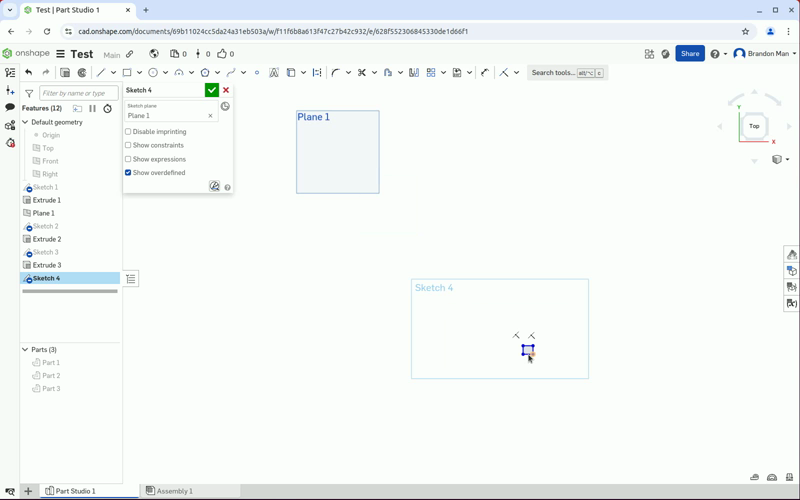
scroll(6)
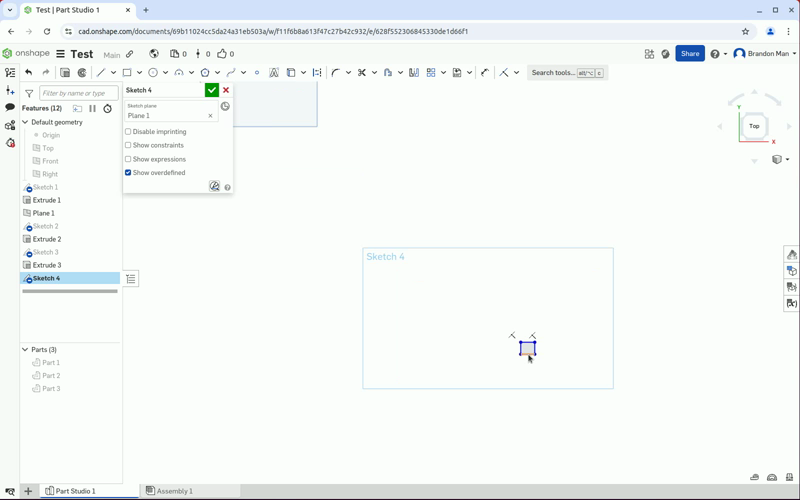
scroll(6)
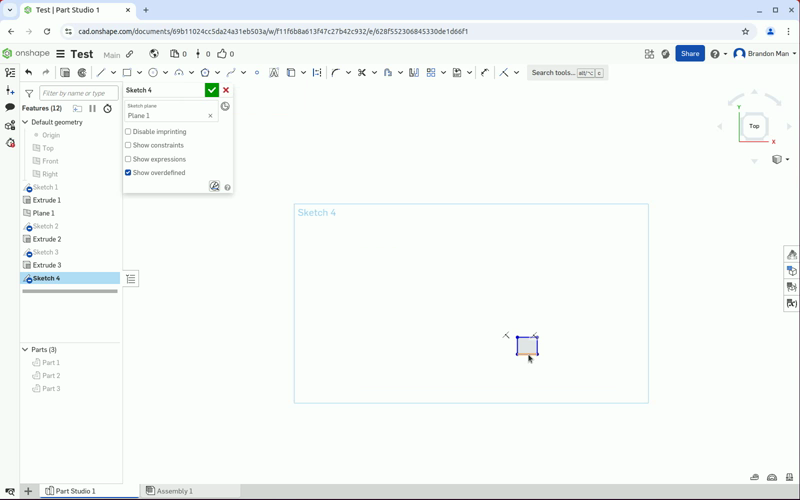
scroll(6)
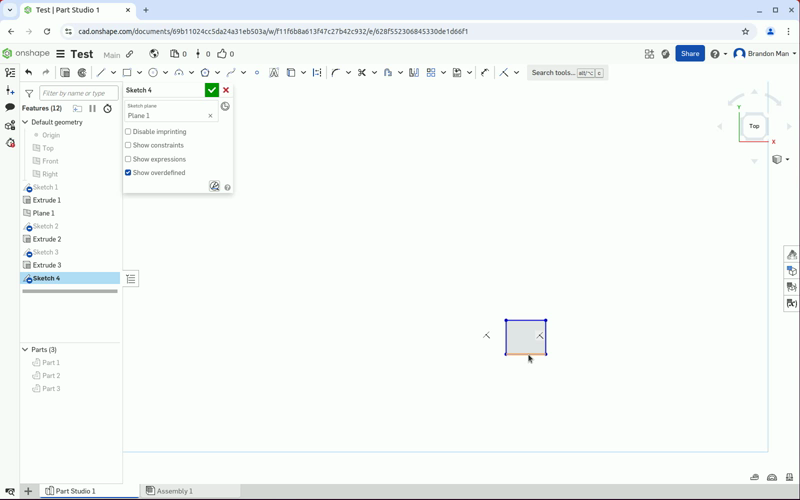
click(528, 354)
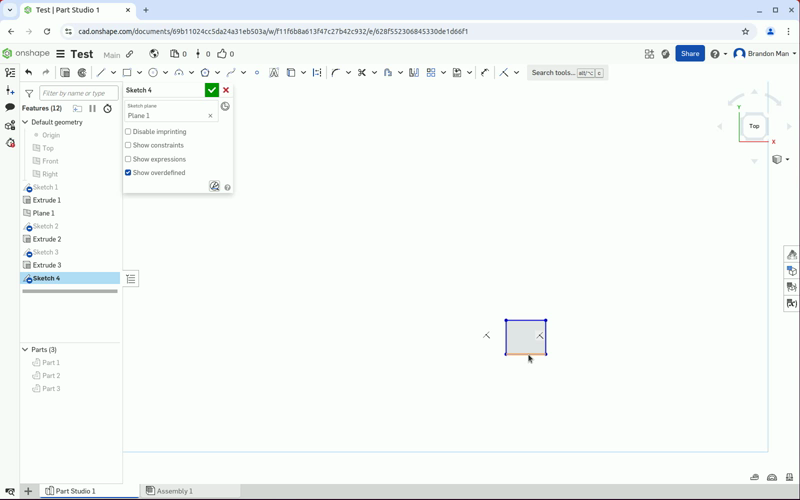
scroll(-6)
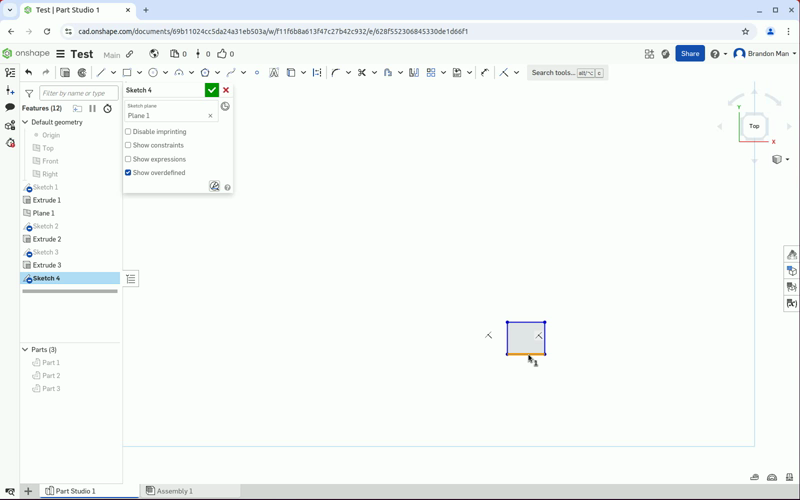
scroll(-6)
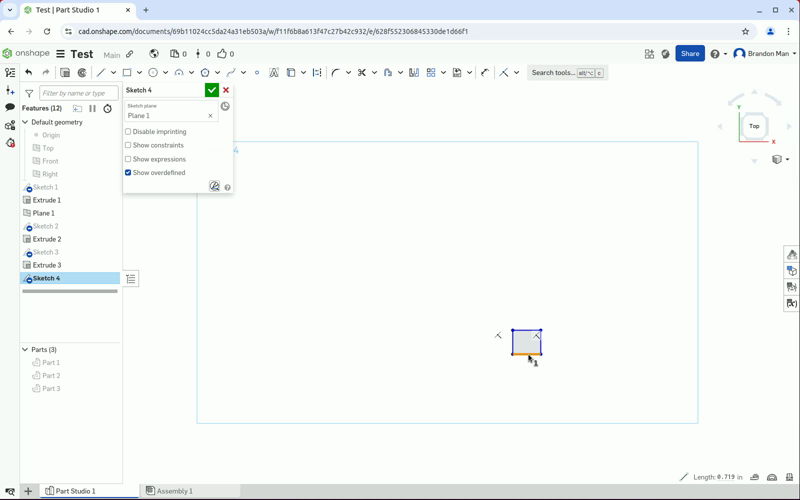
scroll(-6)
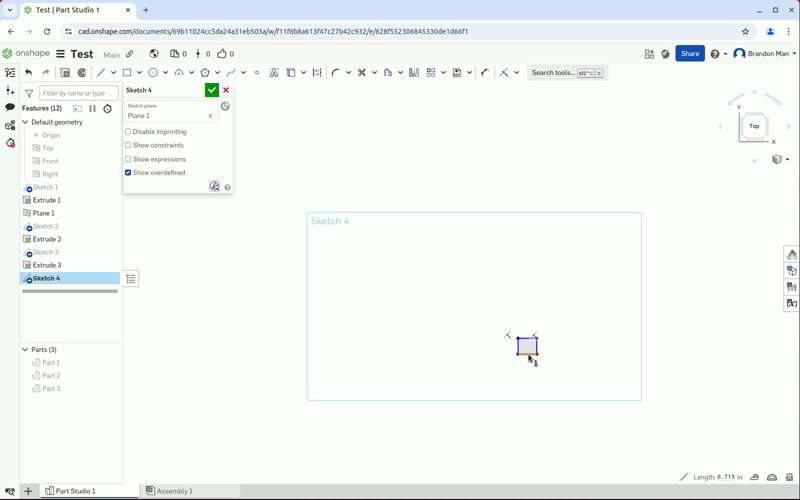
scroll(-6)
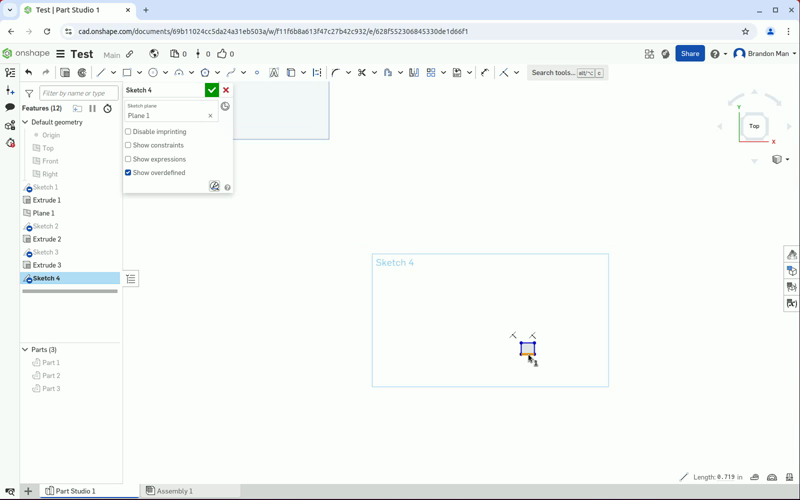
scroll(-6)
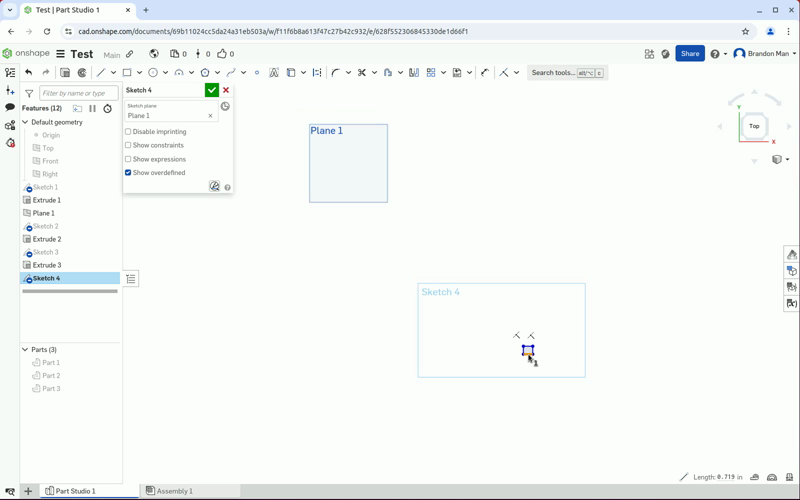
scroll(-6)
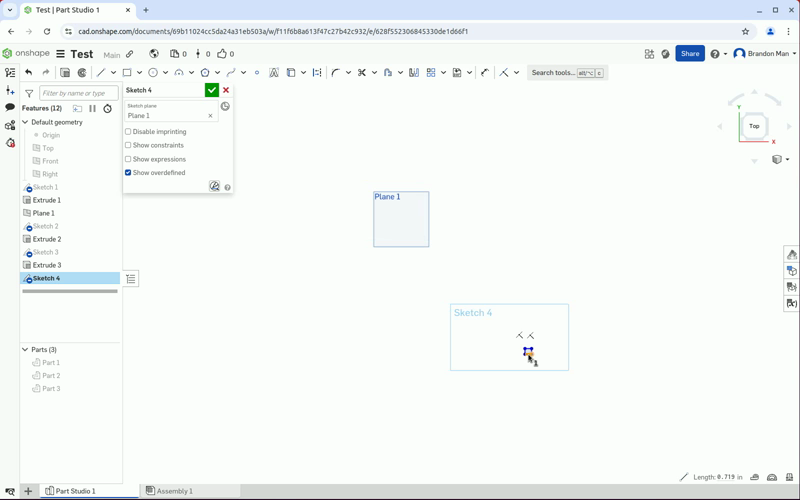
scroll(-6)
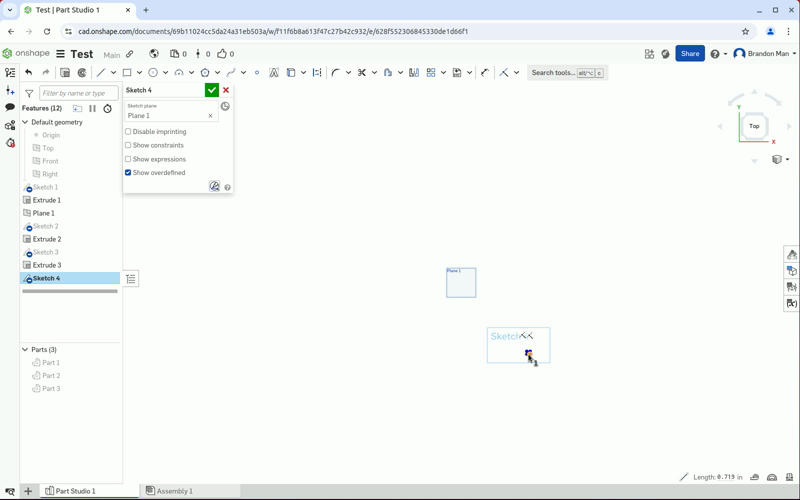
mouse_move(73, 352)
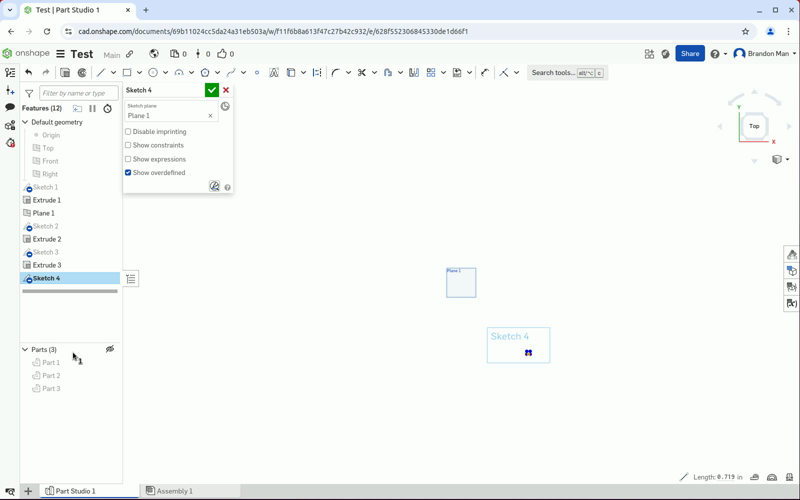
key(shift+y)
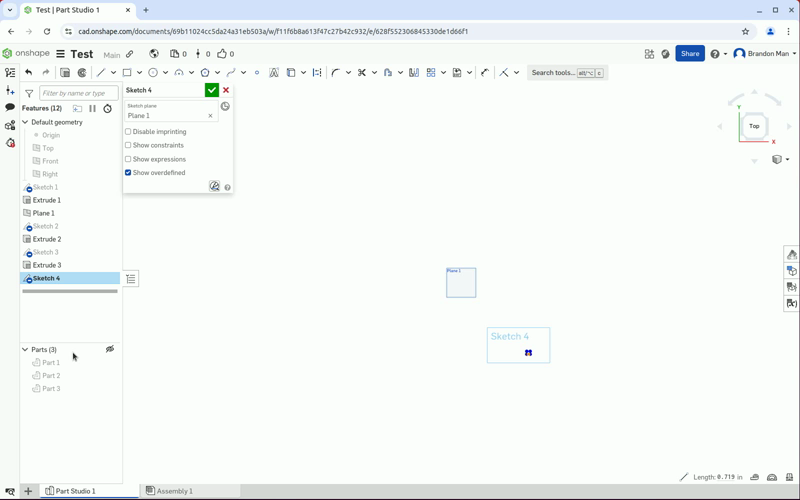
key(shift+e)
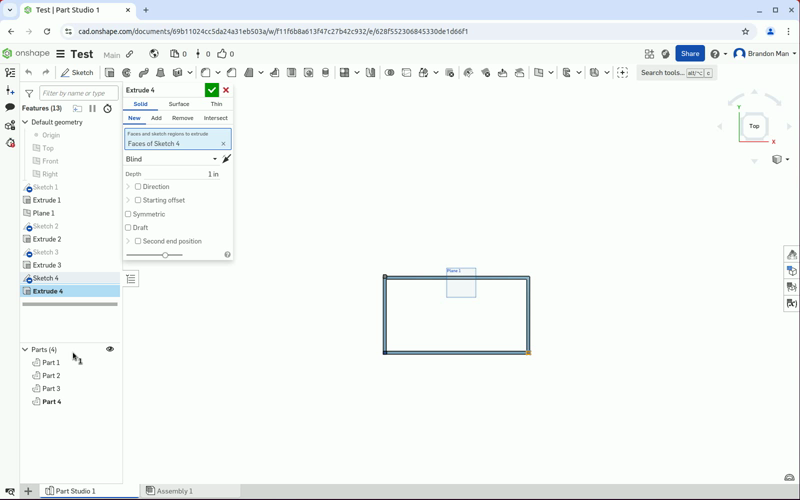
mouse_move(143, 106)
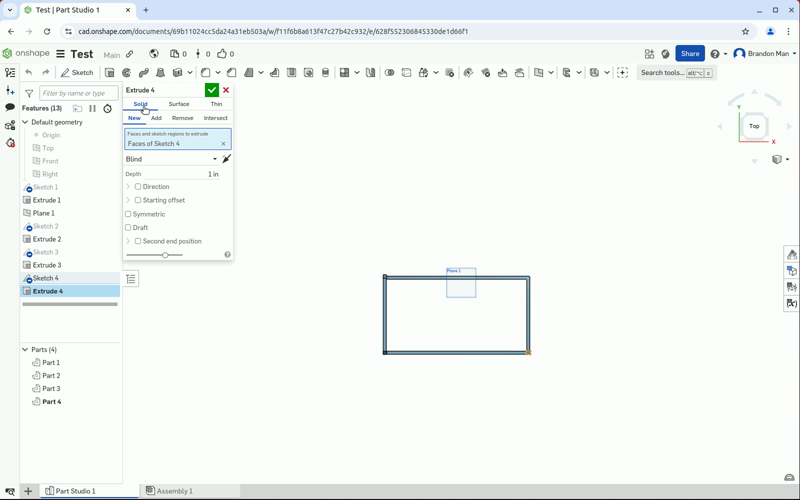
click(143, 106)
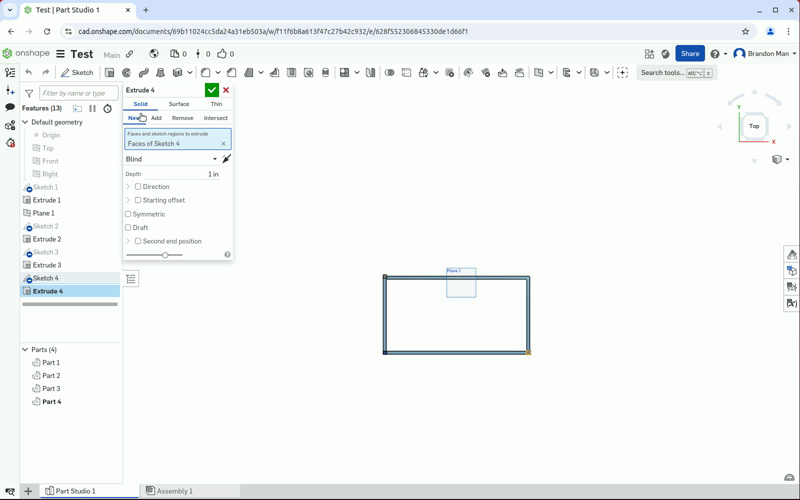
mouse_move(137, 120)
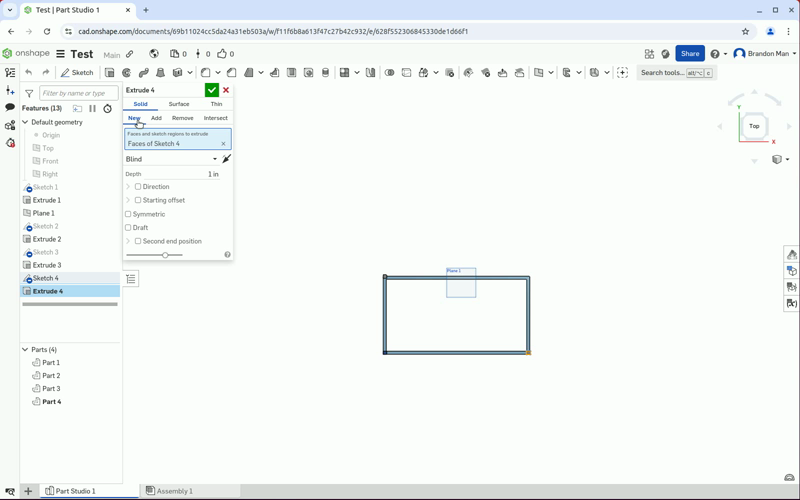
click(137, 120)
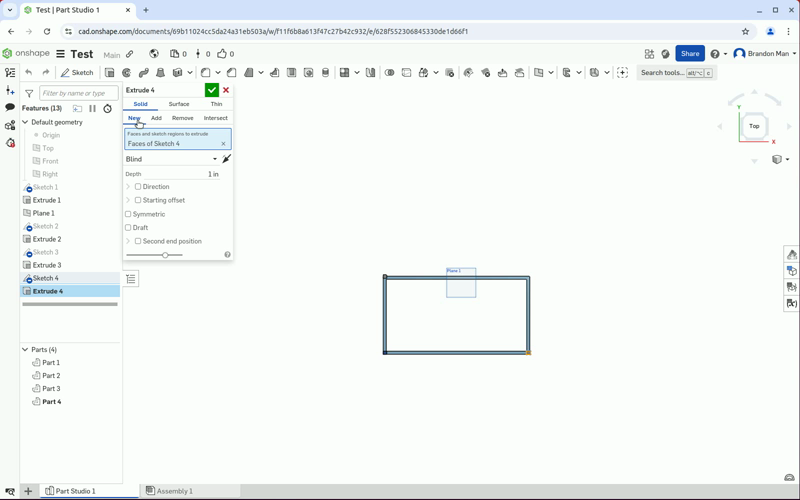
key(tab, 4)
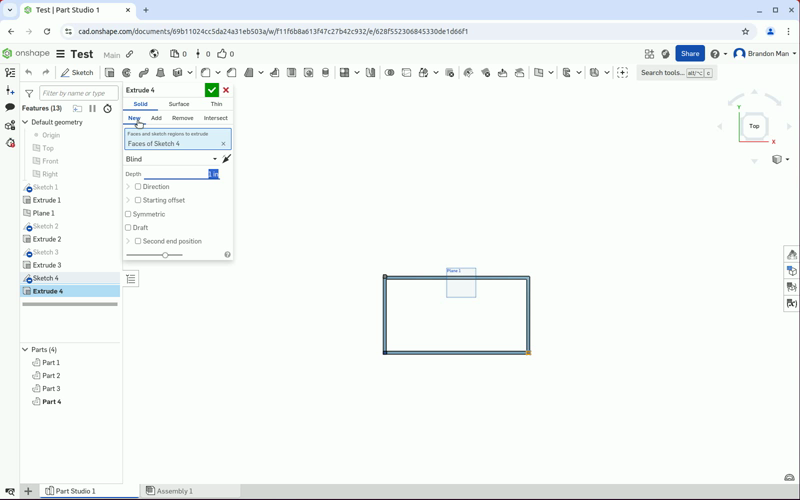
text(21.905)
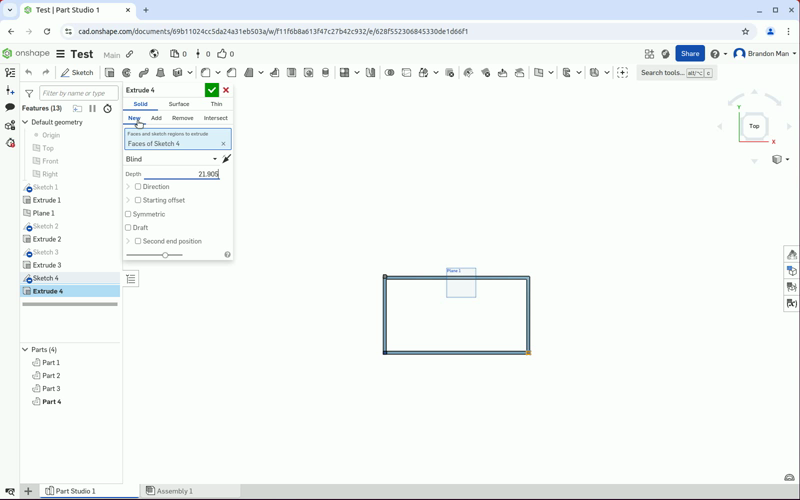
key(enter)
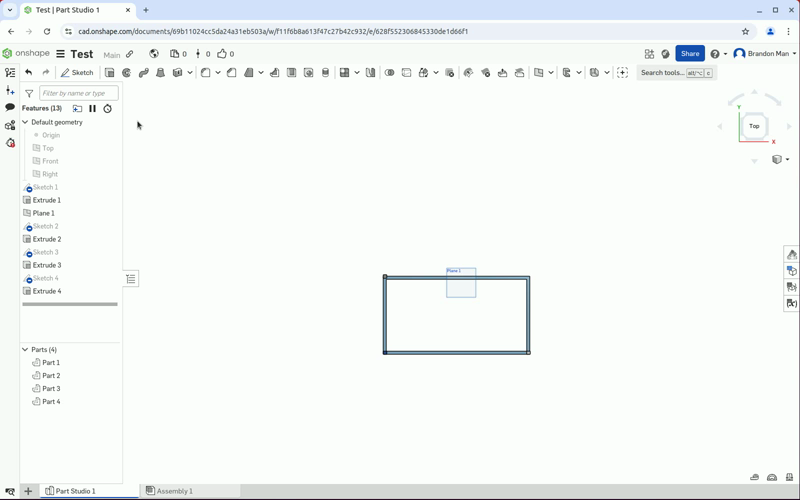
key(shift+h)
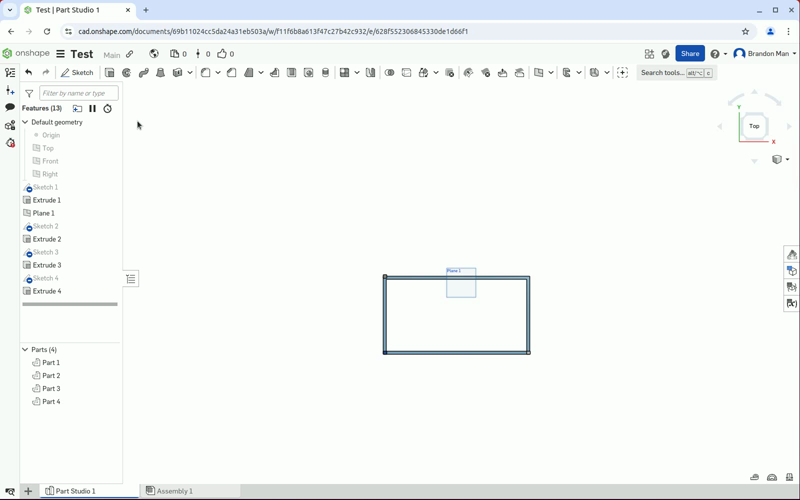
key(shift+h)
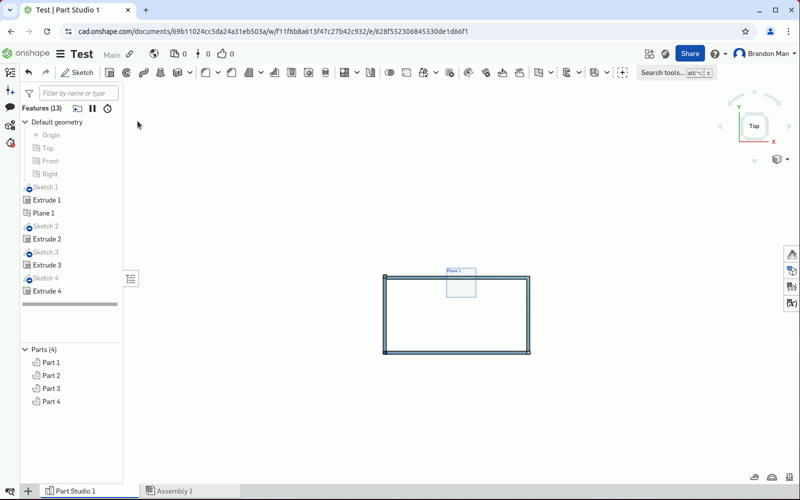
mouse_move(73, 189)
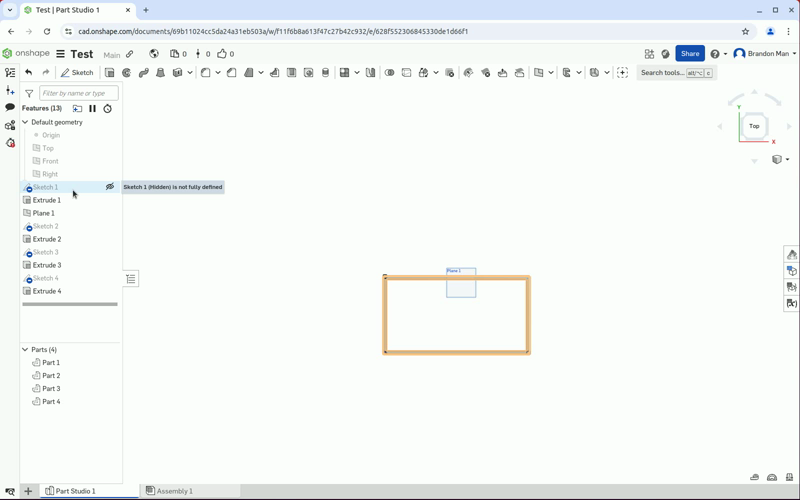
click(73, 189)
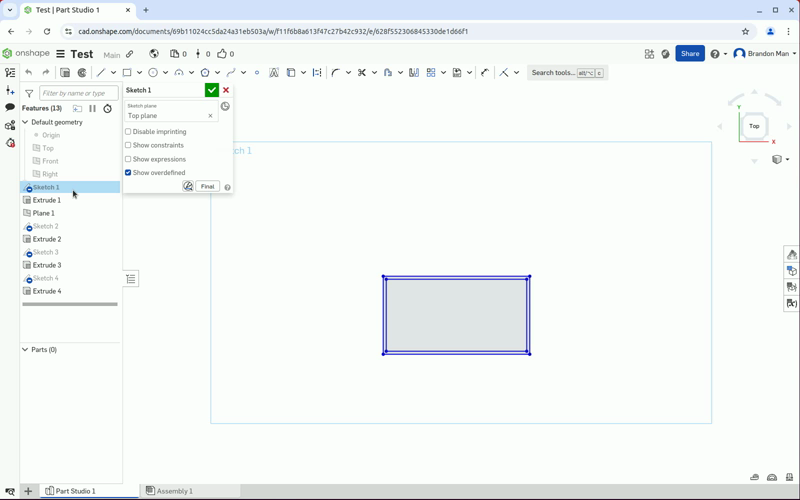
mouse_move(229, 92)
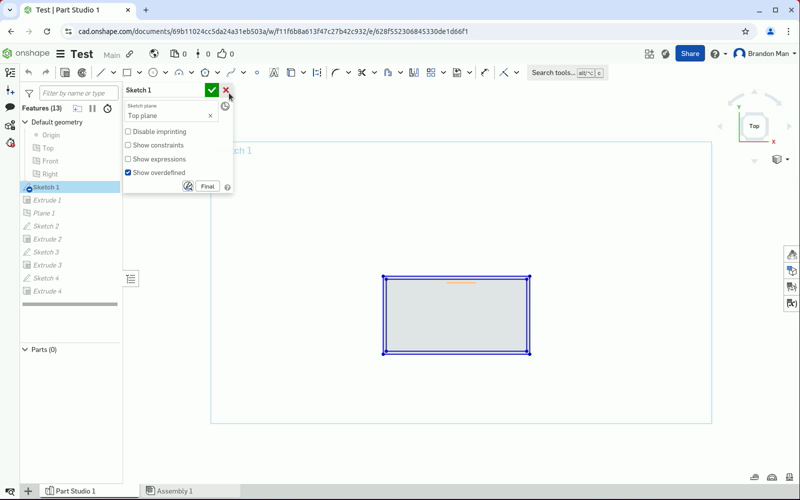
click(229, 92)
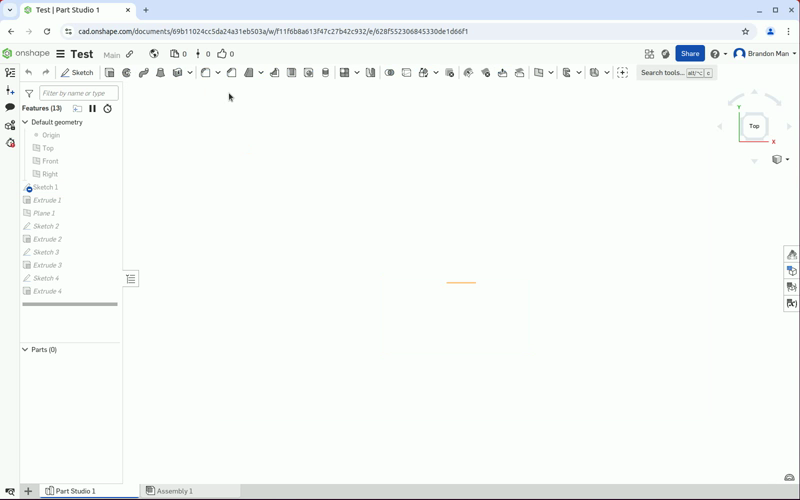
key(shift+s)
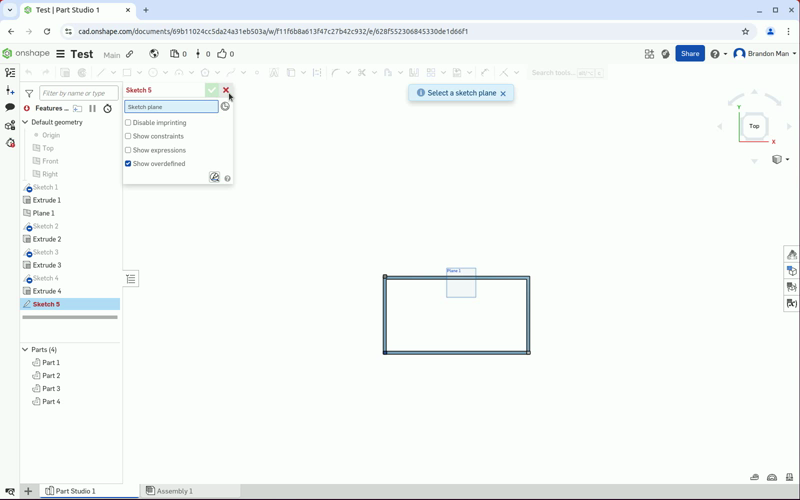
mouse_move(73, 215)
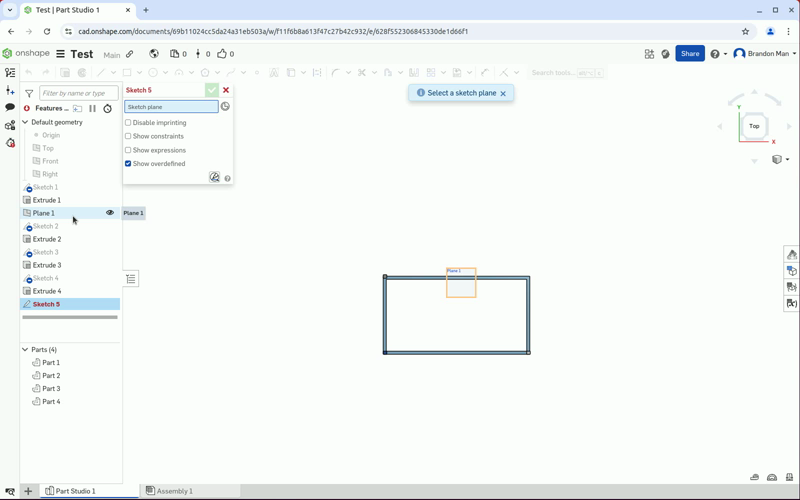
click(73, 215)
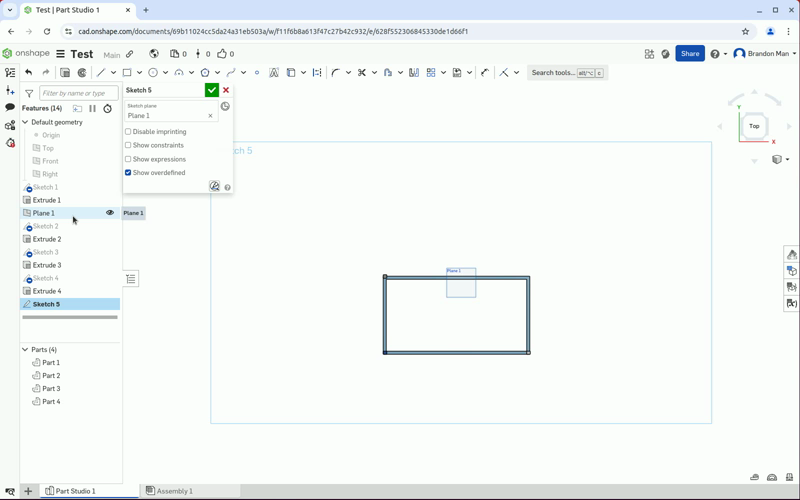
mouse_move(73, 352)
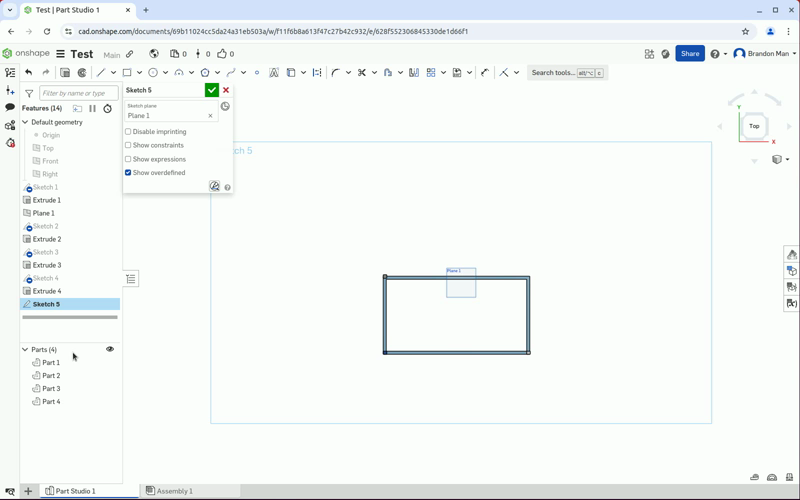
key(y)
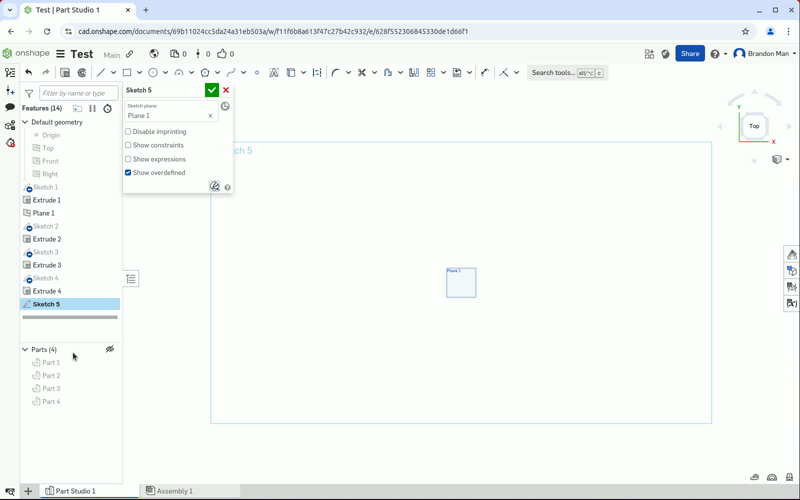
key(l)
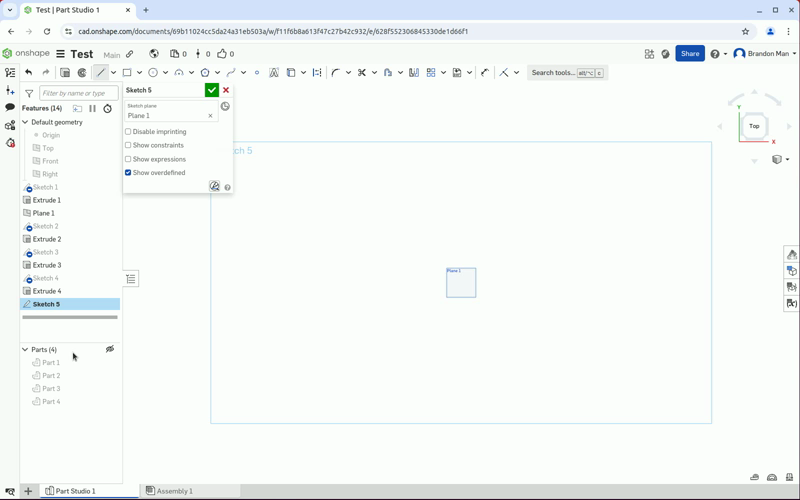
key_down(shift)
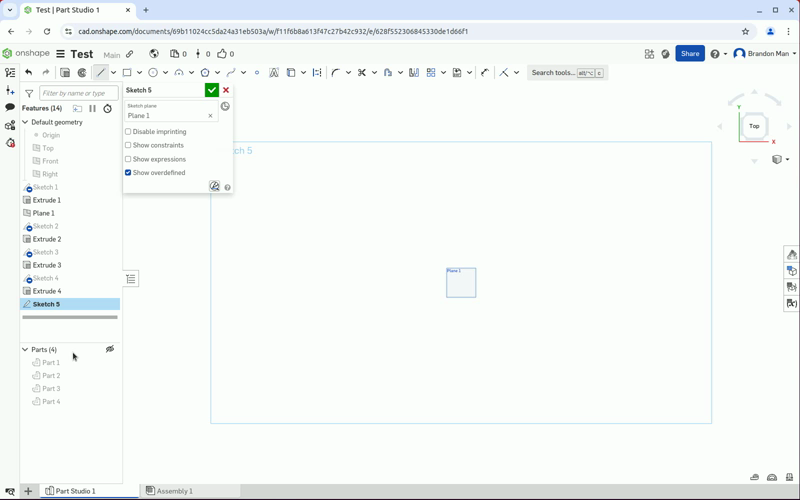
mouse_move(526, 278)
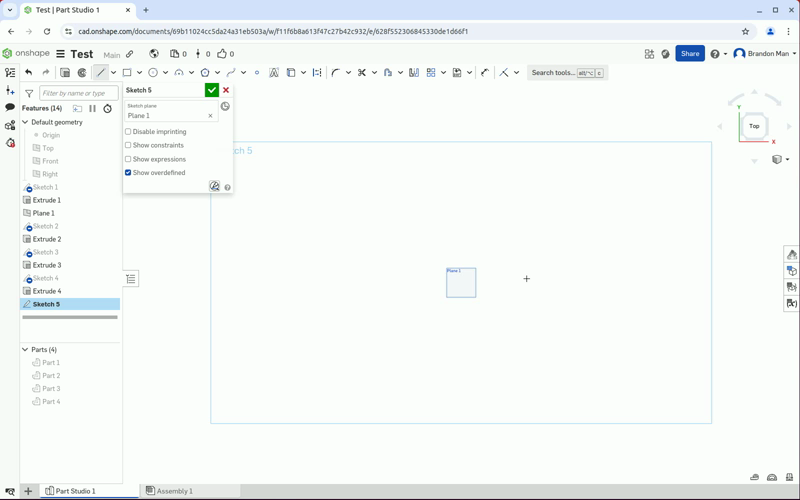
click(526, 278)
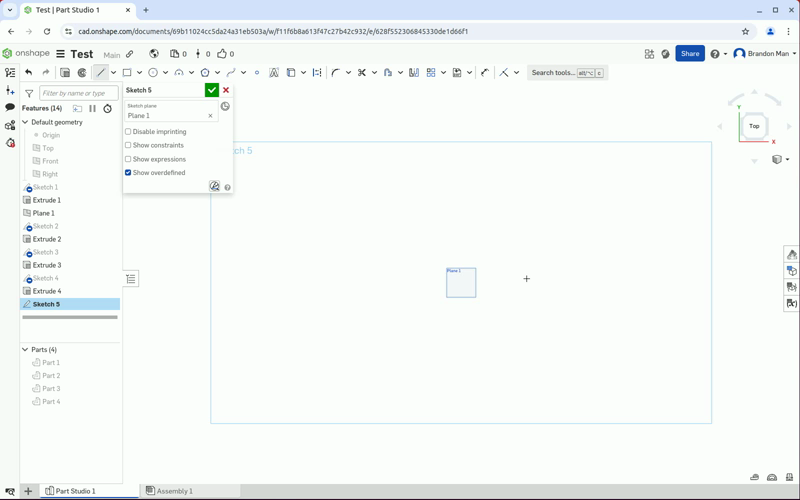
key_up(shift)
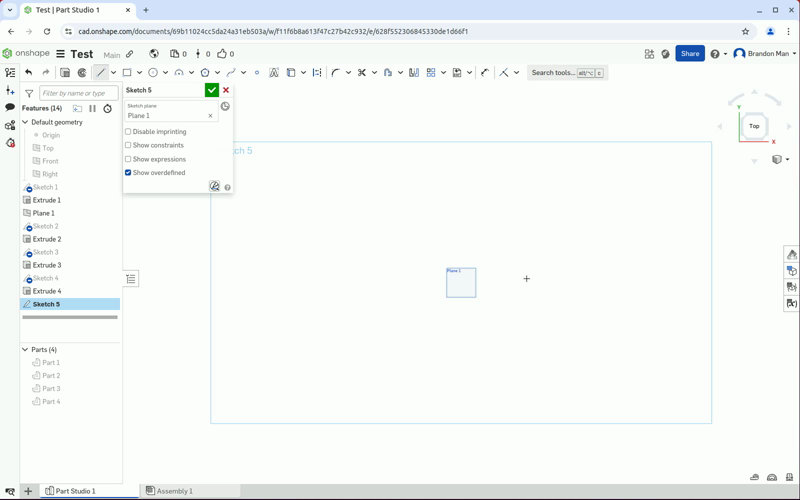
key_down(shift)
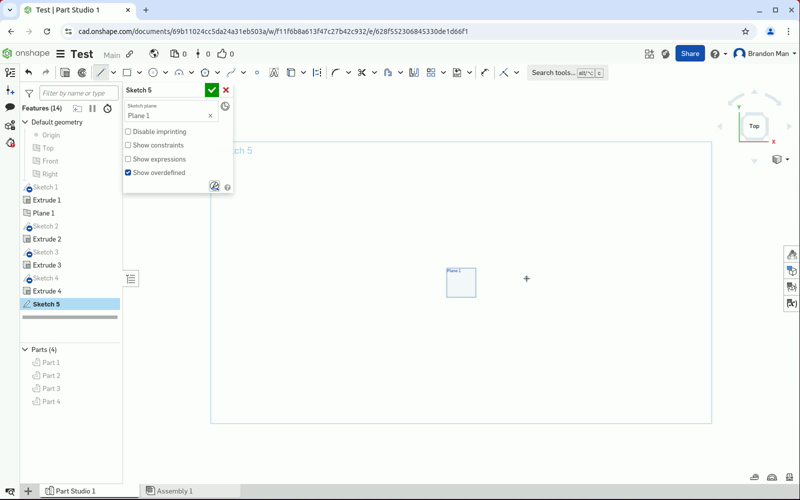
mouse_move(556, 278)
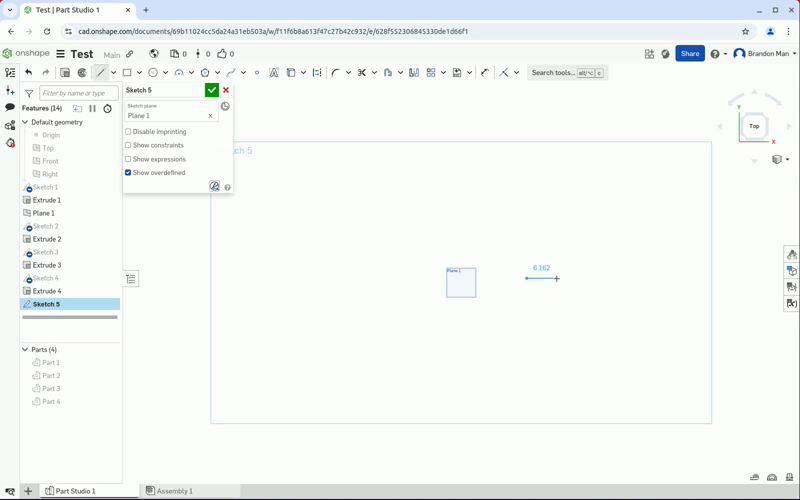
mouse_move(530, 278)
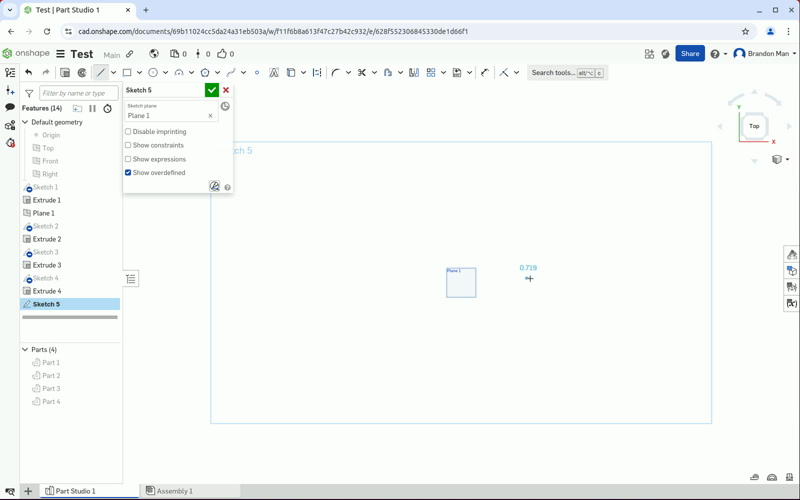
scroll(6)
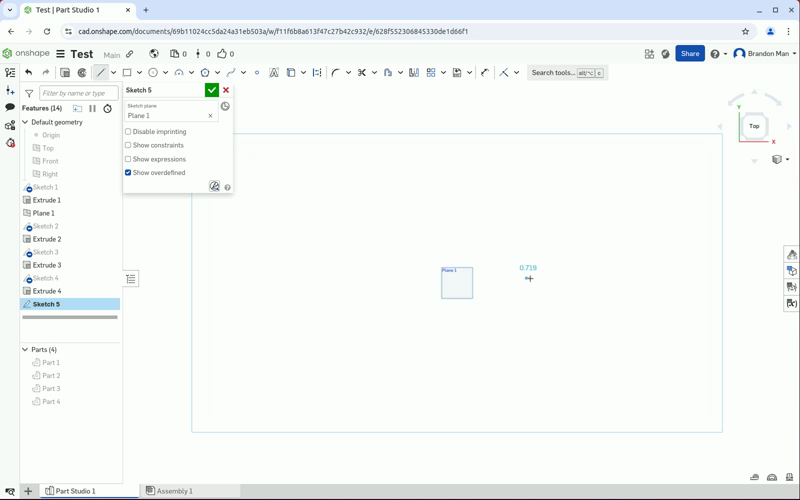
scroll(6)
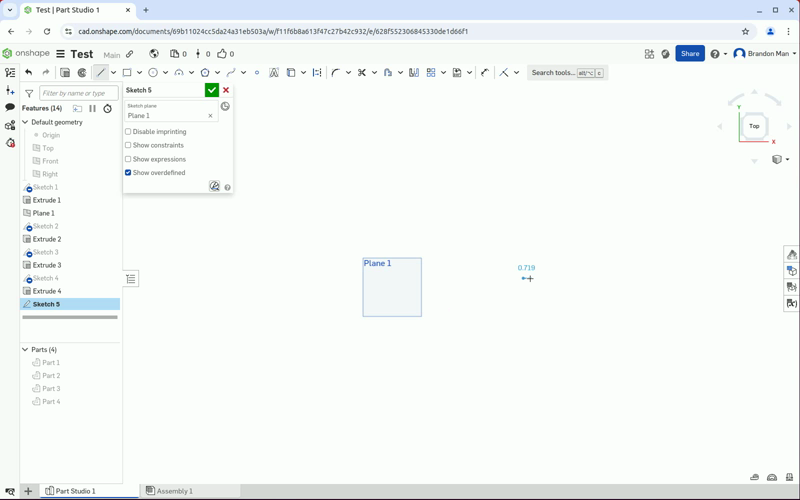
scroll(6)
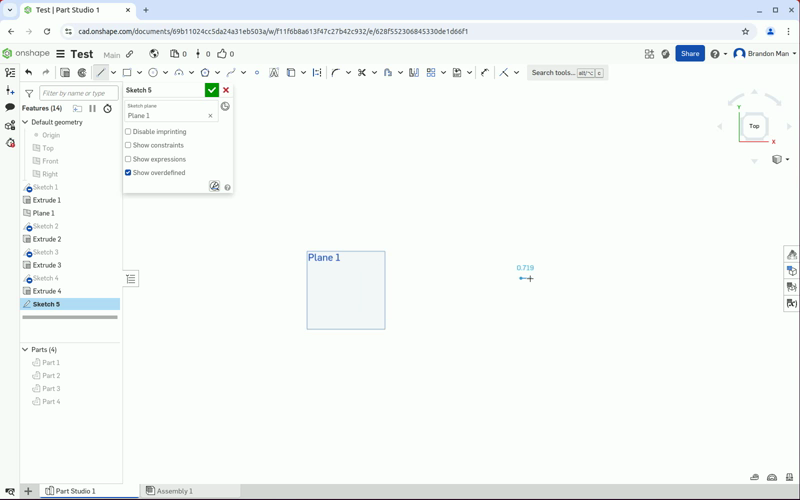
scroll(6)
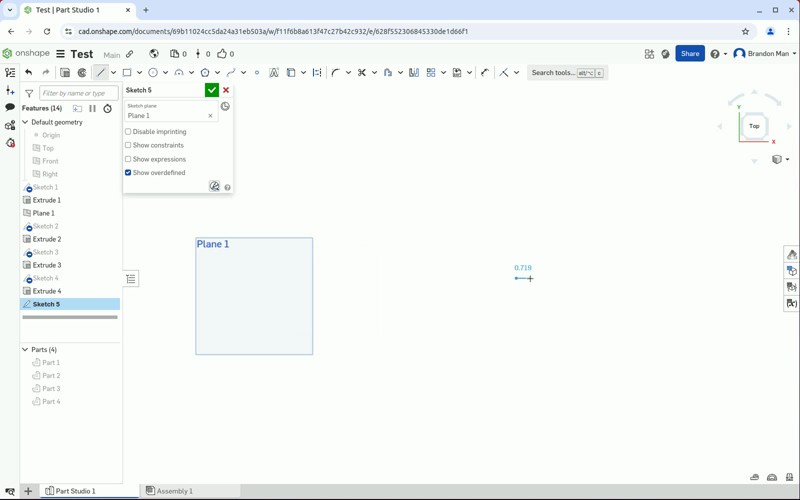
scroll(6)
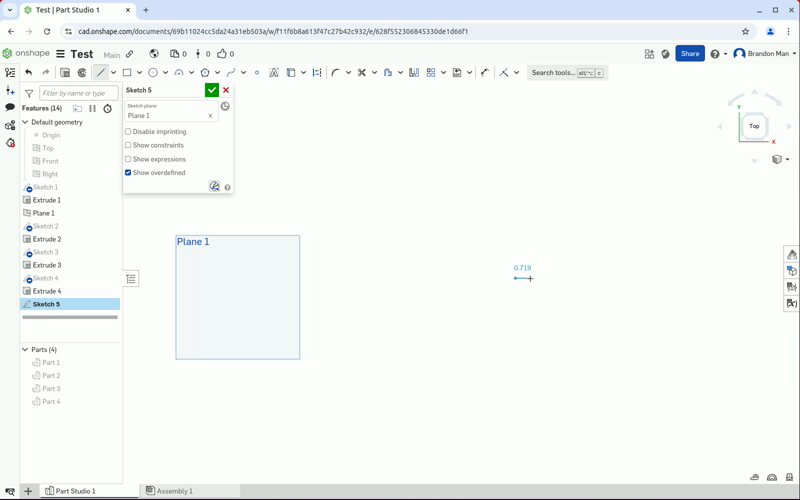
scroll(6)
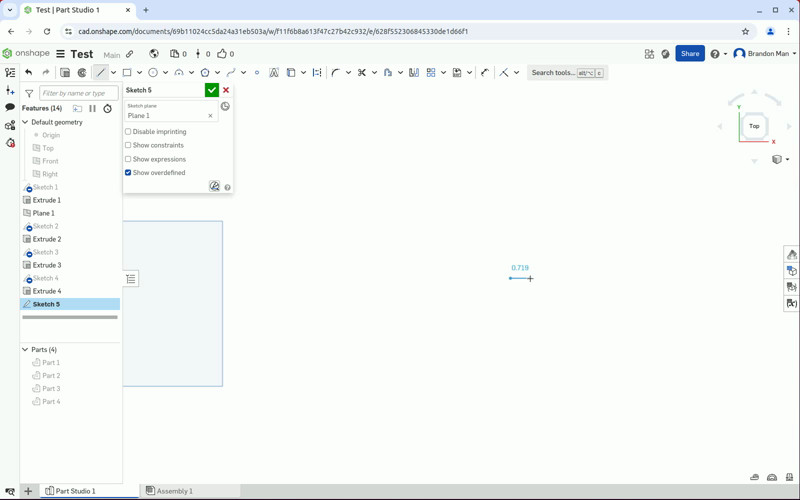
scroll(6)
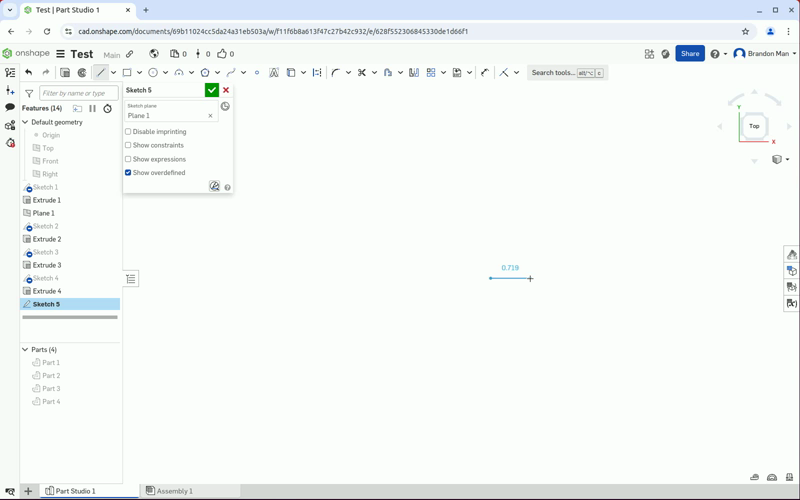
click(530, 278)
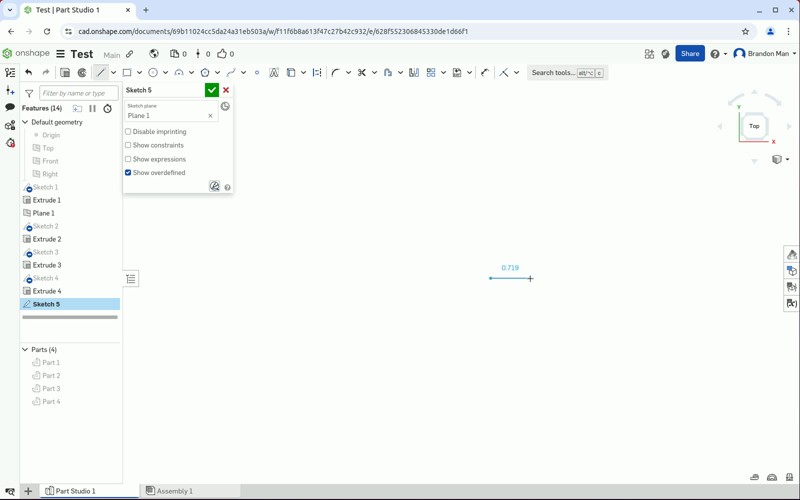
scroll(-6)
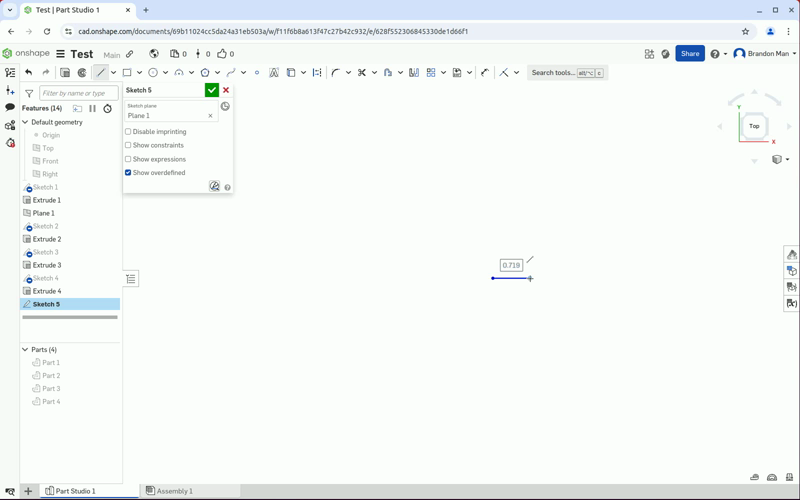
scroll(-6)
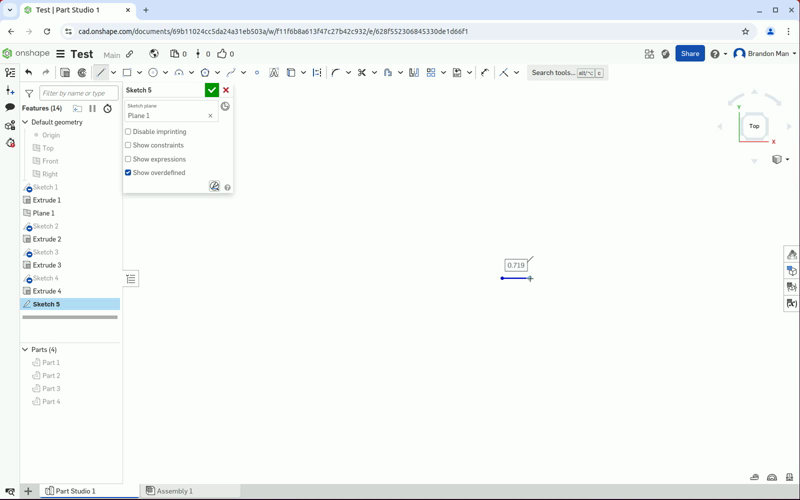
scroll(-6)
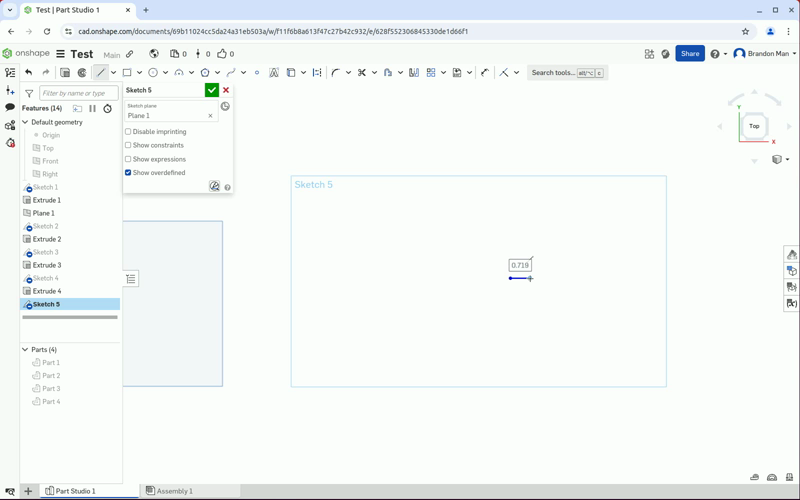
scroll(-6)
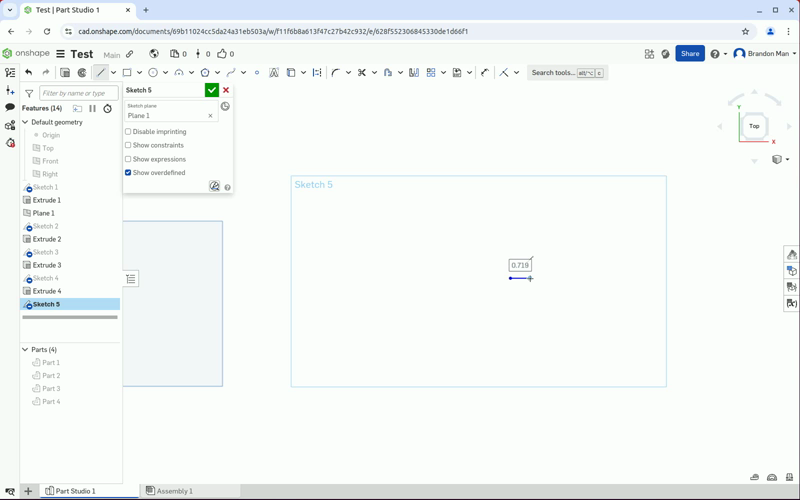
scroll(-6)
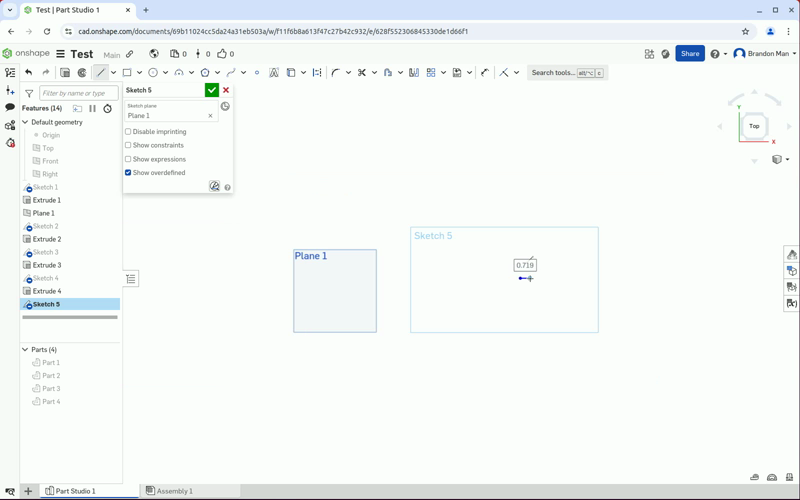
scroll(-6)
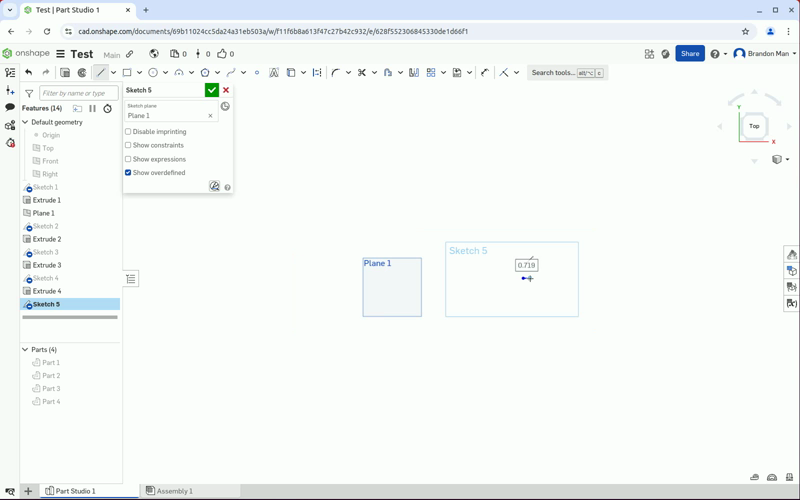
scroll(-6)
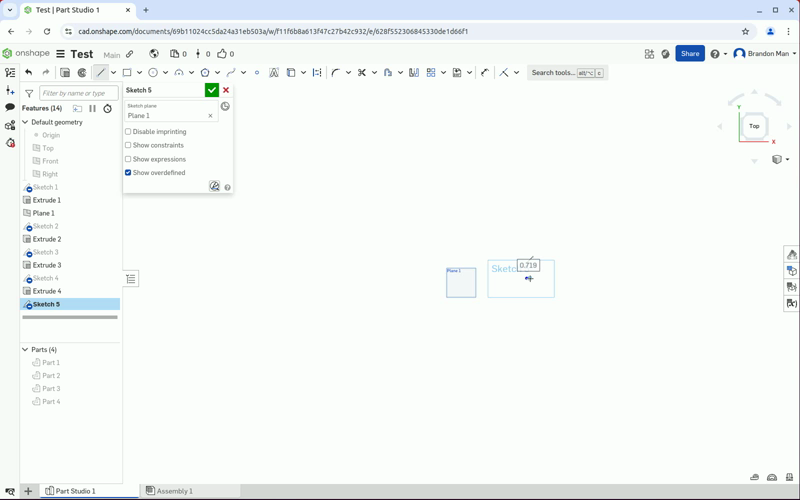
key_up(shift)
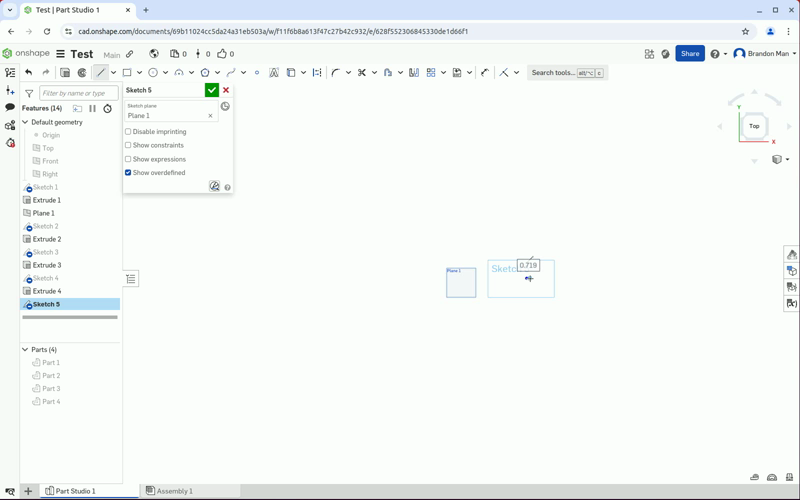
key_down(shift)
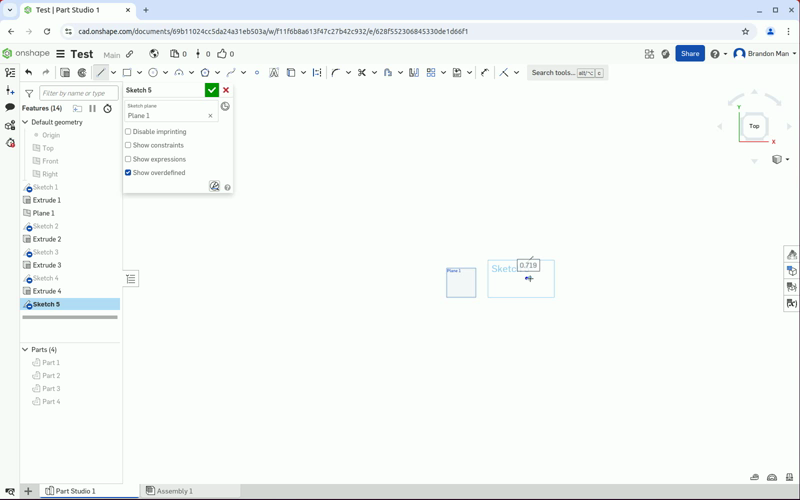
mouse_move(560, 278)
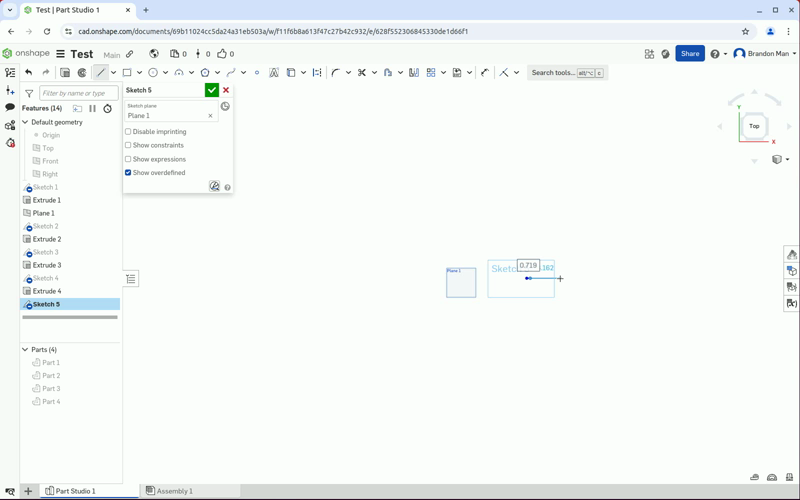
mouse_move(530, 274)
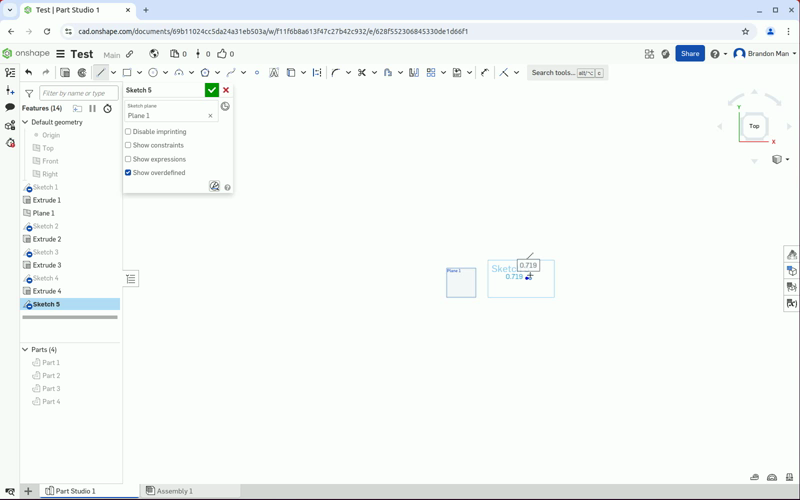
scroll(6)
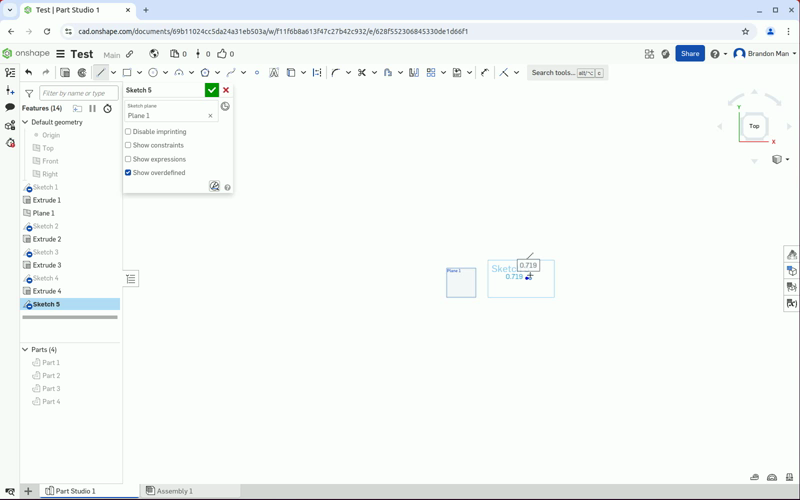
scroll(6)
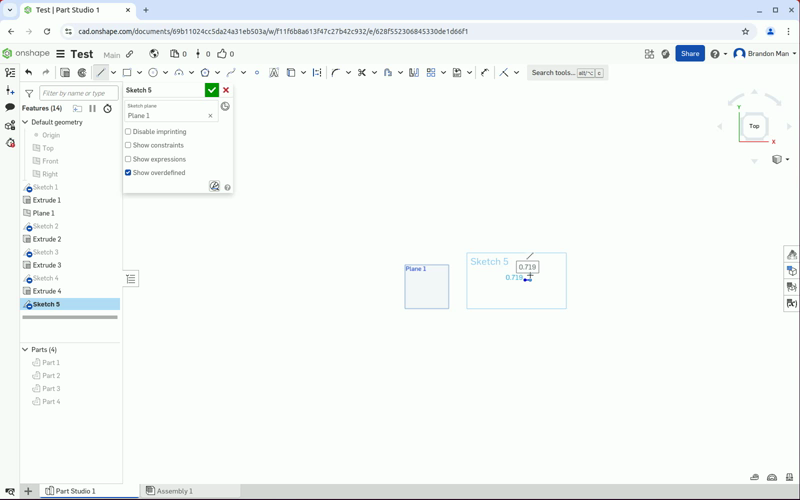
scroll(6)
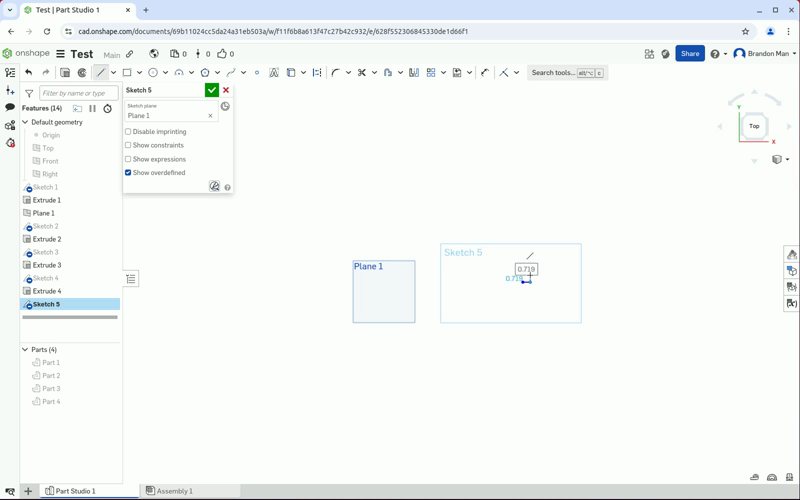
scroll(6)
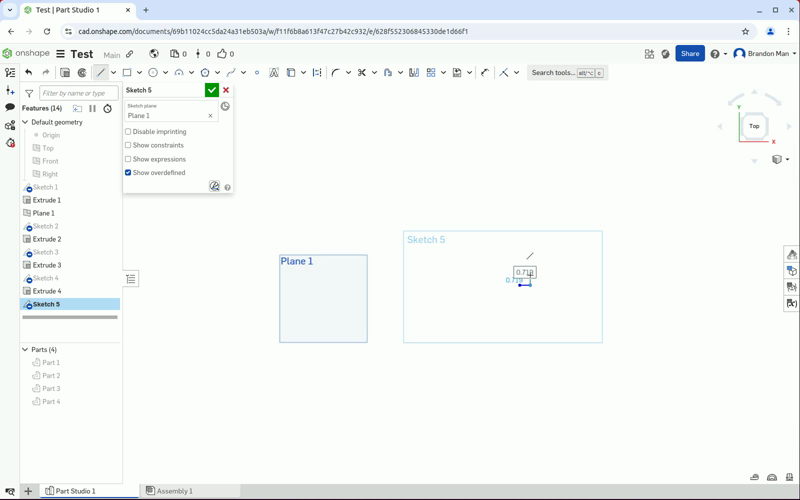
scroll(6)
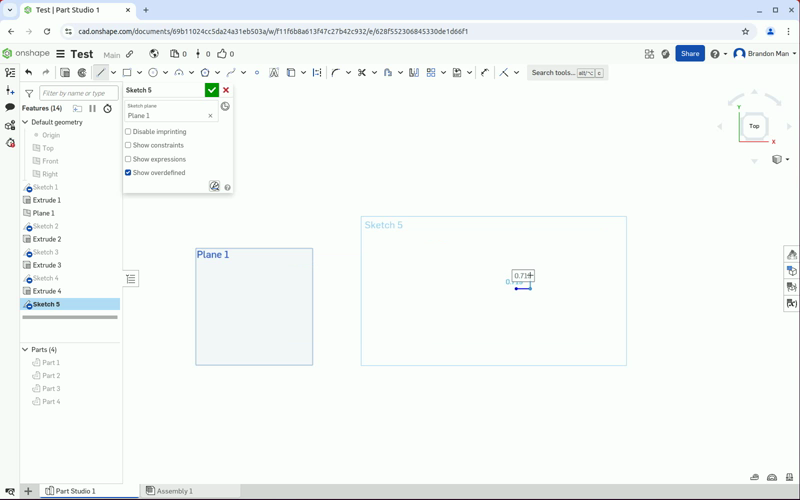
scroll(6)
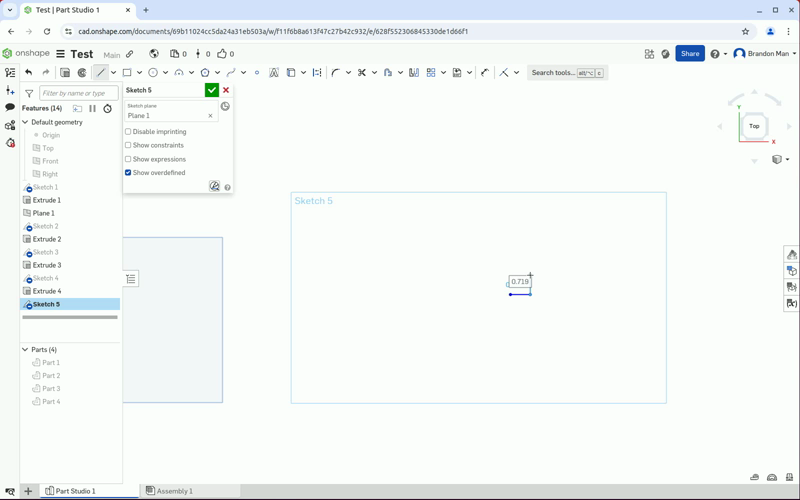
scroll(6)
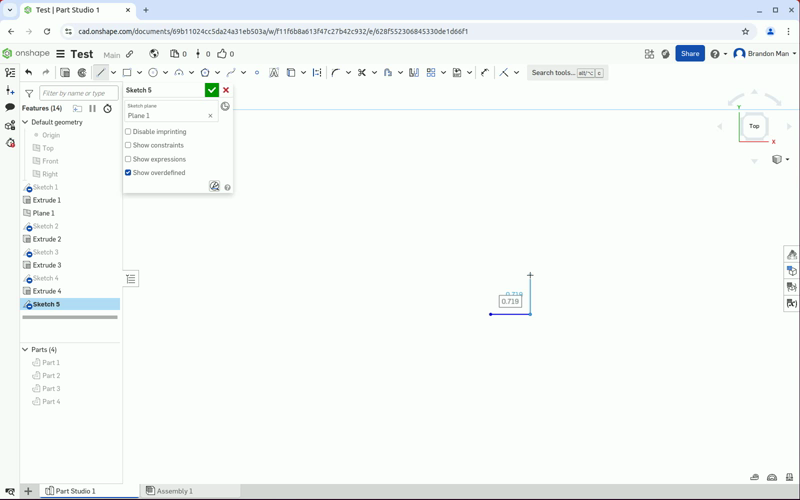
click(530, 274)
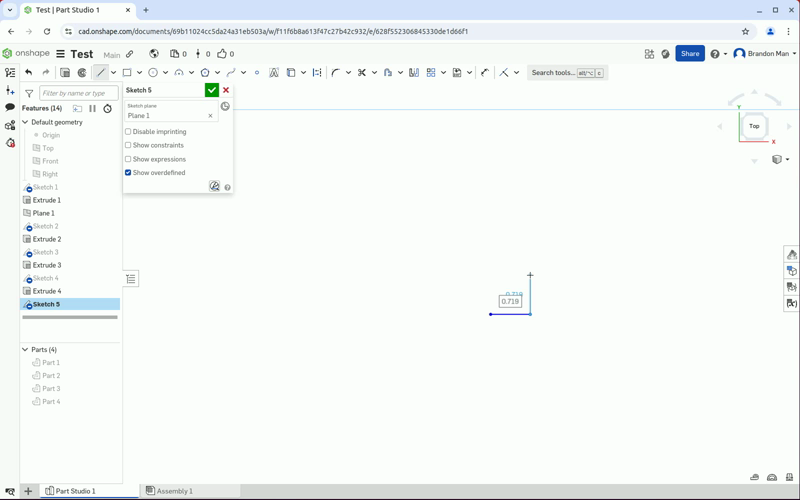
scroll(-6)
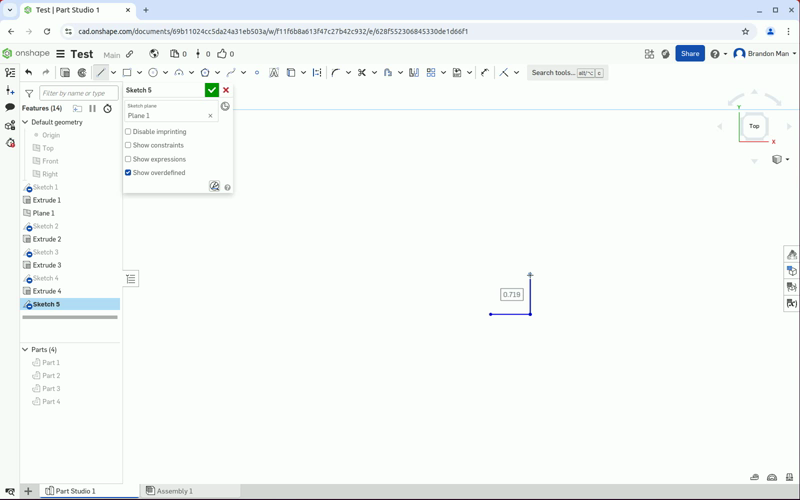
scroll(-6)
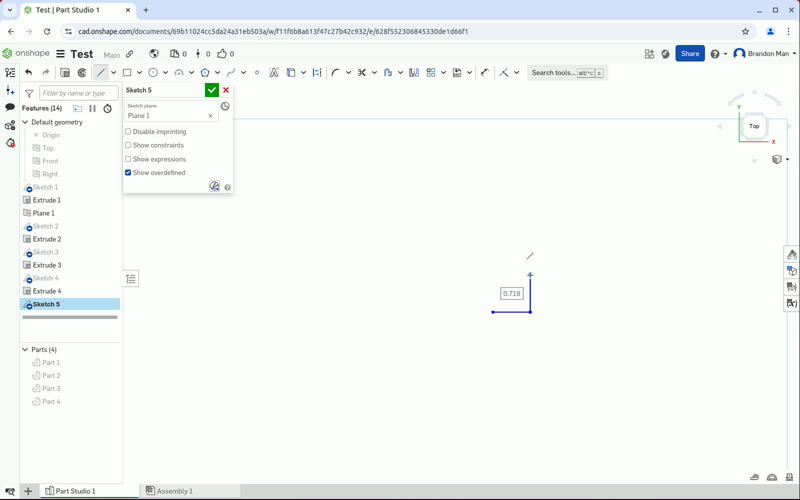
scroll(-6)
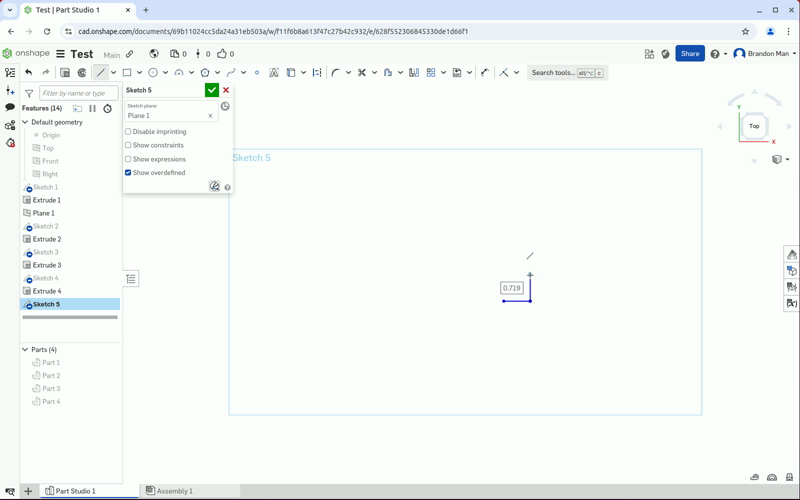
scroll(-6)
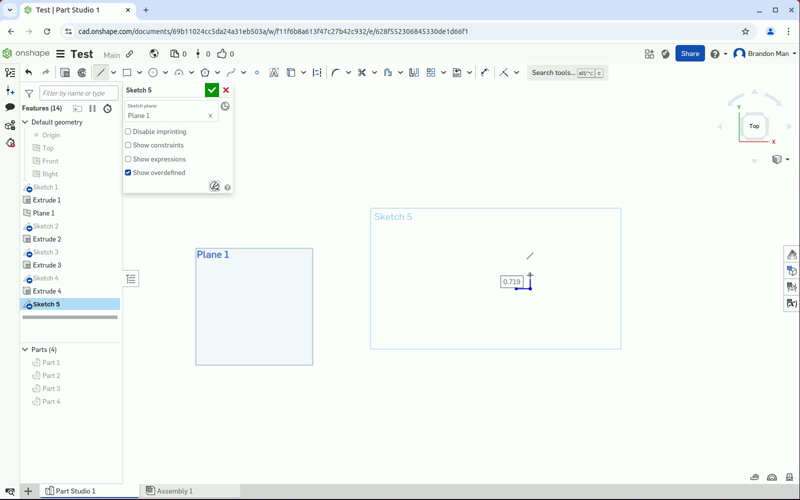
scroll(-6)
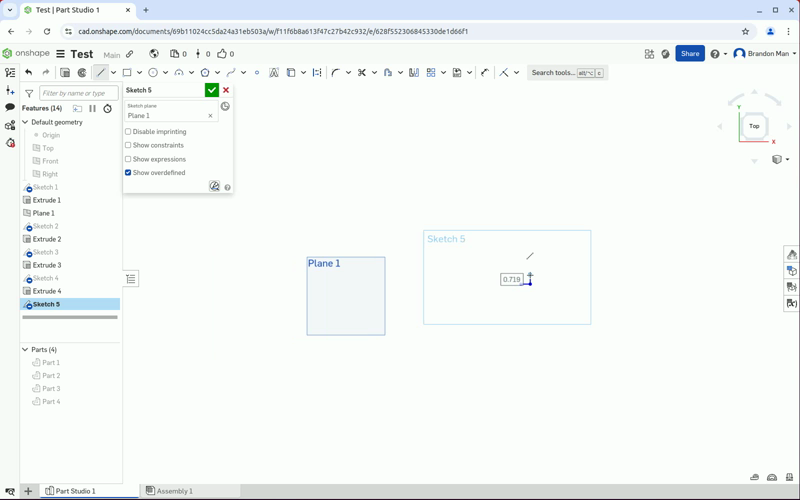
scroll(-6)
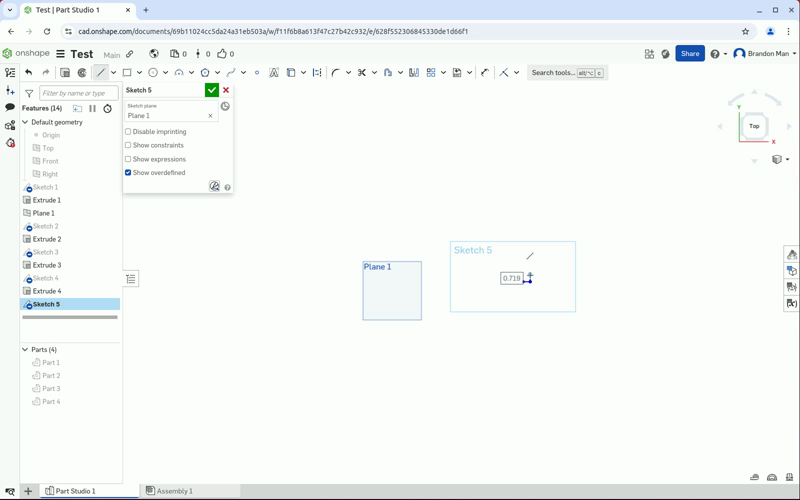
scroll(-6)
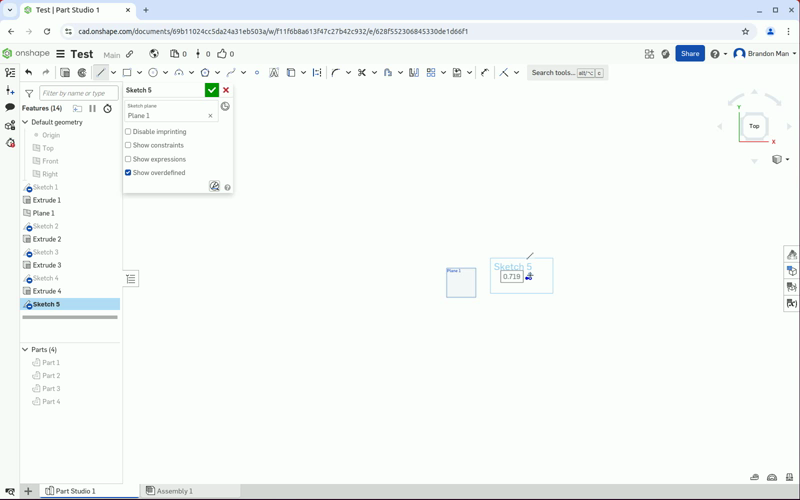
key_up(shift)
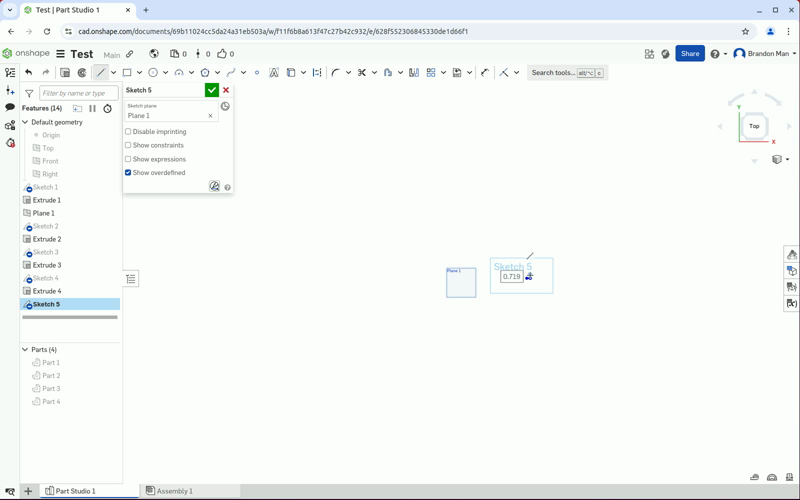
key_down(shift)
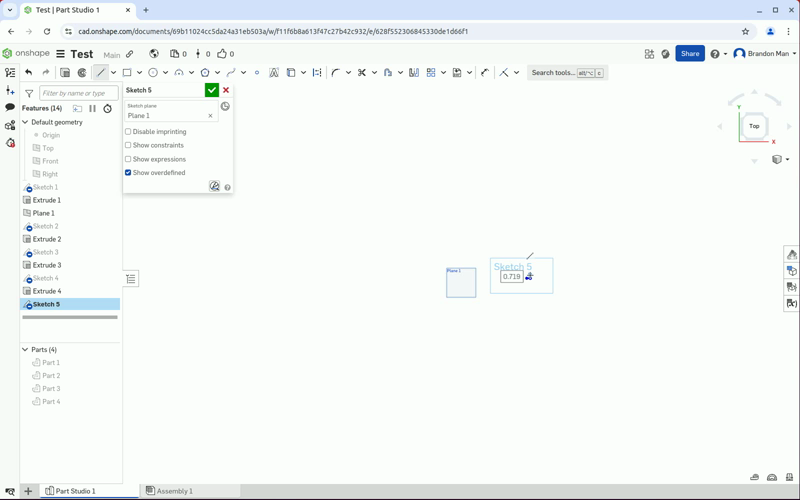
mouse_move(560, 274)
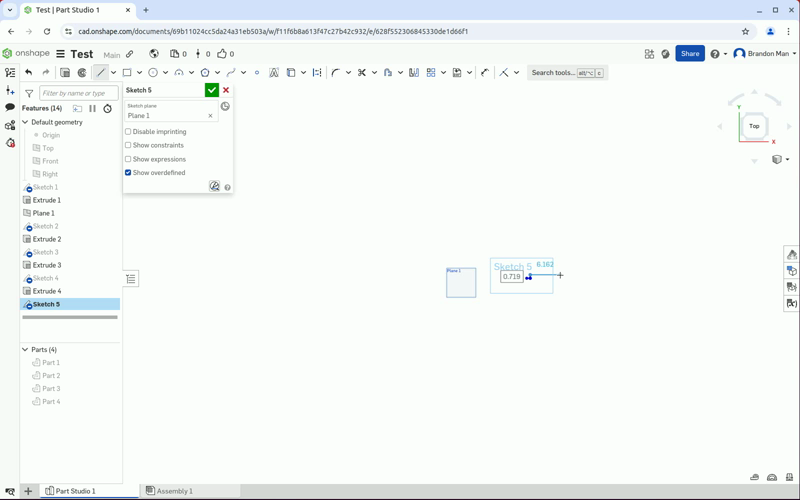
mouse_move(526, 274)
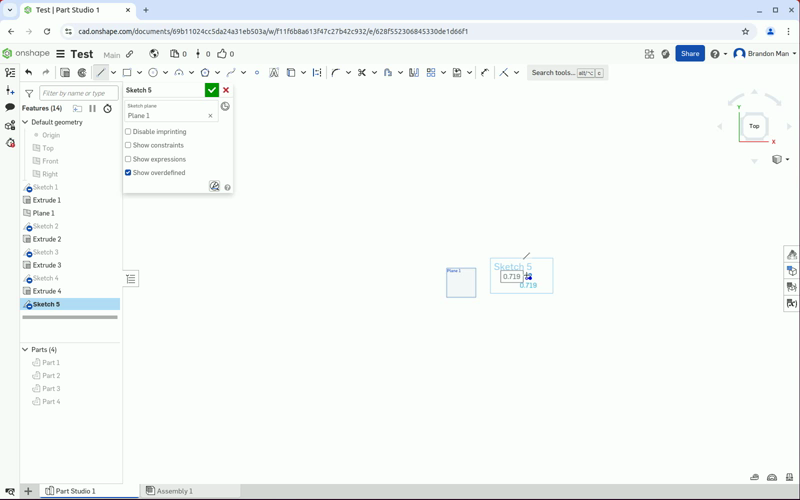
scroll(6)
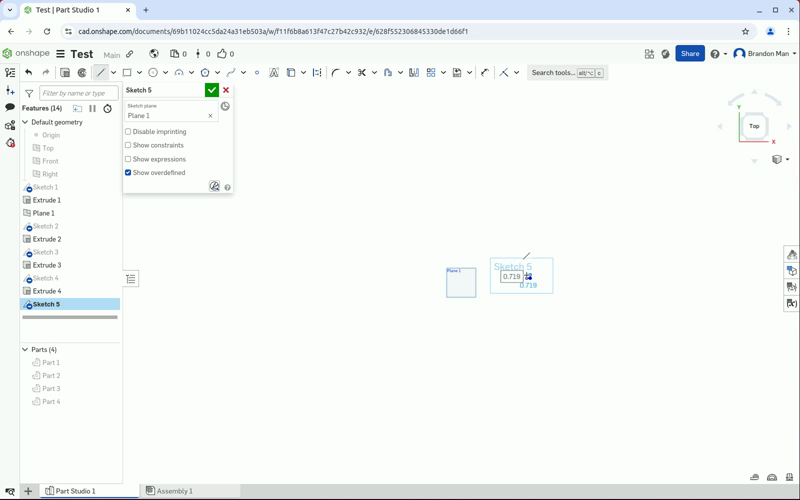
scroll(6)
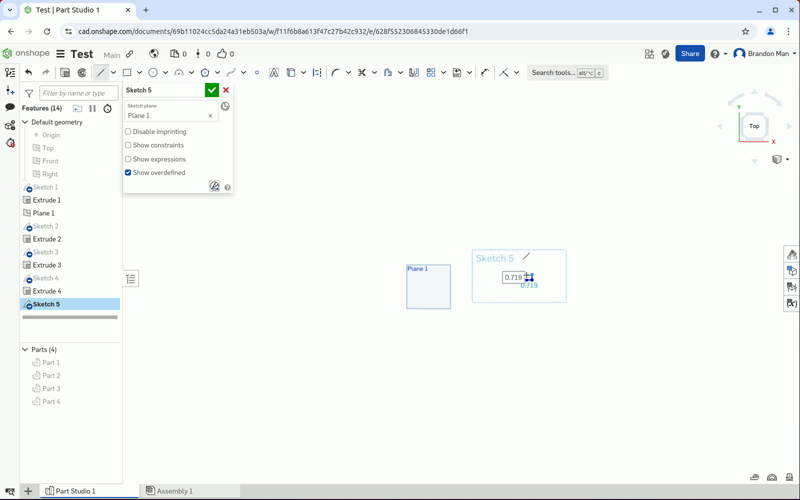
scroll(6)
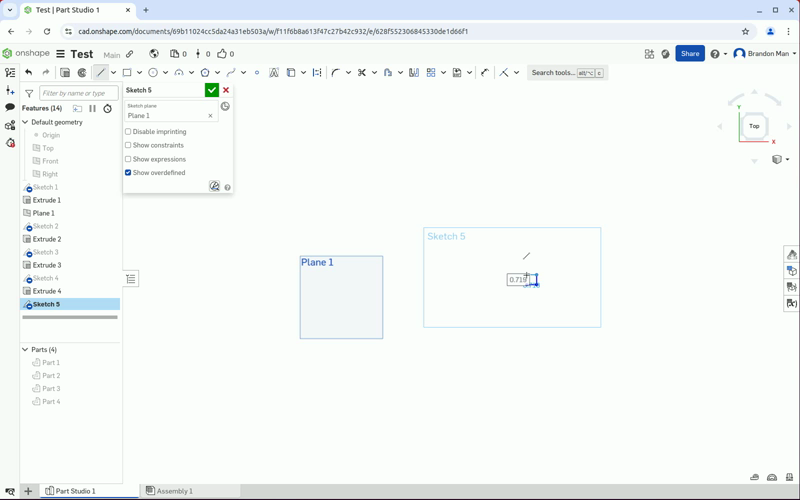
scroll(6)
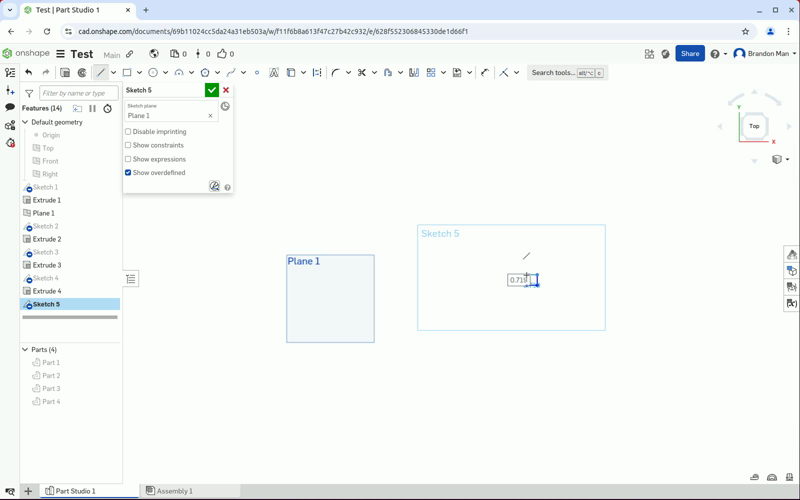
scroll(6)
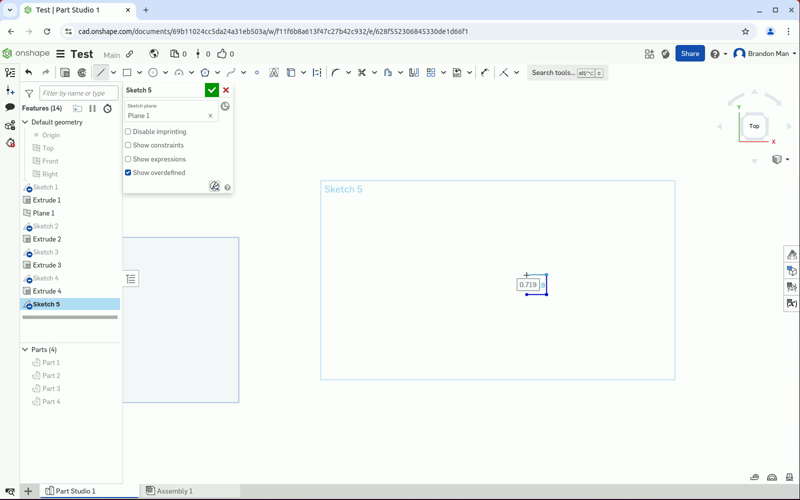
scroll(6)
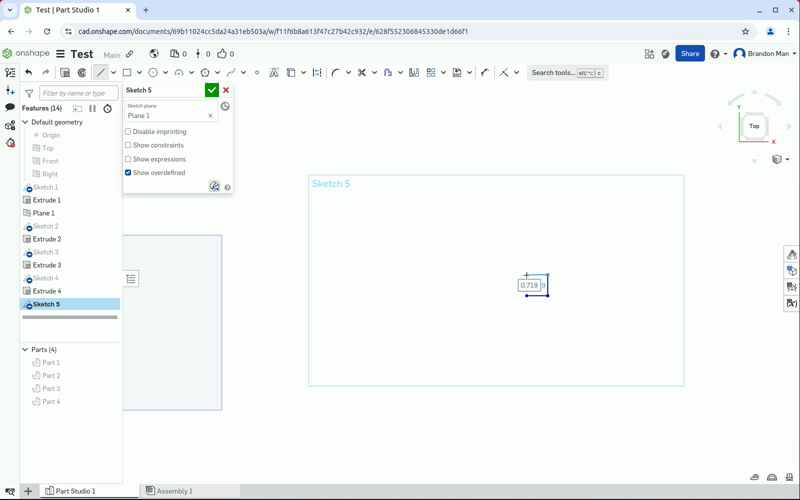
scroll(6)
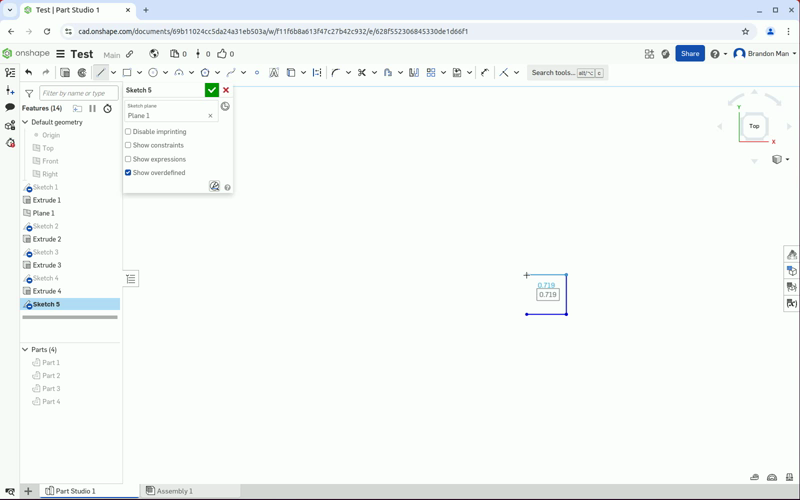
click(526, 274)
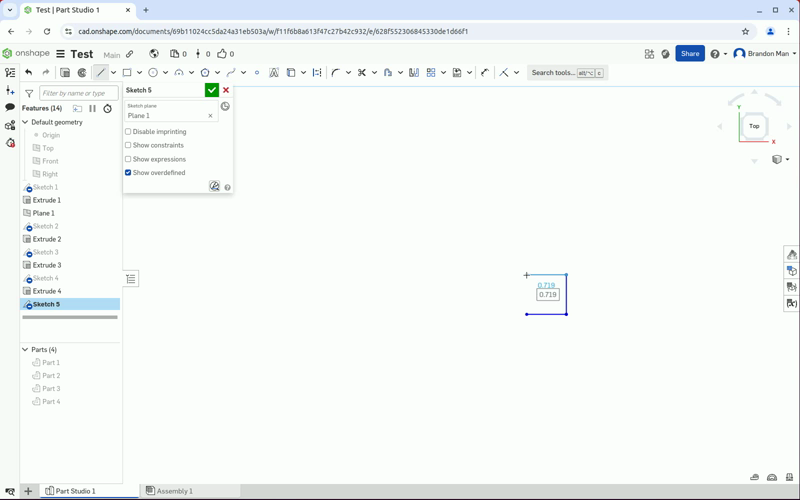
scroll(-6)
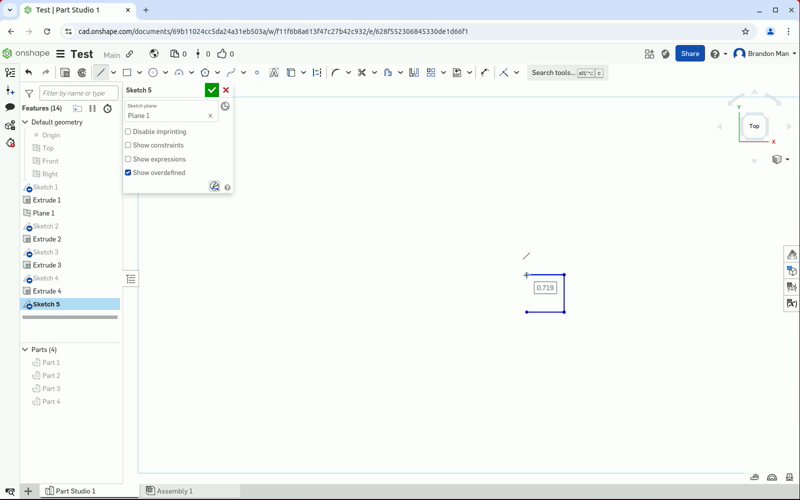
scroll(-6)
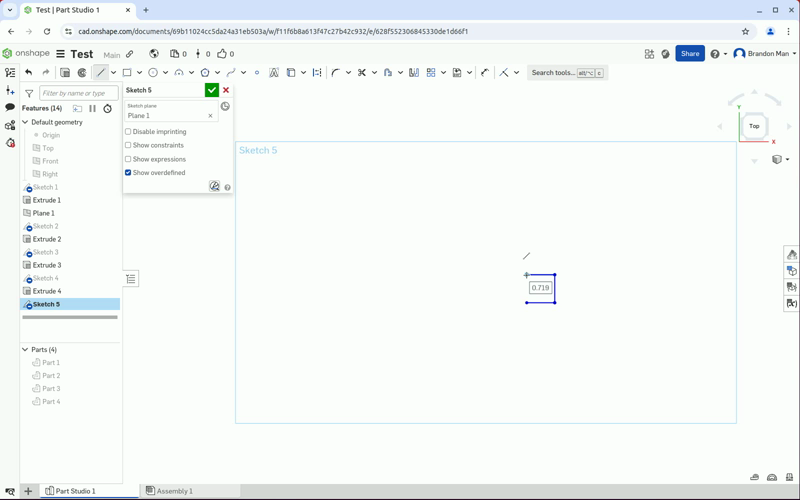
scroll(-6)
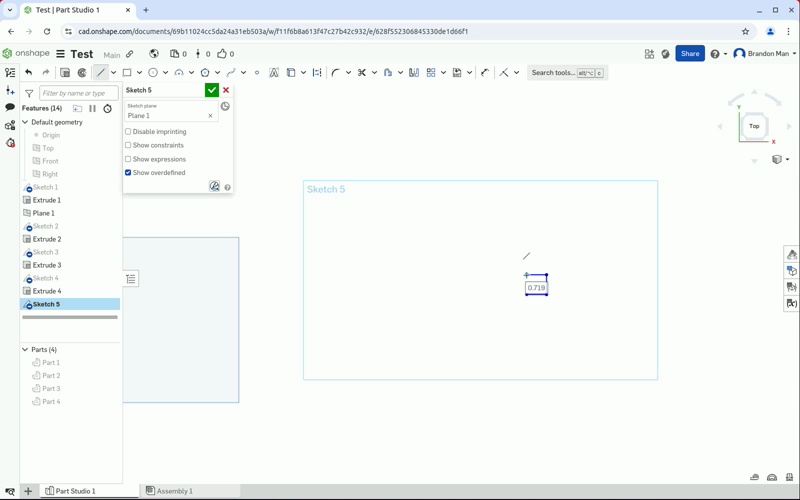
scroll(-6)
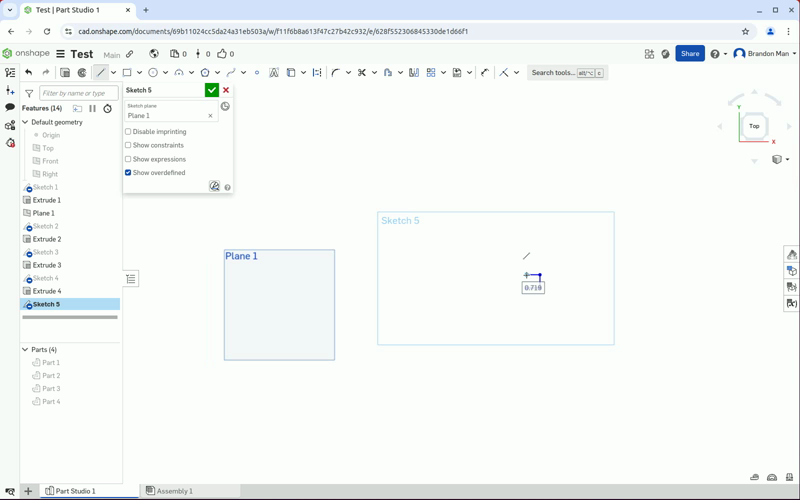
scroll(-6)
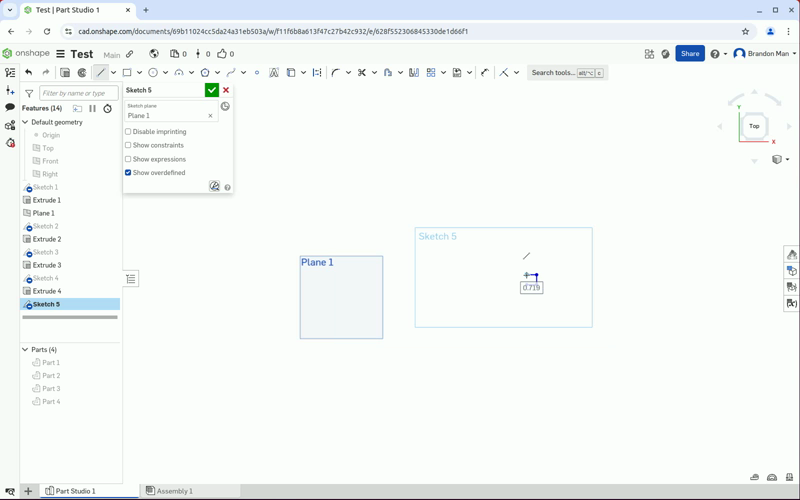
scroll(-6)
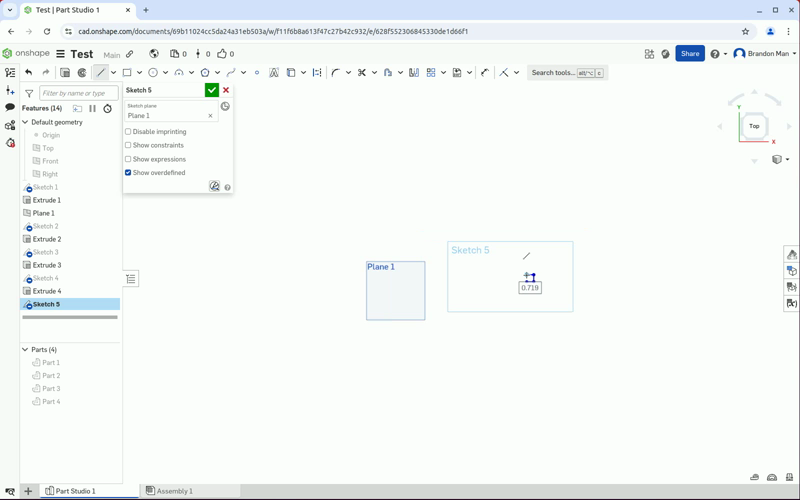
scroll(-6)
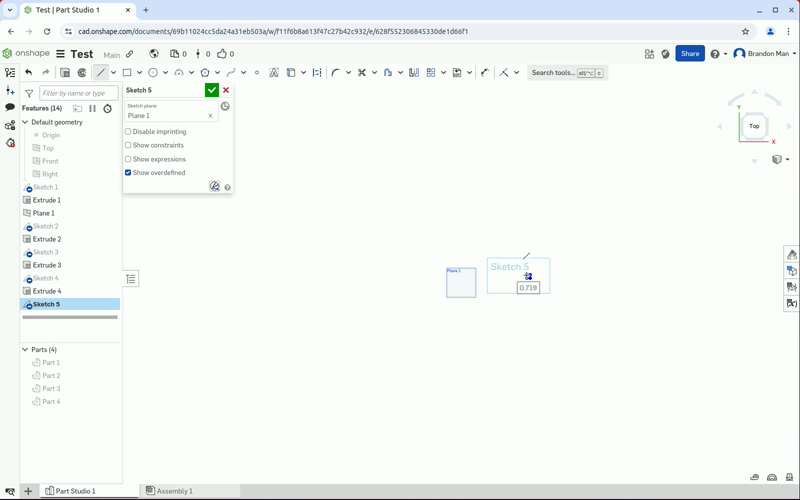
key_up(shift)
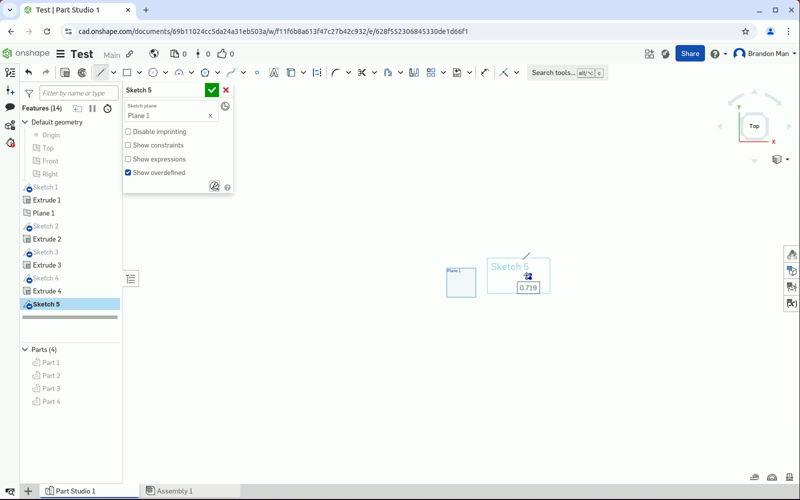
mouse_move(556, 274)
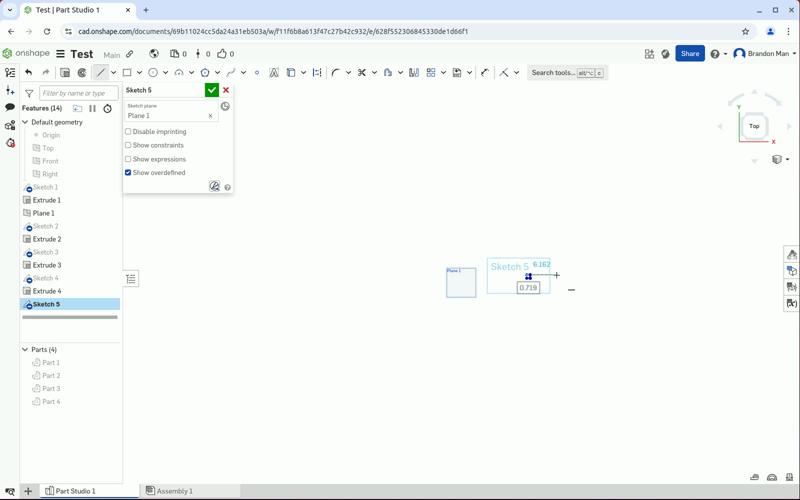
key_down(shift)
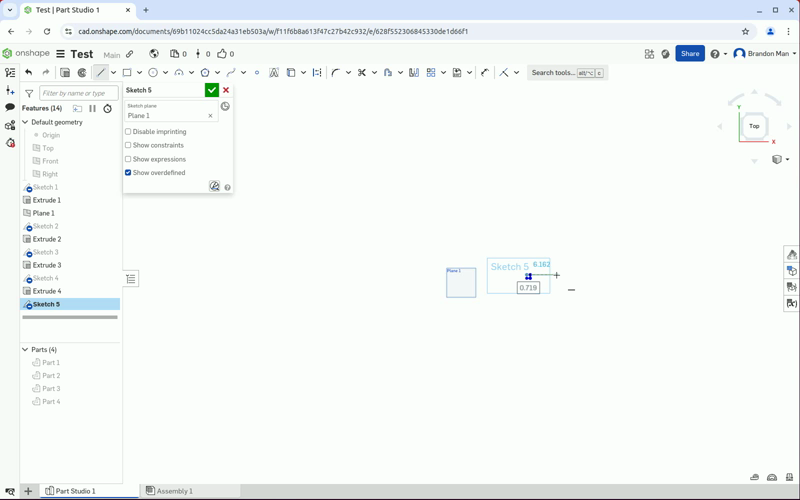
mouse_move(526, 278)
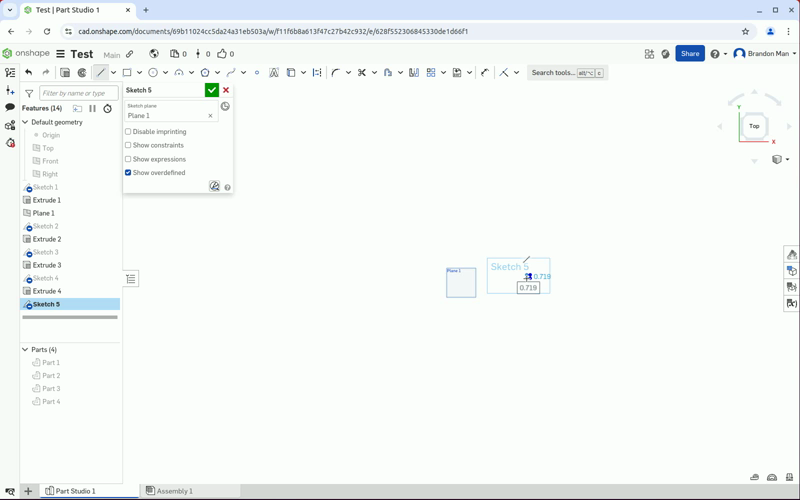
scroll(6)
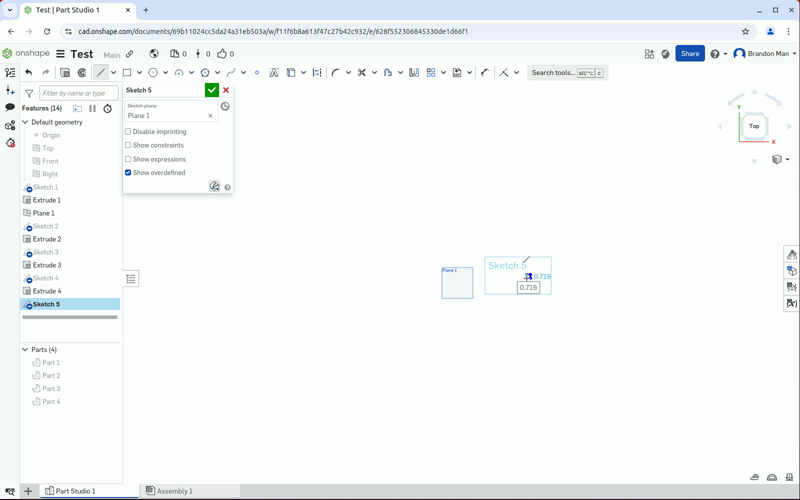
scroll(6)
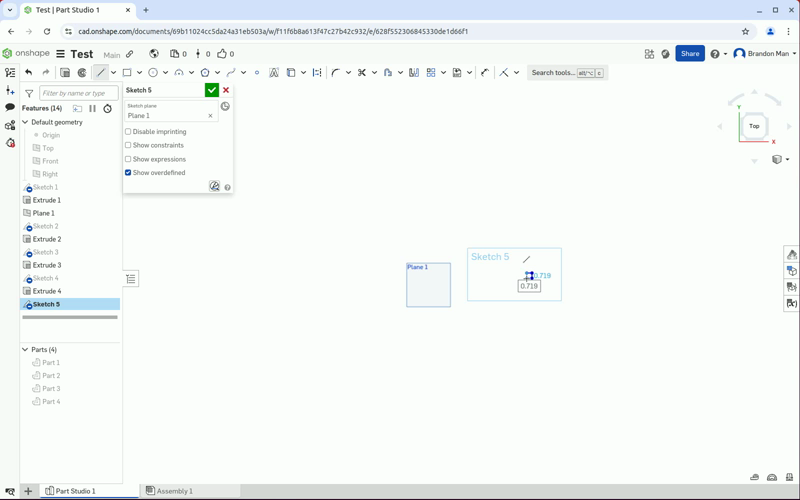
scroll(6)
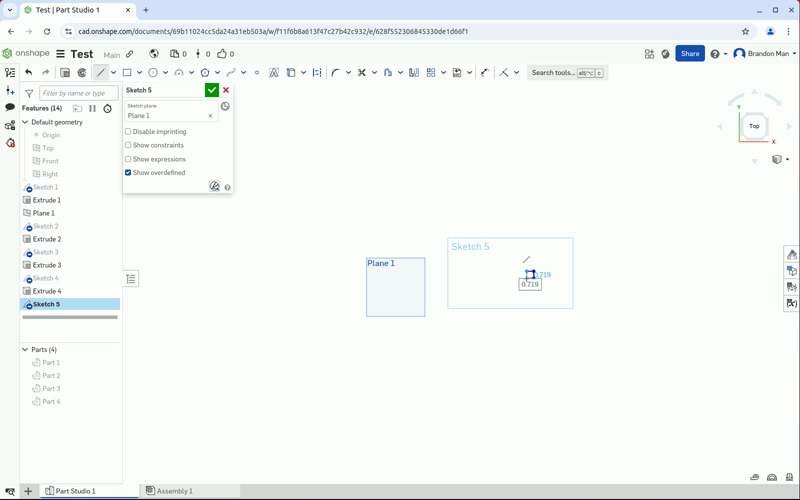
scroll(6)
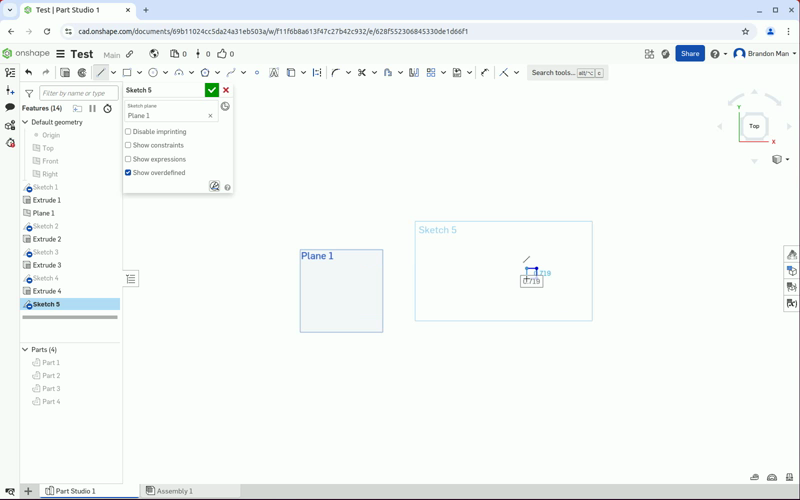
scroll(6)
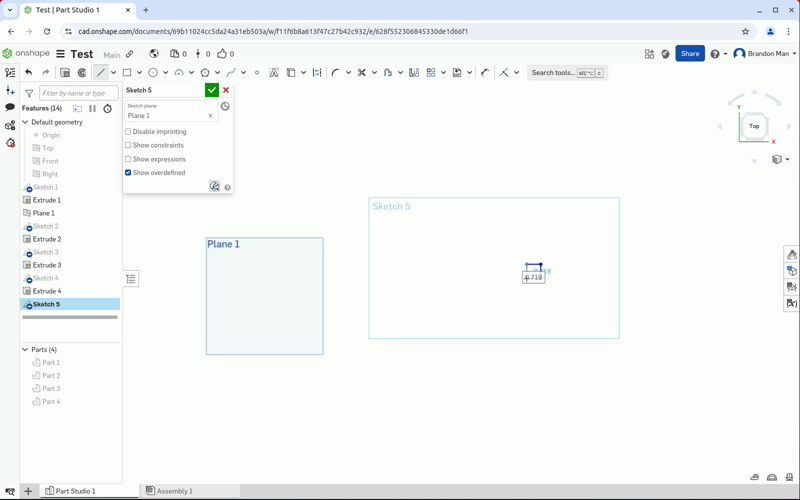
scroll(6)
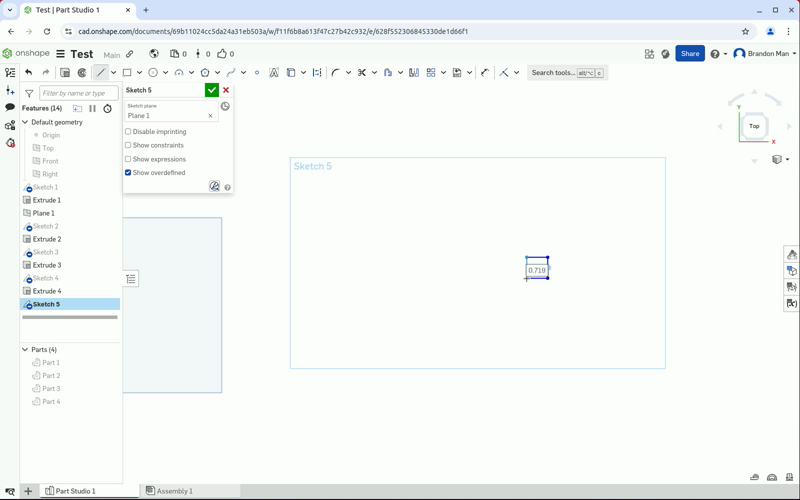
scroll(6)
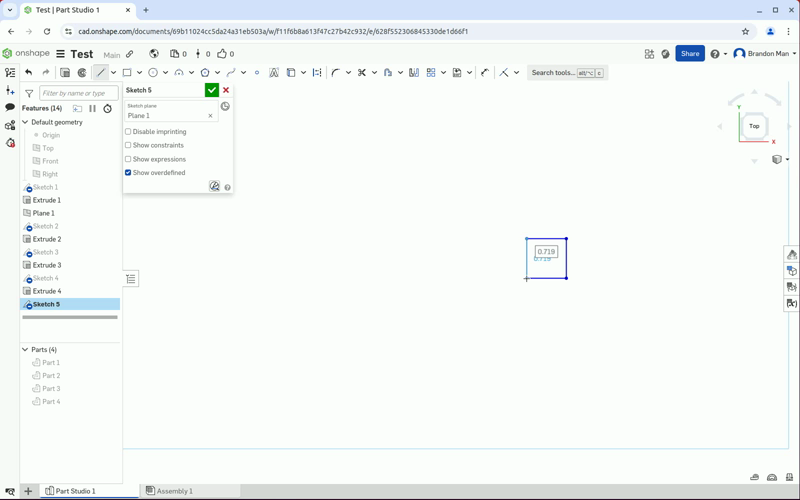
key_up(shift)
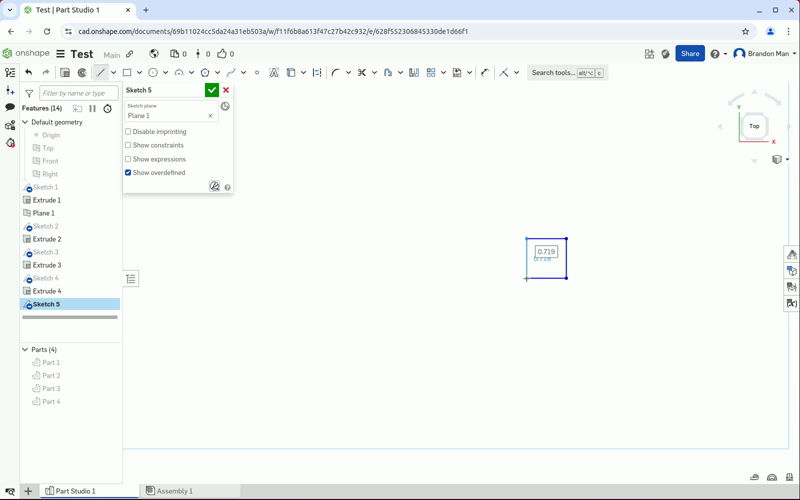
click(526, 278)
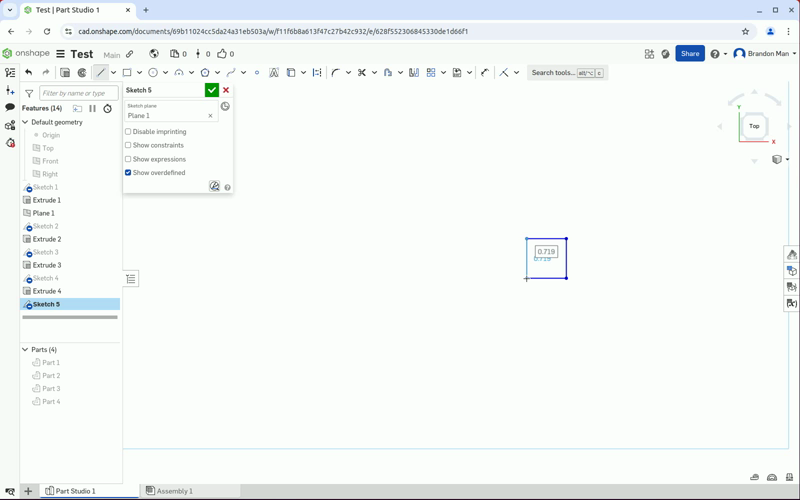
scroll(-6)
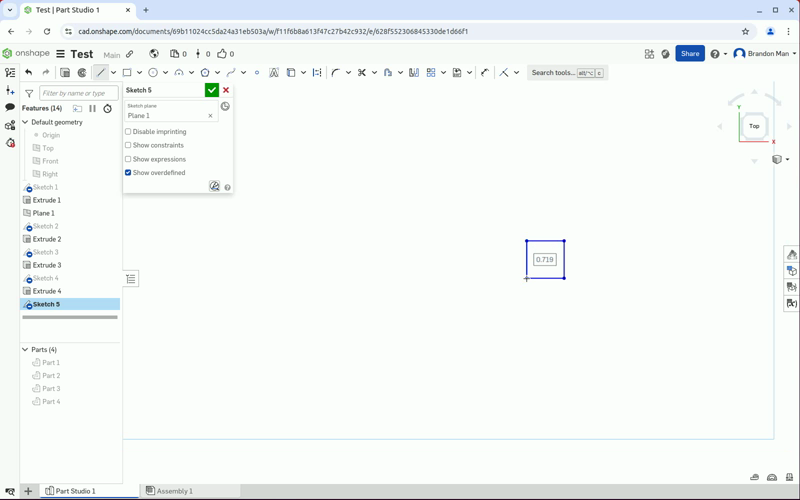
scroll(-6)
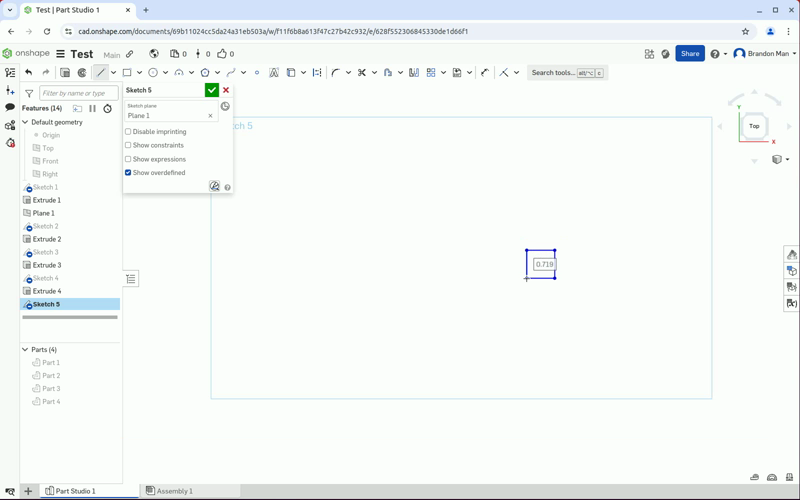
scroll(-6)
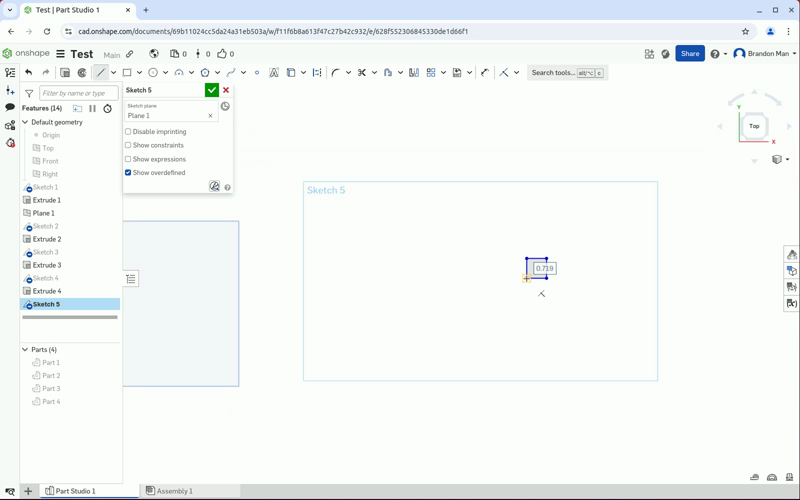
scroll(-6)
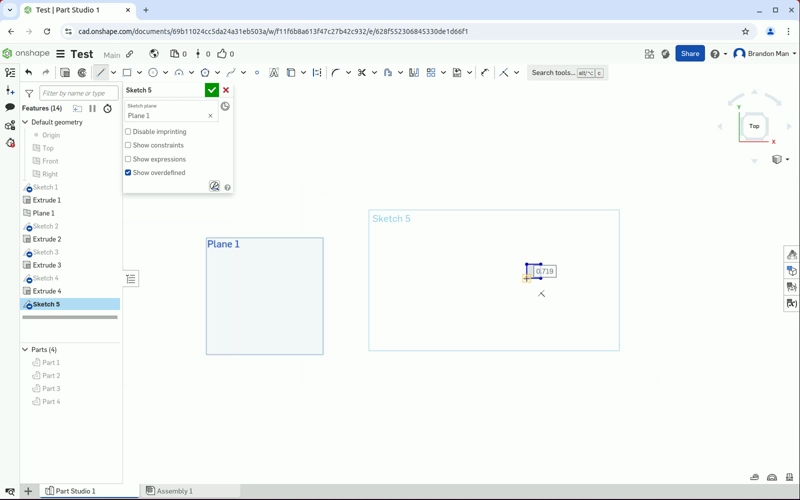
scroll(-6)
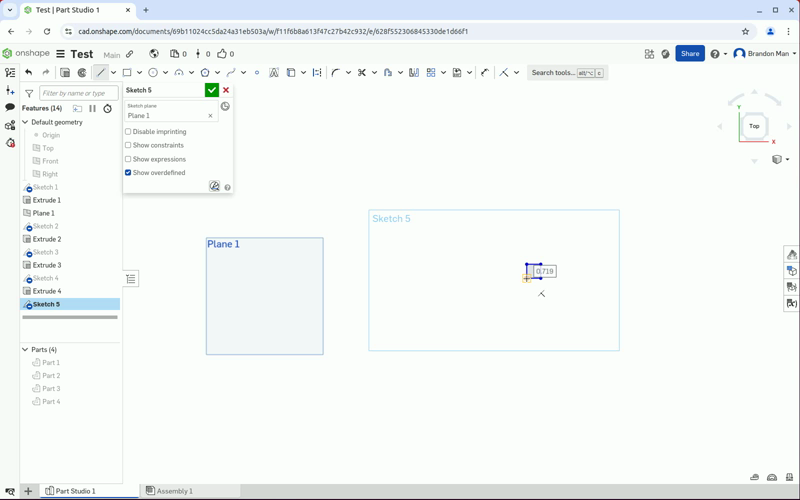
scroll(-6)
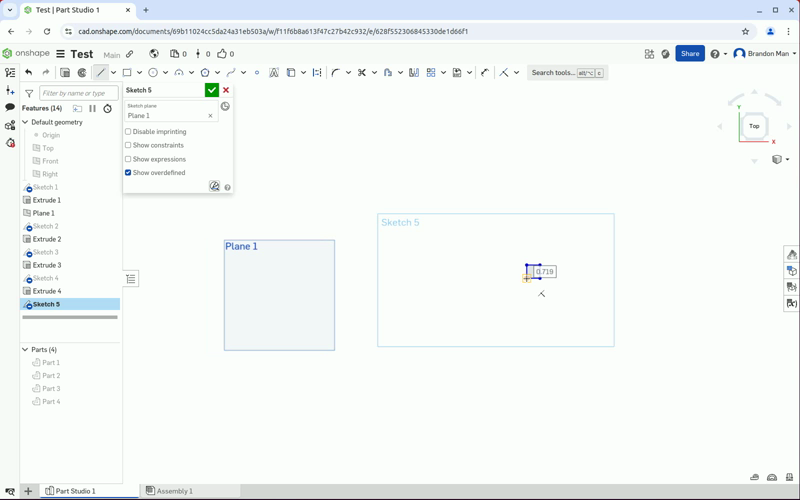
scroll(-6)
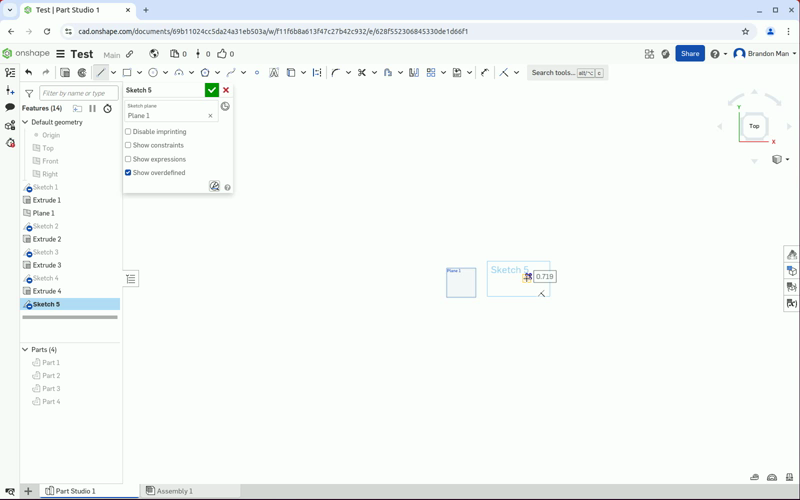
key(esc)
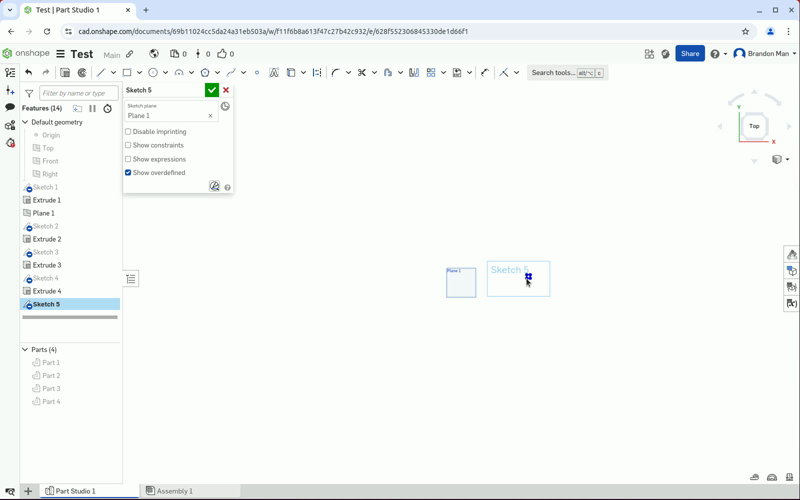
mouse_move(529, 275)
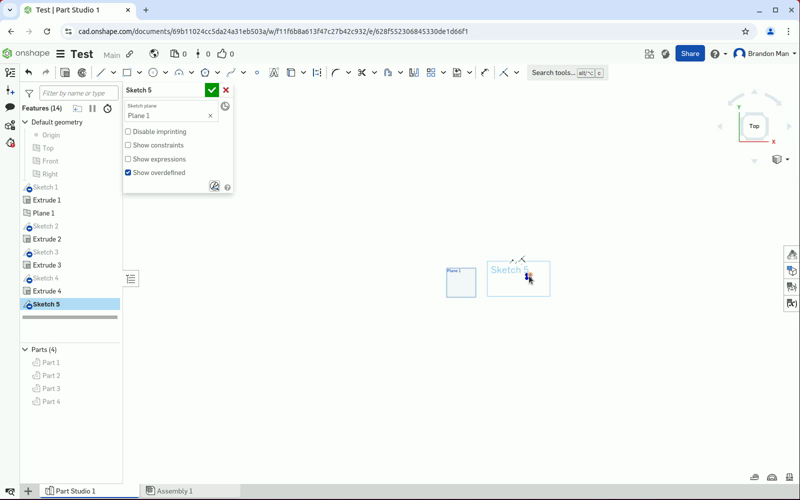
scroll(6)
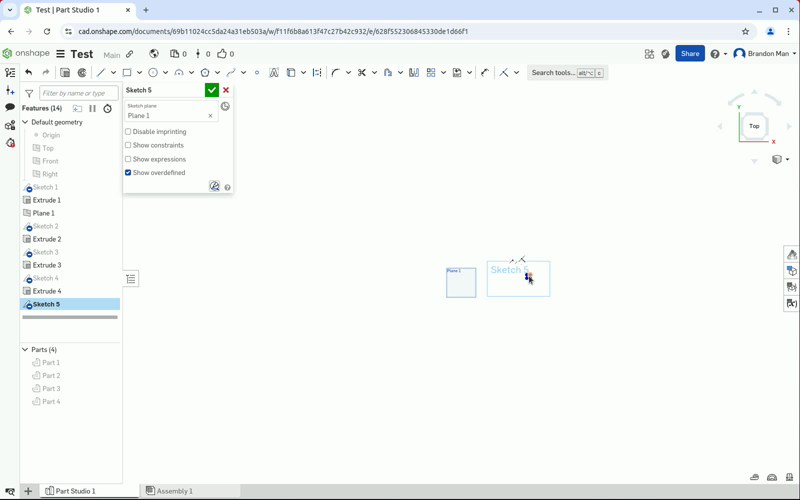
scroll(6)
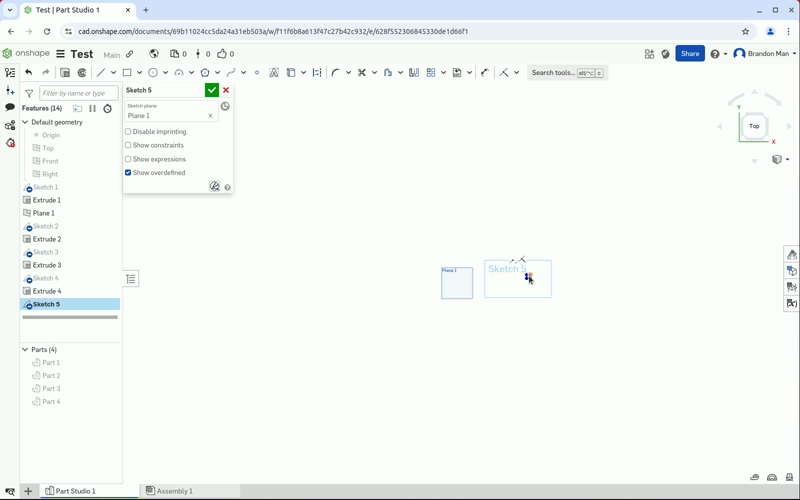
scroll(6)
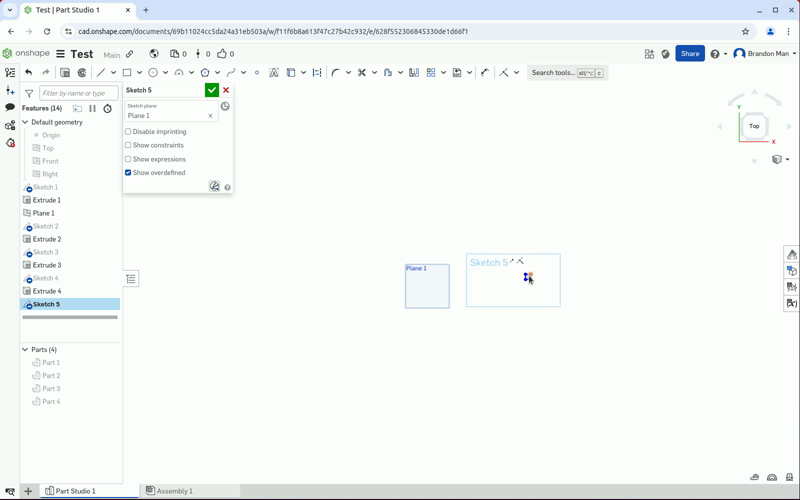
scroll(6)
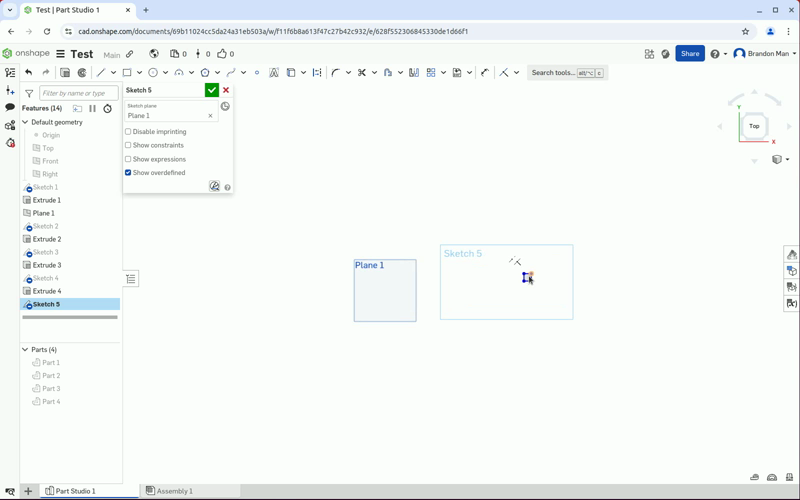
scroll(6)
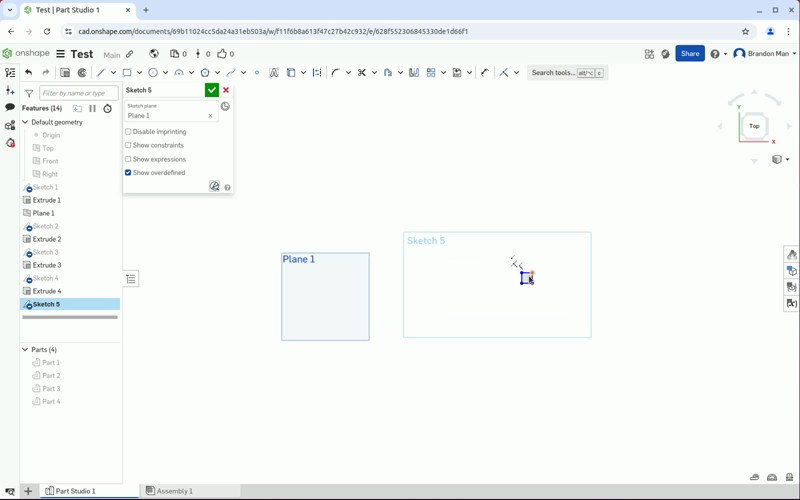
scroll(6)
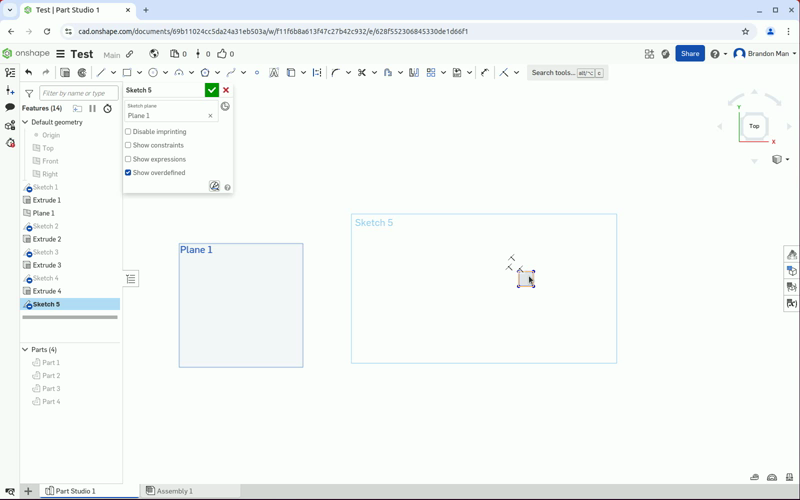
scroll(6)
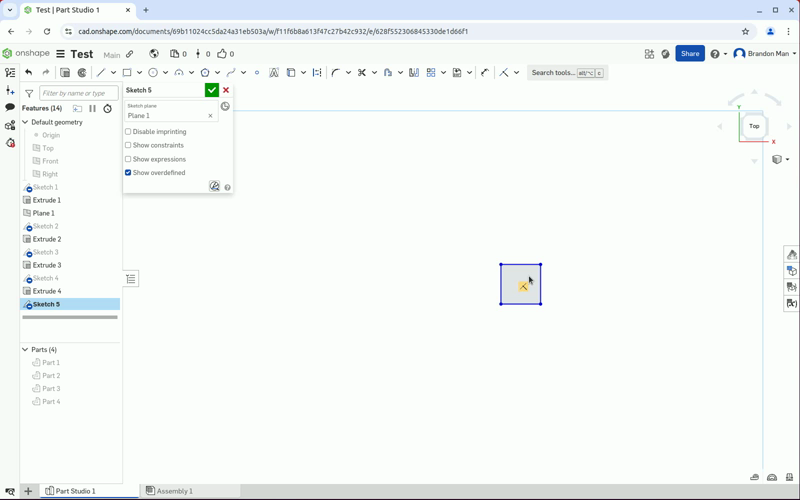
click(529, 275)
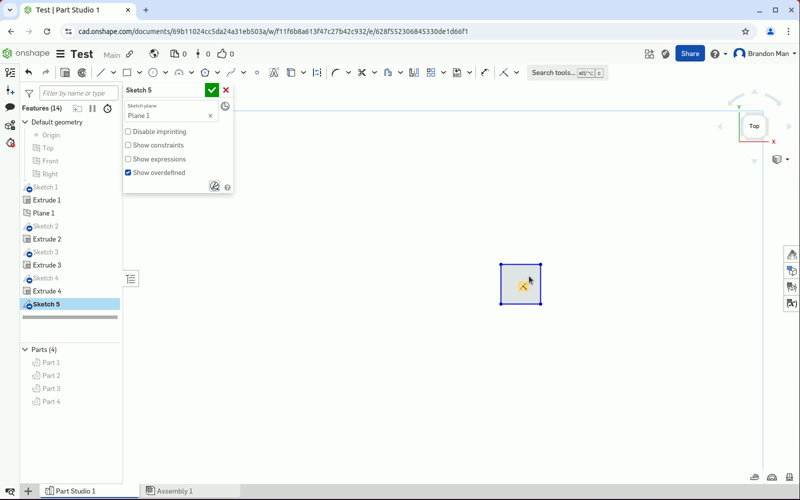
scroll(-6)
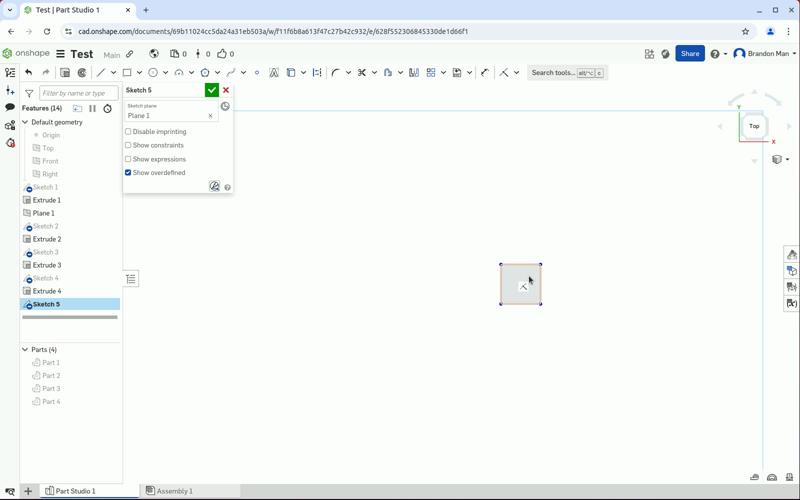
scroll(-6)
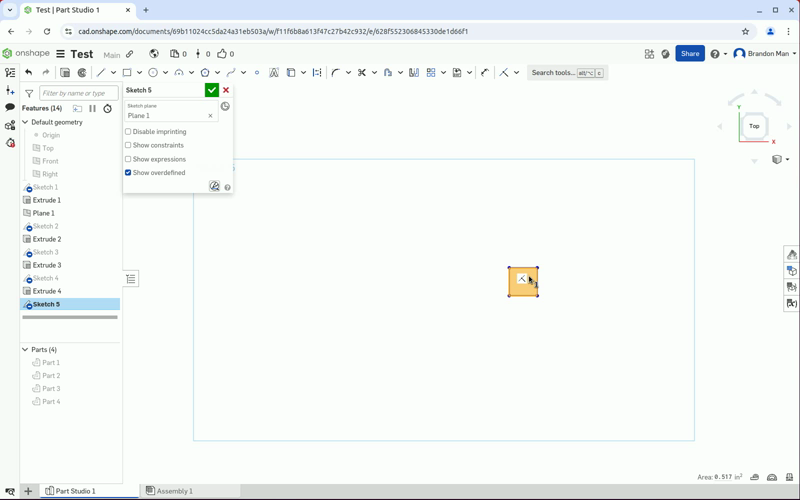
scroll(-6)
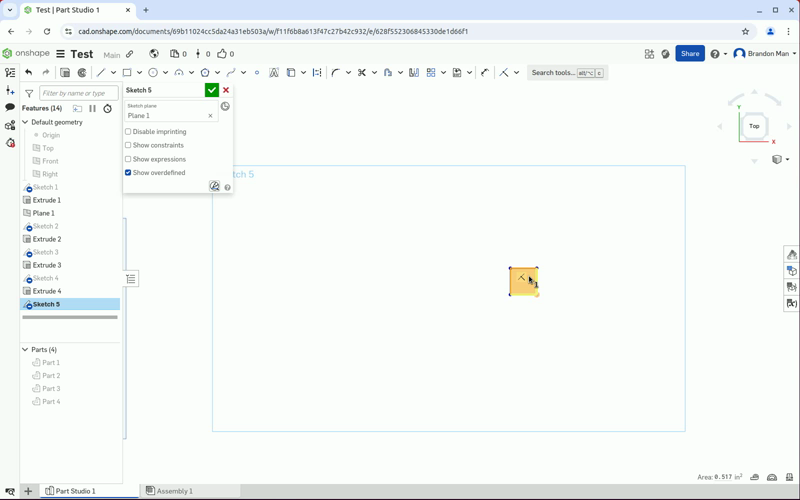
scroll(-6)
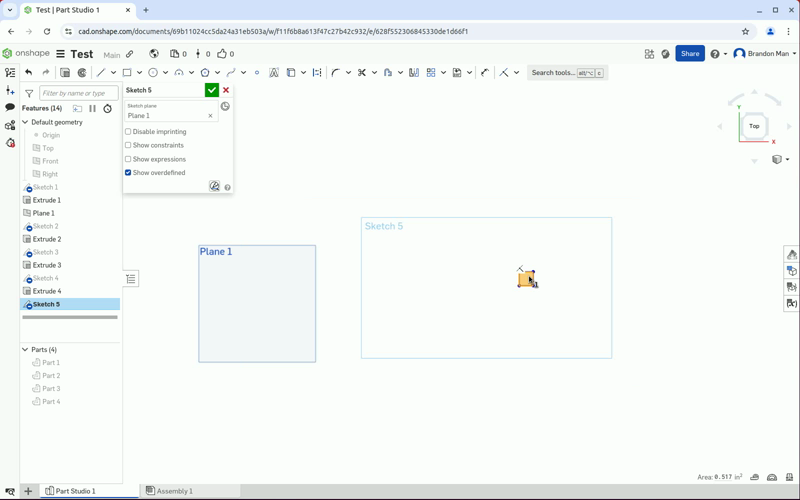
scroll(-6)
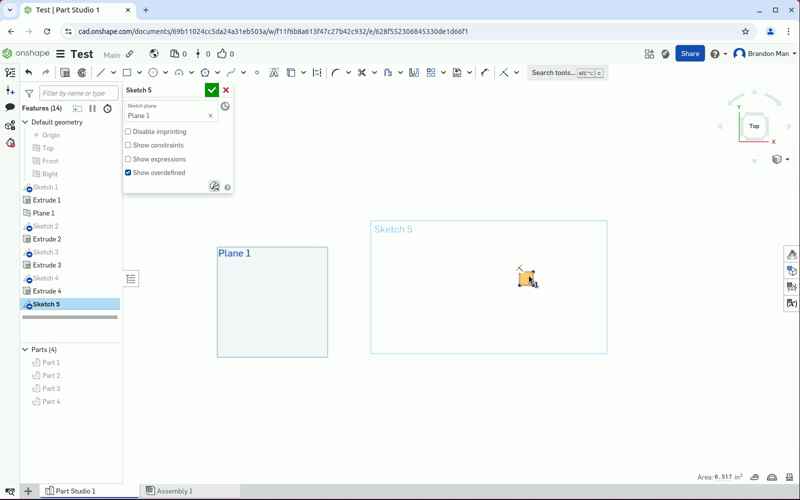
scroll(-6)
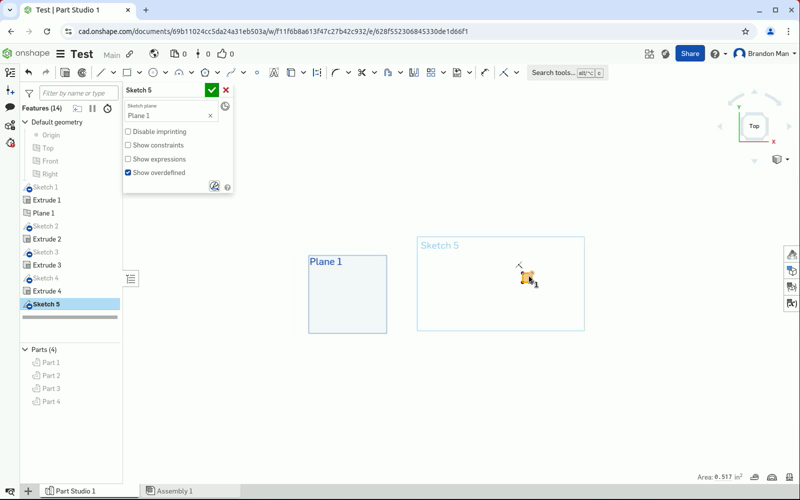
scroll(-6)
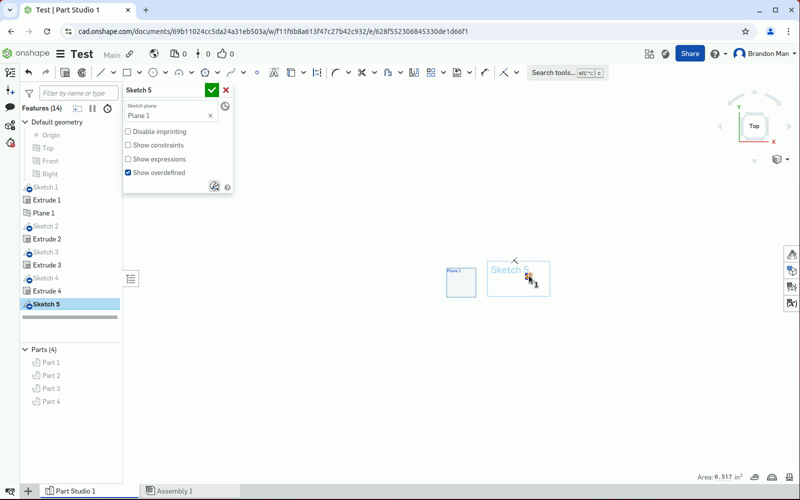
mouse_move(73, 352)
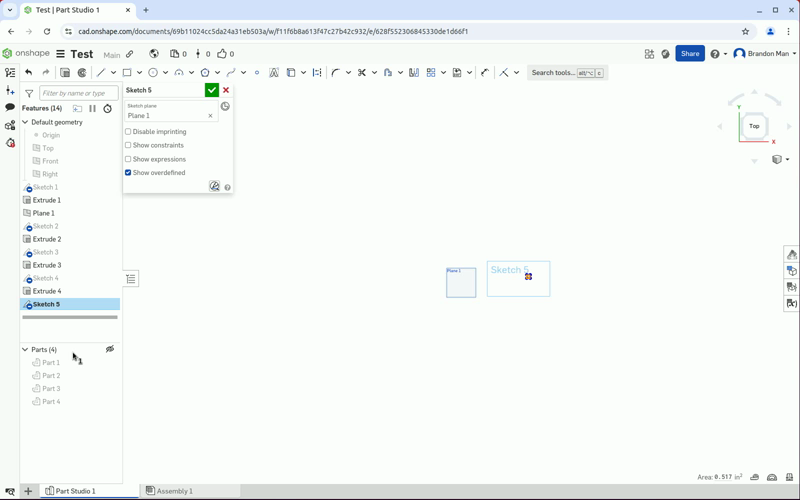
key(shift+y)
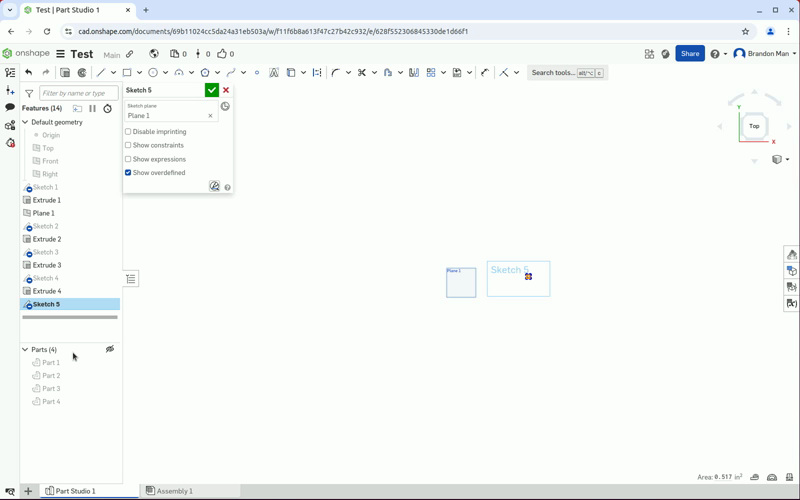
key(shift+e)
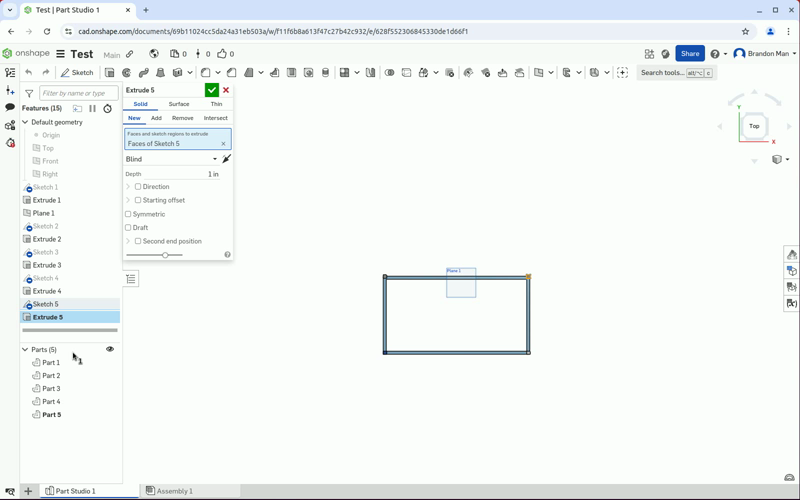
mouse_move(143, 106)
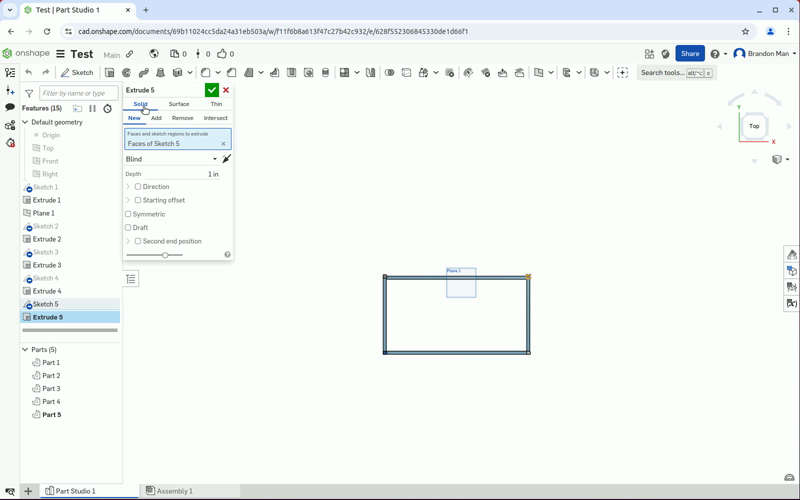
click(143, 106)
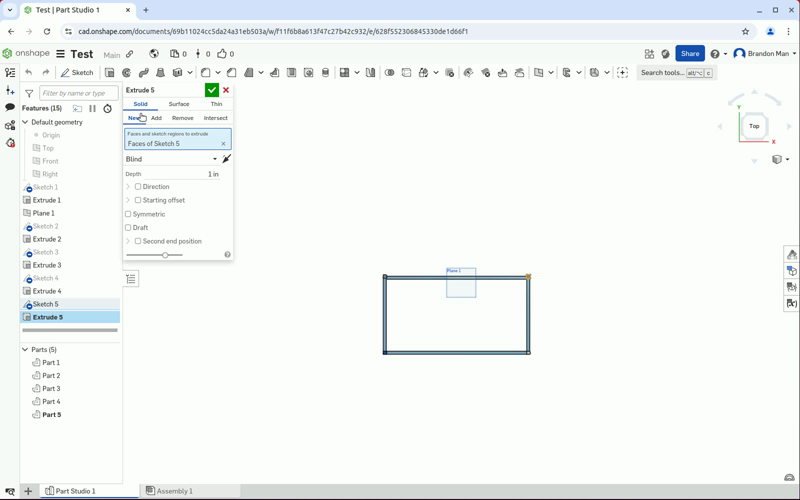
mouse_move(137, 120)
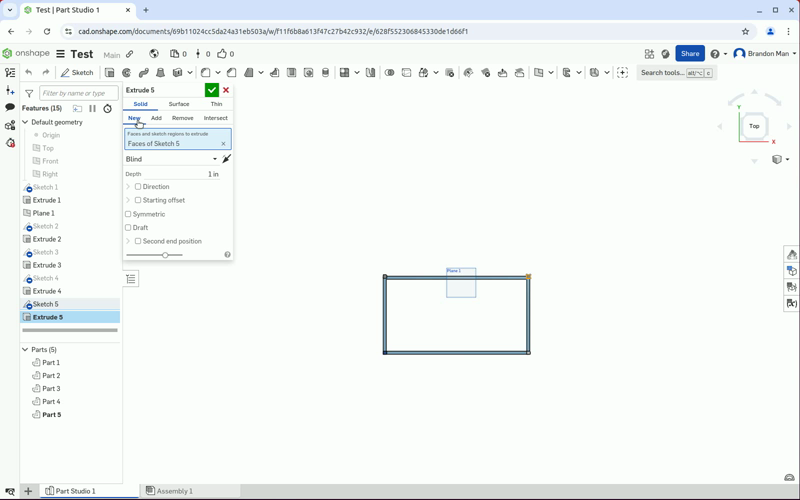
click(137, 120)
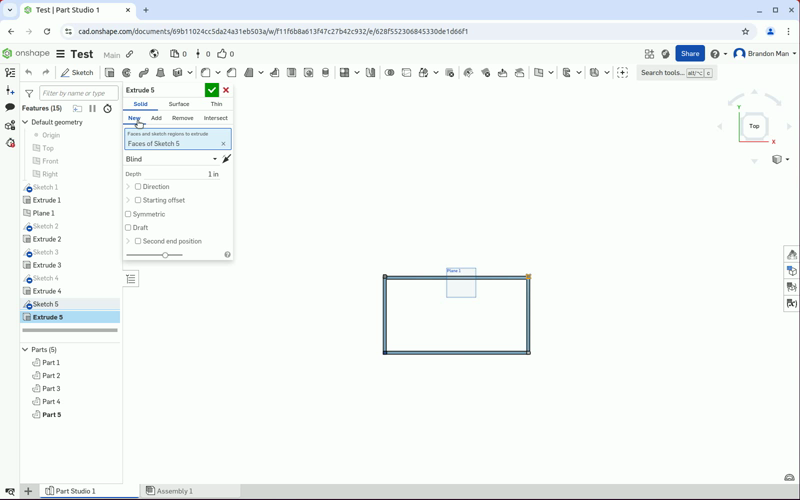
key(tab, 4)
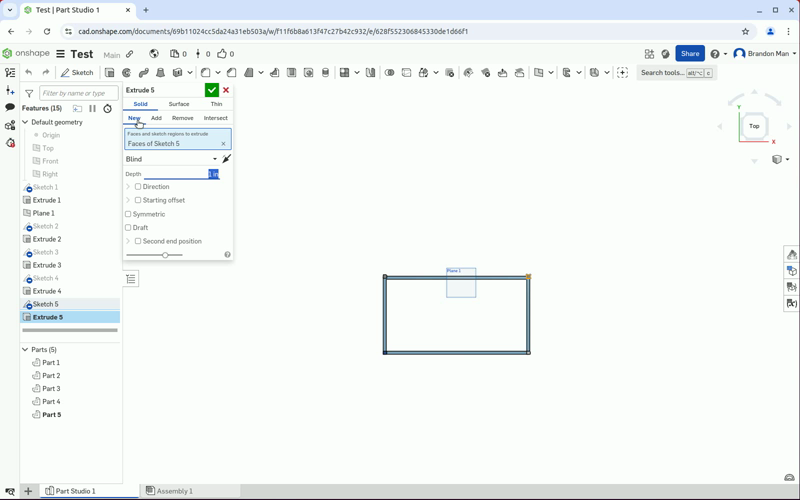
text(21.905)
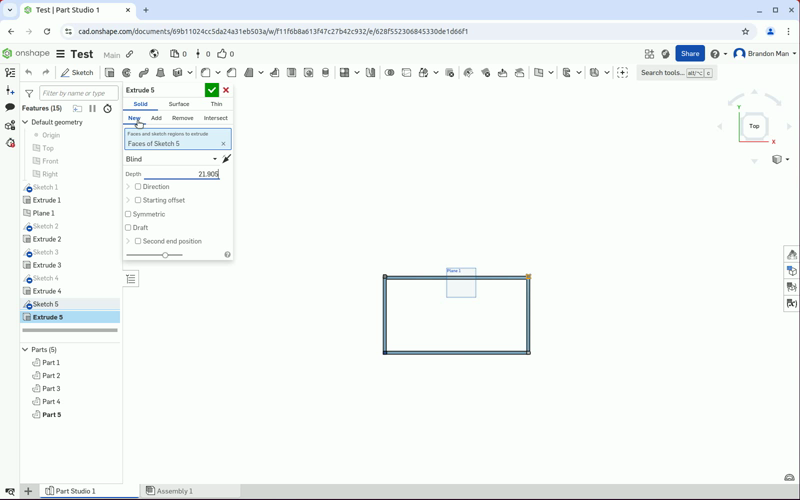
key(enter)
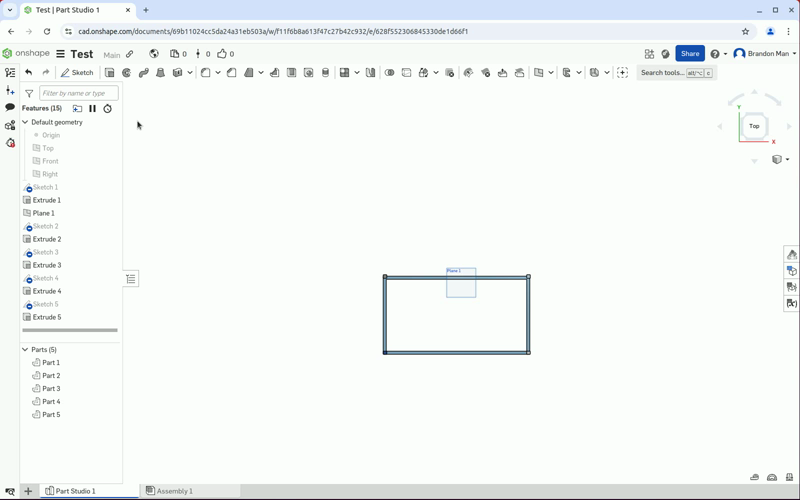
key(shift+h)
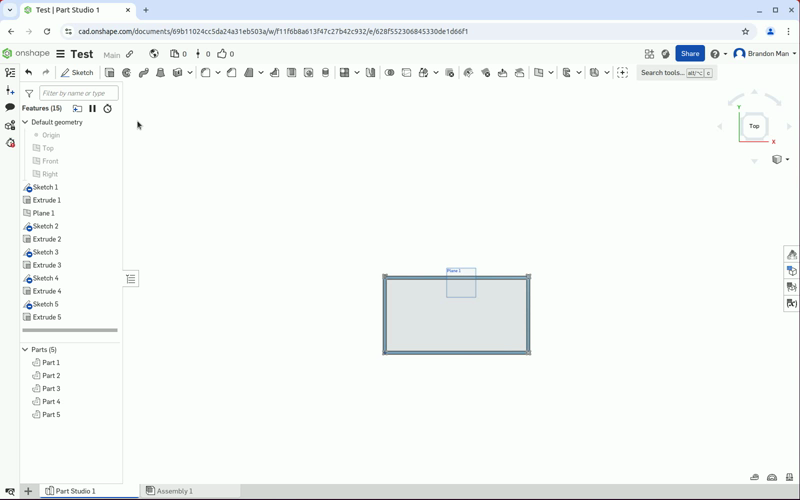
key(shift+h)
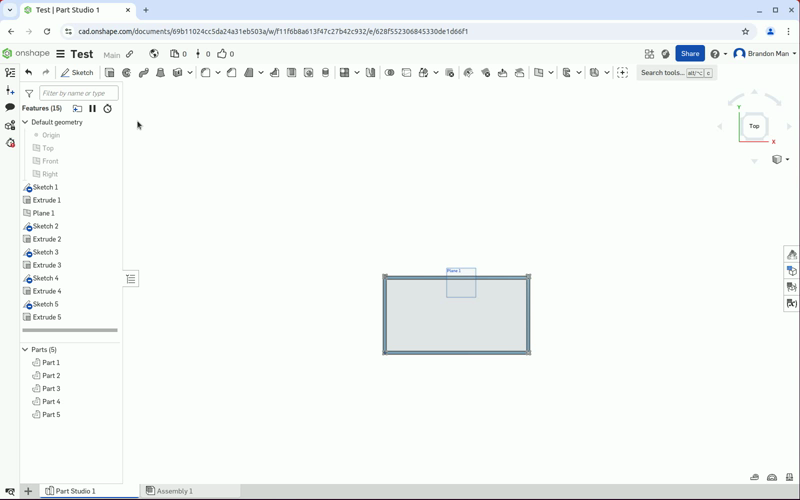
key(shift+7)
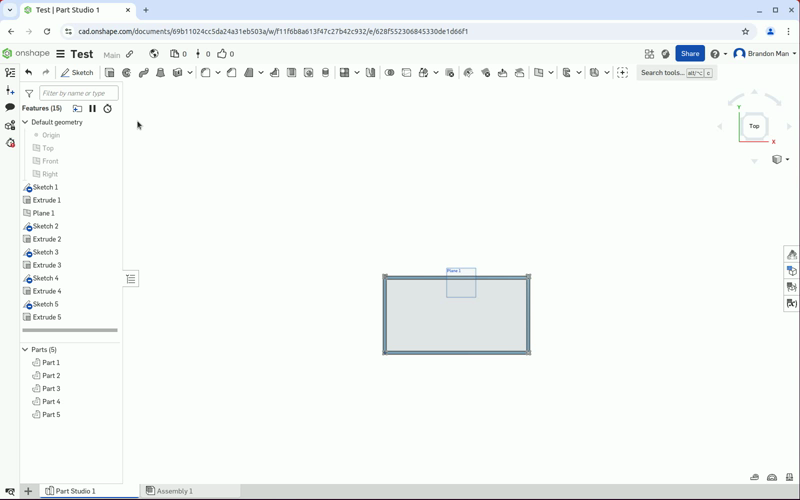
key(up, 3)
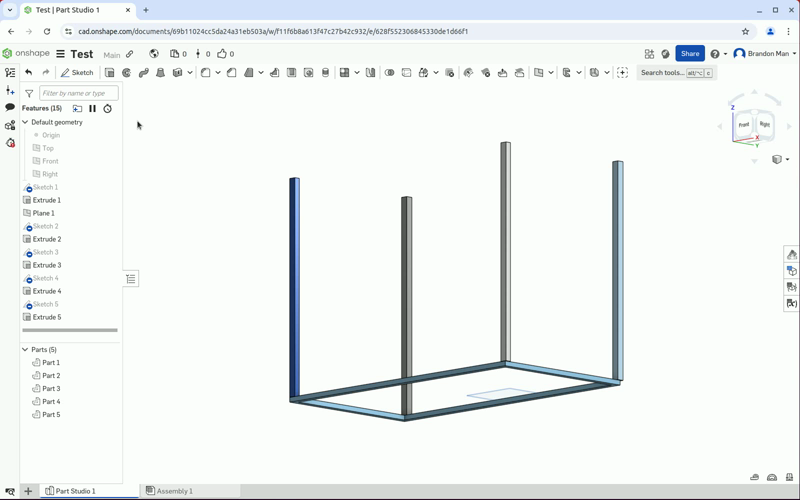
key(left, 3)
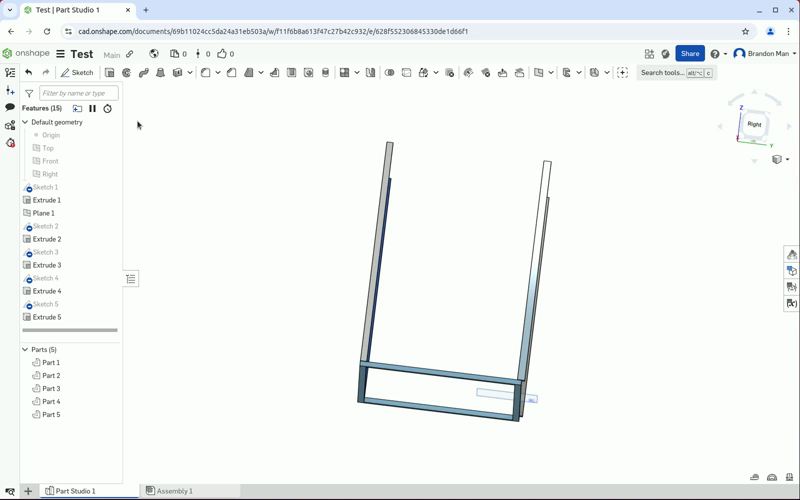
key(right, 3)
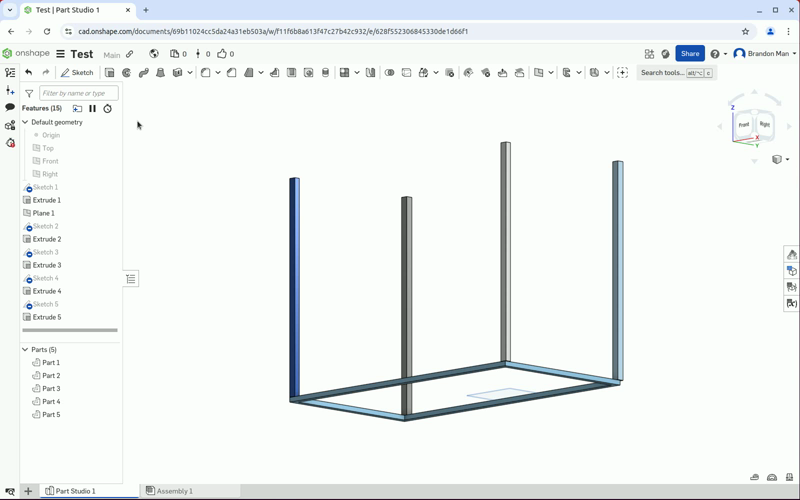
key(down, 3)
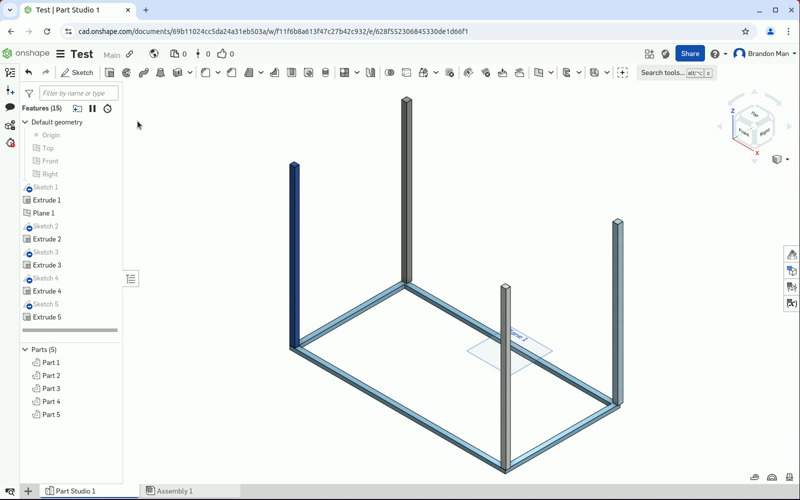
mouse_move(73, 189)
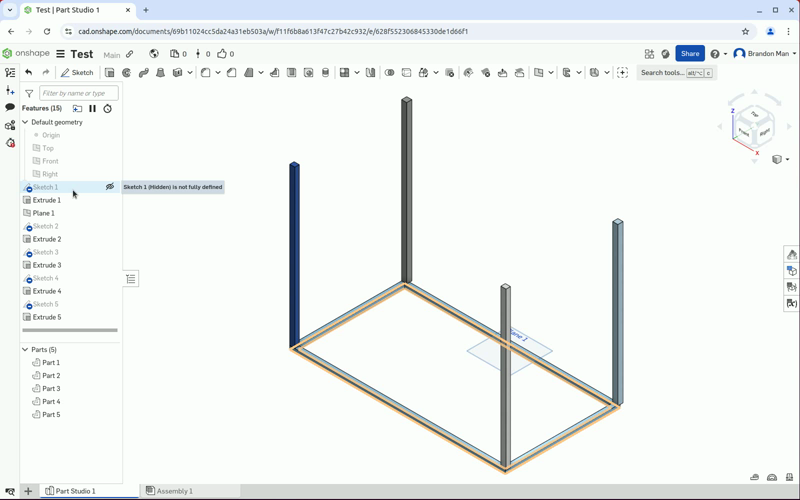
click(73, 189)